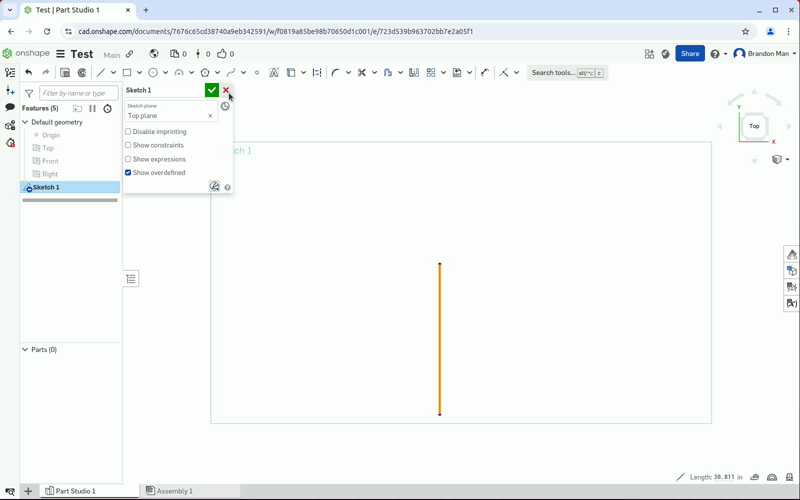
key(shift+h)
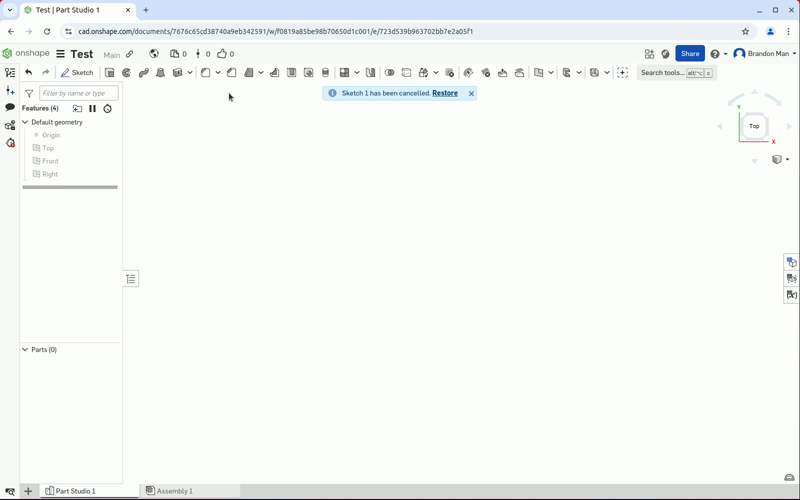
mouse_move(73, 352)
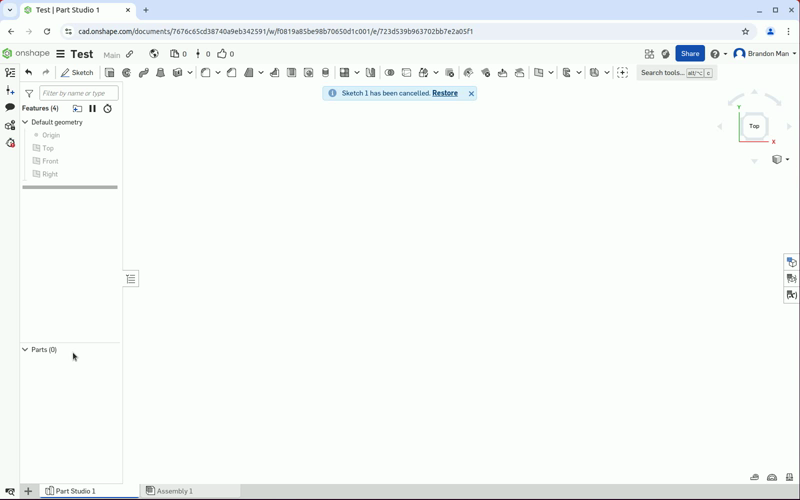
key(y)
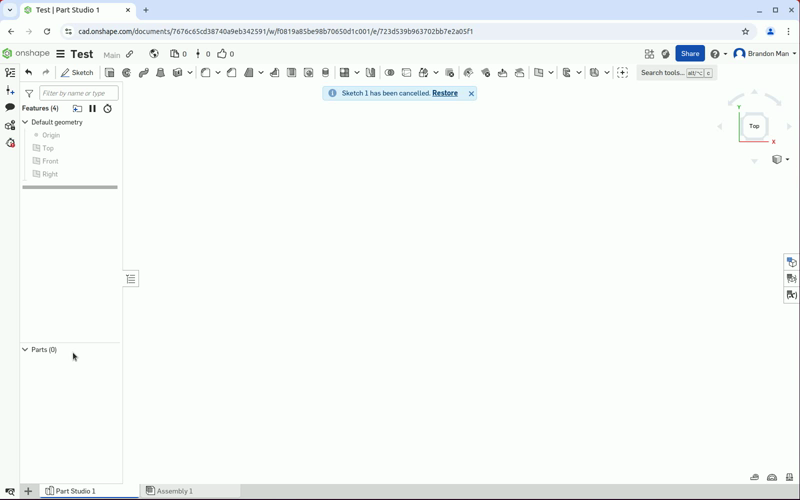
key(shift+p)
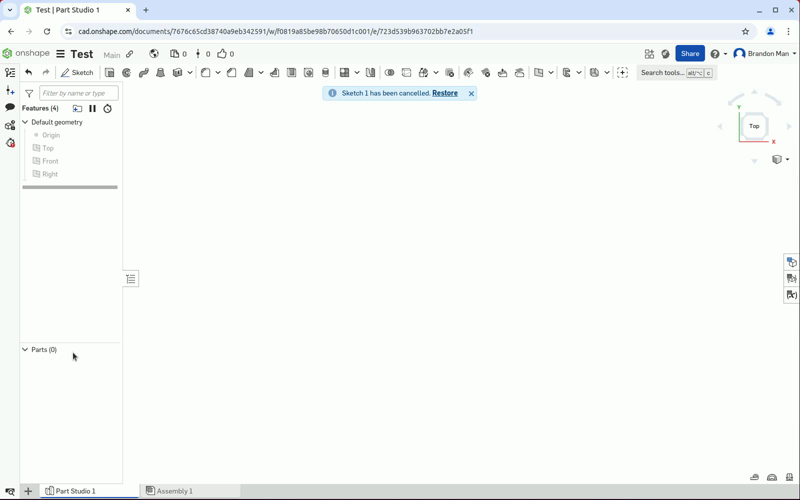
key(space)
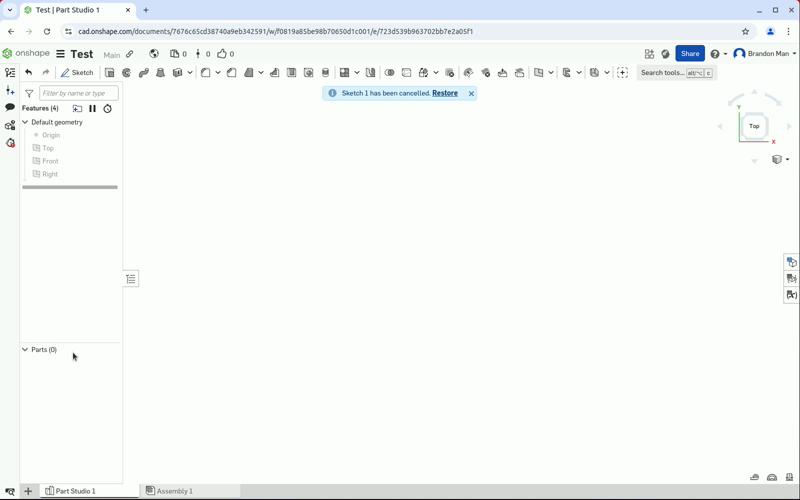
key_down(shift)
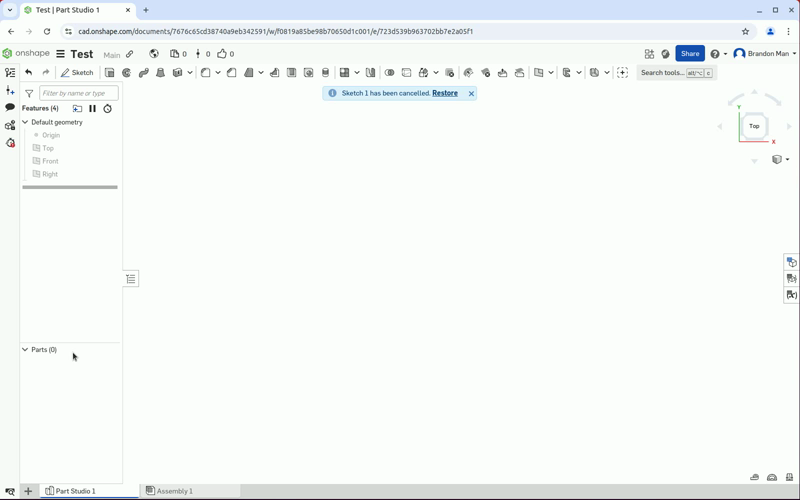
key(up)
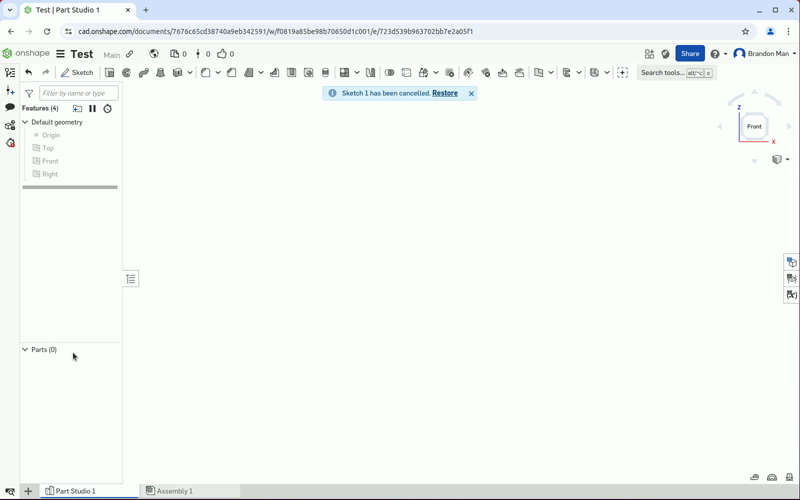
key_up(shift)
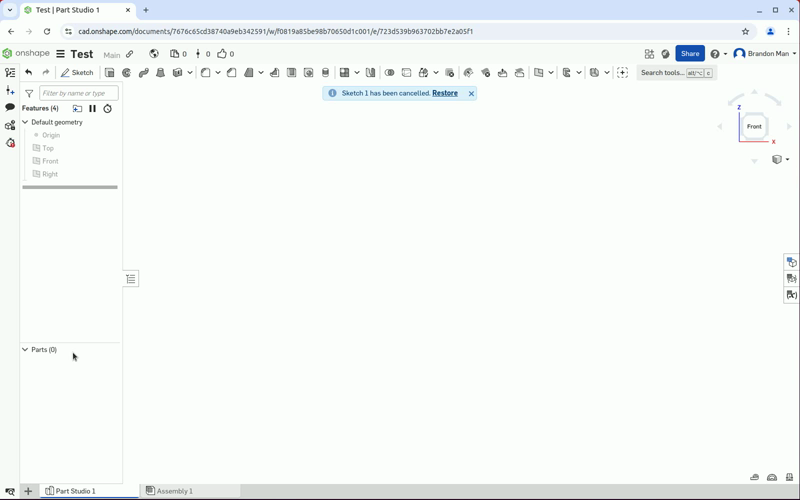
mouse_move(73, 352)
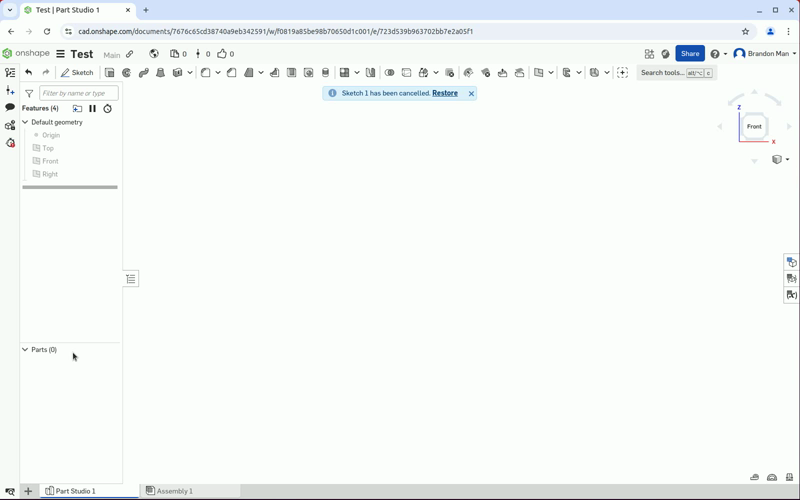
key(shift+y)
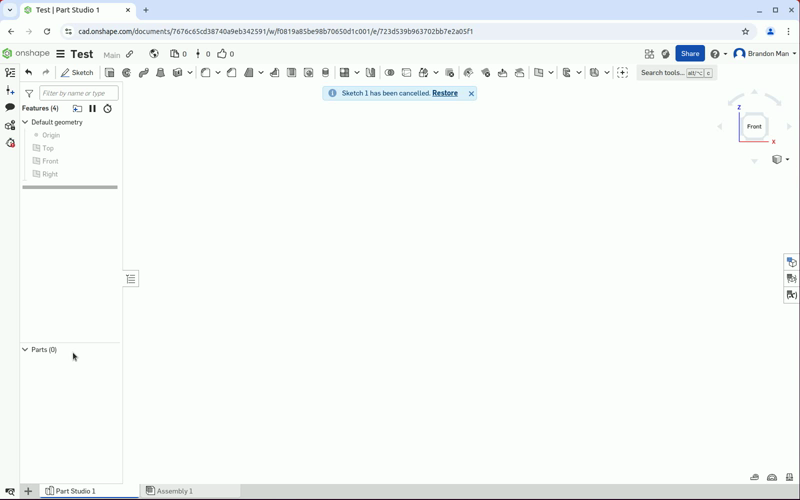
key(shift+s)
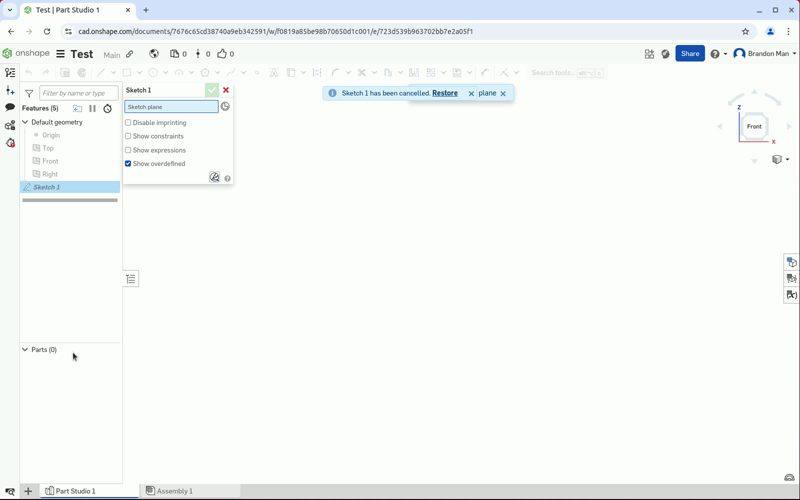
mouse_move(73, 163)
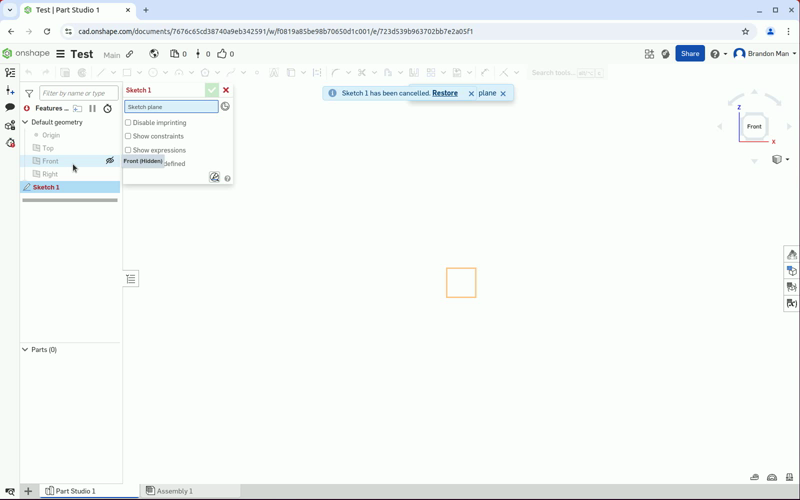
click(73, 163)
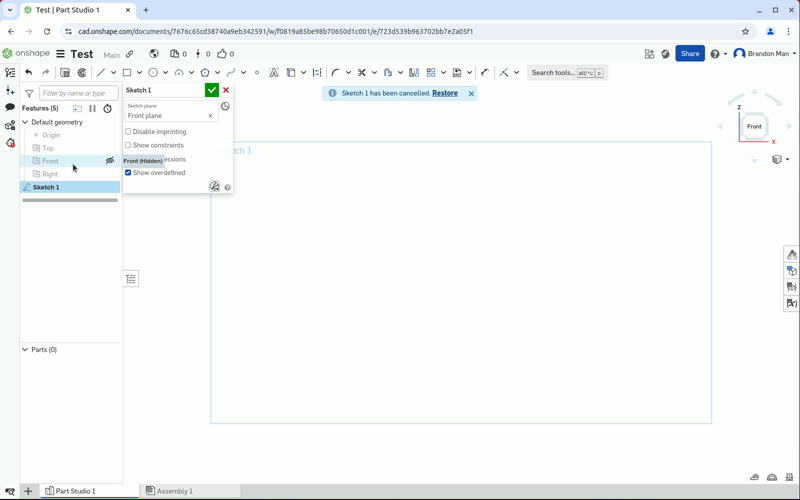
mouse_move(73, 352)
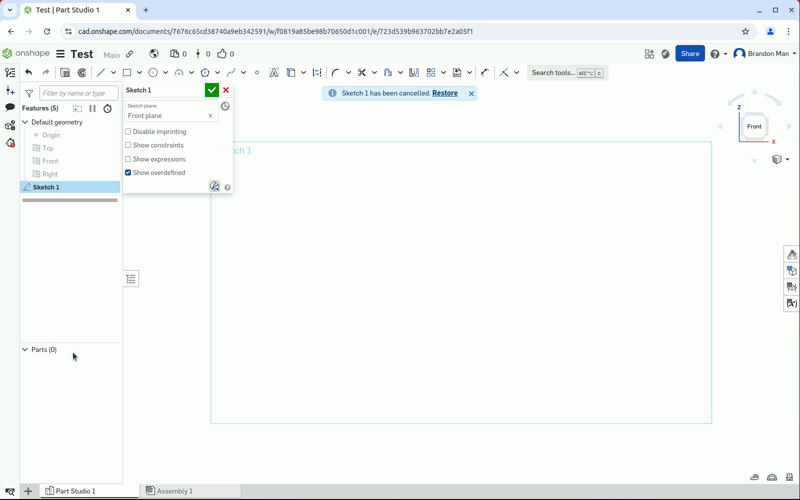
key(y)
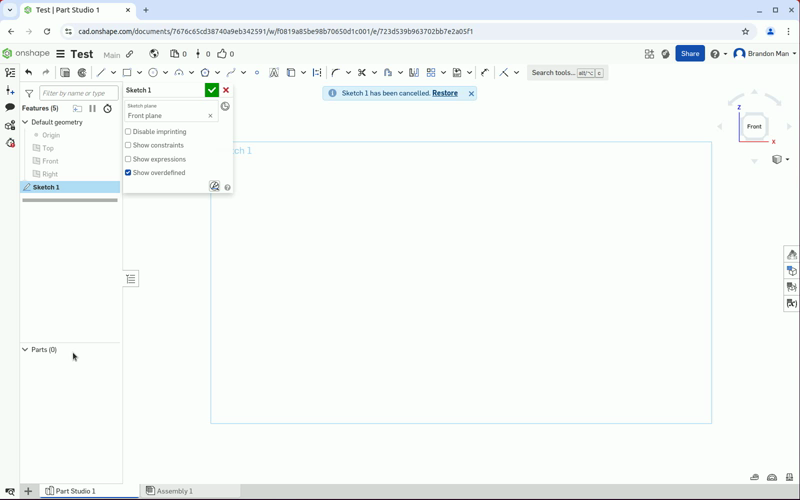
key(l)
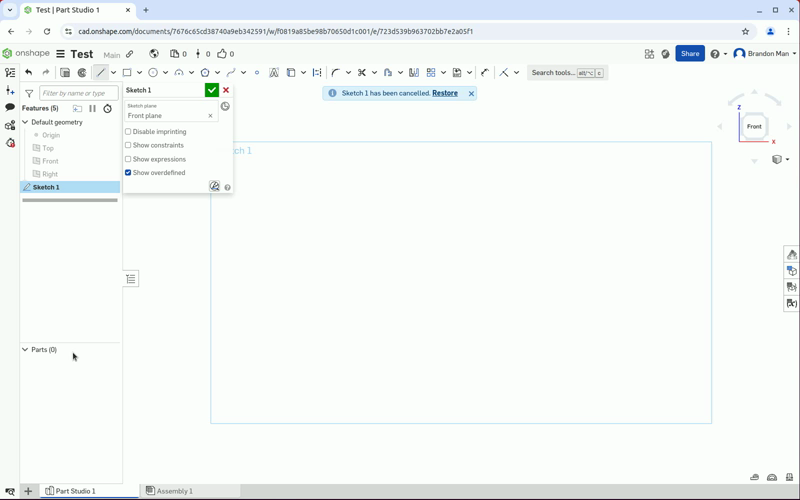
key_down(shift)
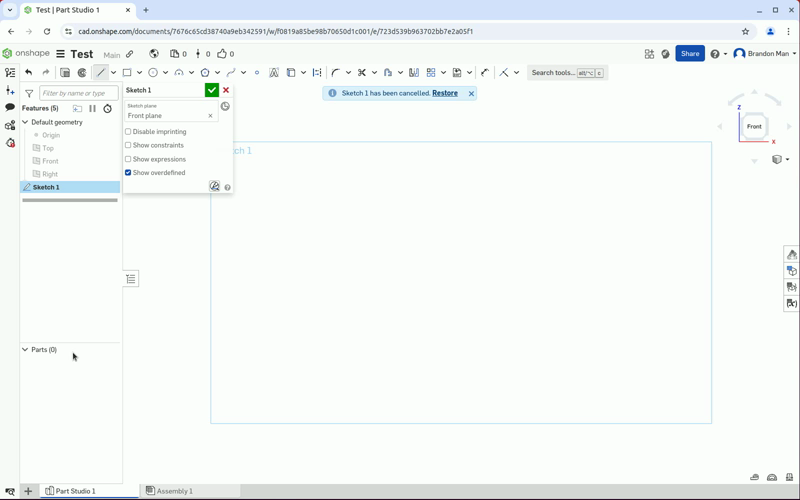
mouse_move(411, 240)
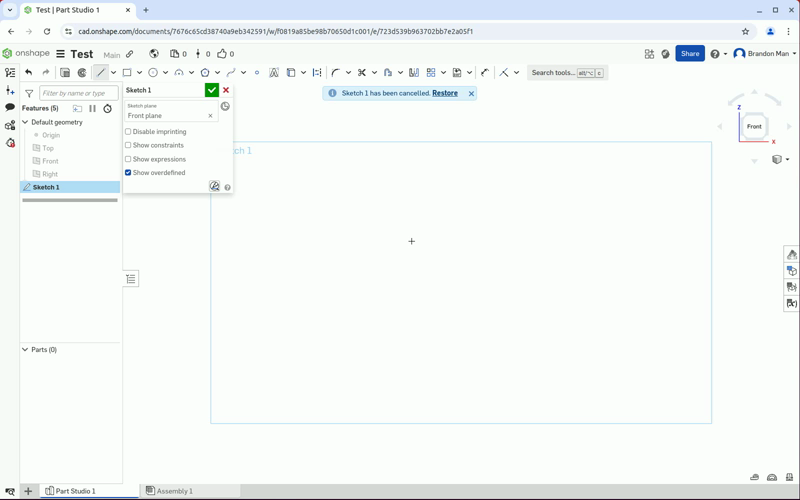
click(411, 240)
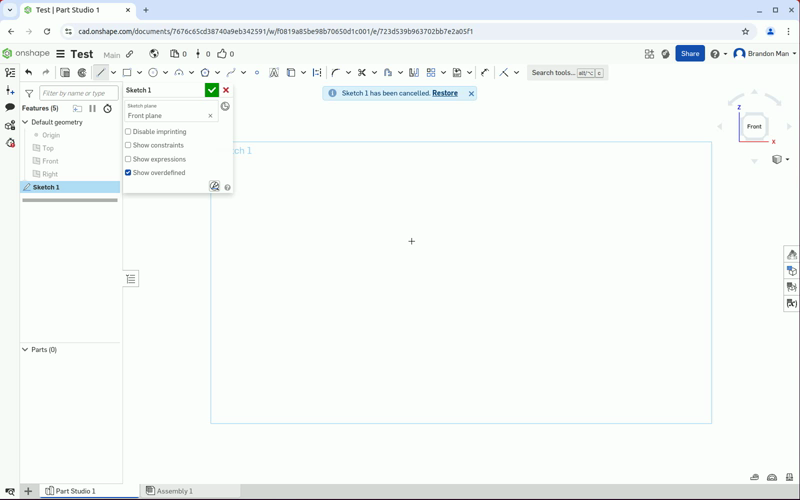
key_up(shift)
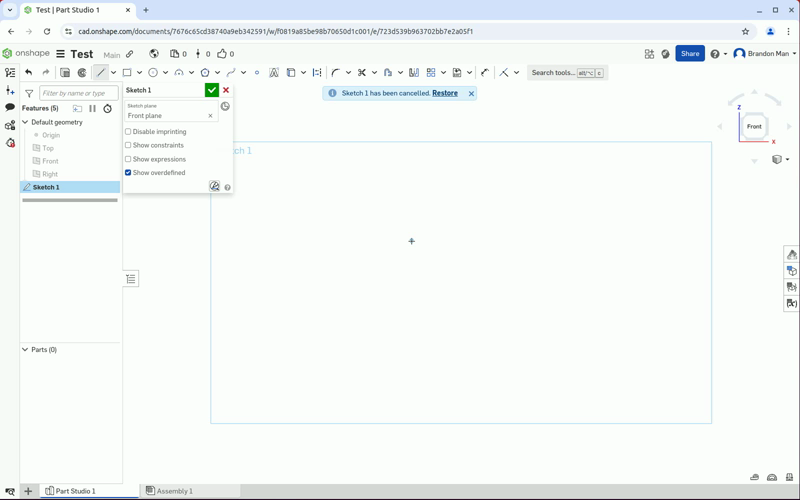
key_down(shift)
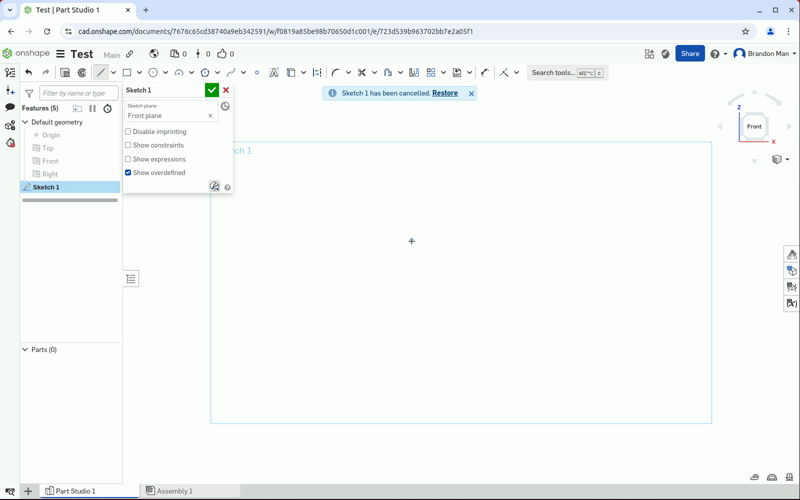
mouse_move(441, 240)
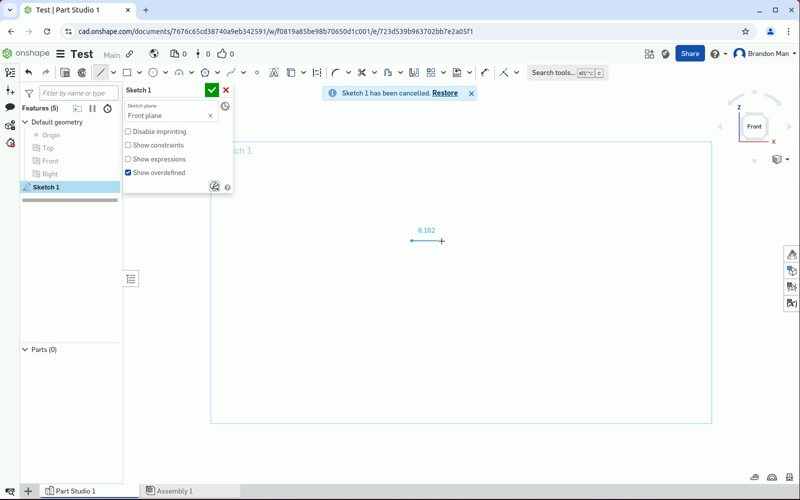
mouse_move(458, 260)
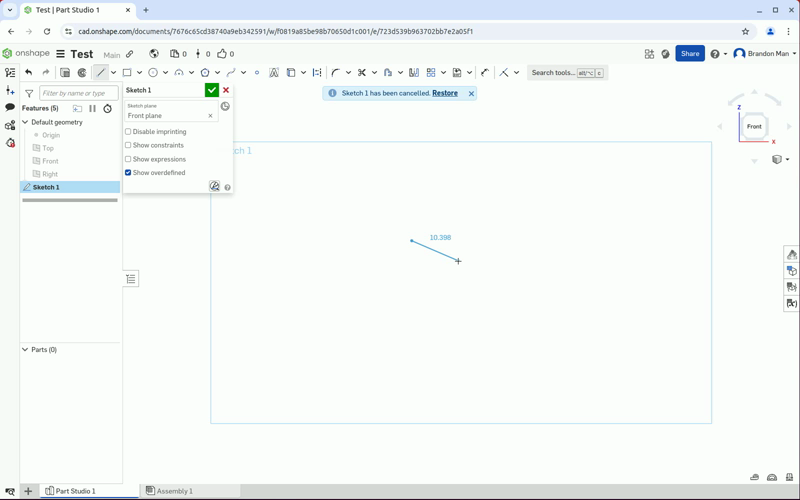
click(458, 260)
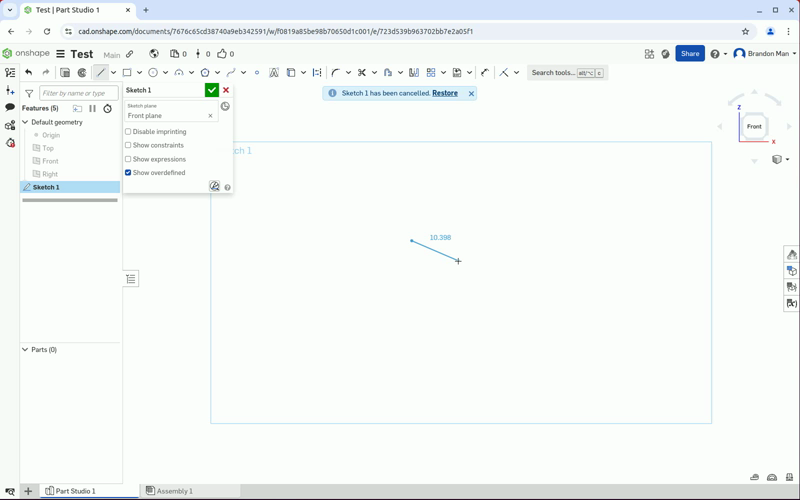
key_up(shift)
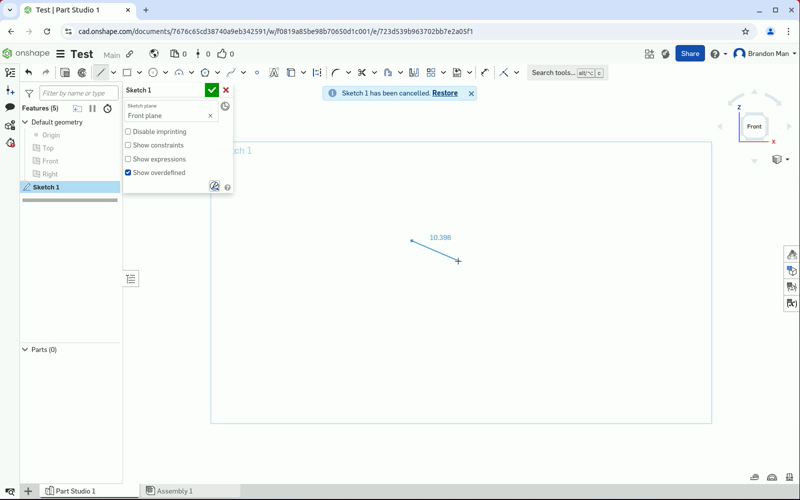
key_down(shift)
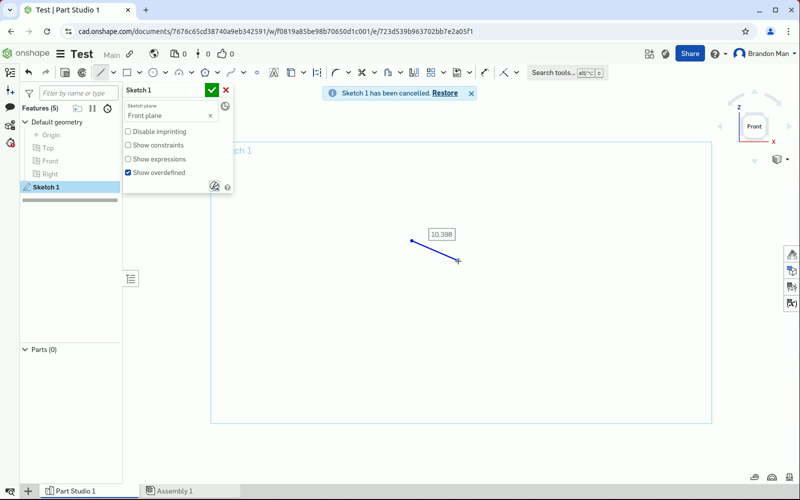
mouse_move(488, 260)
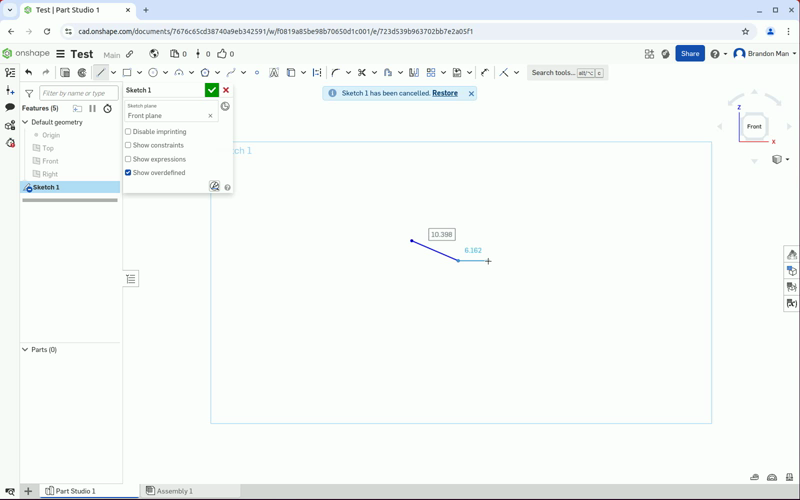
mouse_move(461, 259)
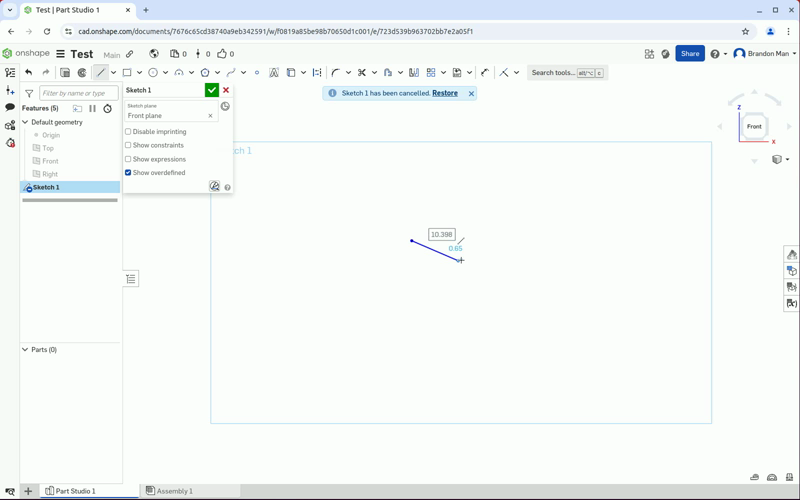
scroll(6)
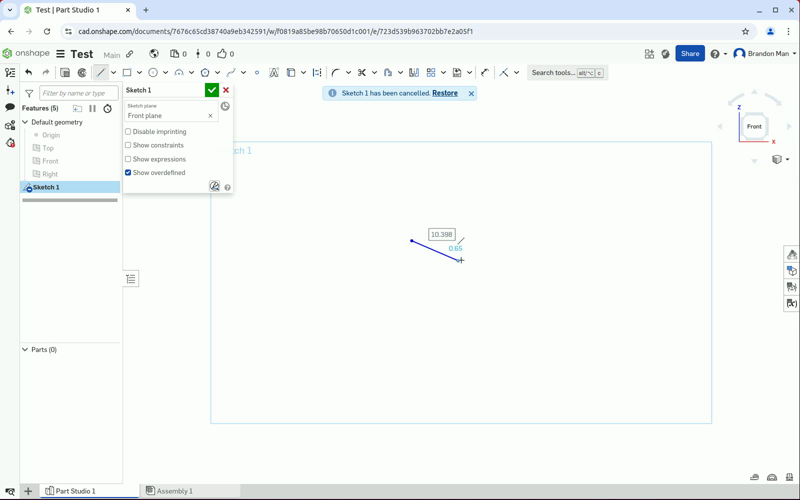
scroll(6)
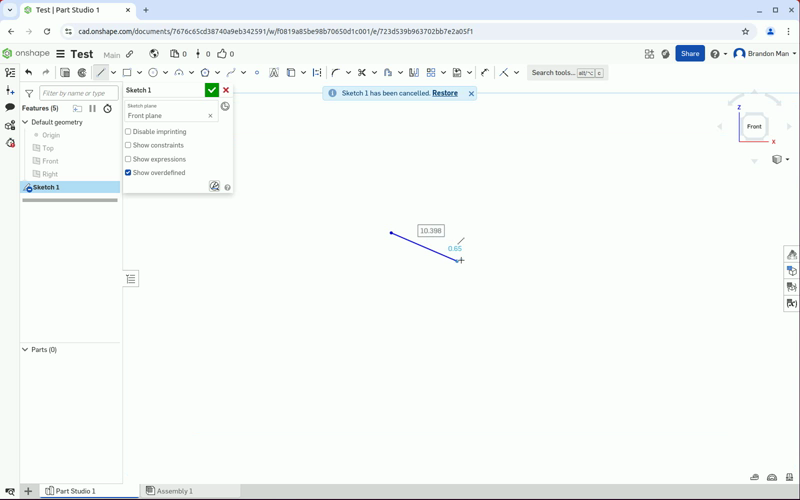
scroll(6)
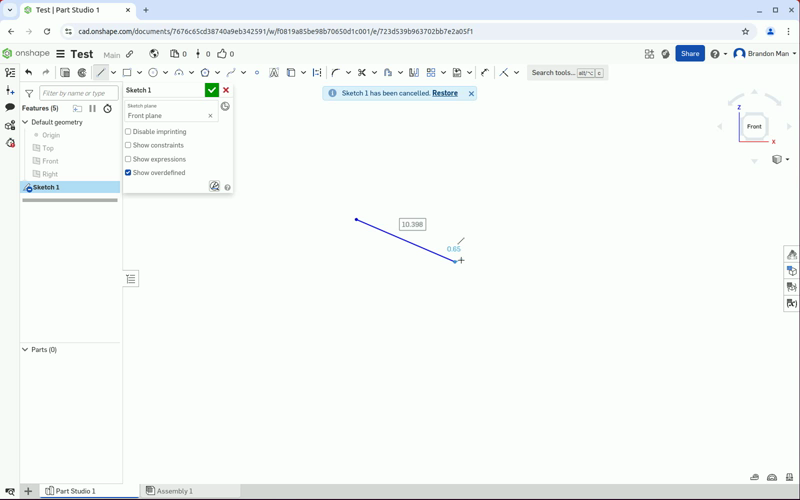
scroll(6)
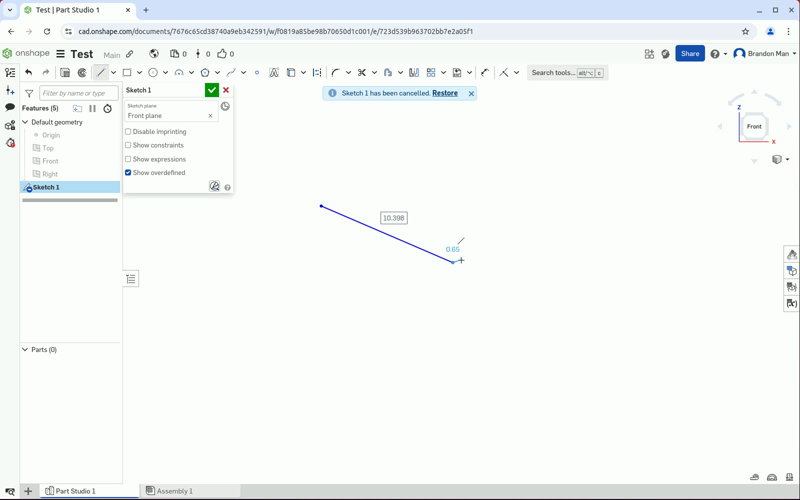
scroll(6)
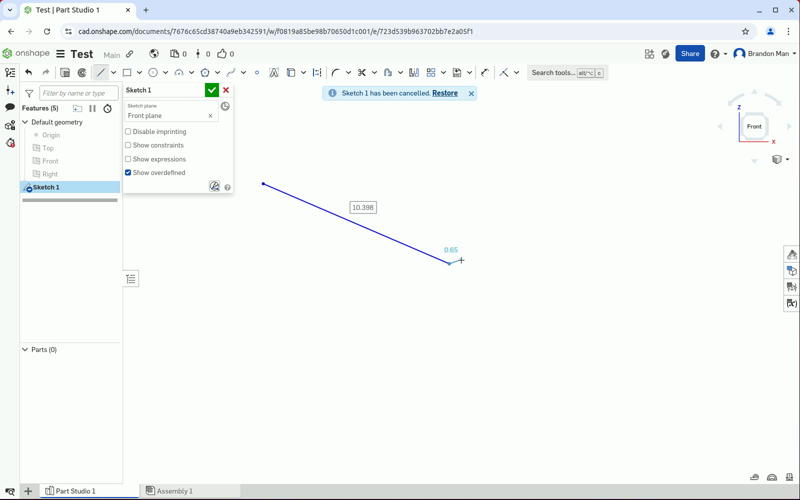
scroll(6)
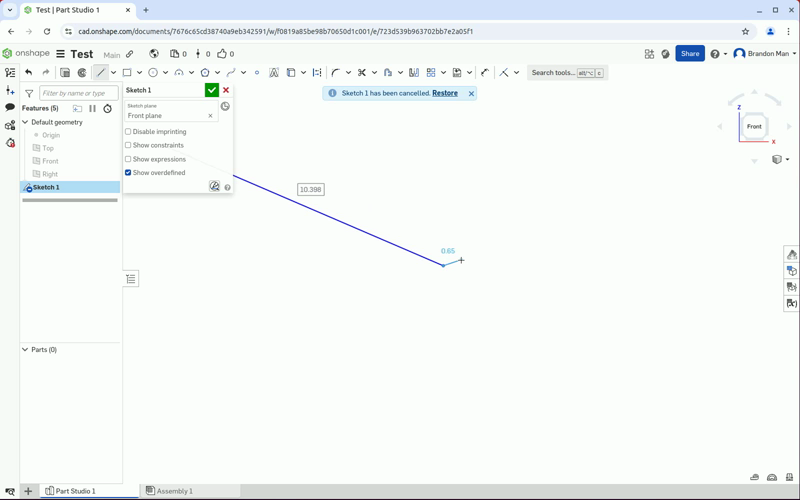
scroll(6)
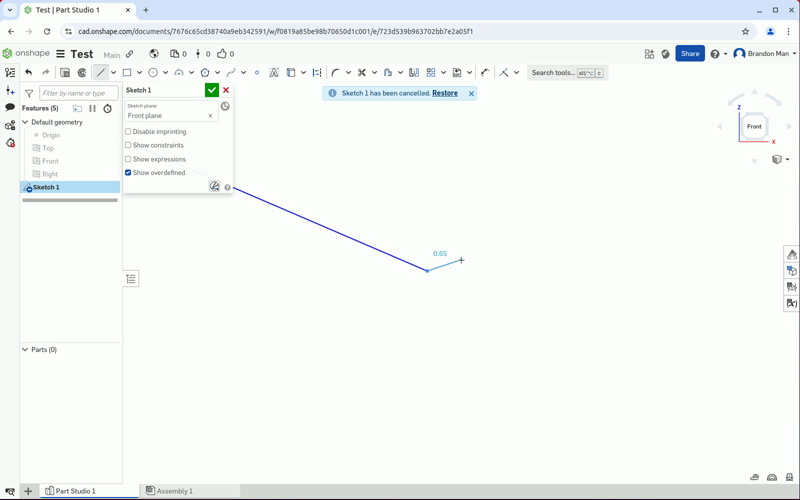
click(461, 259)
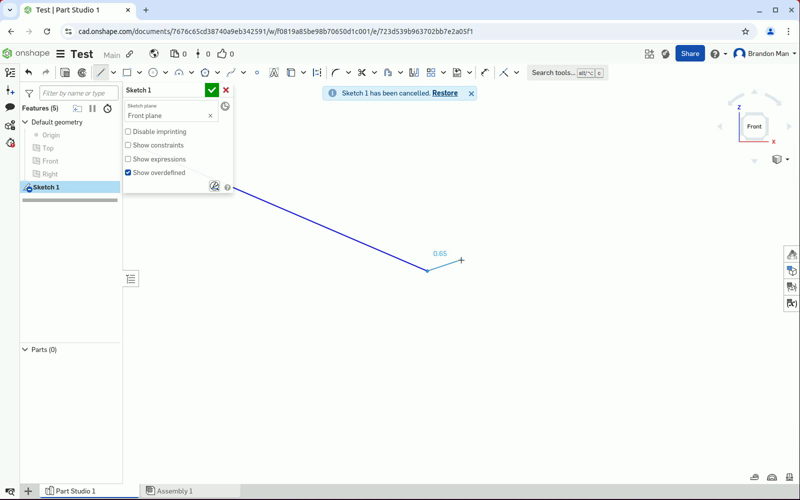
scroll(-6)
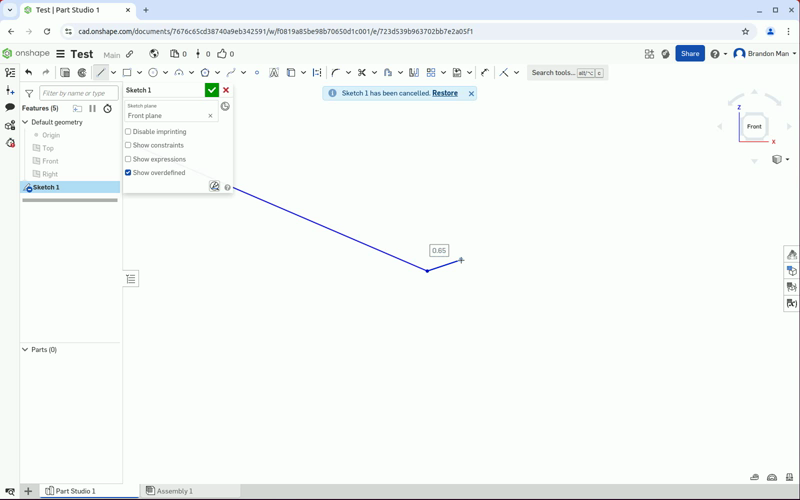
scroll(-6)
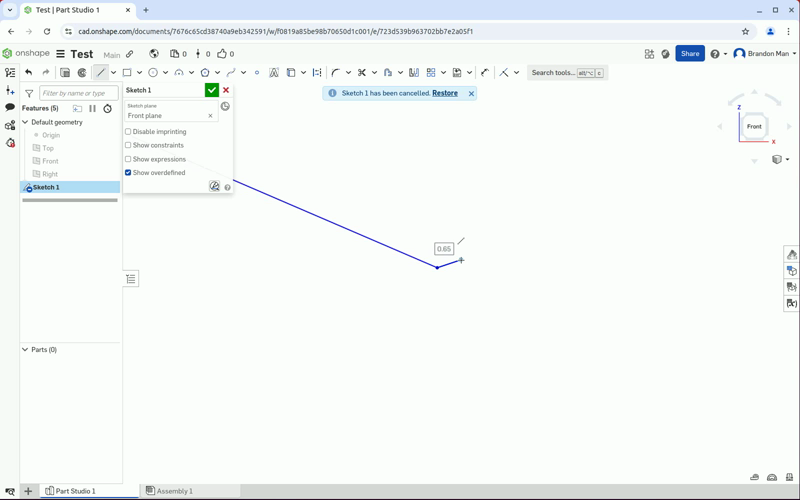
scroll(-6)
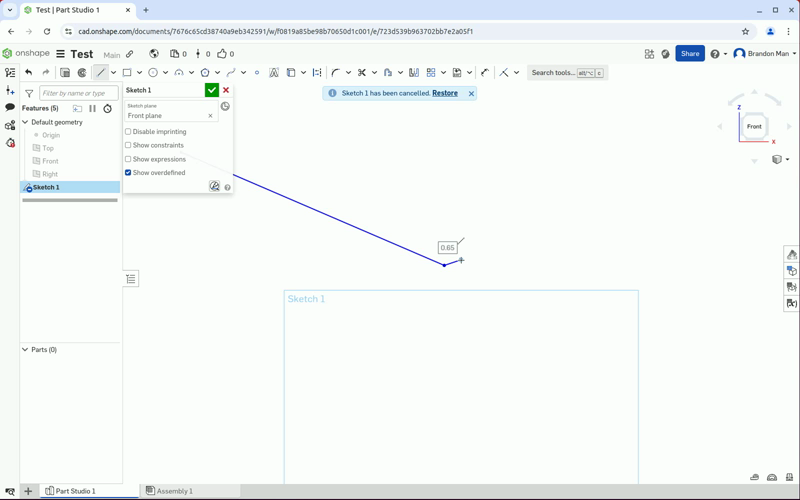
scroll(-6)
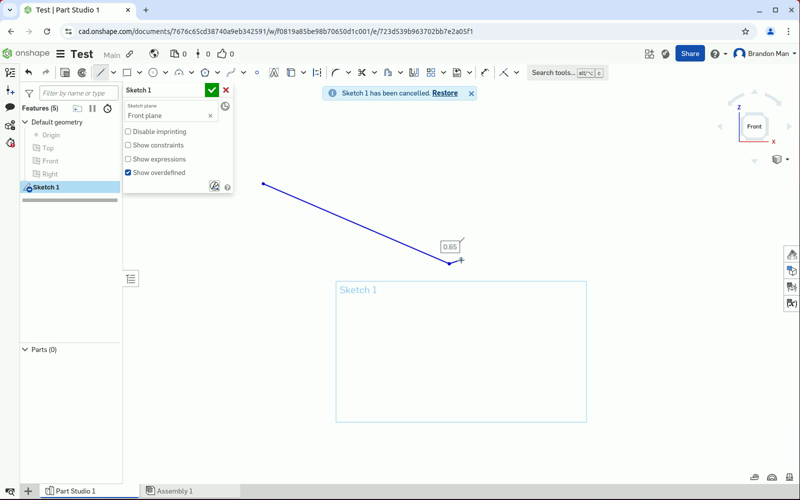
scroll(-6)
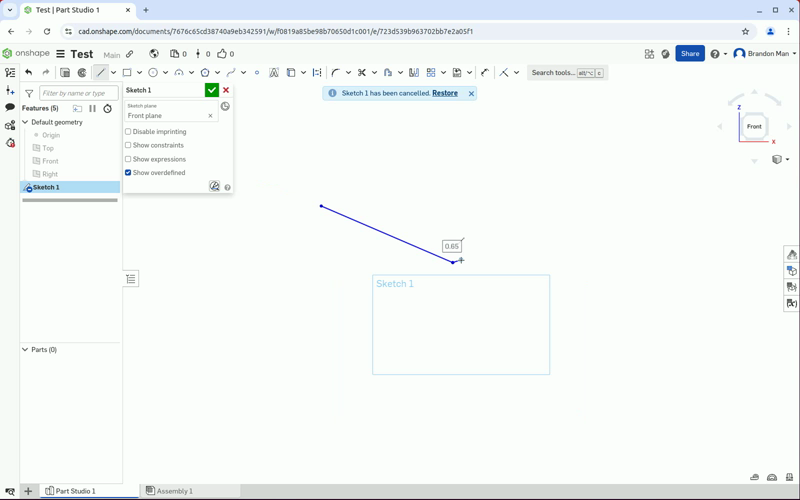
scroll(-6)
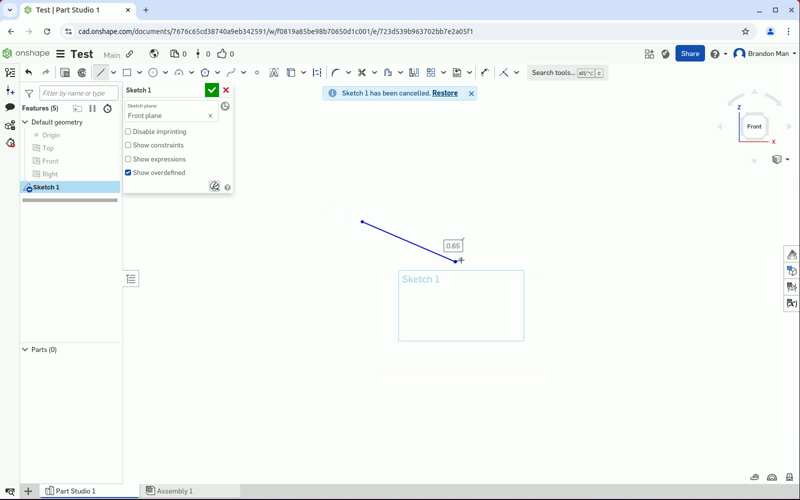
scroll(-6)
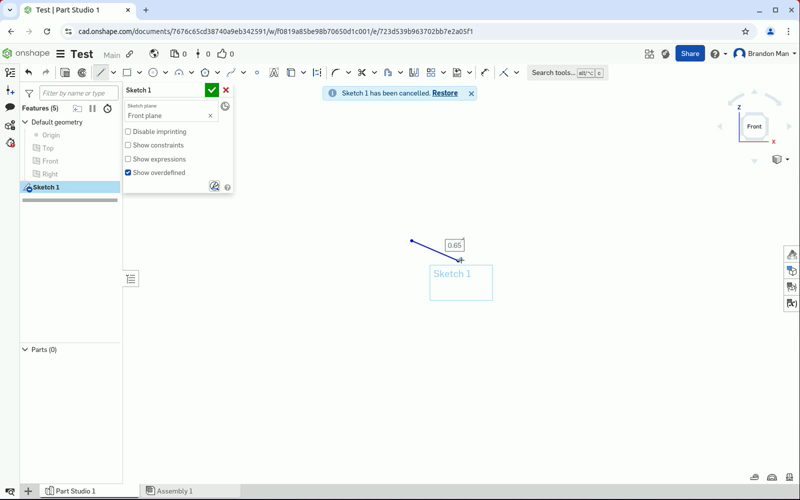
key_up(shift)
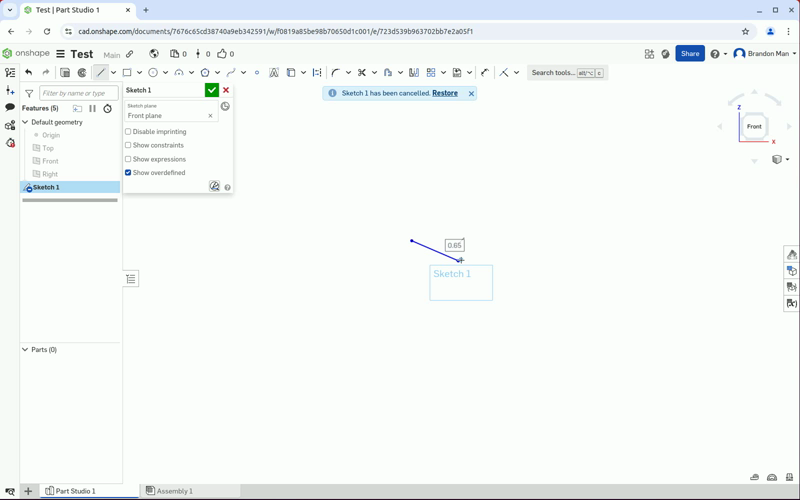
key_down(shift)
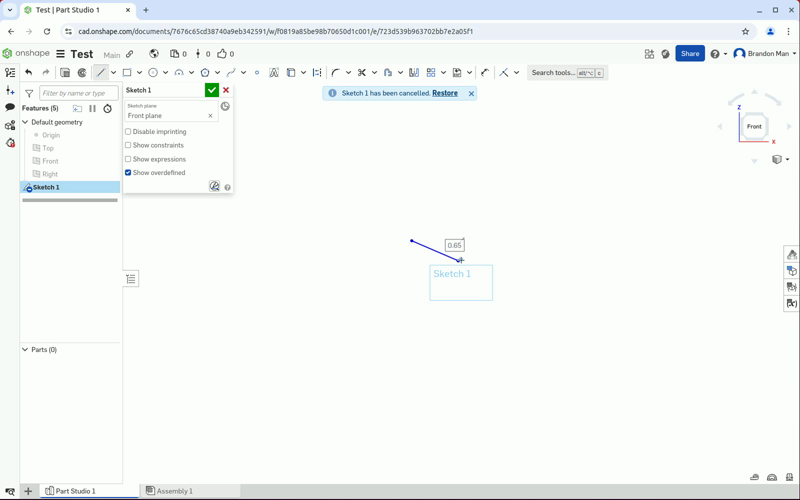
mouse_move(491, 259)
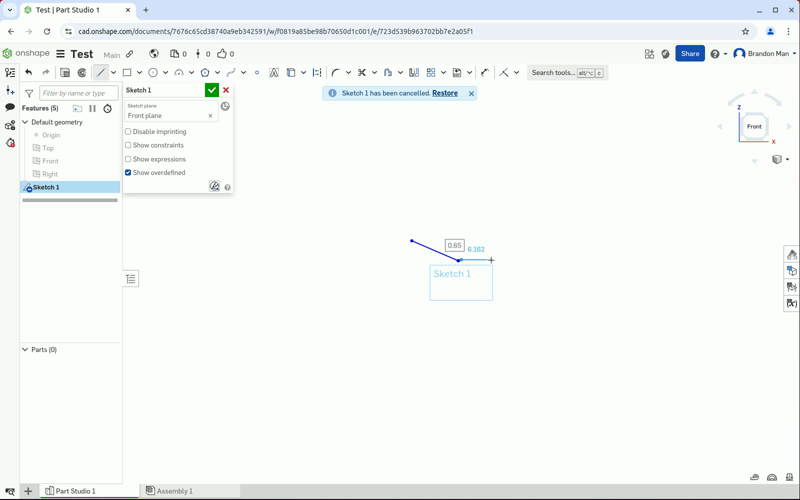
mouse_move(412, 238)
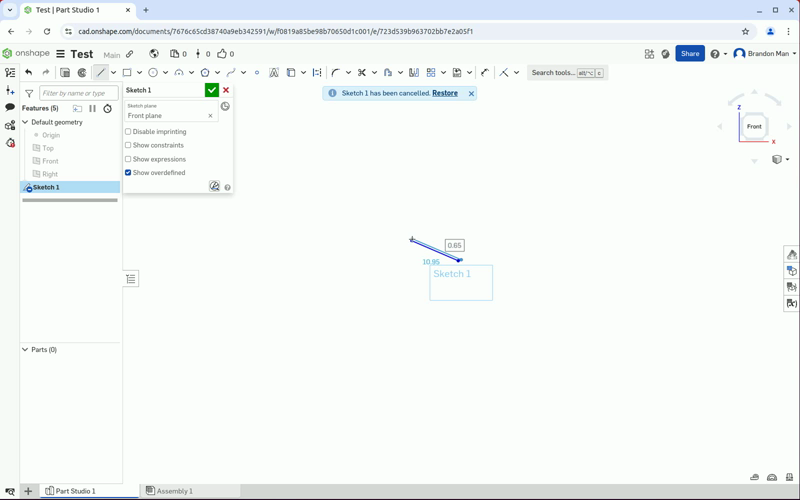
scroll(6)
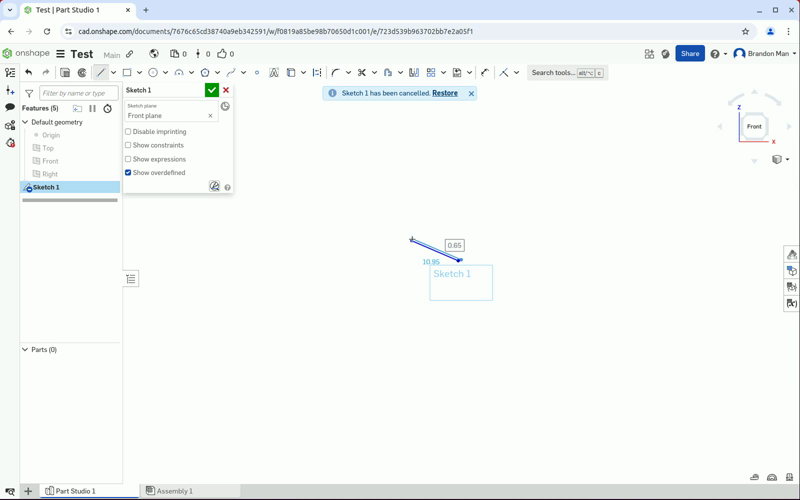
scroll(6)
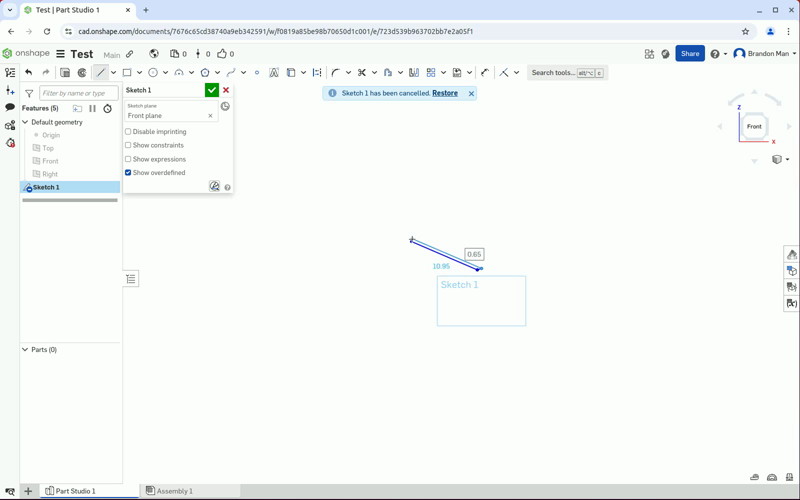
scroll(6)
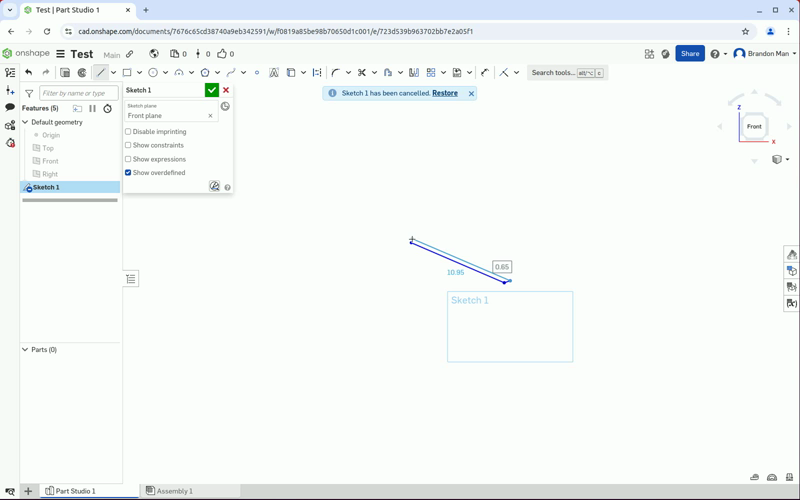
scroll(6)
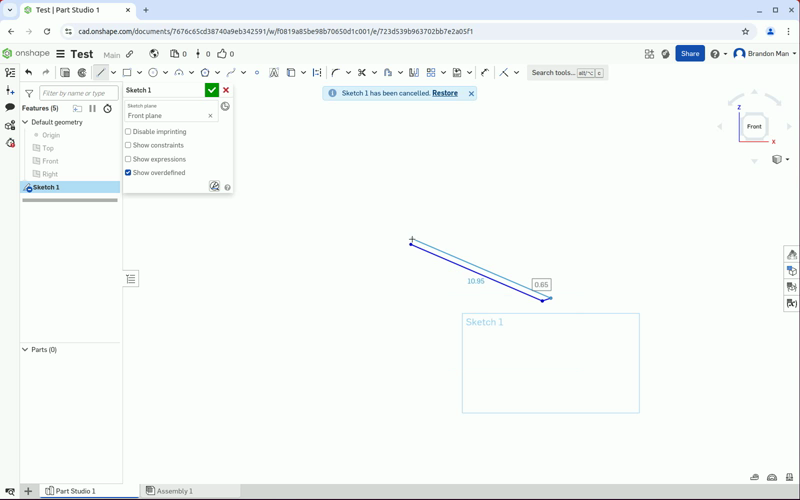
scroll(6)
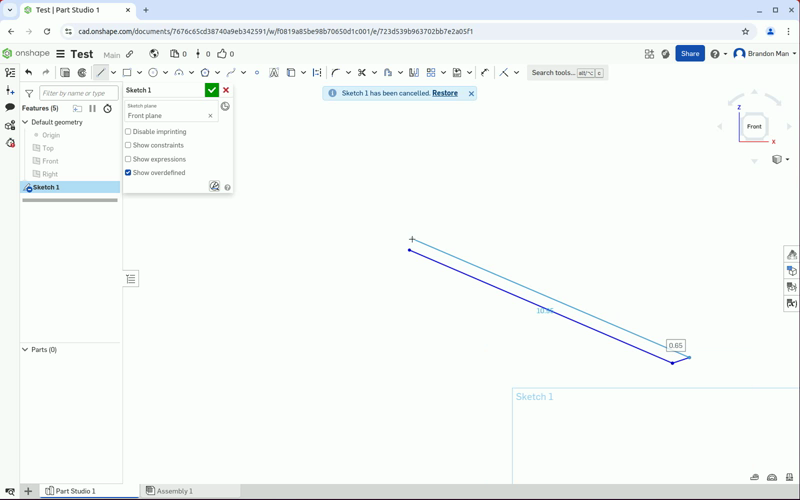
scroll(6)
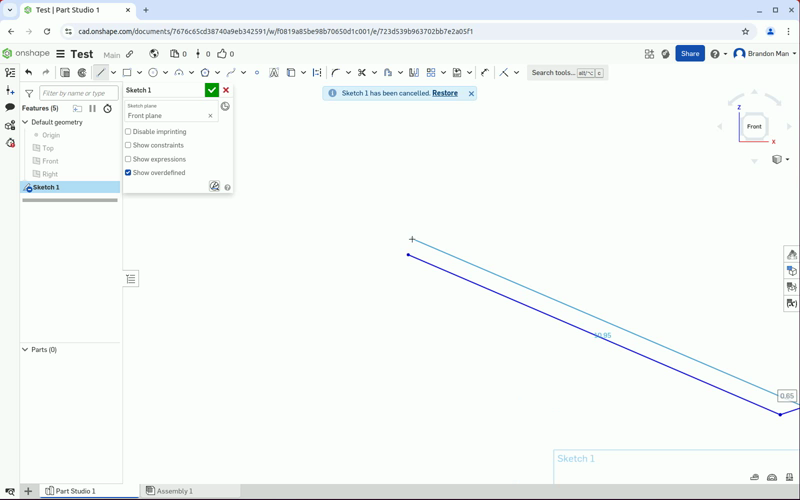
scroll(6)
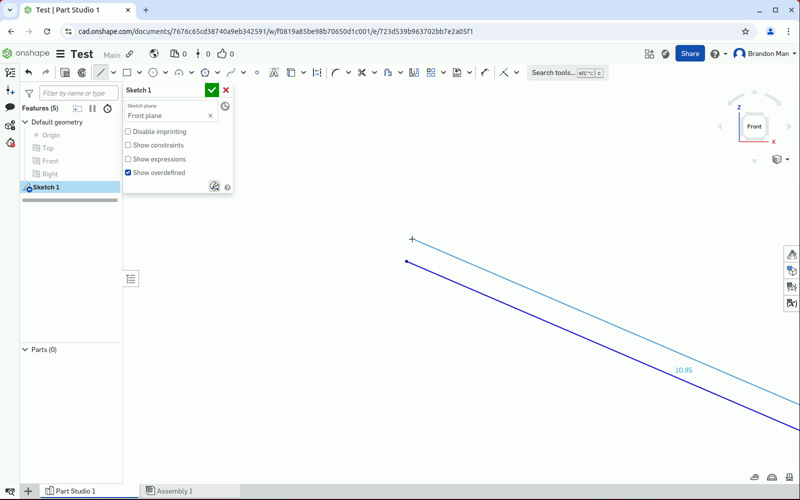
click(412, 238)
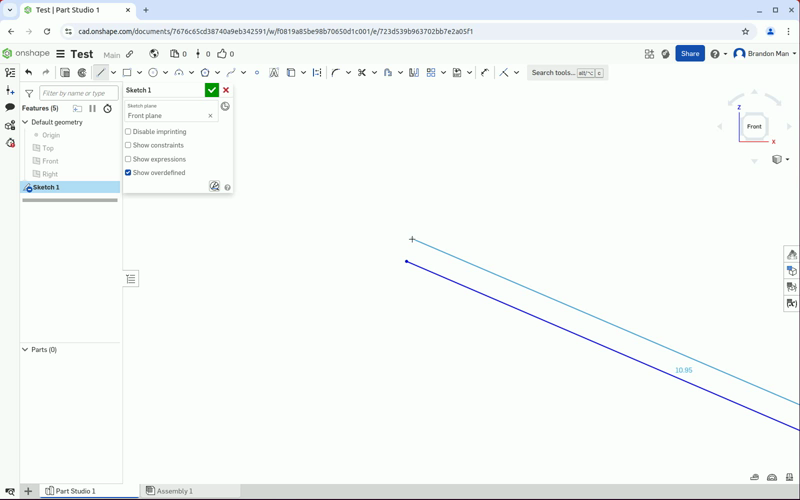
scroll(-6)
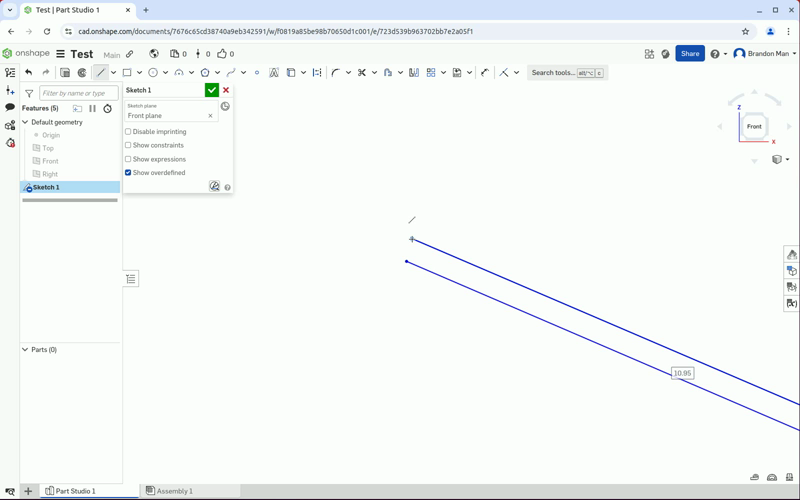
scroll(-6)
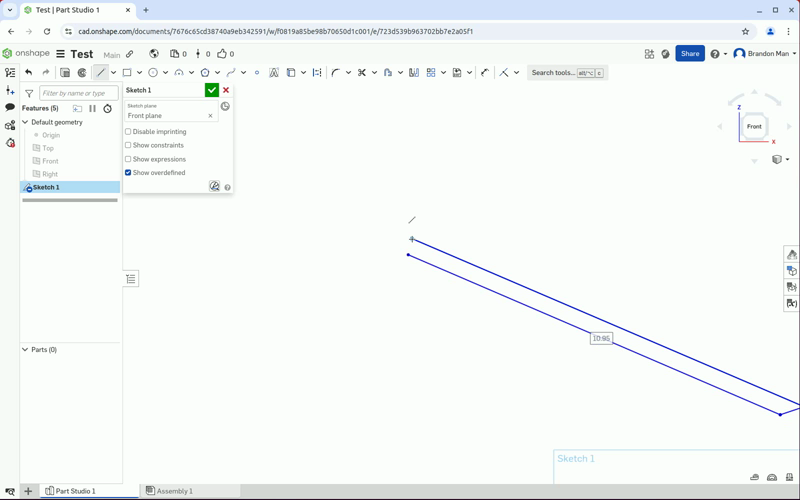
scroll(-6)
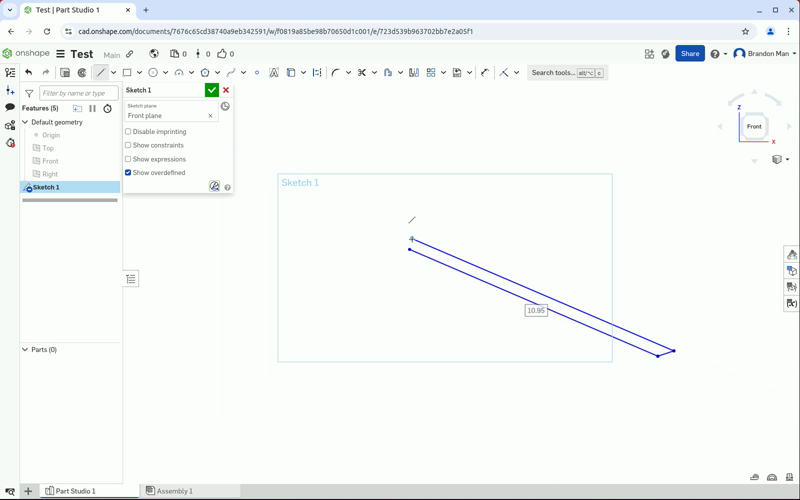
scroll(-6)
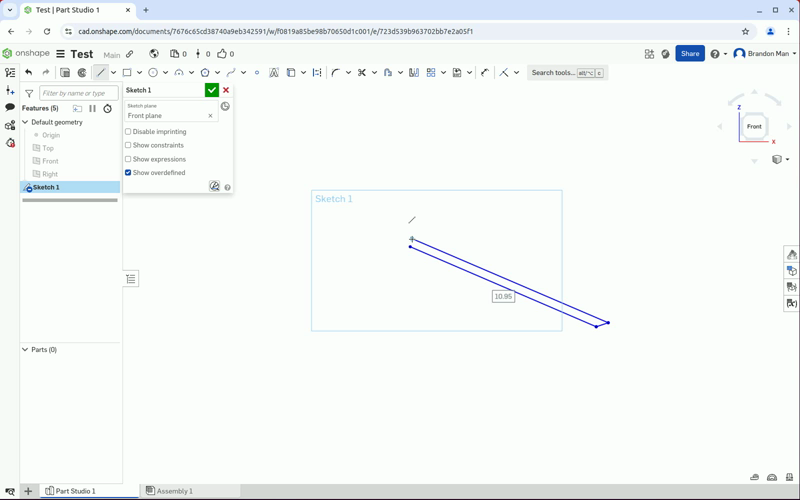
scroll(-6)
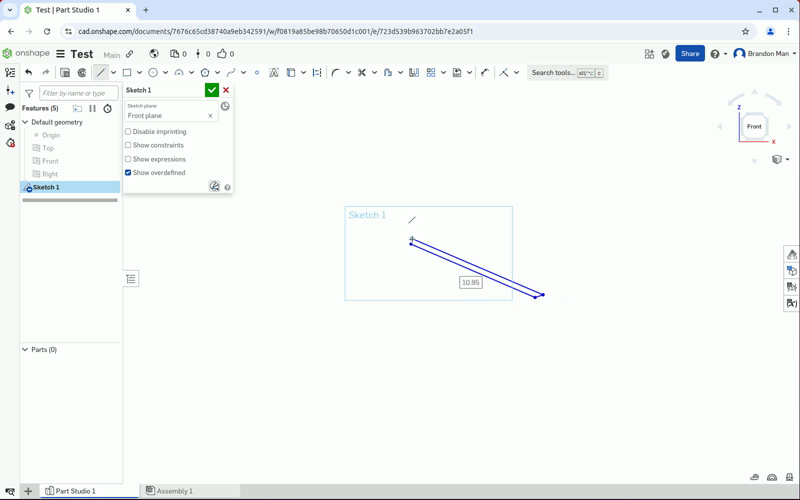
scroll(-6)
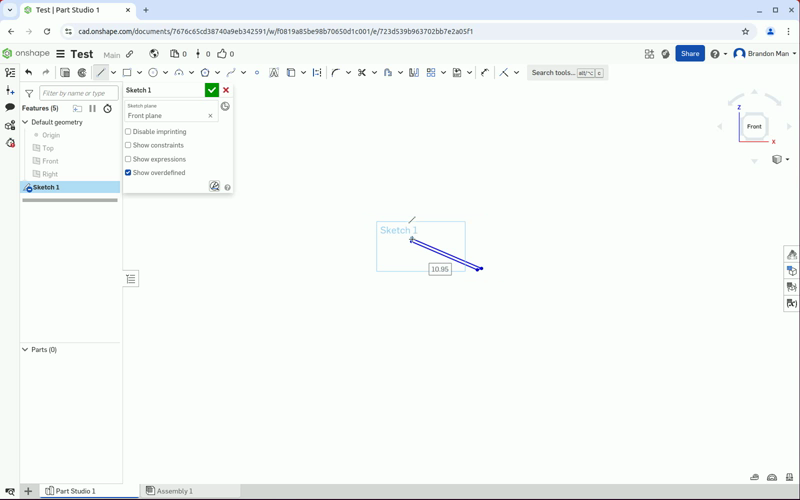
scroll(-6)
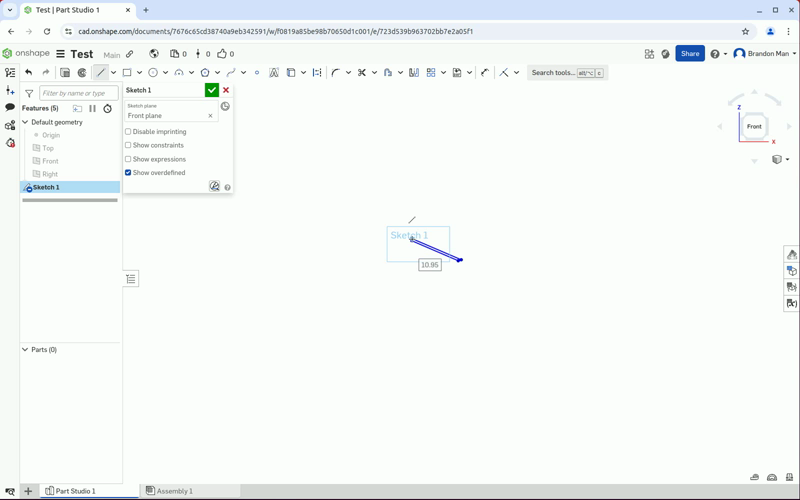
key_up(shift)
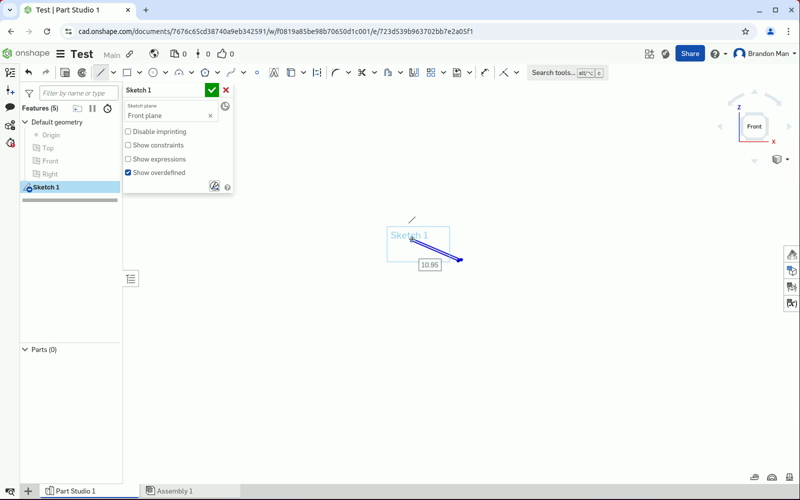
mouse_move(442, 238)
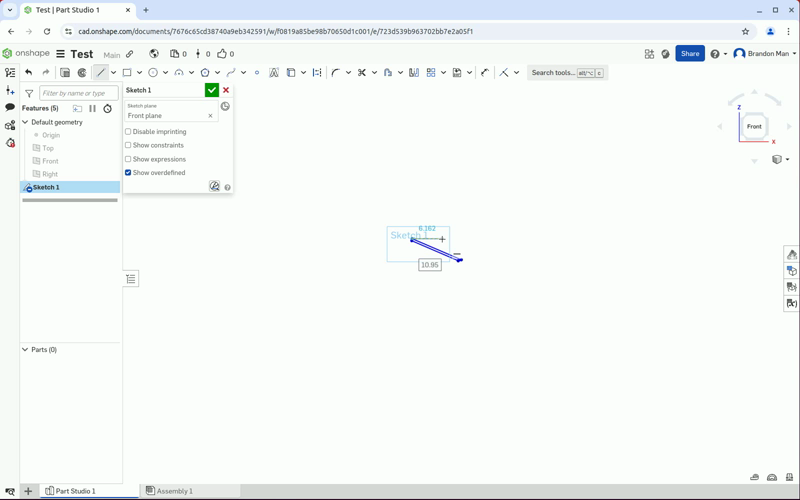
key_down(shift)
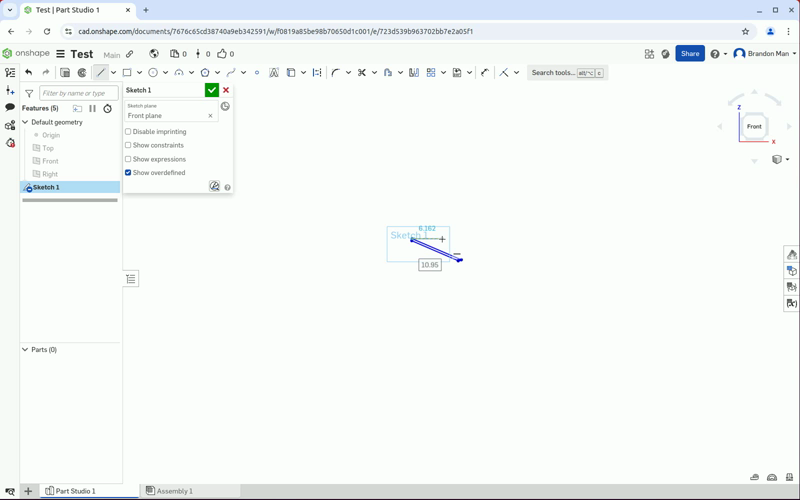
mouse_move(411, 240)
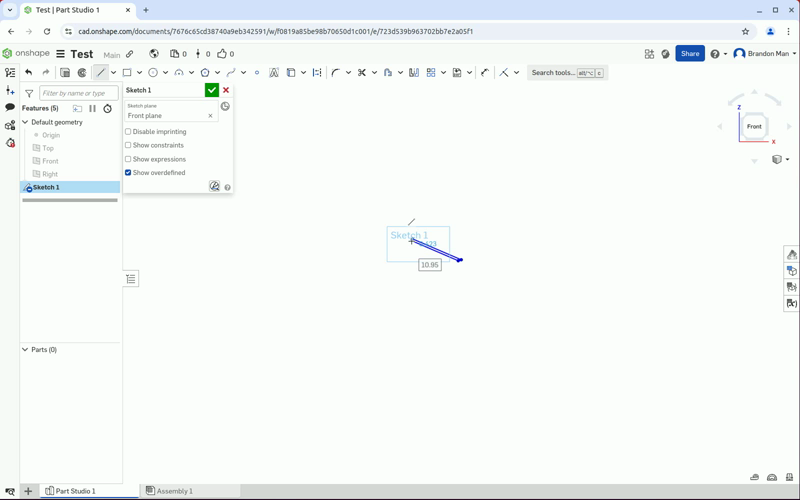
scroll(6)
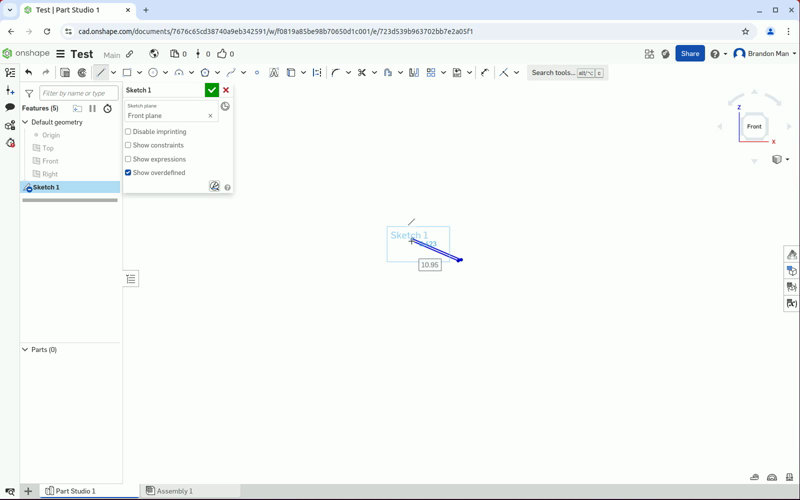
scroll(6)
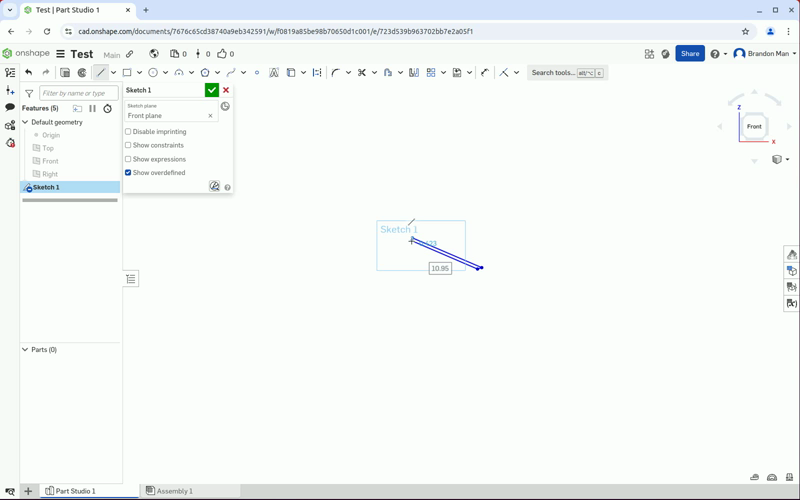
scroll(6)
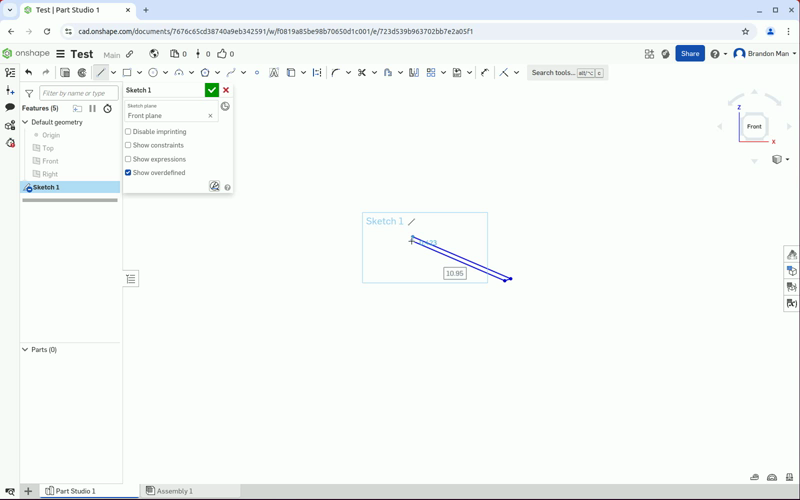
scroll(6)
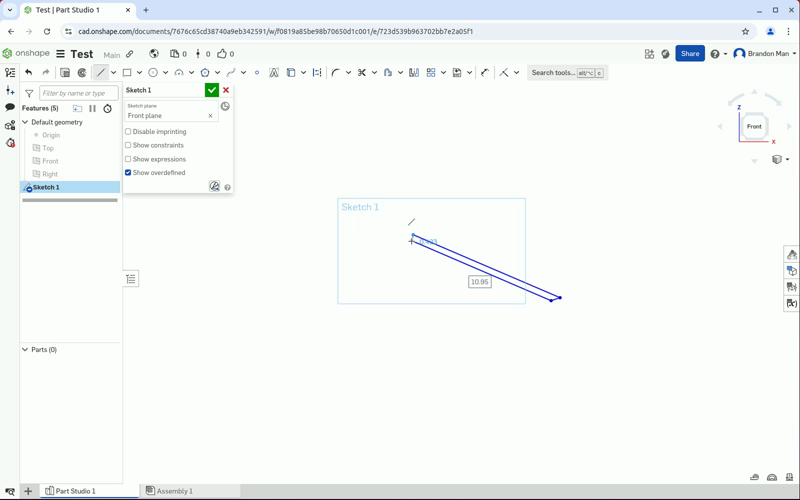
scroll(6)
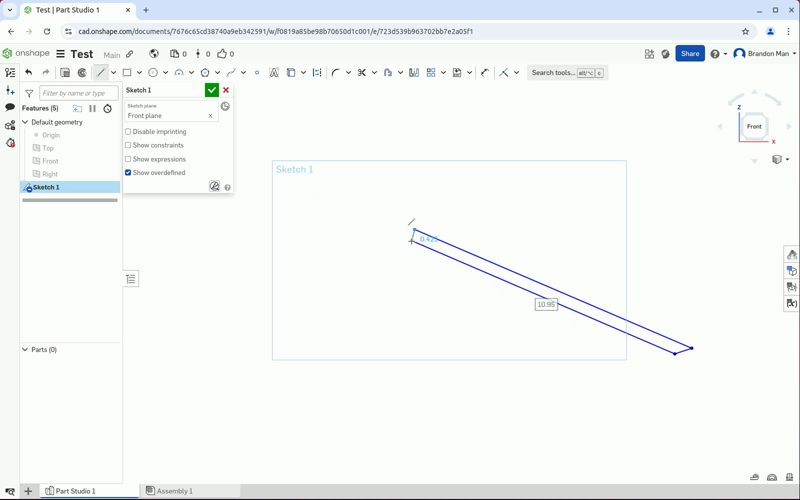
scroll(6)
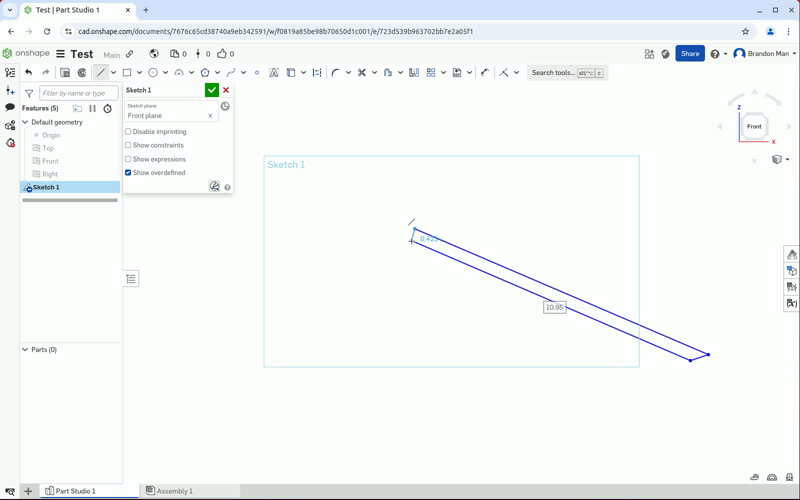
scroll(6)
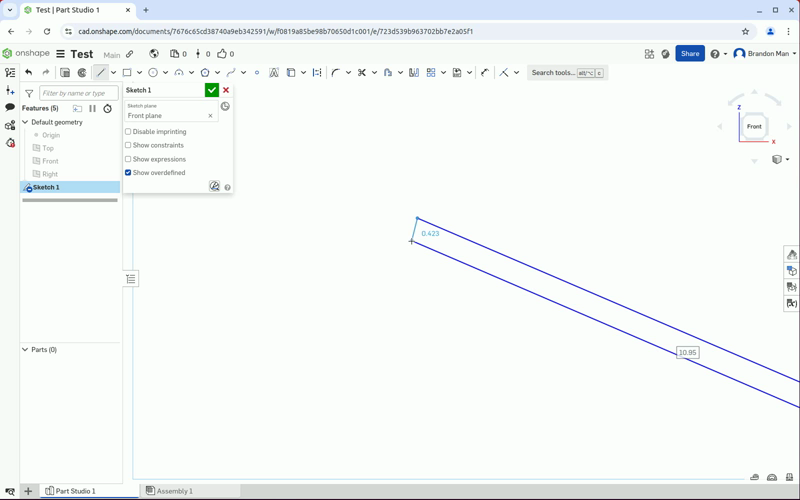
key_up(shift)
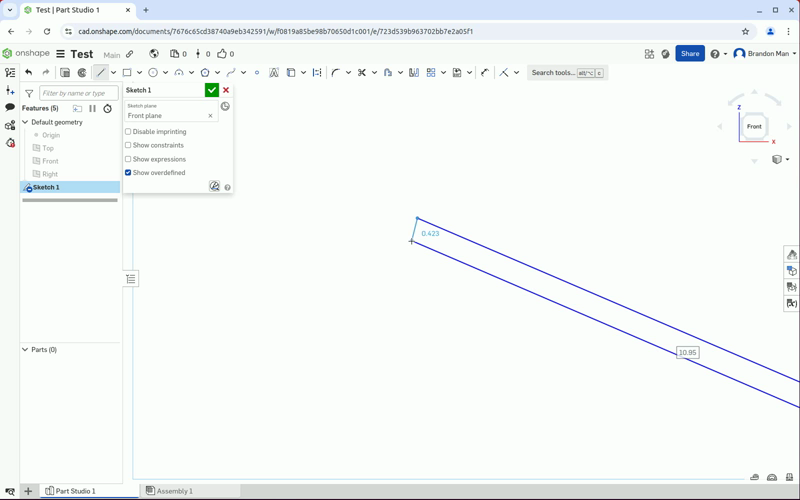
click(411, 240)
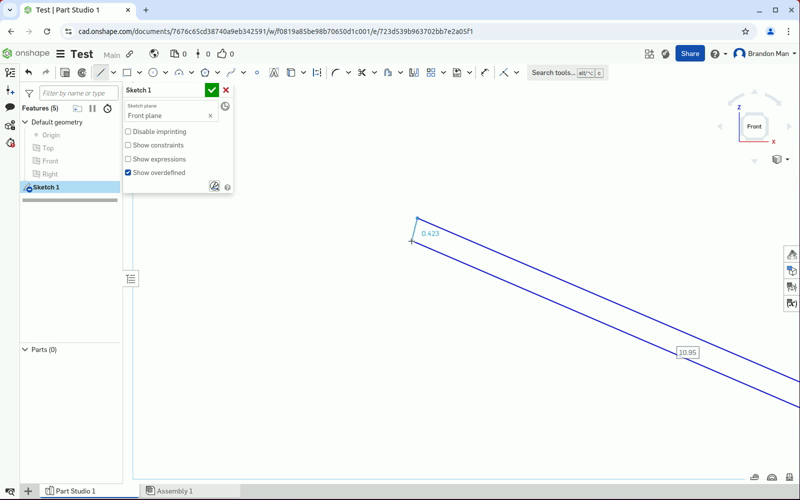
scroll(-6)
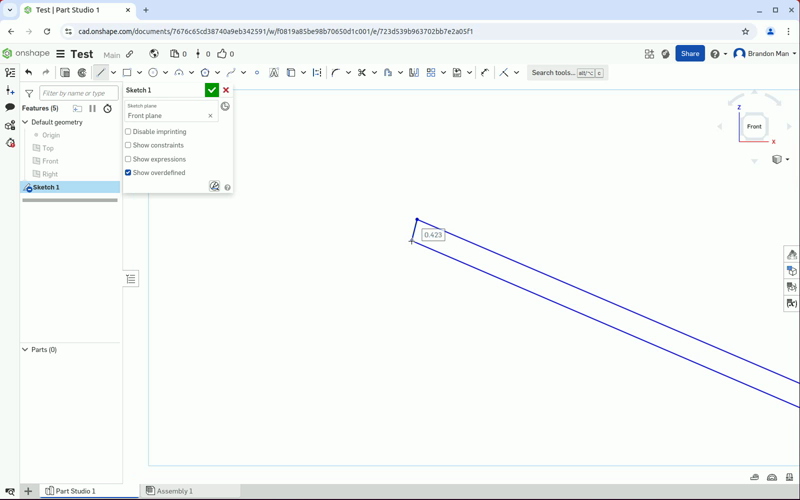
scroll(-6)
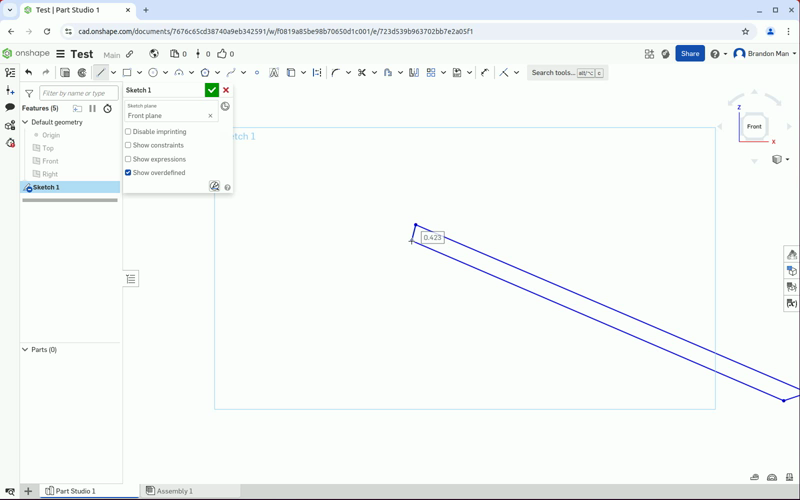
scroll(-6)
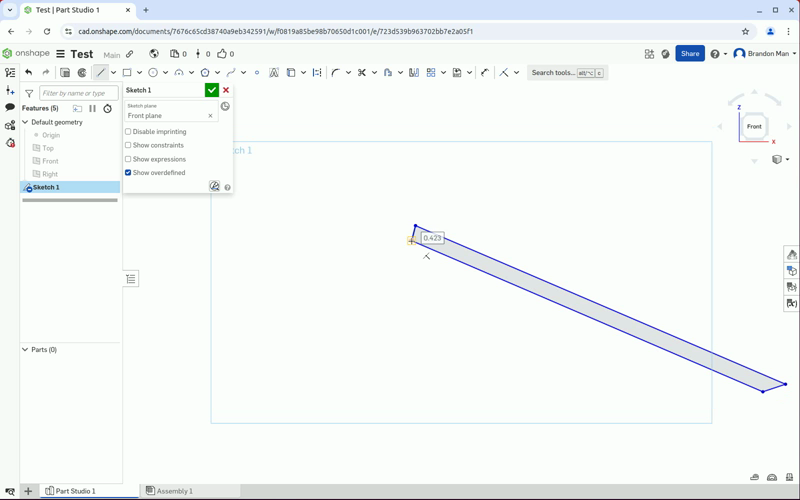
scroll(-6)
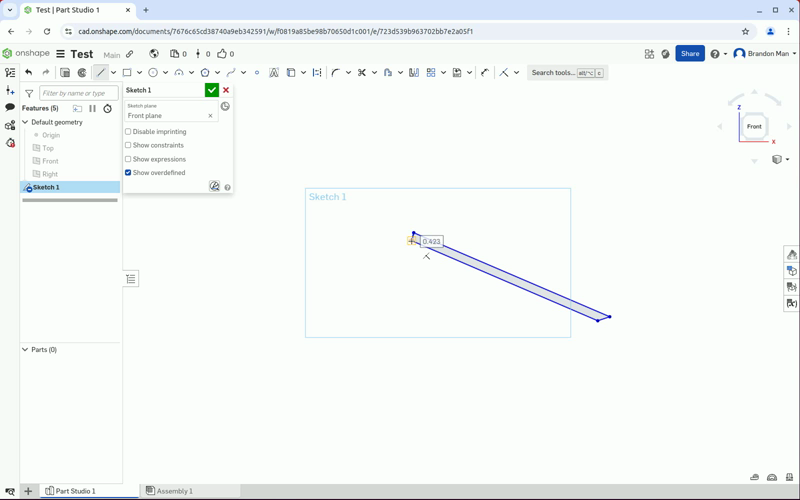
scroll(-6)
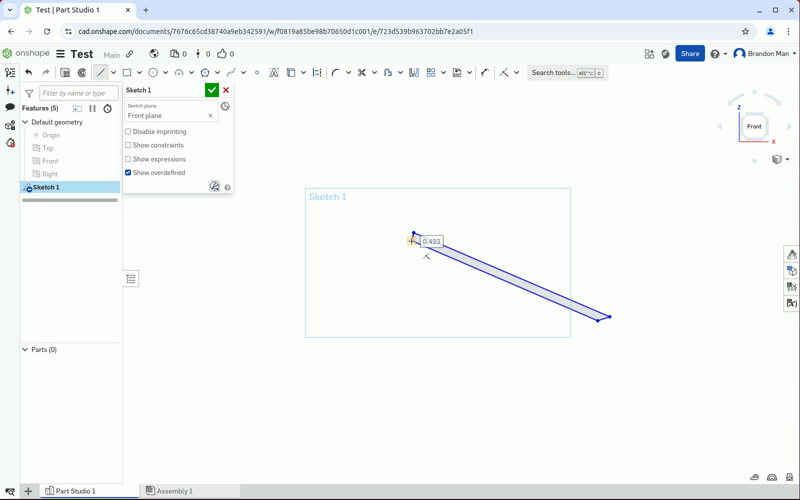
scroll(-6)
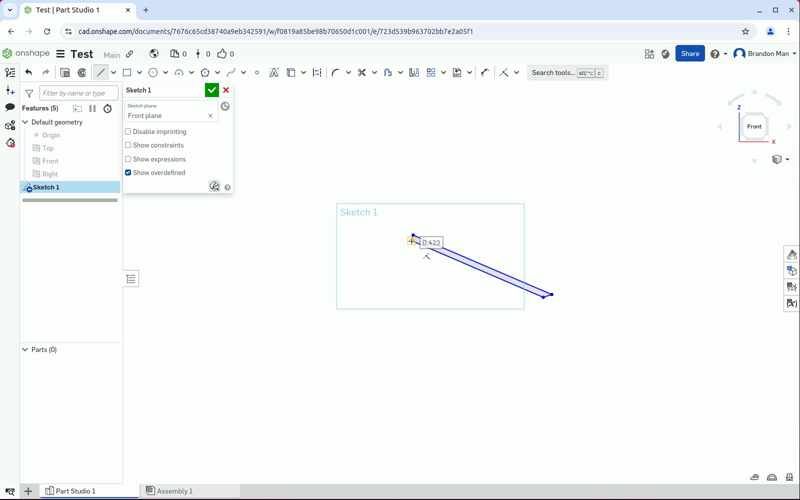
scroll(-6)
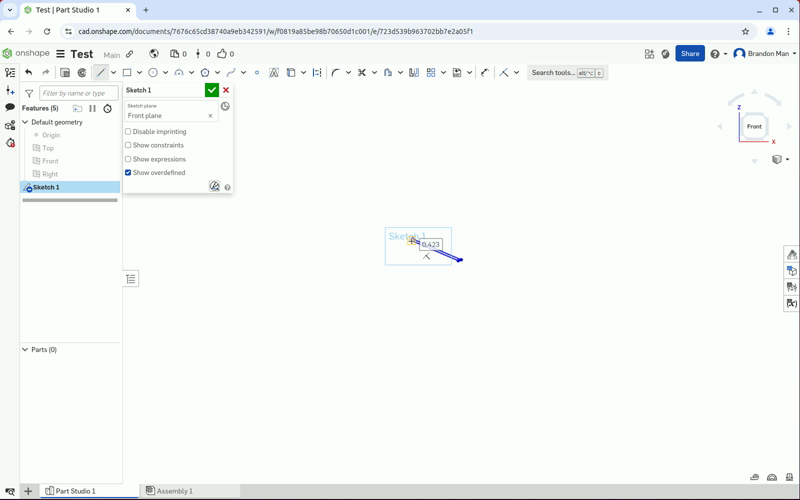
key(esc)
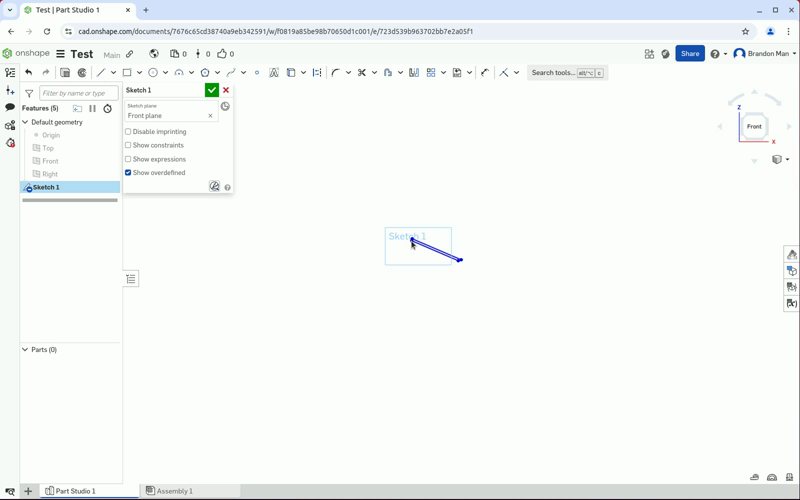
mouse_move(425, 245)
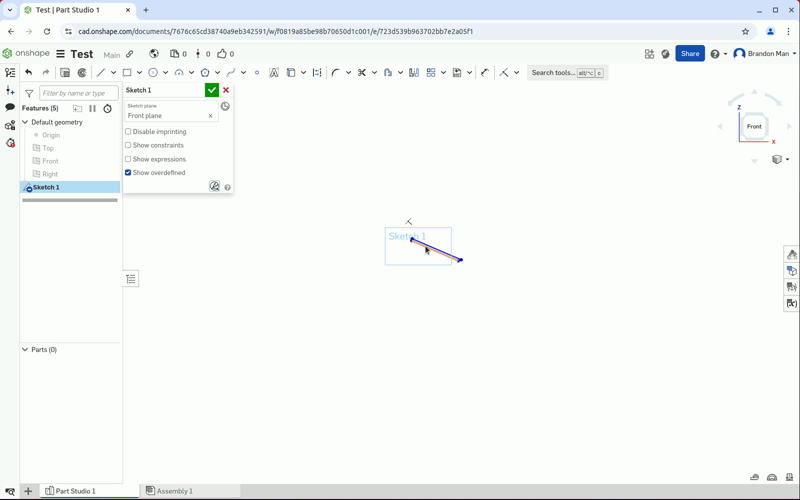
scroll(6)
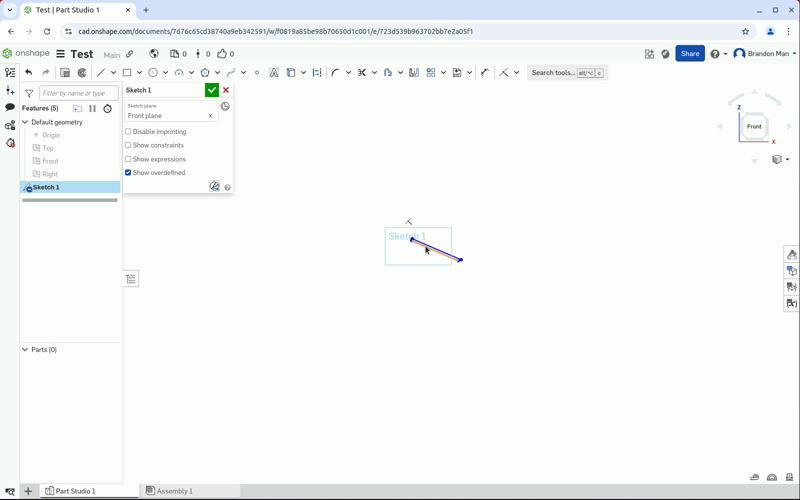
scroll(6)
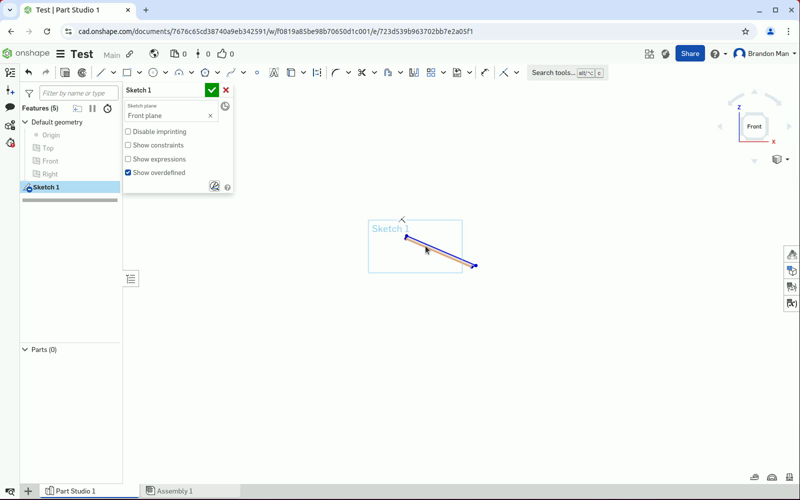
scroll(6)
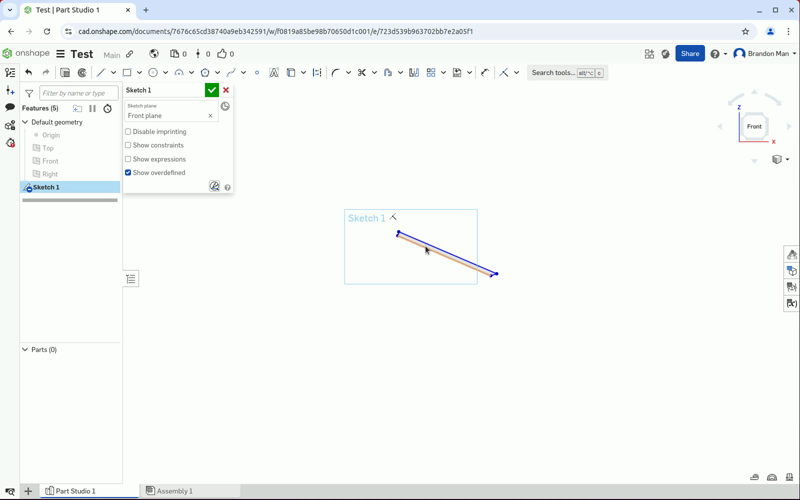
scroll(6)
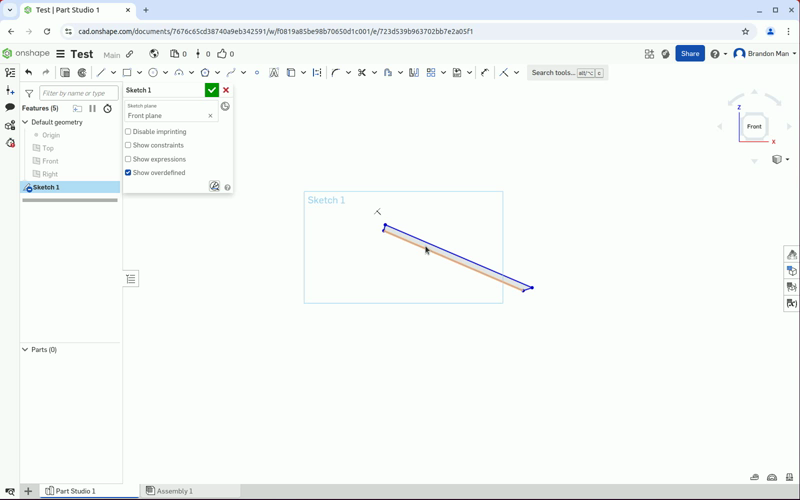
scroll(6)
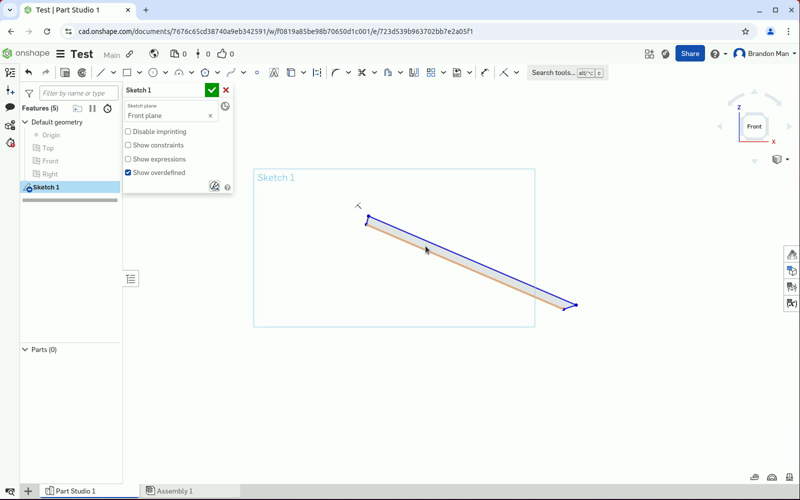
scroll(6)
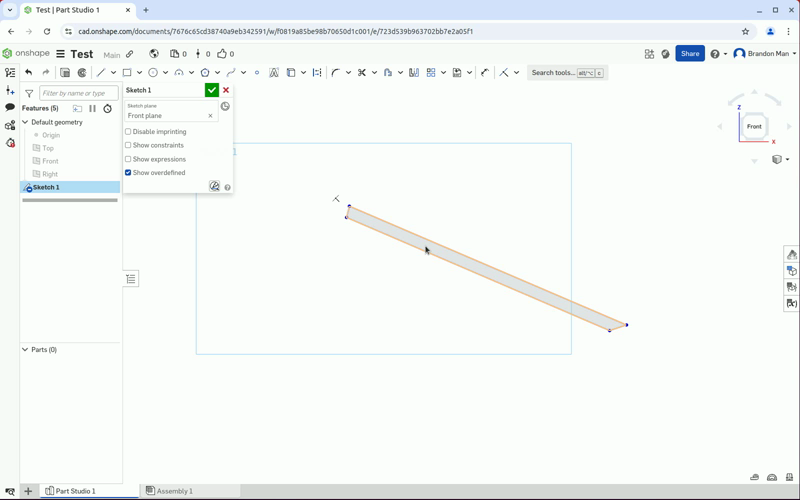
scroll(6)
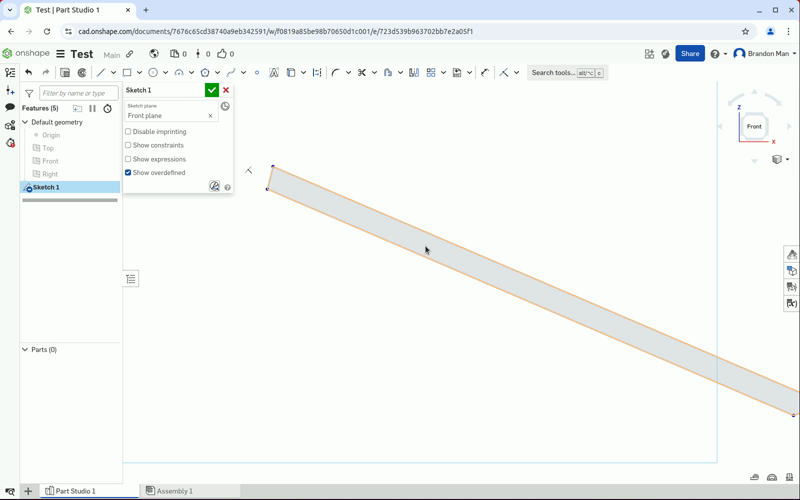
click(425, 245)
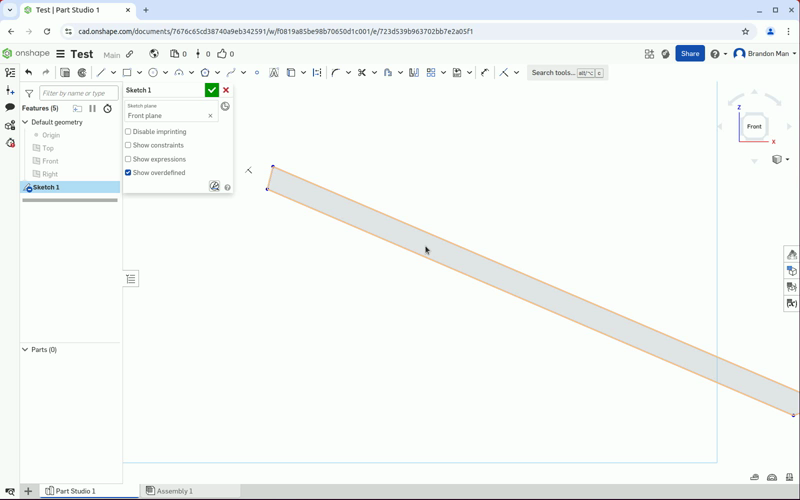
scroll(-6)
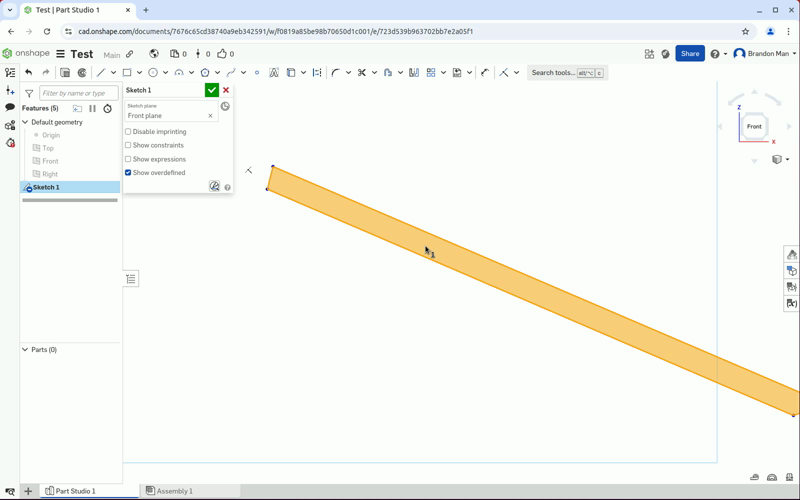
scroll(-6)
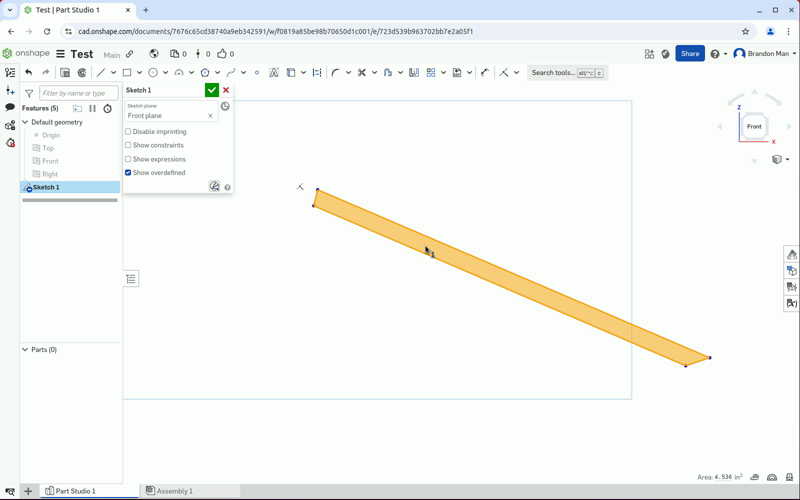
scroll(-6)
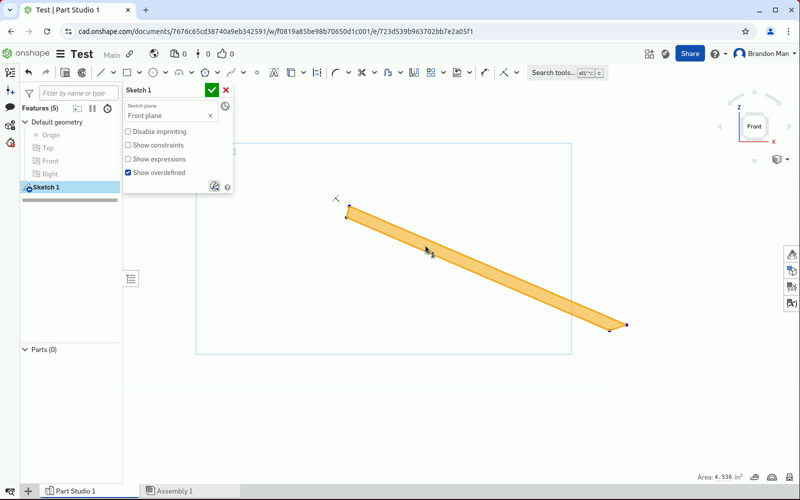
scroll(-6)
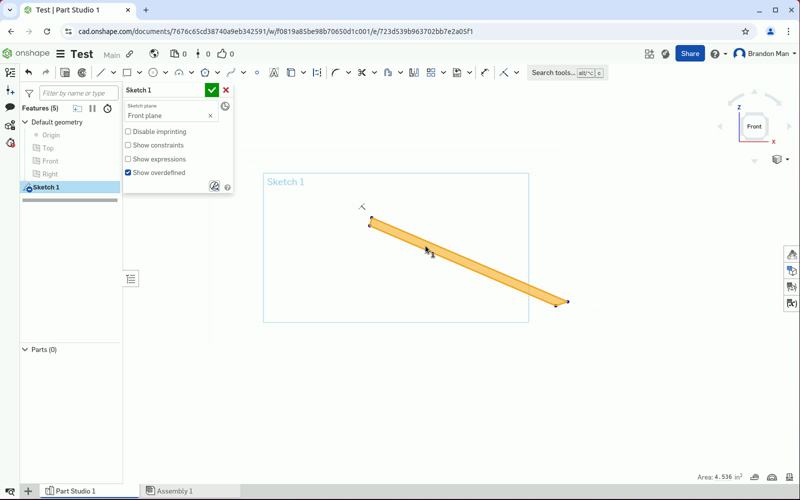
scroll(-6)
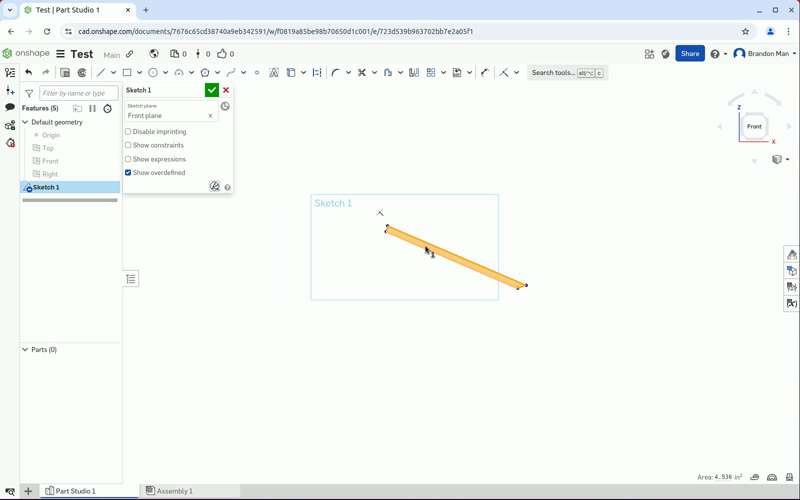
scroll(-6)
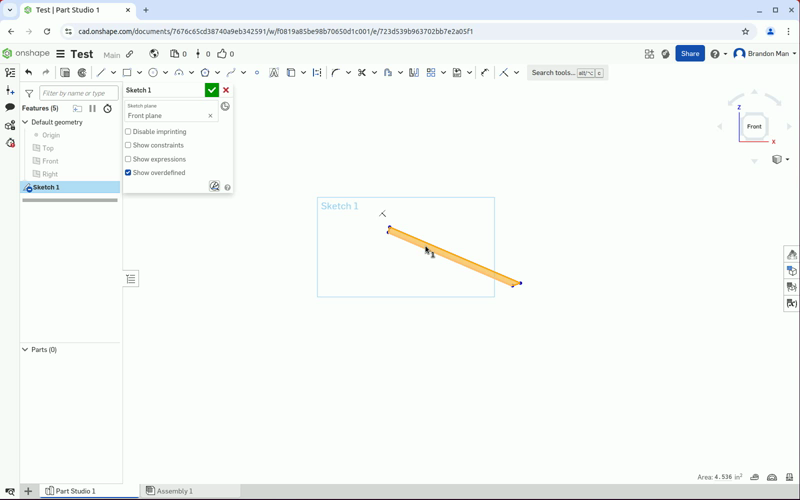
scroll(-6)
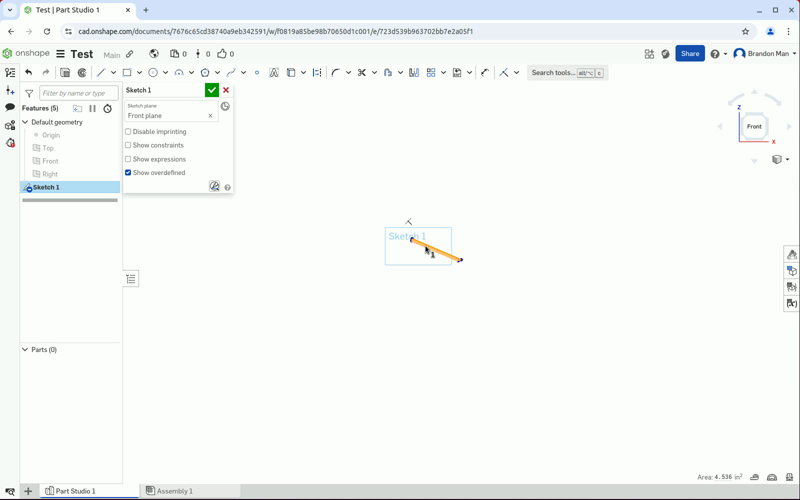
mouse_move(73, 352)
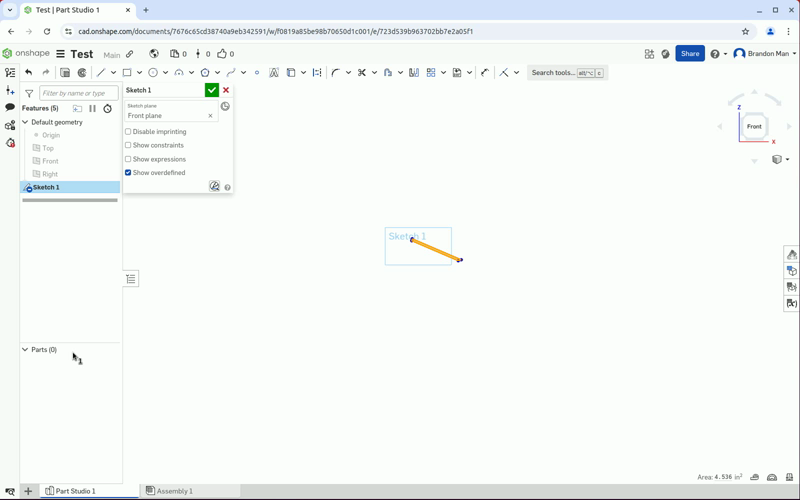
key(shift+y)
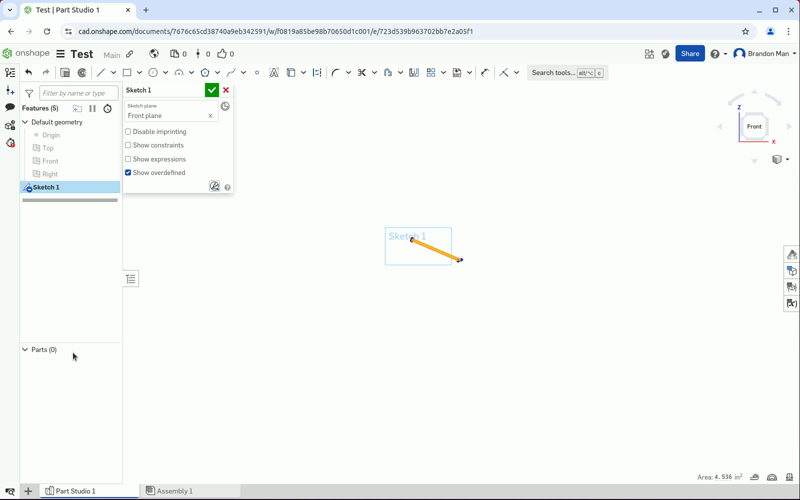
key(shift+e)
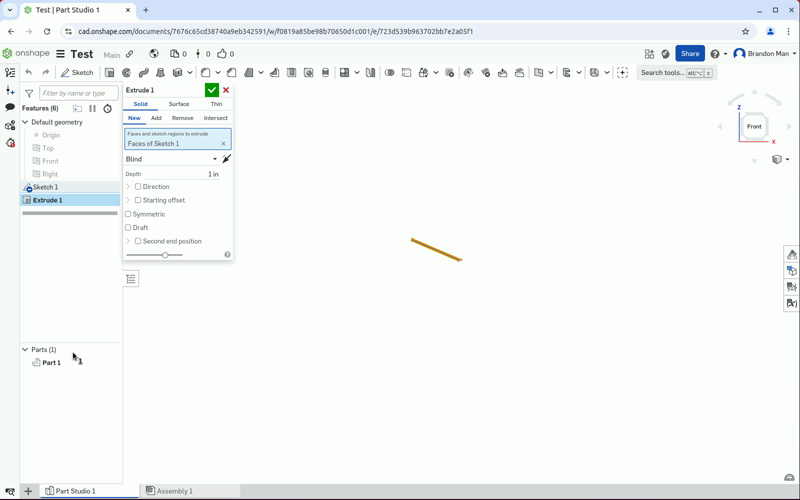
mouse_move(143, 106)
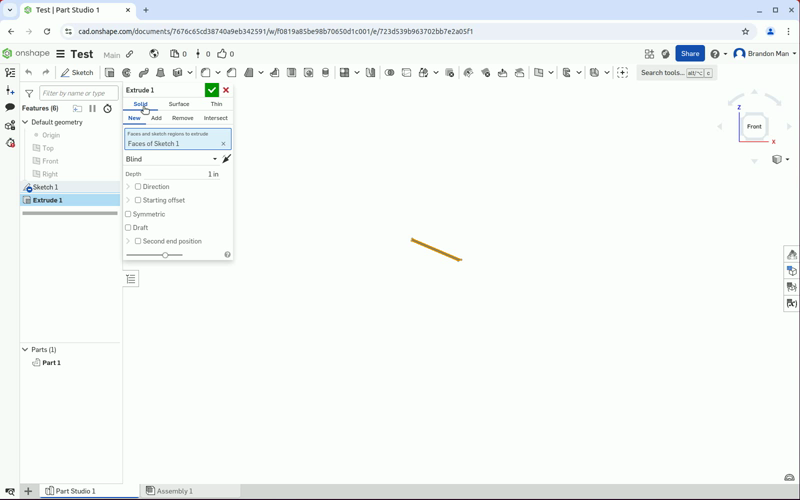
click(143, 106)
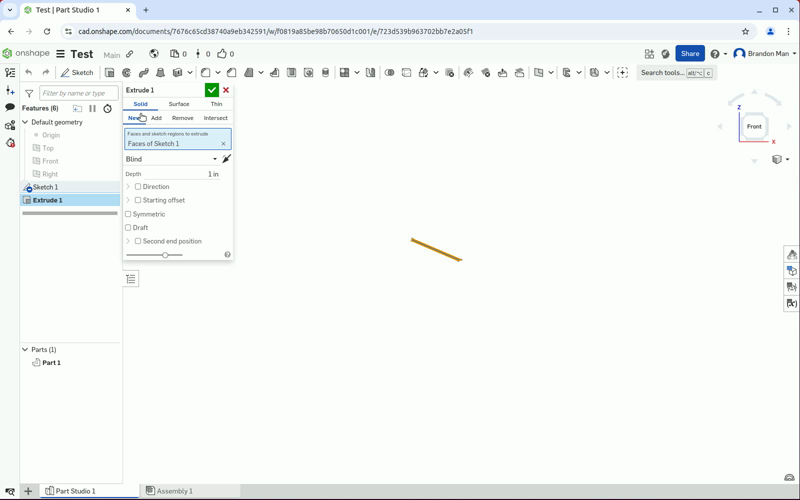
mouse_move(137, 120)
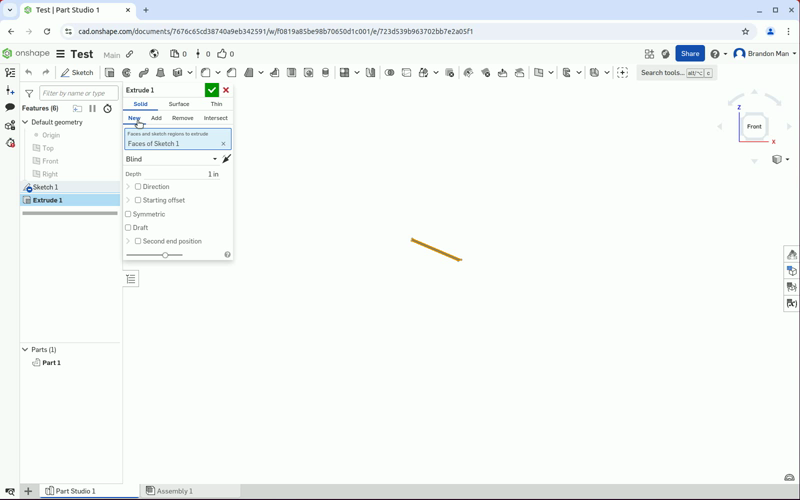
click(137, 120)
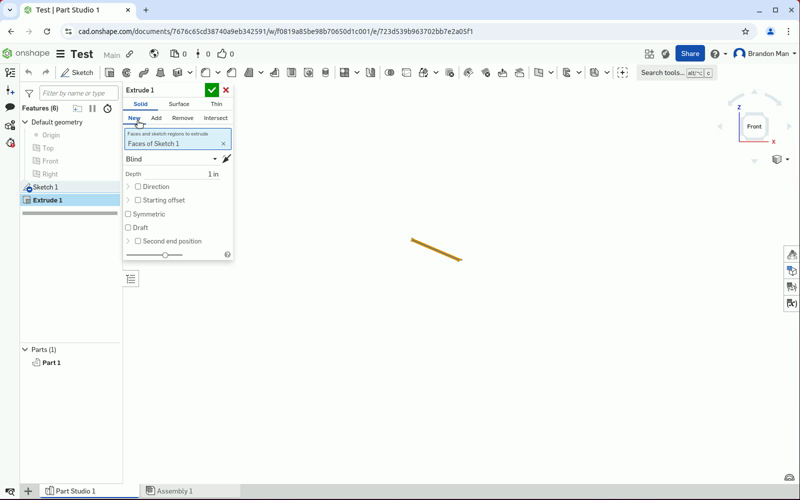
key(tab, 4)
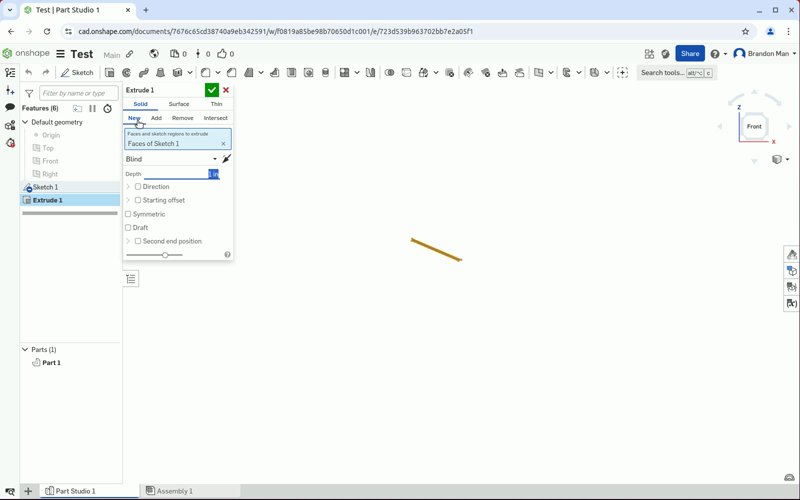
text(11.073)
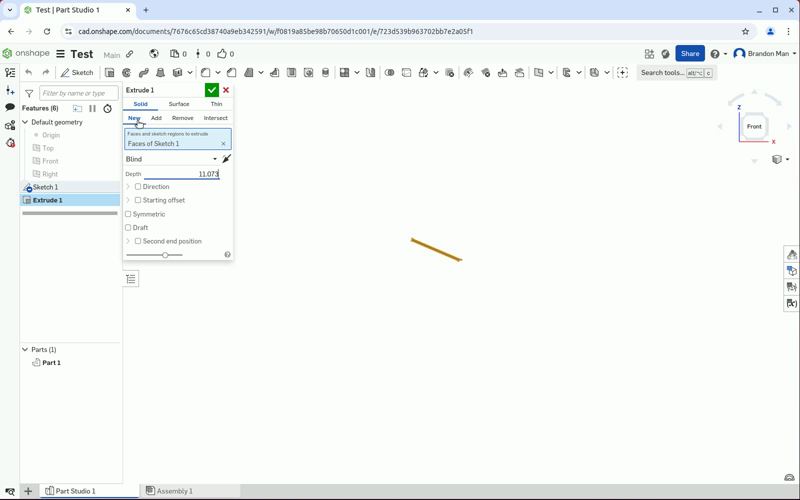
key(enter)
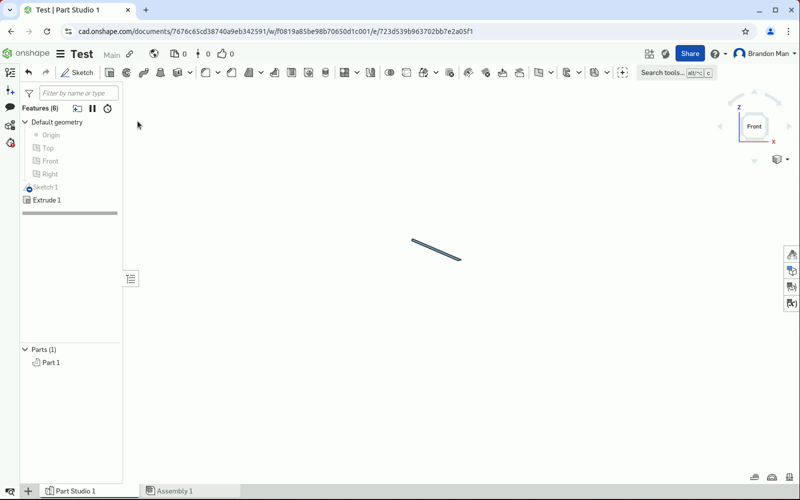
key(shift+h)
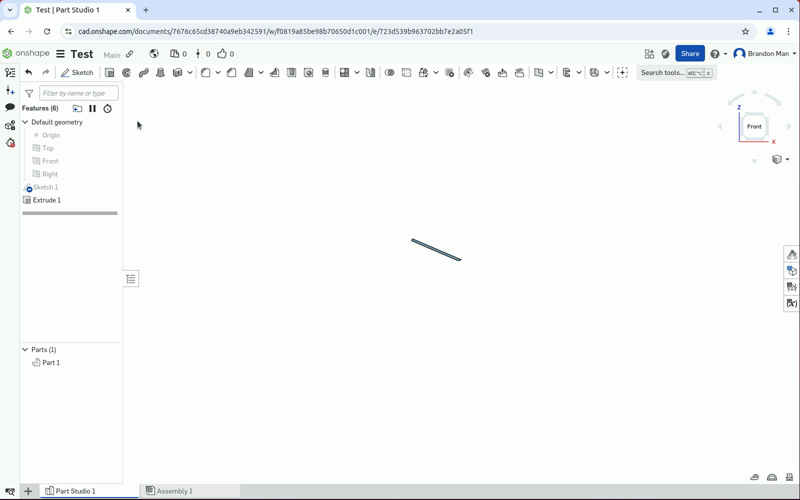
key(shift+h)
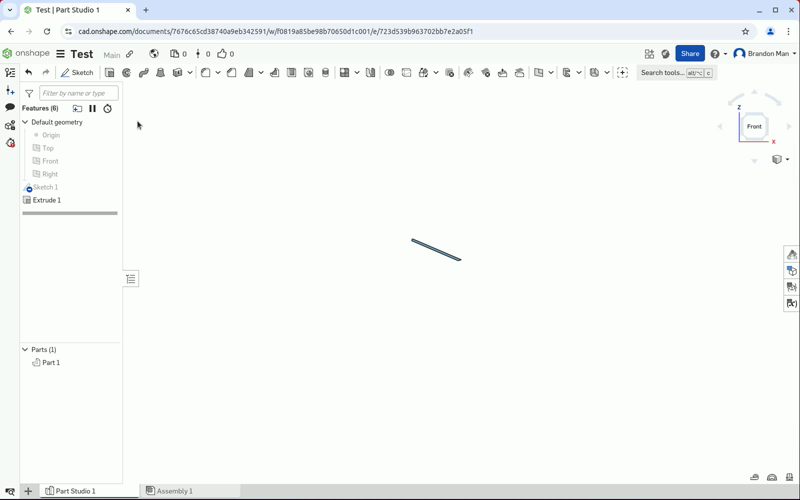
mouse_move(73, 189)
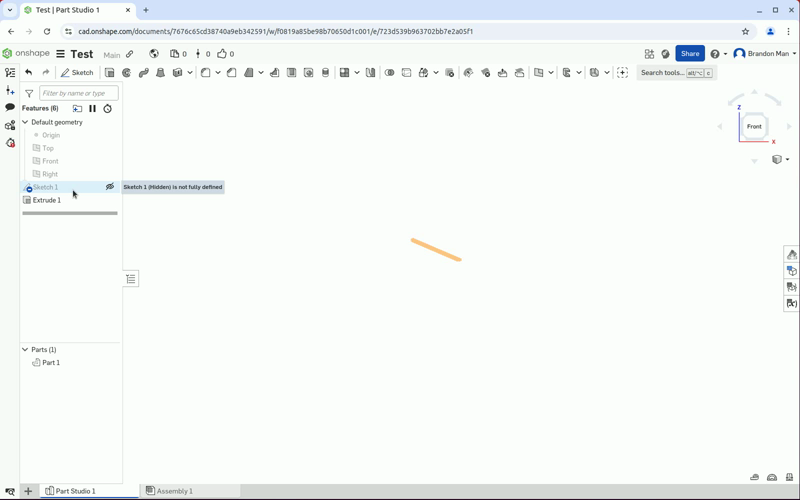
click(73, 189)
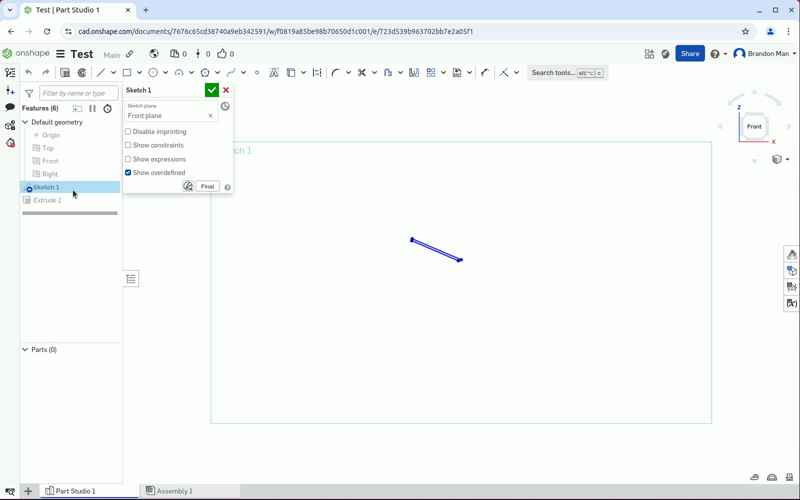
mouse_move(229, 92)
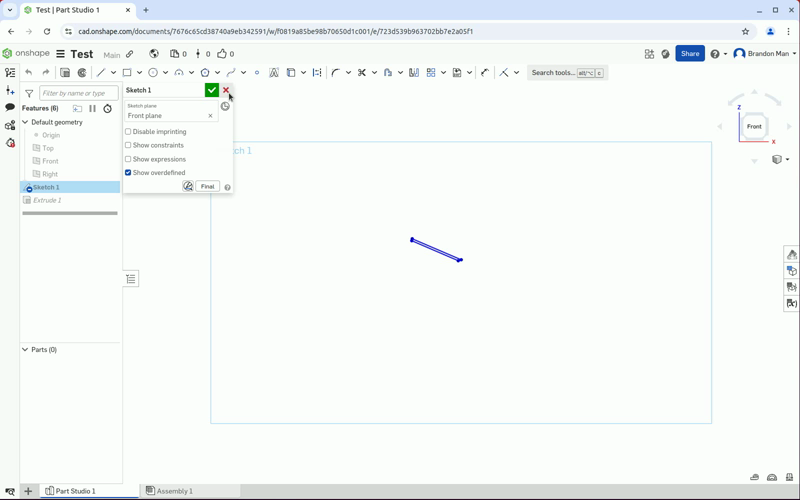
click(229, 92)
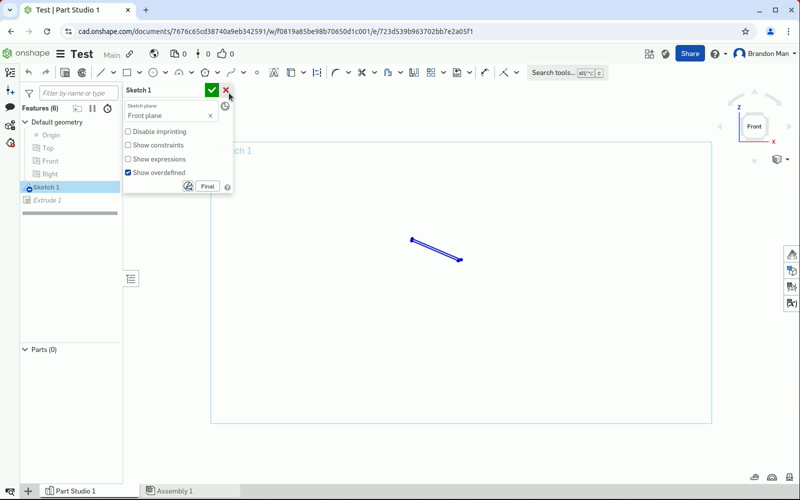
key(shift+s)
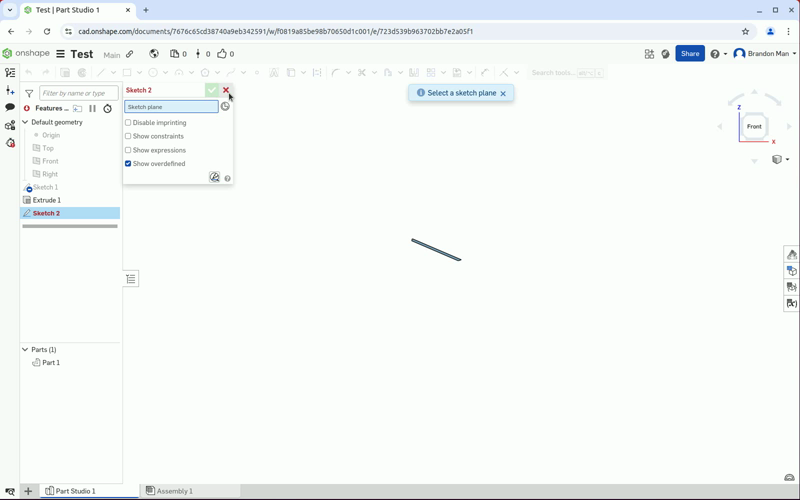
mouse_move(73, 163)
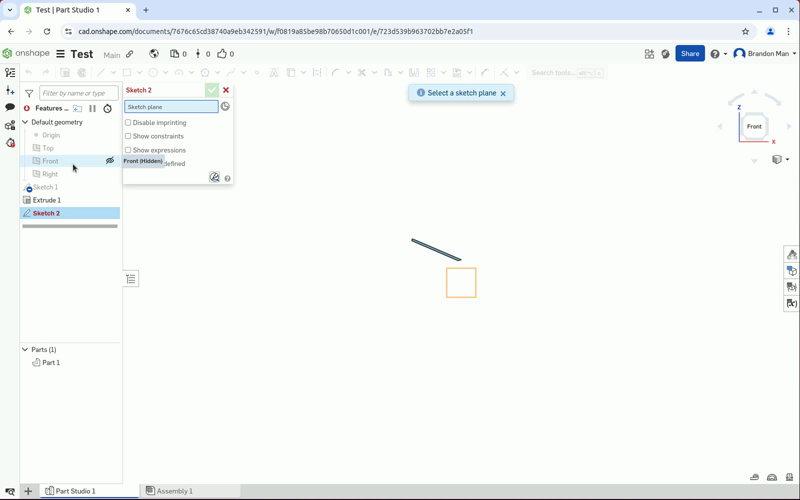
click(73, 163)
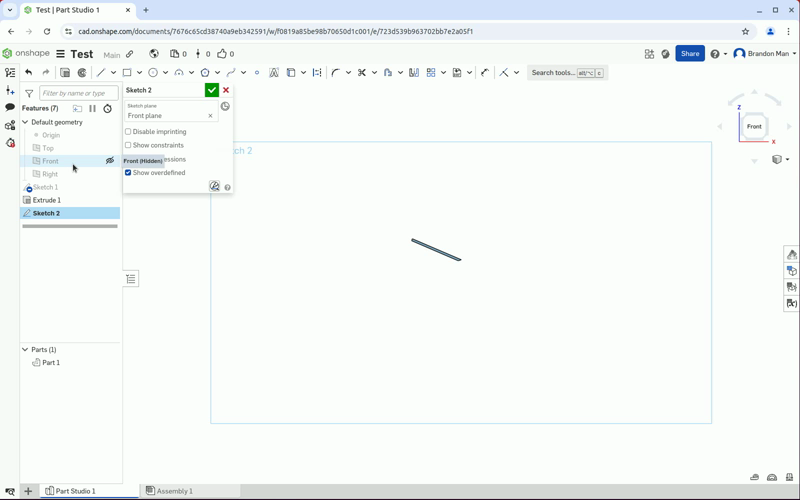
mouse_move(73, 352)
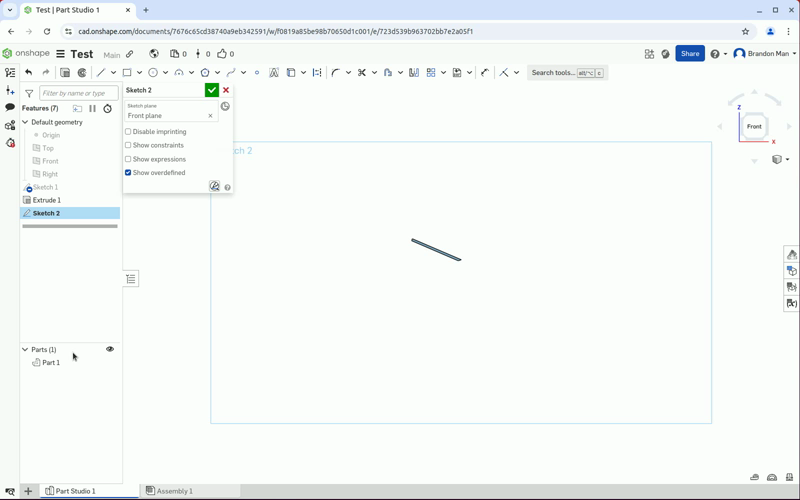
key(y)
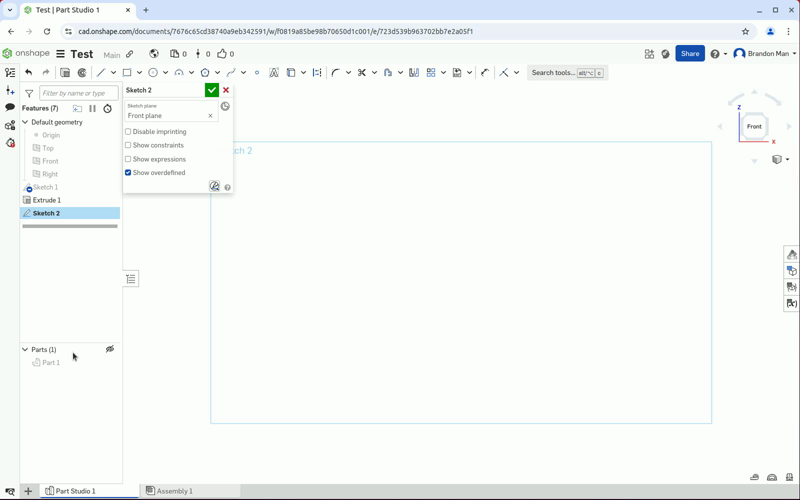
key(a)
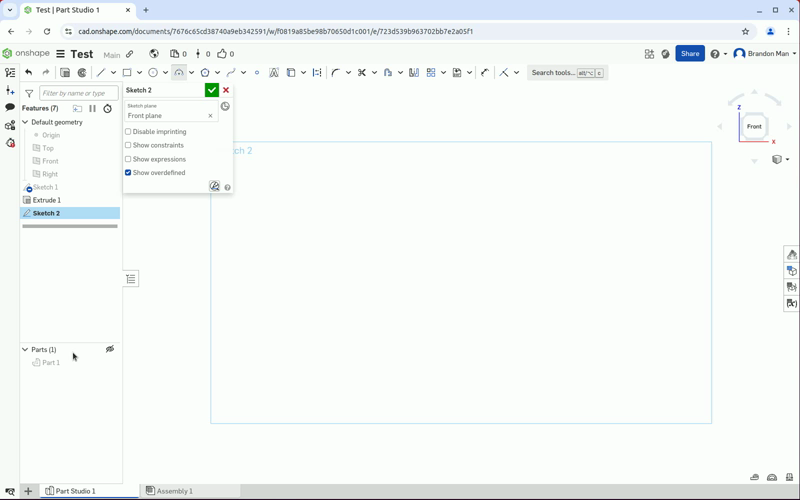
key_down(shift)
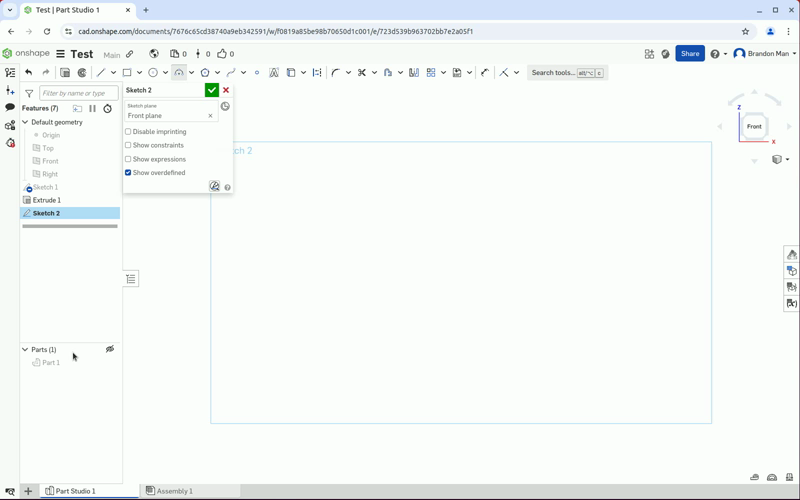
mouse_move(460, 261)
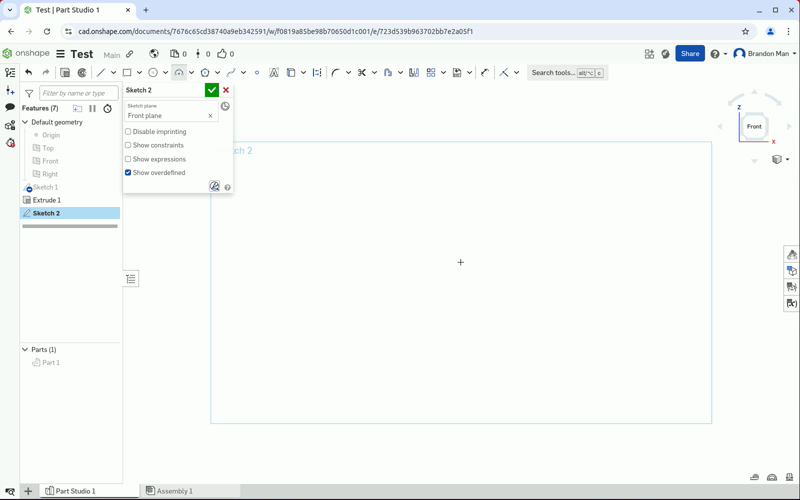
click(460, 261)
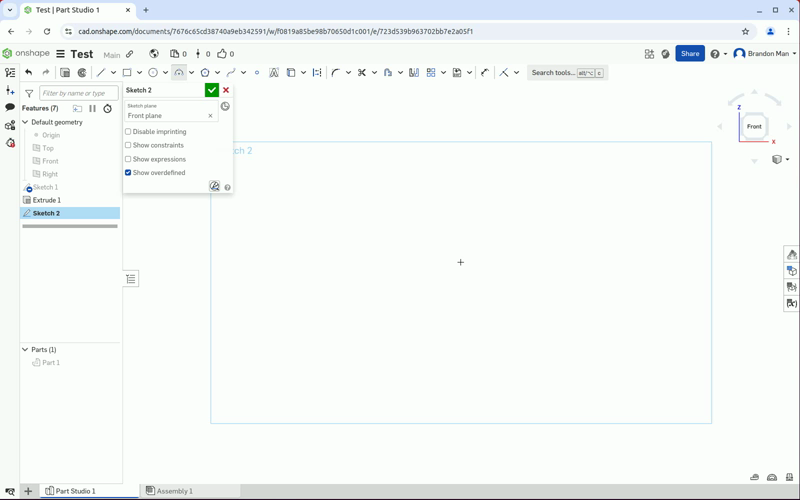
key_up(shift)
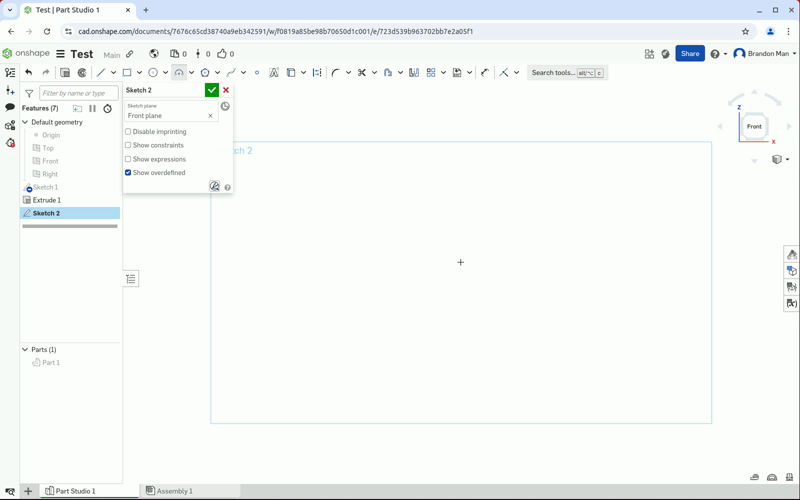
key_down(shift)
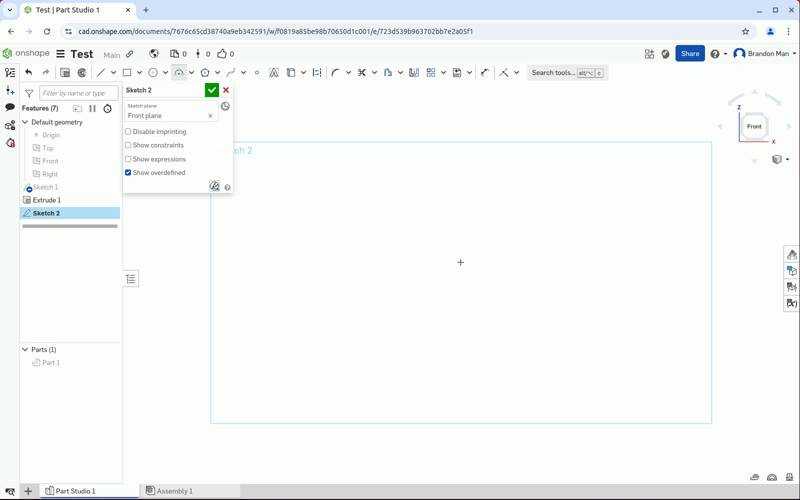
mouse_move(464, 262)
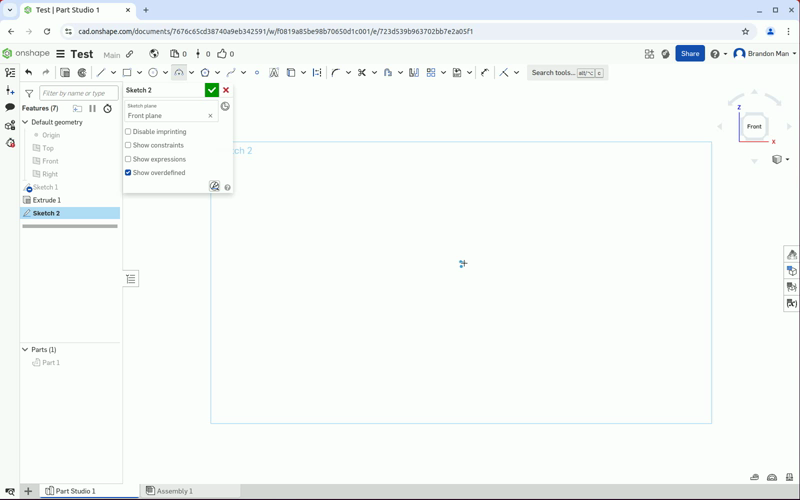
scroll(6)
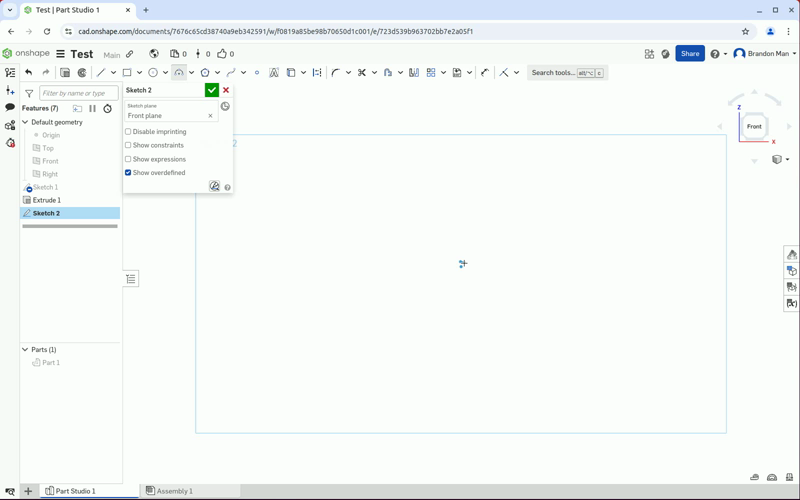
scroll(6)
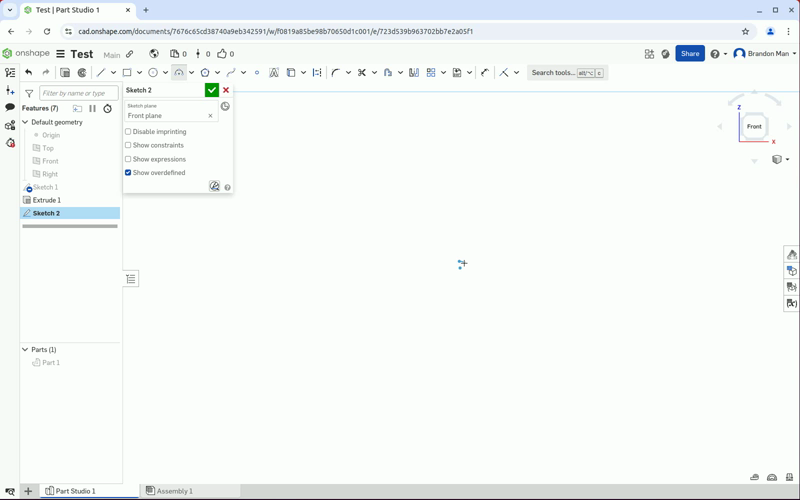
scroll(6)
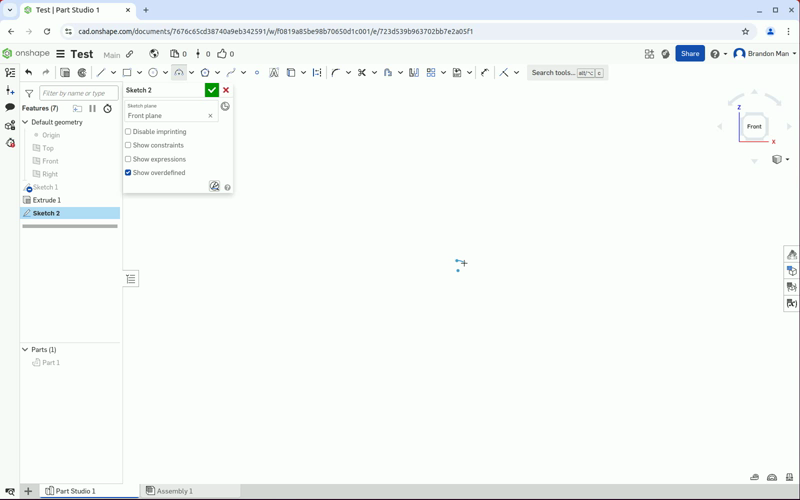
scroll(6)
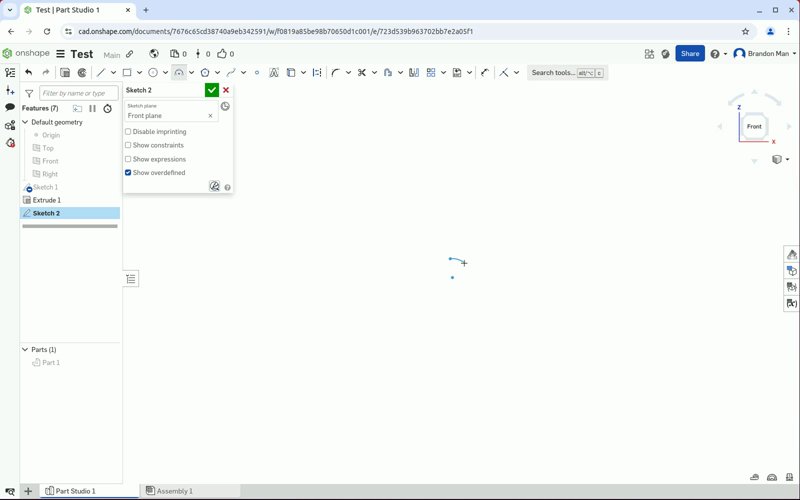
scroll(6)
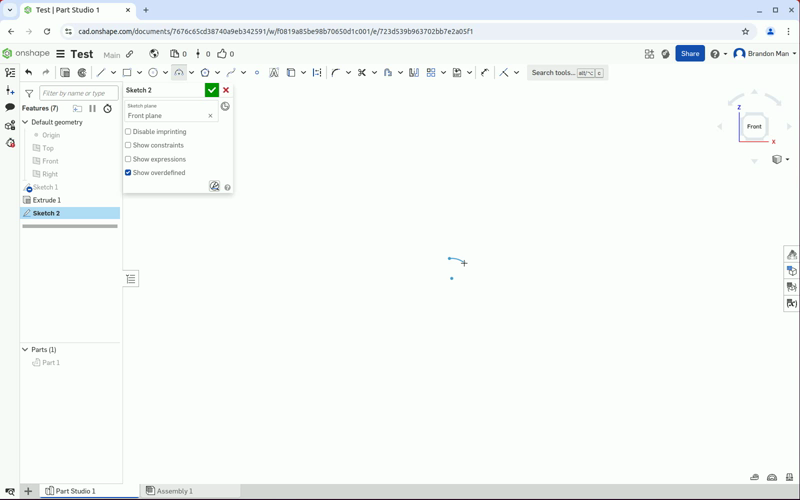
scroll(6)
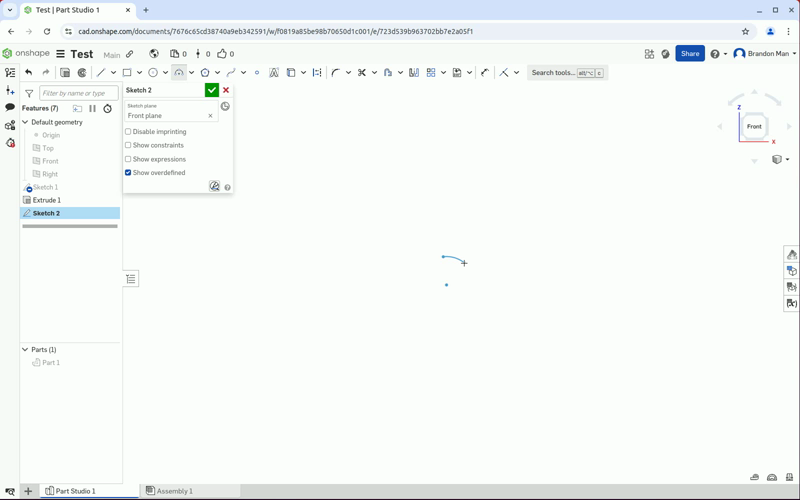
scroll(6)
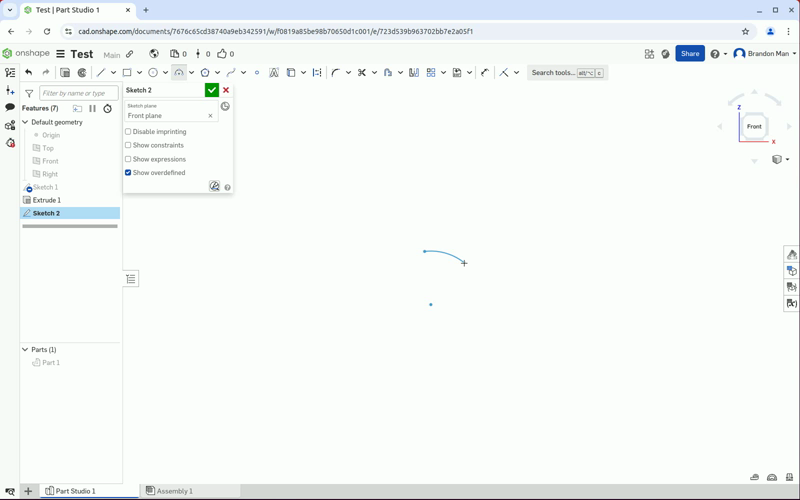
click(464, 262)
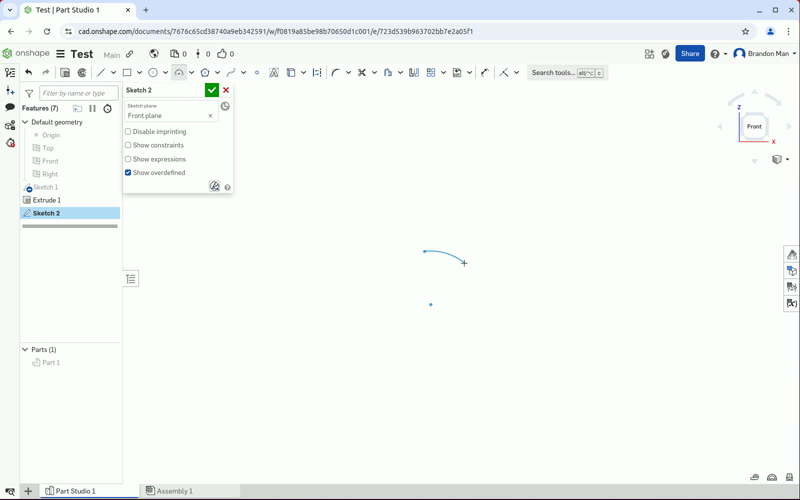
scroll(-6)
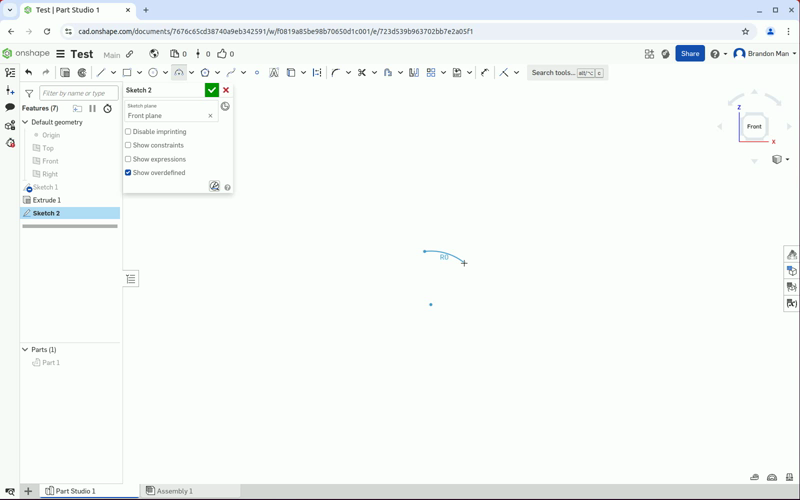
scroll(-6)
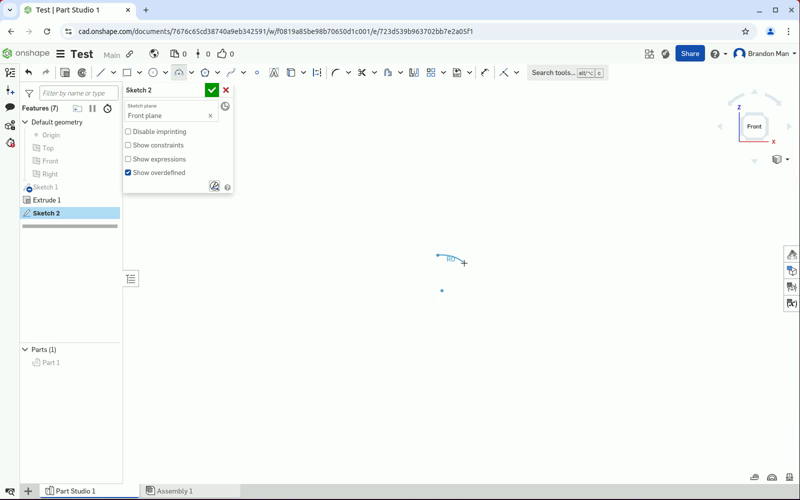
scroll(-6)
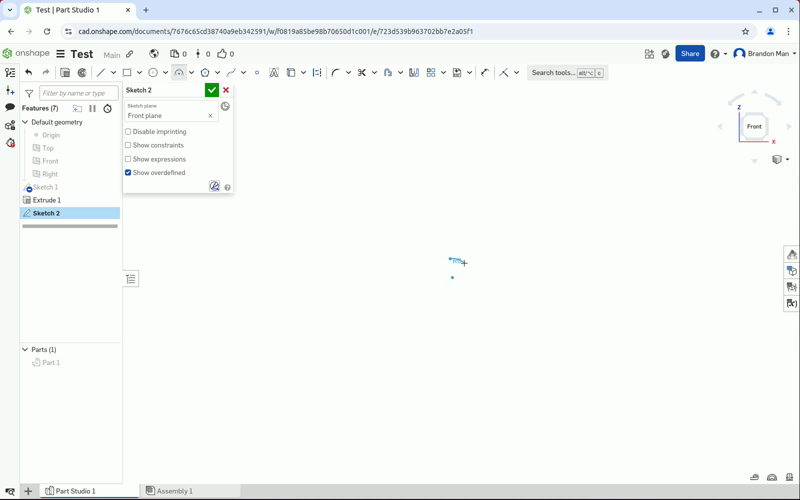
scroll(-6)
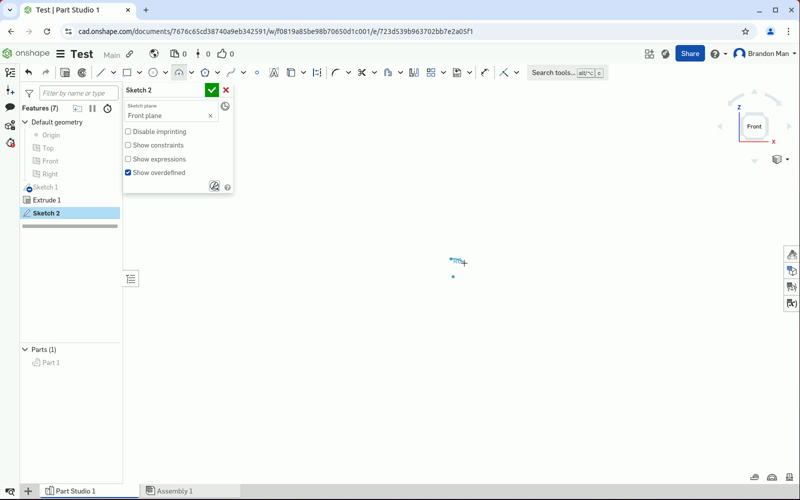
scroll(-6)
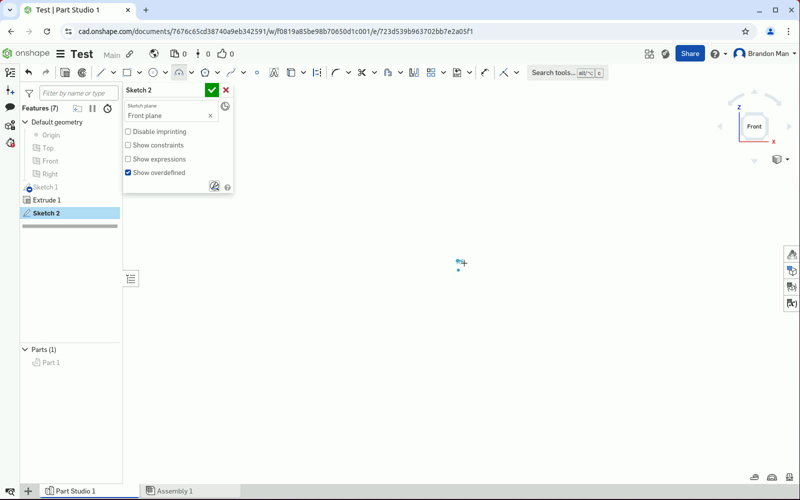
scroll(-6)
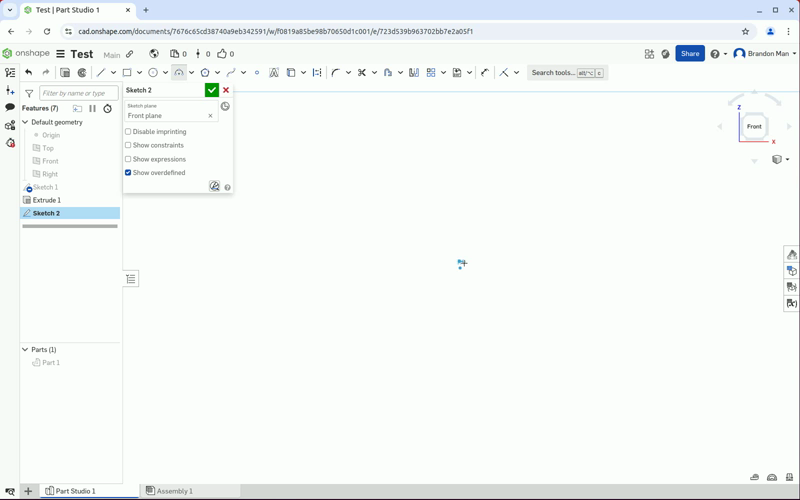
scroll(-6)
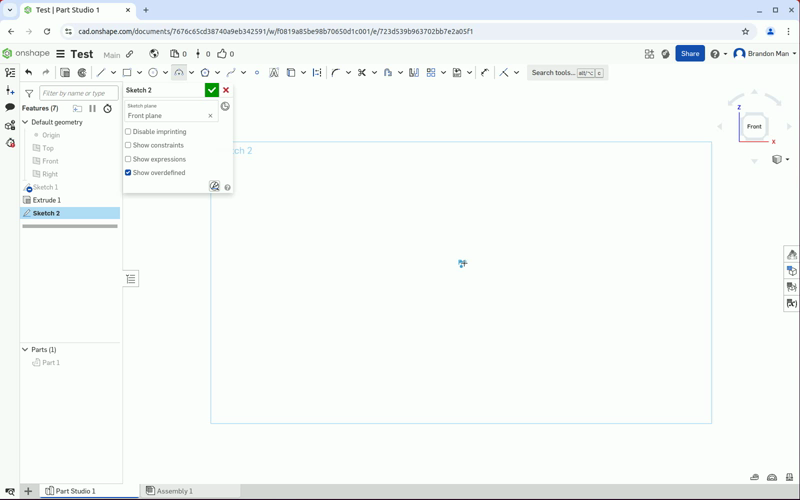
mouse_move(462, 263)
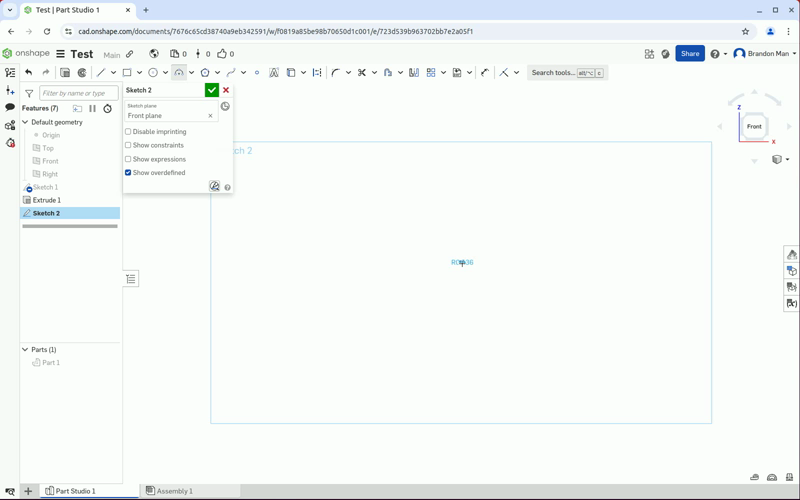
scroll(6)
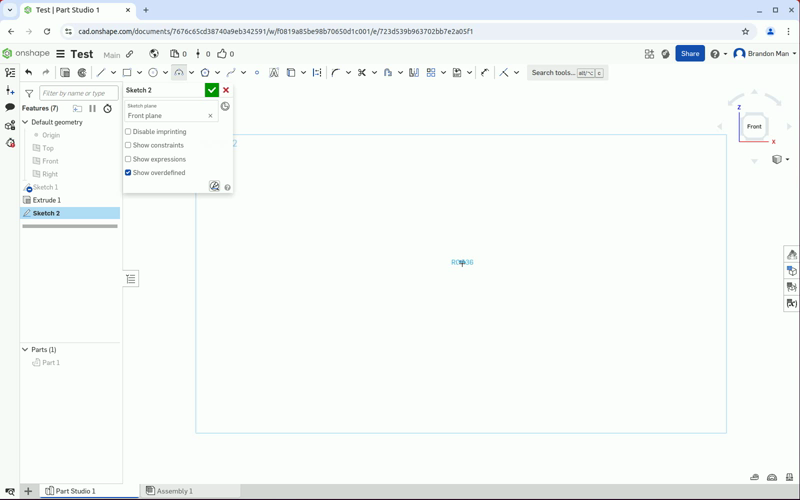
scroll(6)
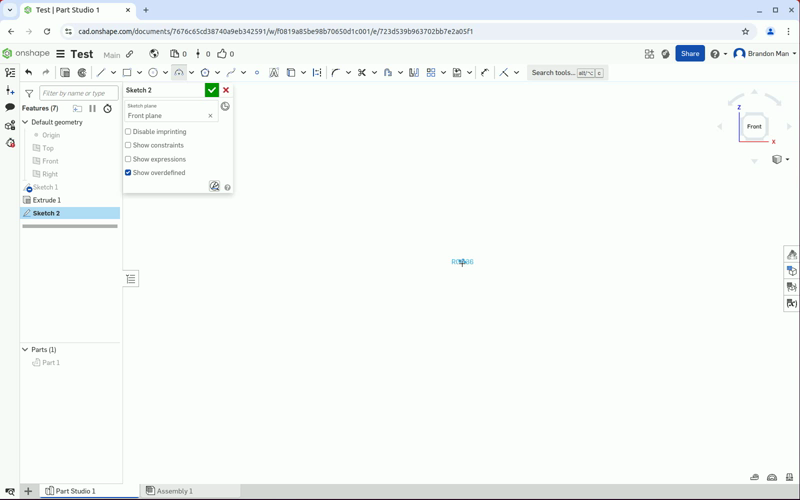
scroll(6)
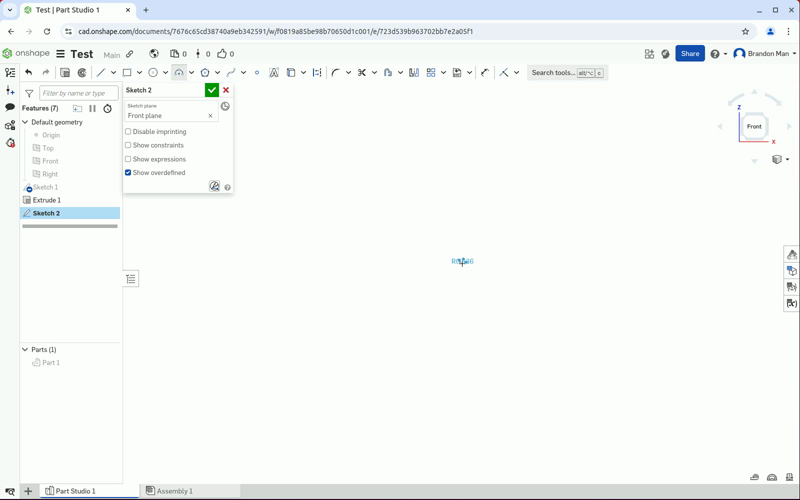
scroll(6)
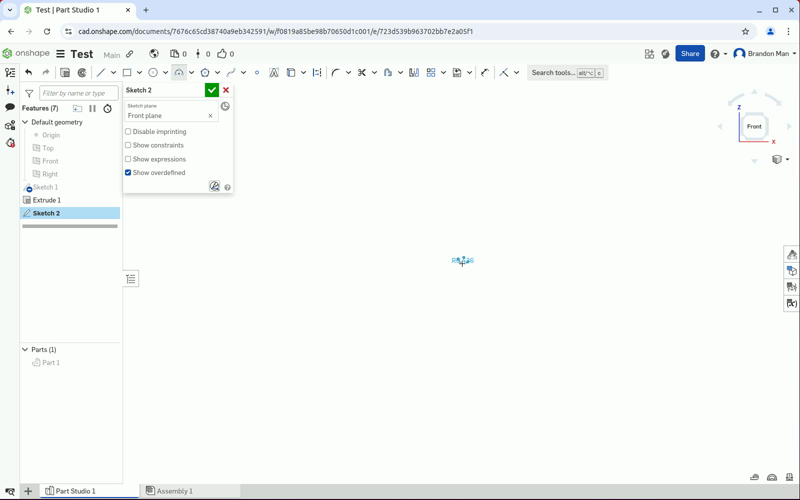
scroll(6)
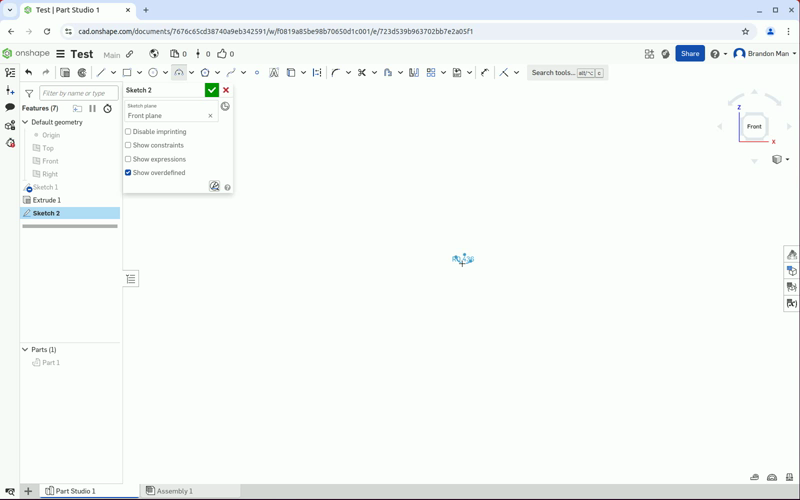
scroll(6)
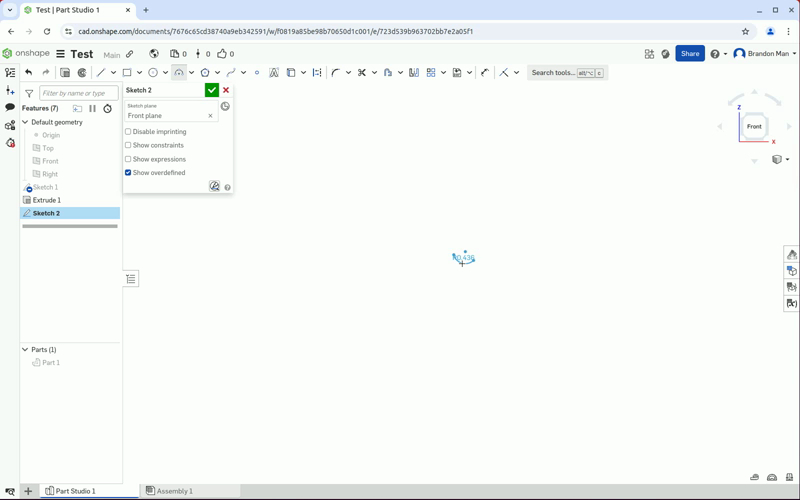
scroll(6)
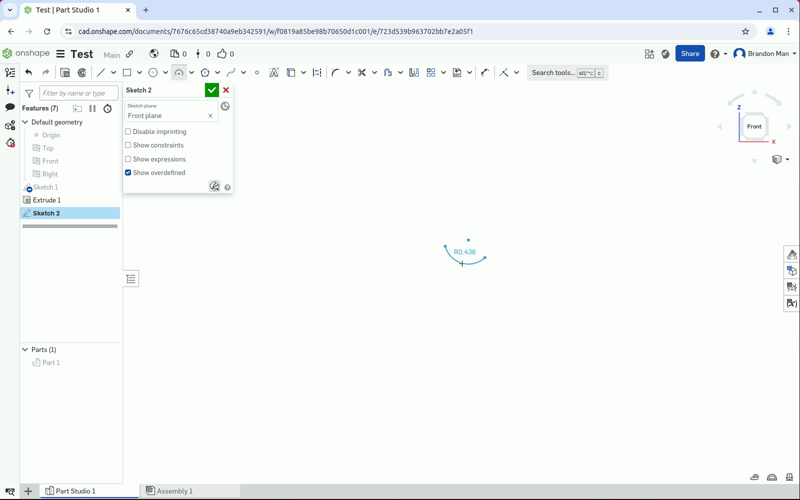
click(462, 263)
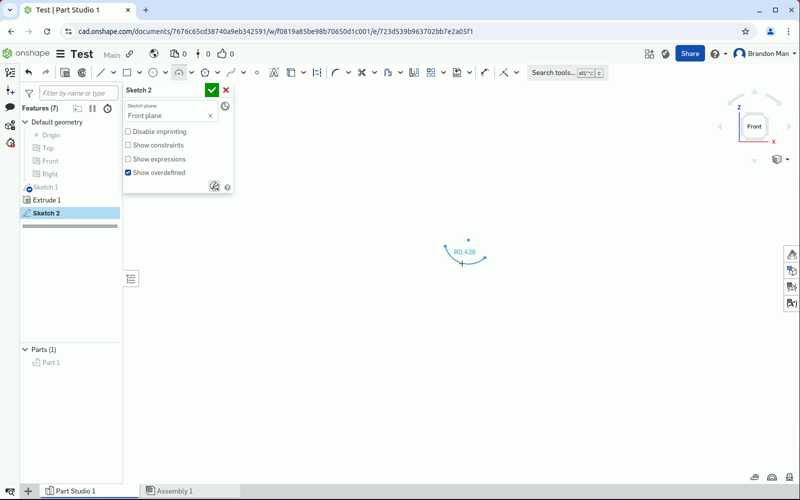
scroll(-6)
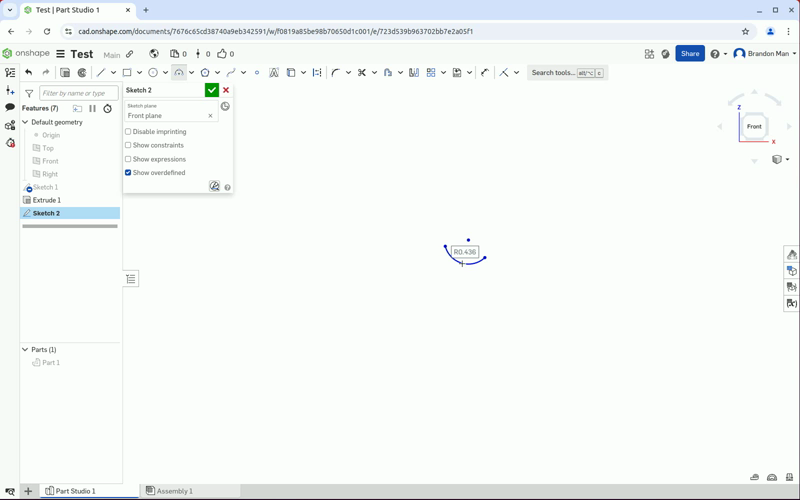
scroll(-6)
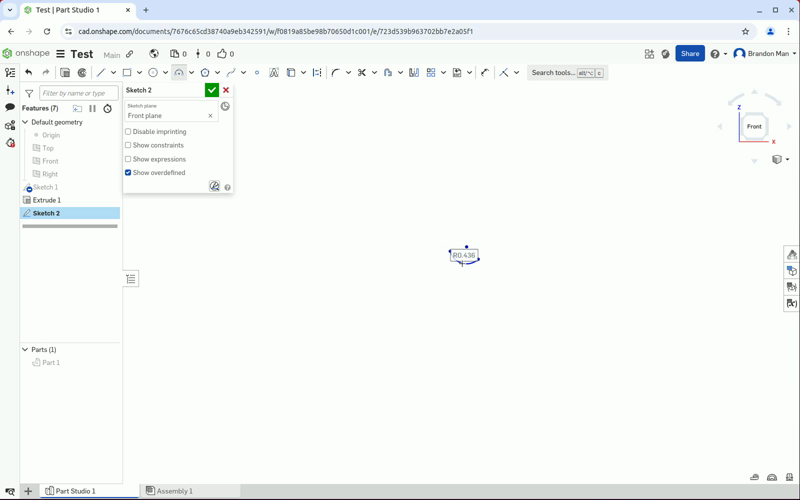
scroll(-6)
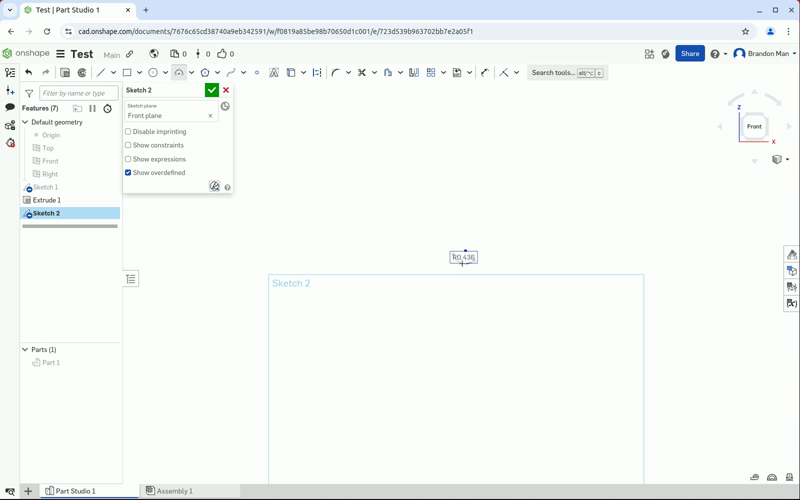
scroll(-6)
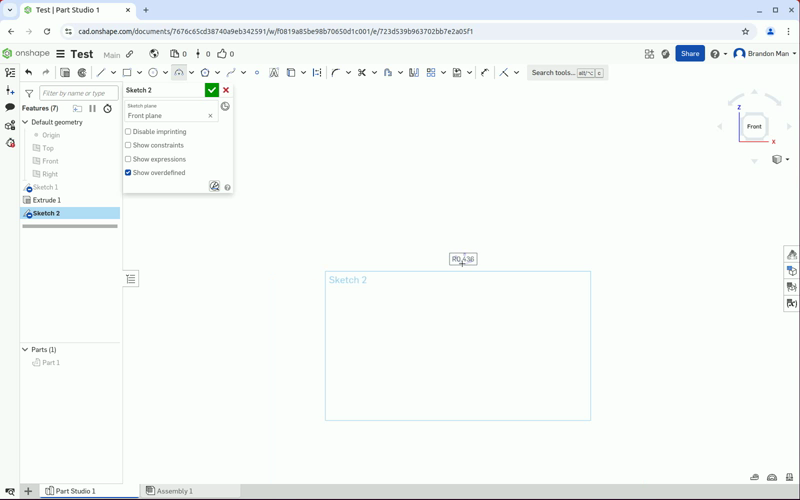
scroll(-6)
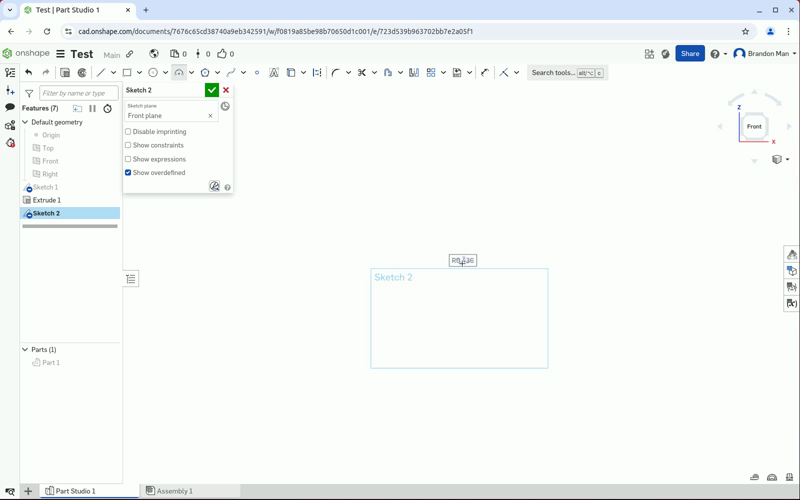
scroll(-6)
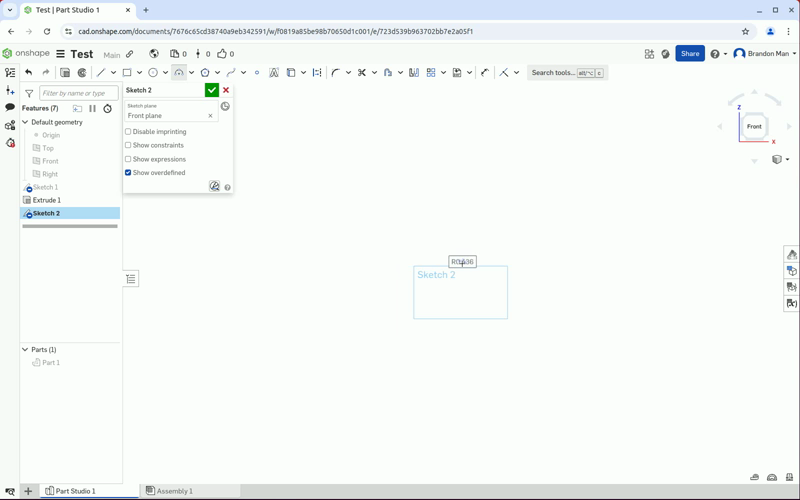
scroll(-6)
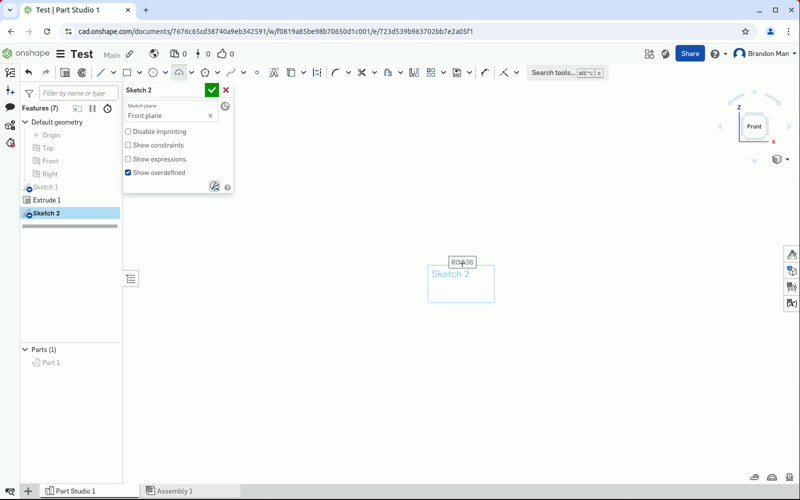
key_up(shift)
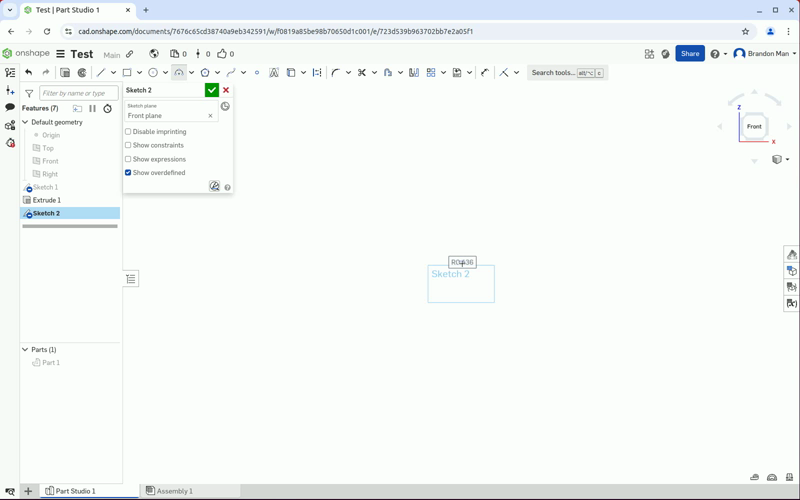
key(esc)
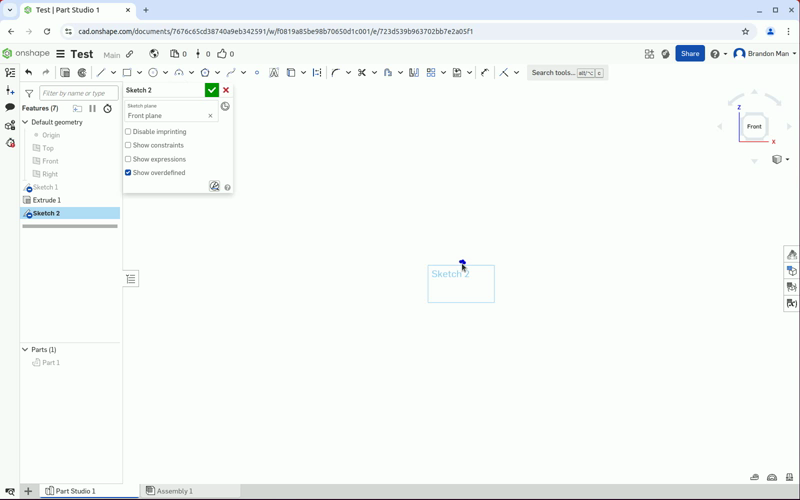
key(l)
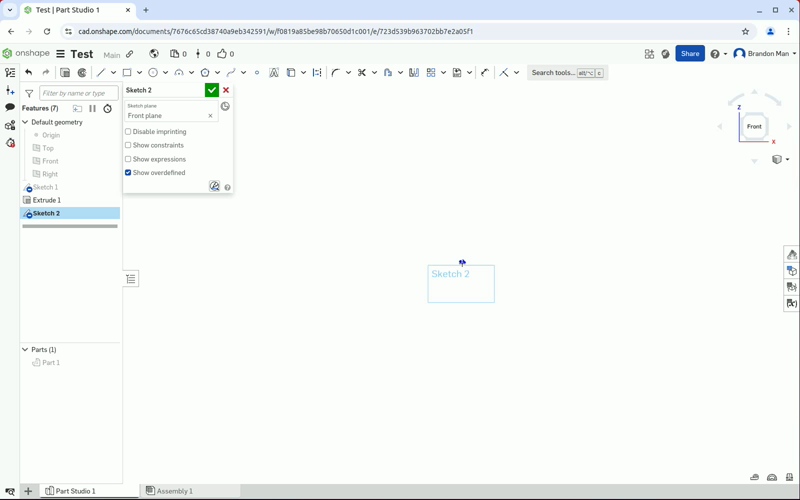
mouse_move(464, 262)
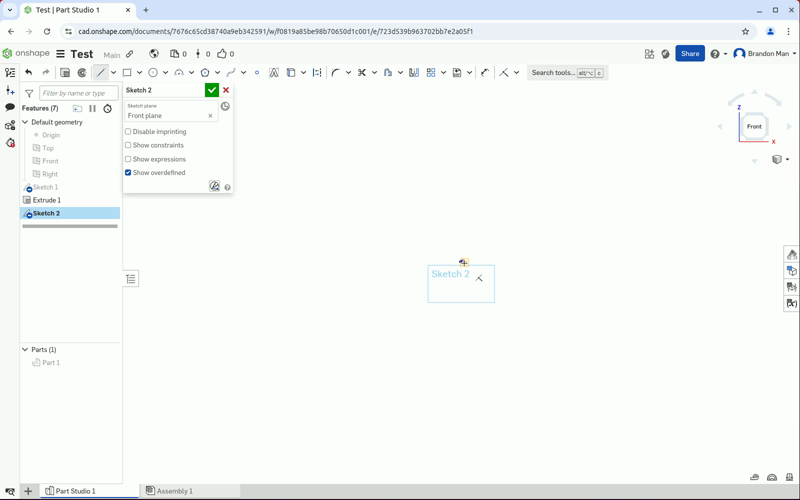
scroll(6)
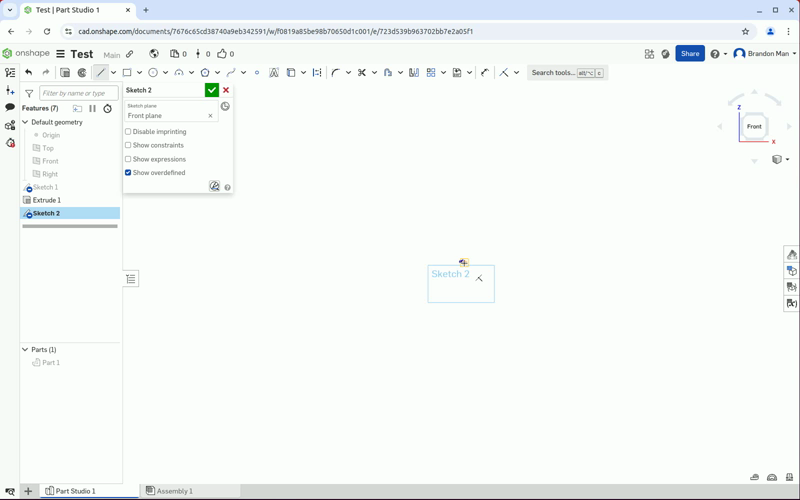
scroll(6)
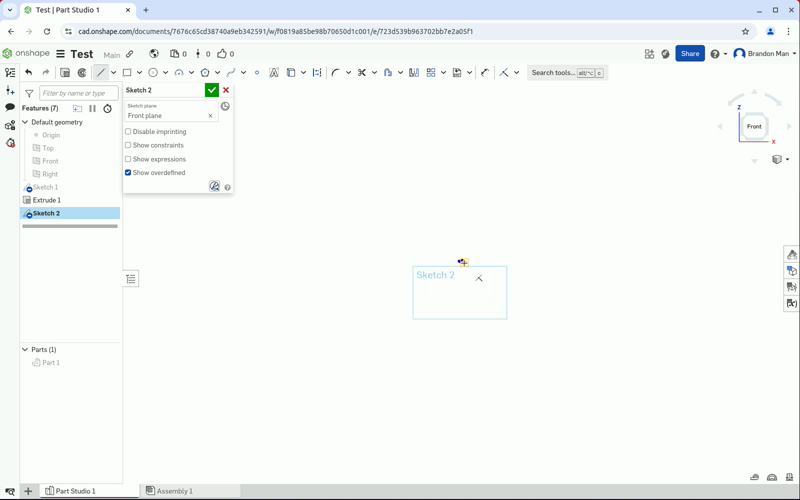
scroll(6)
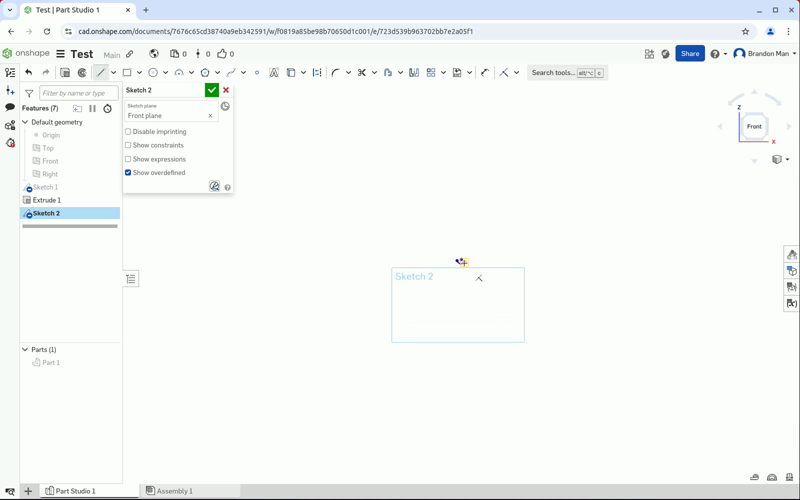
scroll(6)
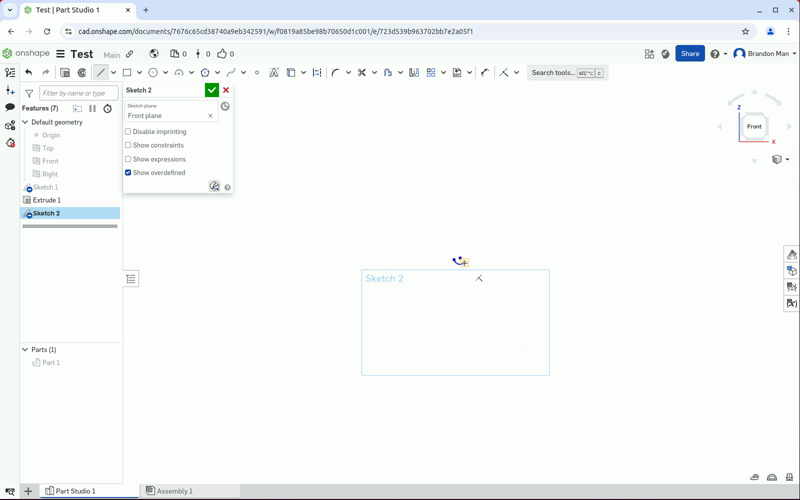
scroll(6)
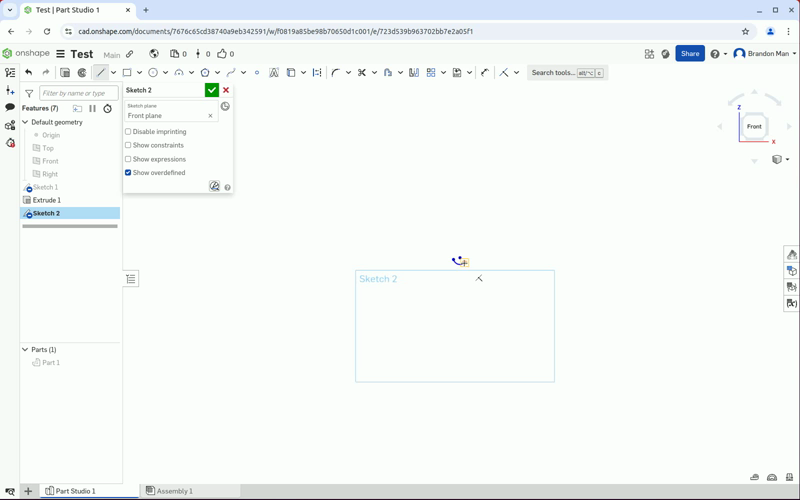
scroll(6)
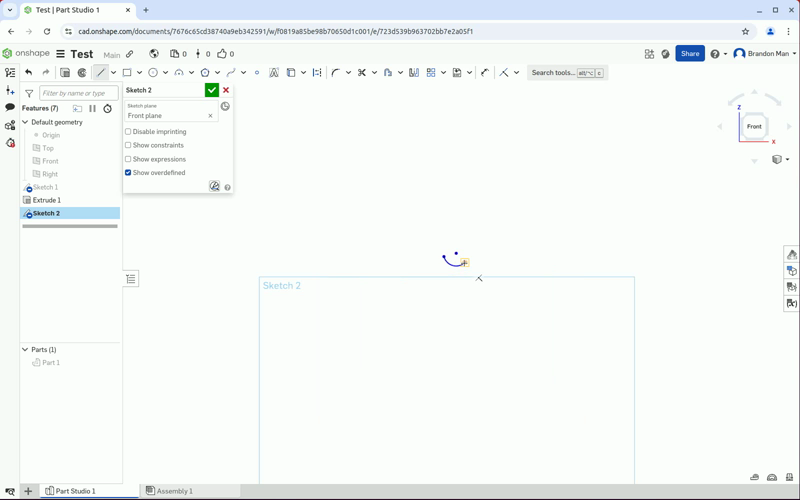
scroll(6)
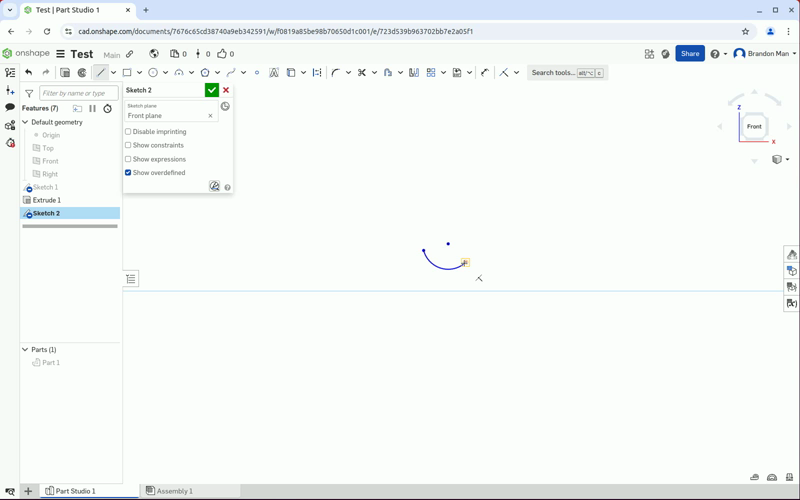
click(464, 262)
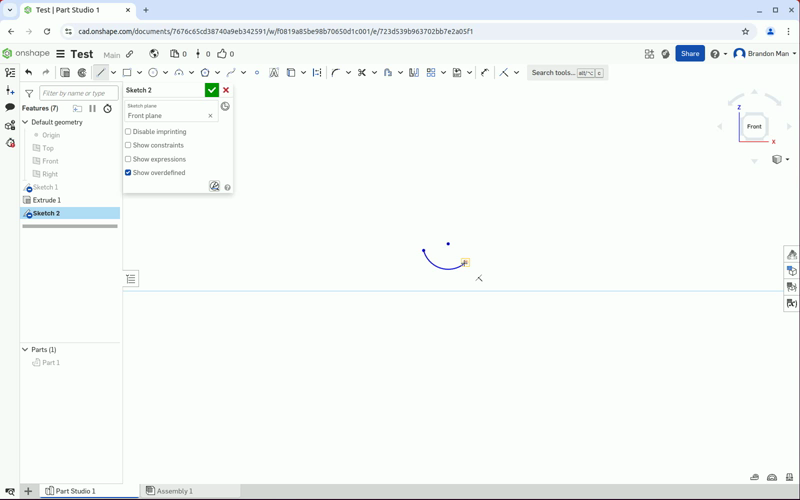
scroll(-6)
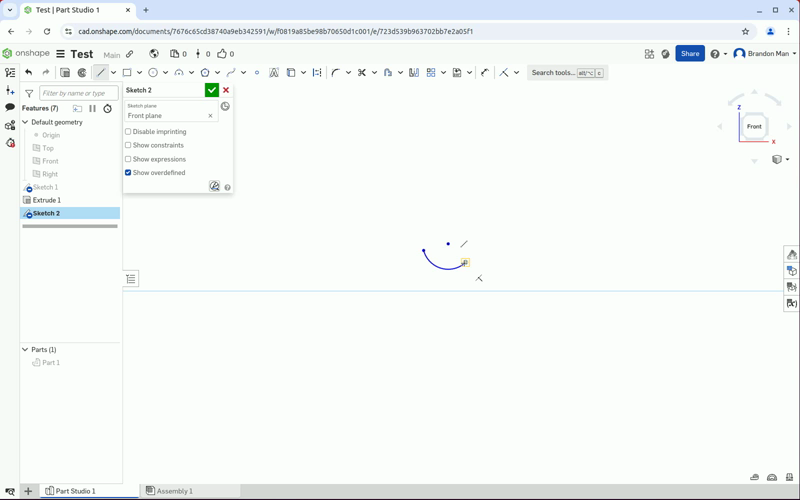
scroll(-6)
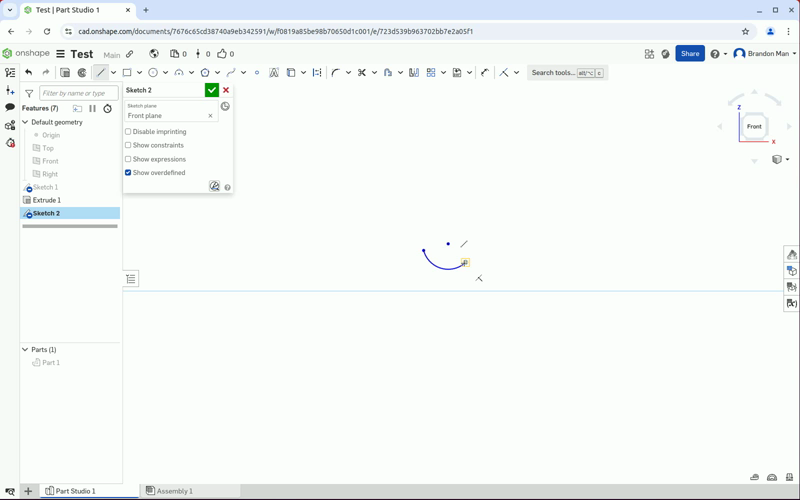
scroll(-6)
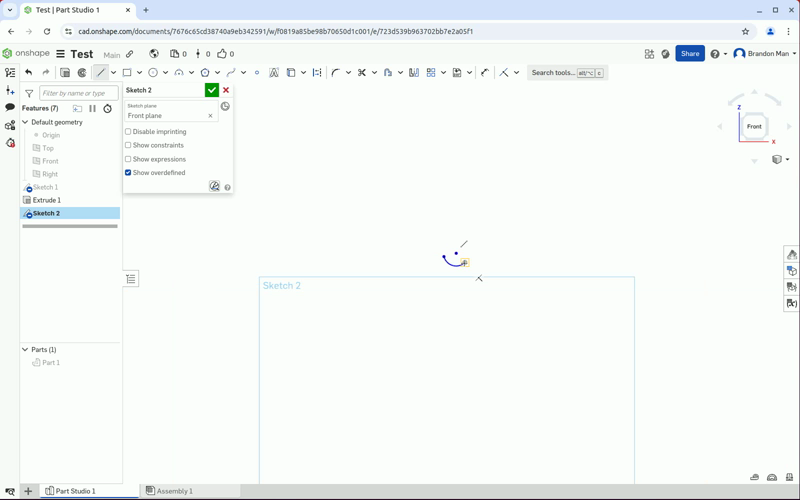
scroll(-6)
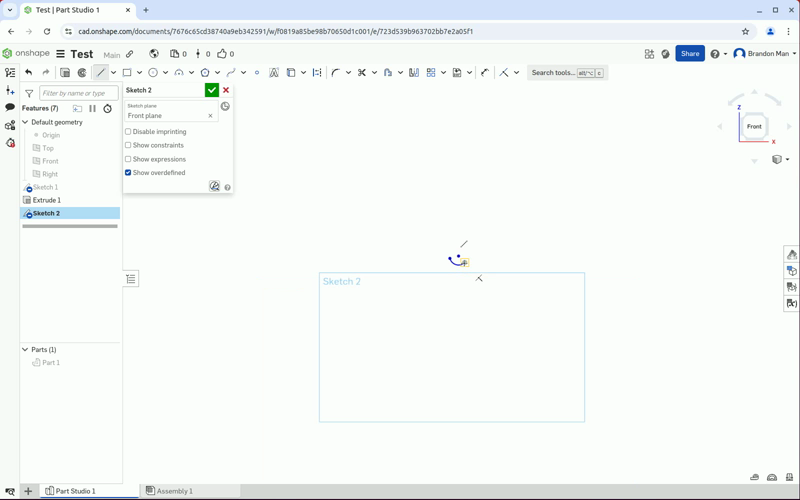
scroll(-6)
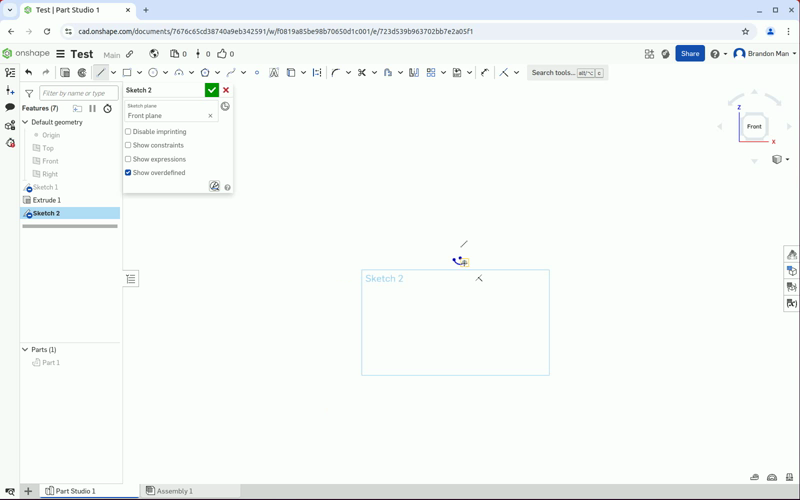
scroll(-6)
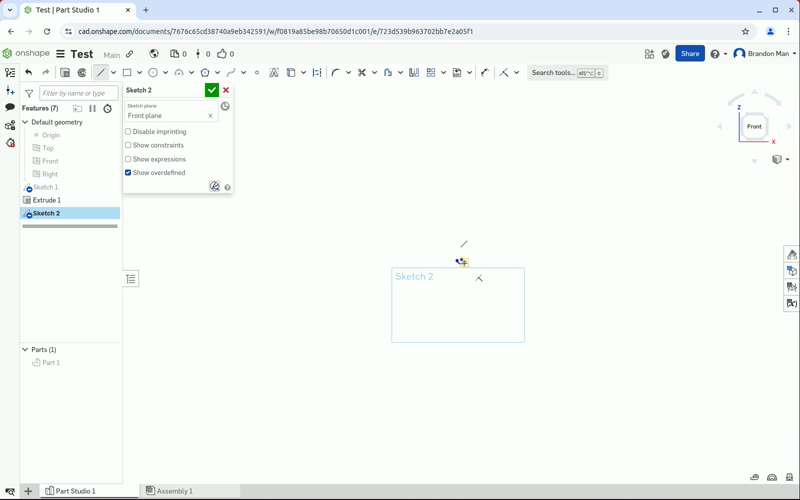
scroll(-6)
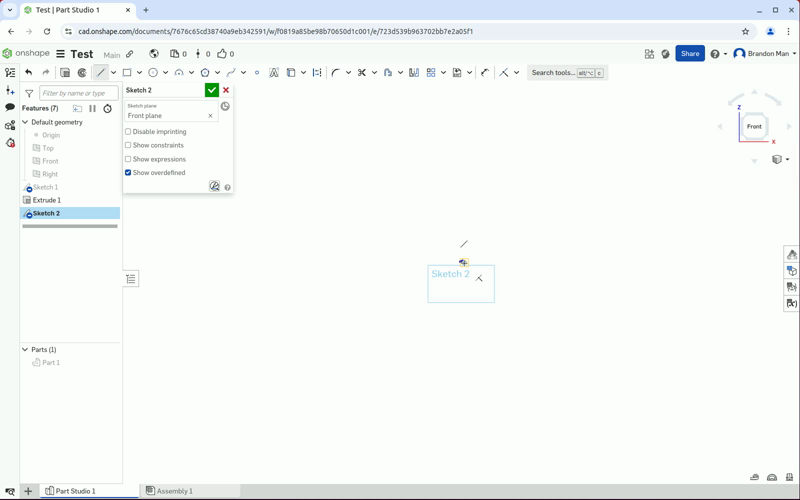
key_down(shift)
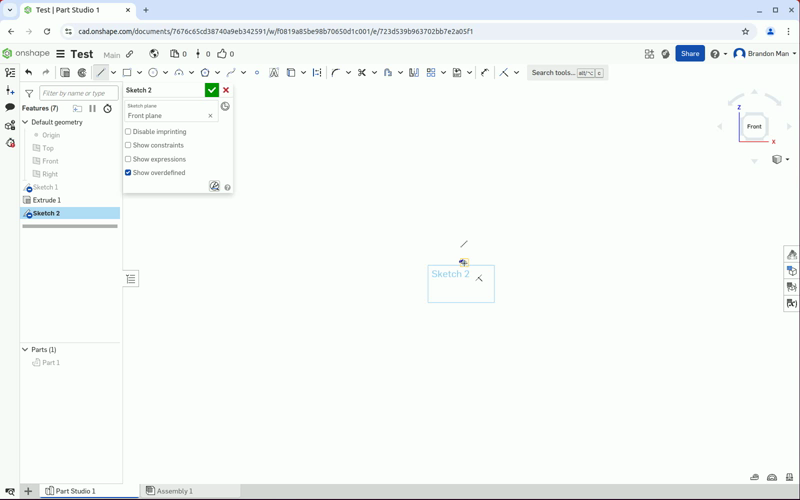
mouse_move(494, 262)
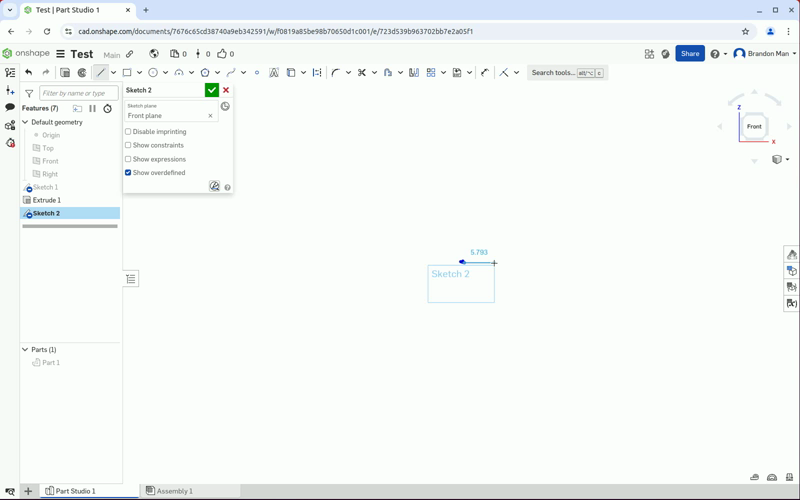
mouse_move(510, 283)
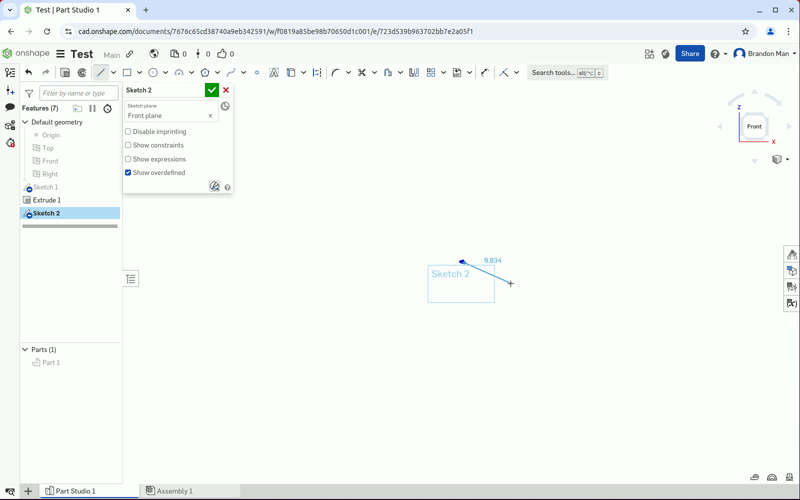
click(510, 283)
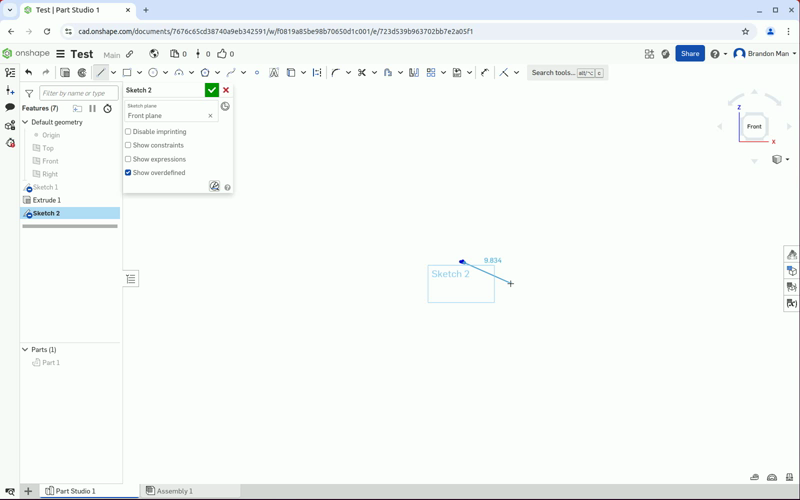
key_up(shift)
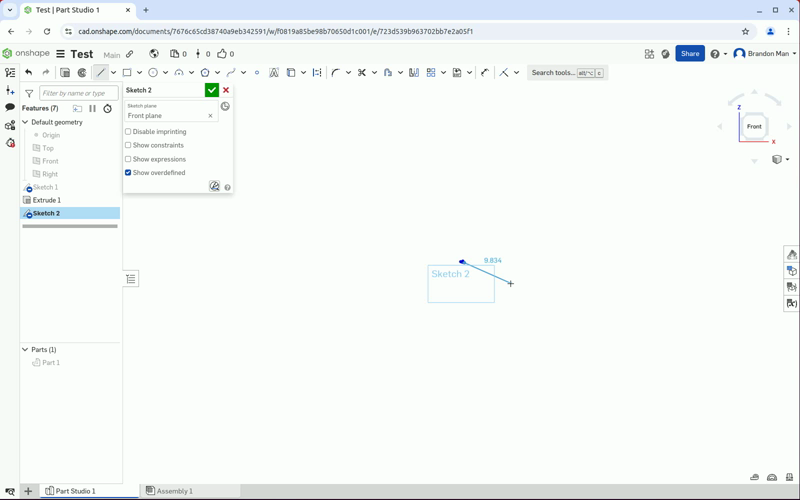
key_down(shift)
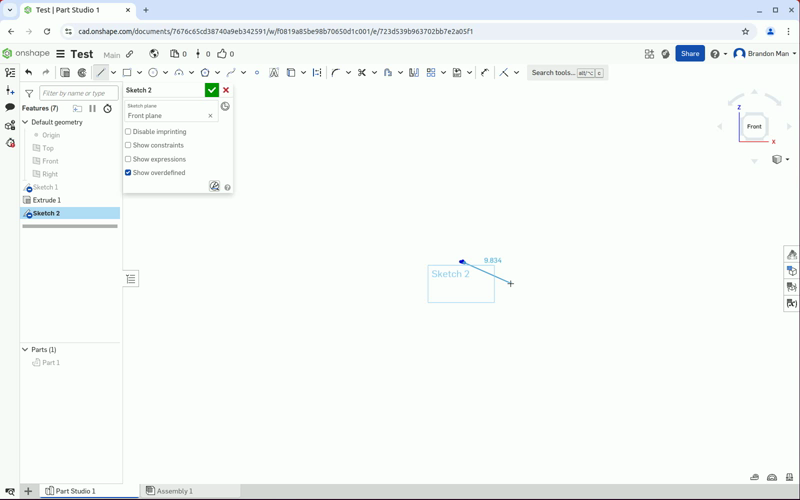
mouse_move(540, 283)
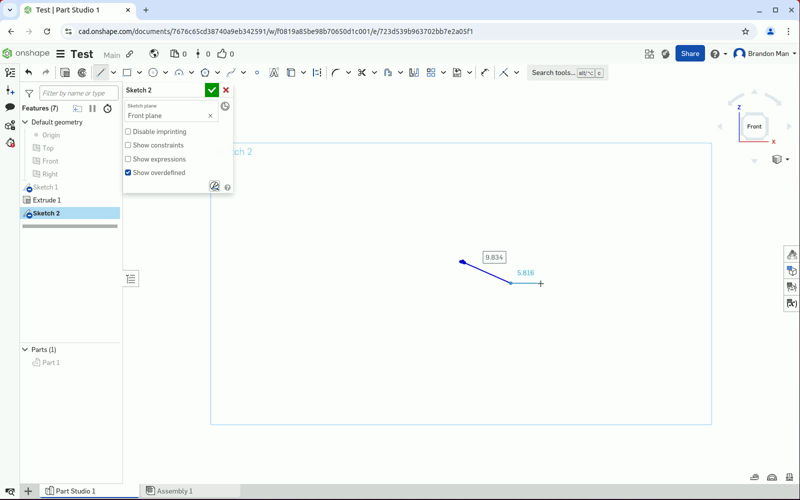
mouse_move(511, 281)
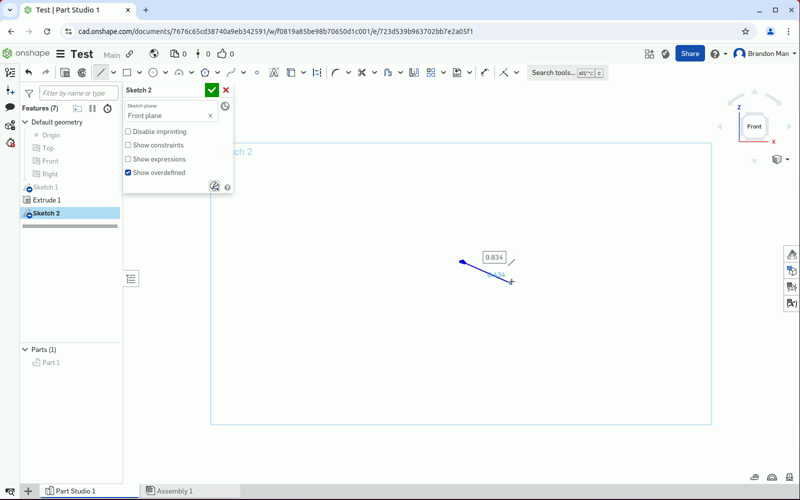
scroll(6)
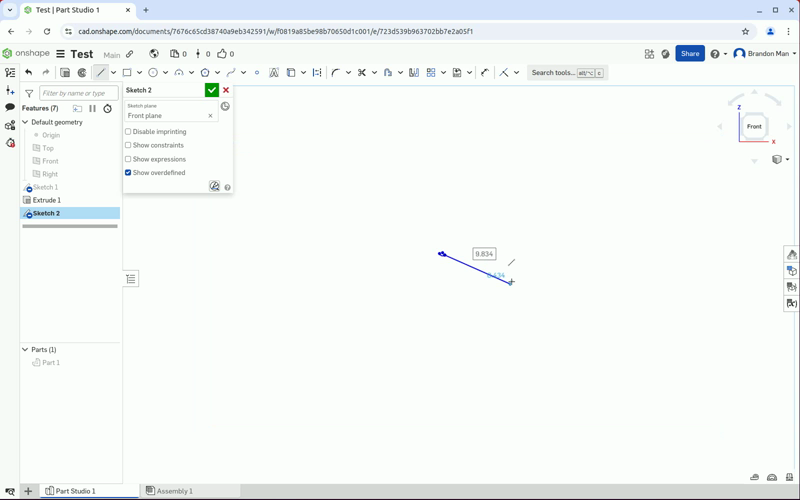
scroll(6)
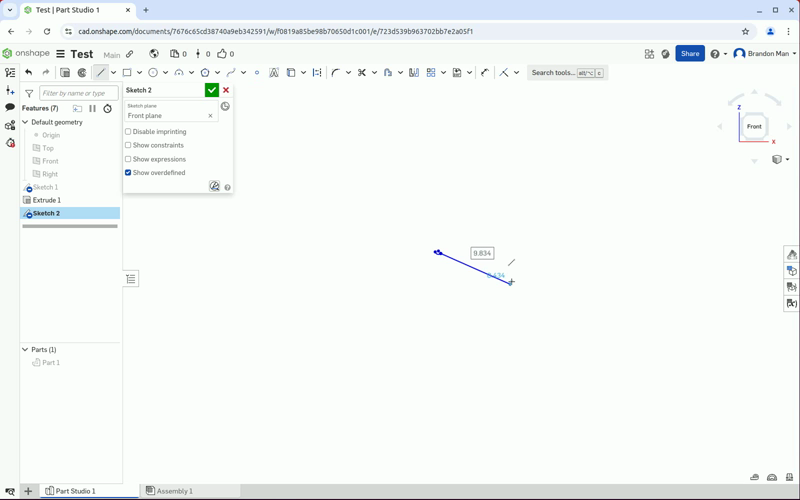
scroll(6)
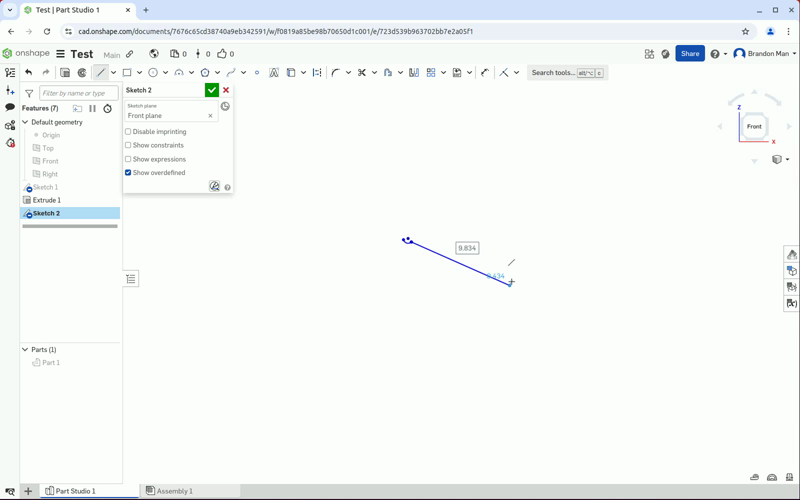
scroll(6)
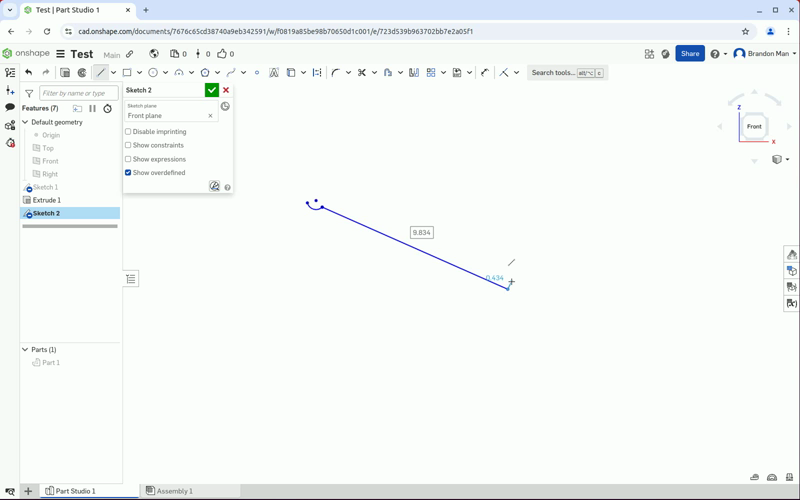
scroll(6)
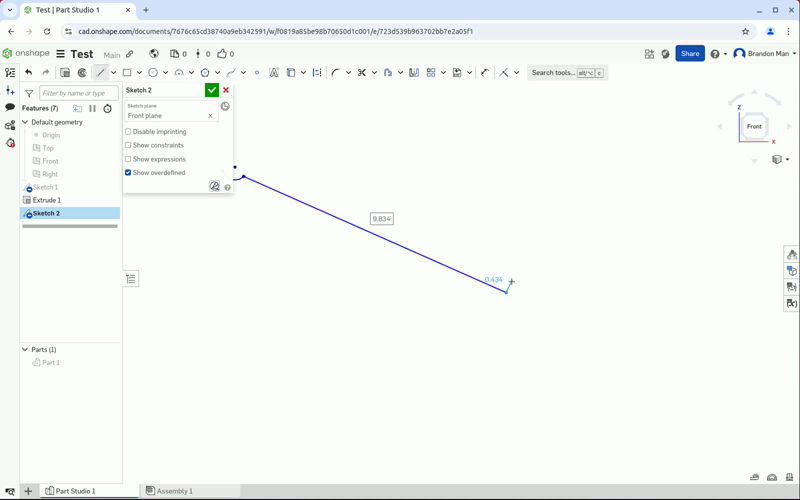
scroll(6)
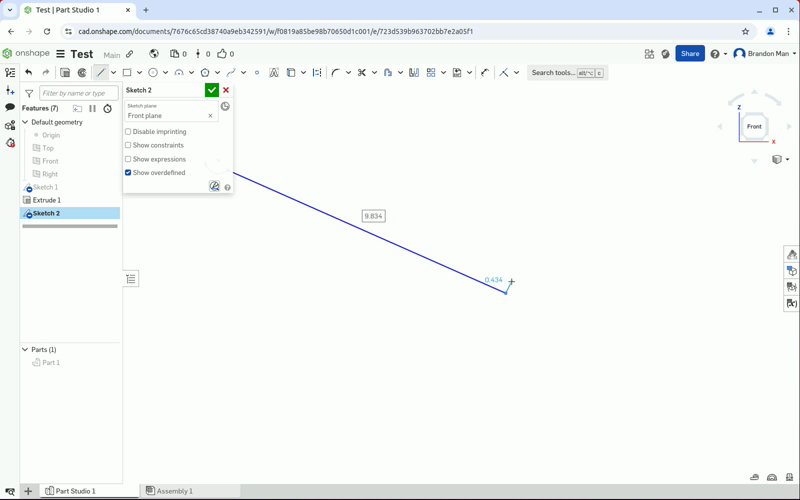
scroll(6)
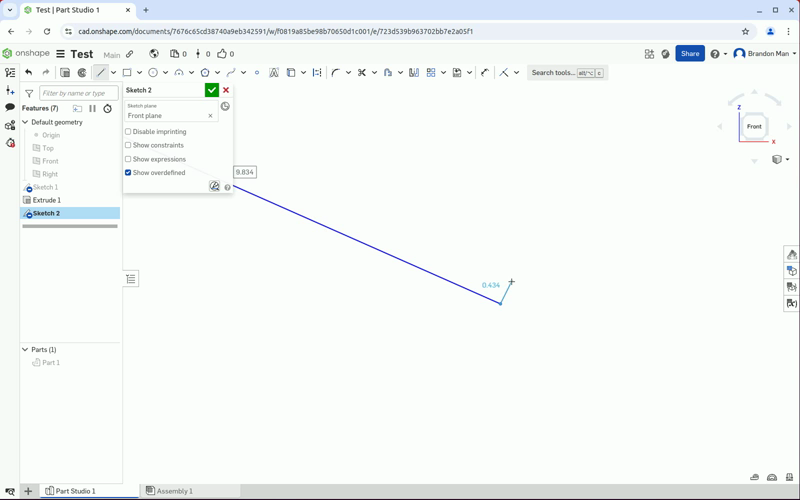
click(511, 281)
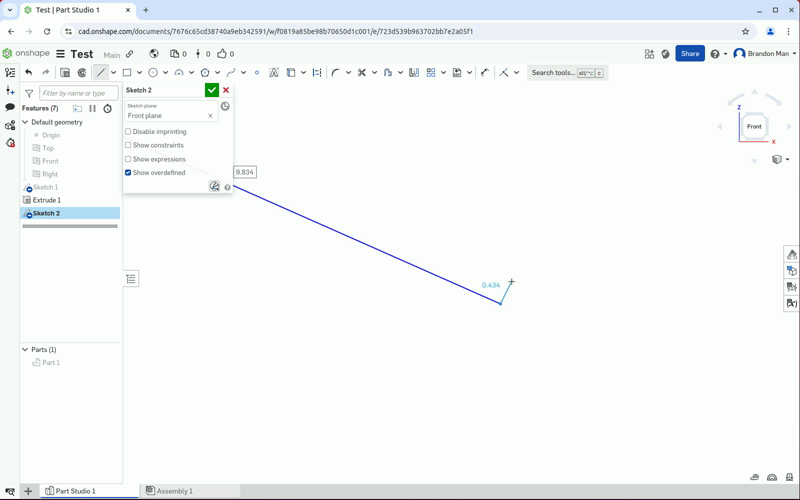
scroll(-6)
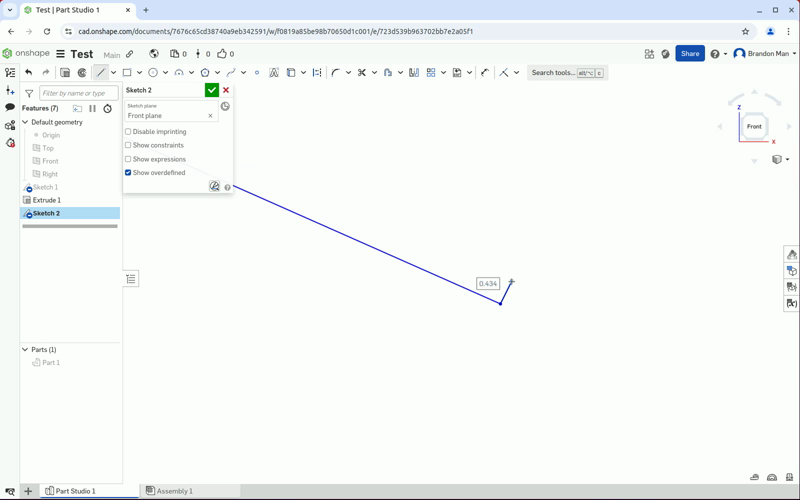
scroll(-6)
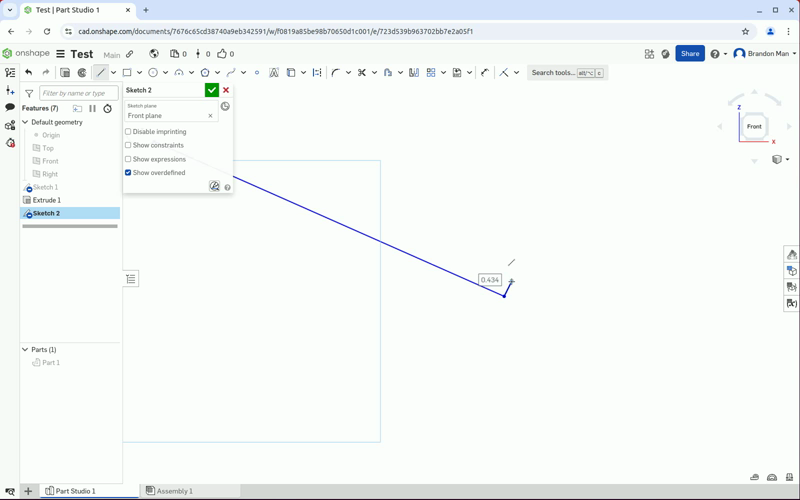
scroll(-6)
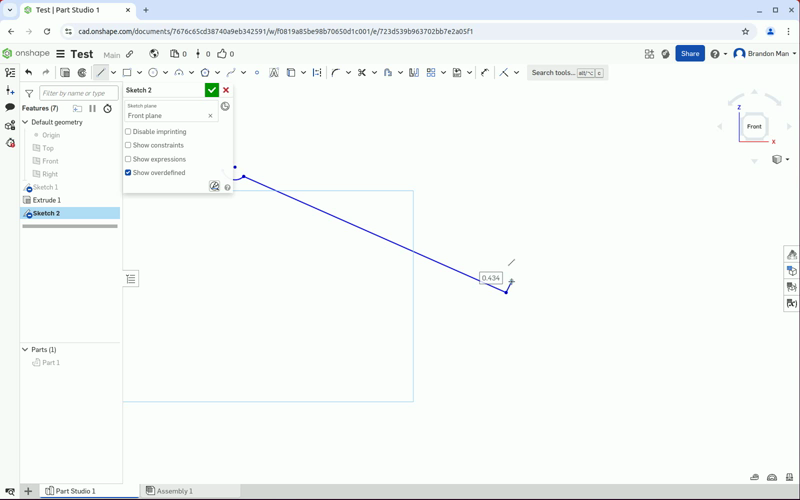
scroll(-6)
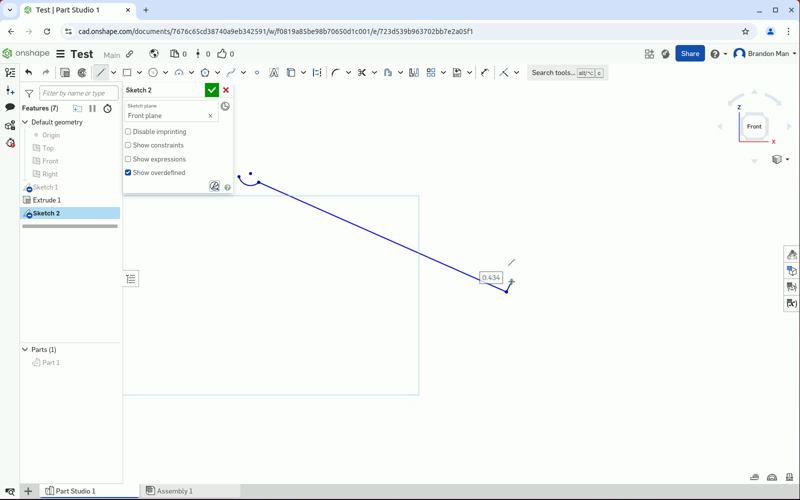
scroll(-6)
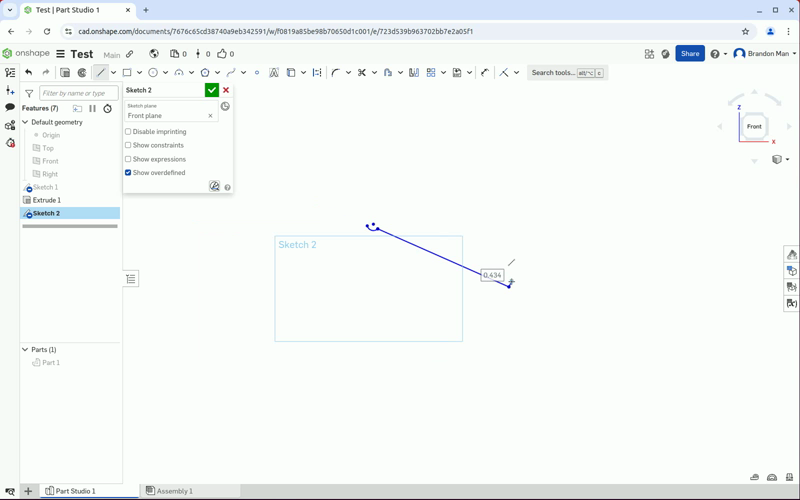
scroll(-6)
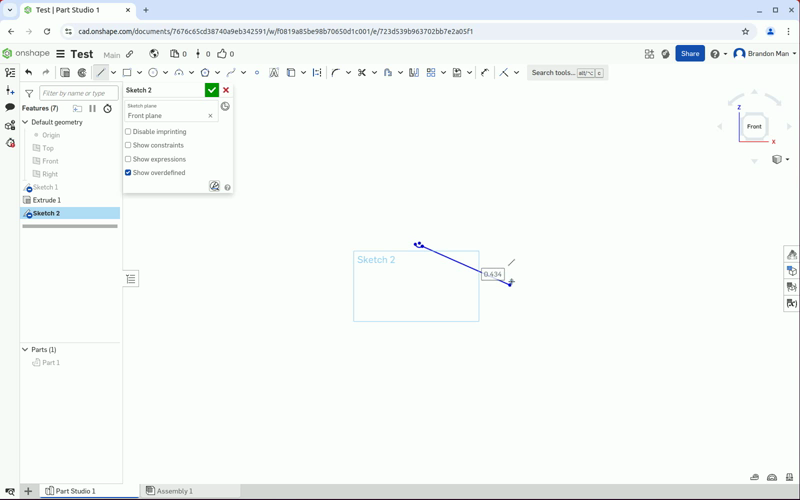
scroll(-6)
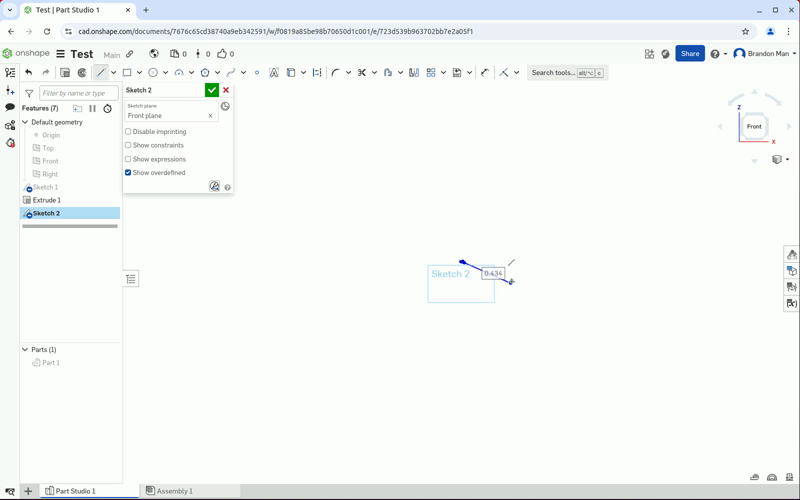
key_up(shift)
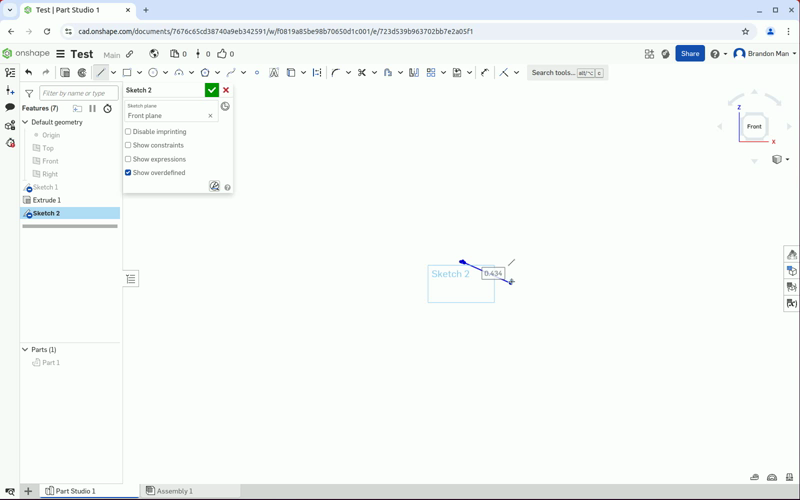
key_down(shift)
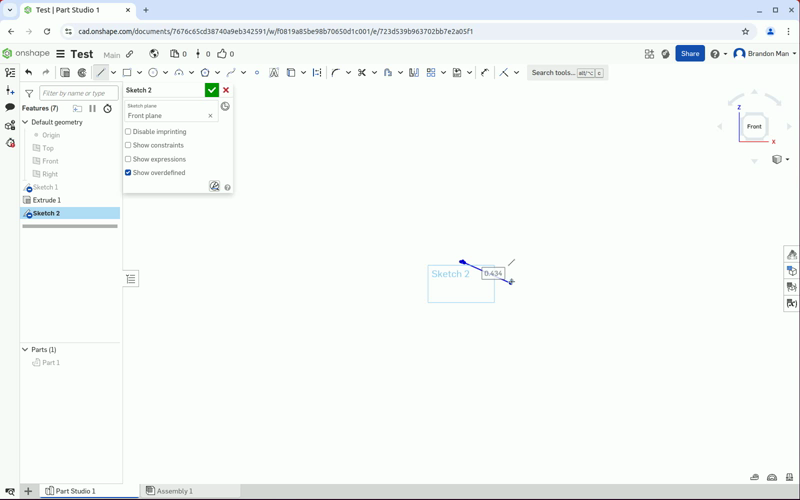
mouse_move(541, 281)
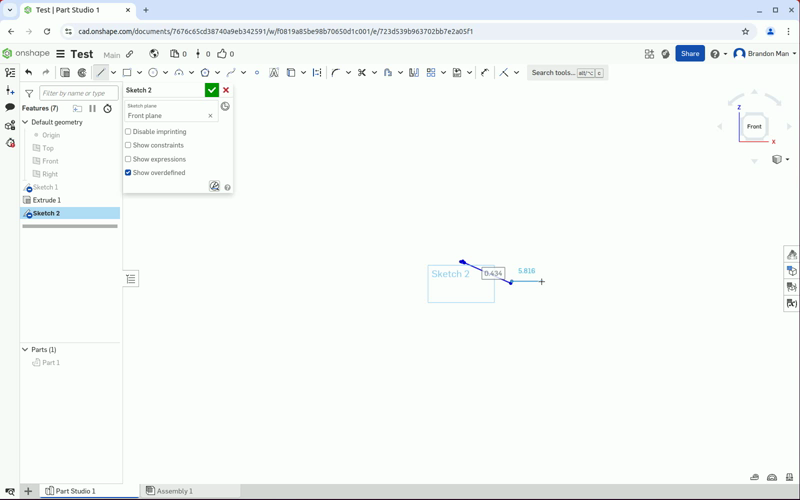
mouse_move(463, 260)
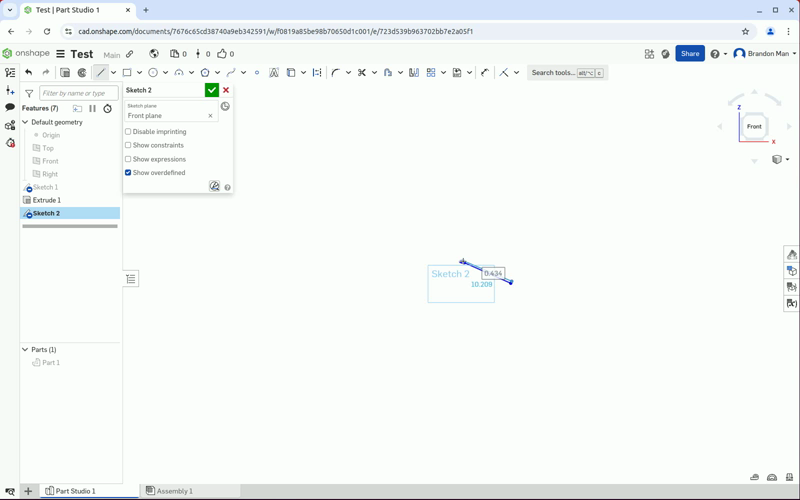
scroll(6)
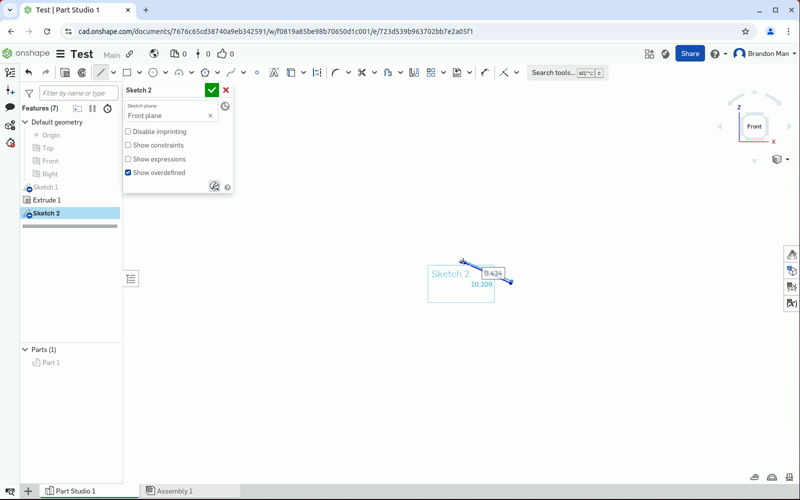
scroll(6)
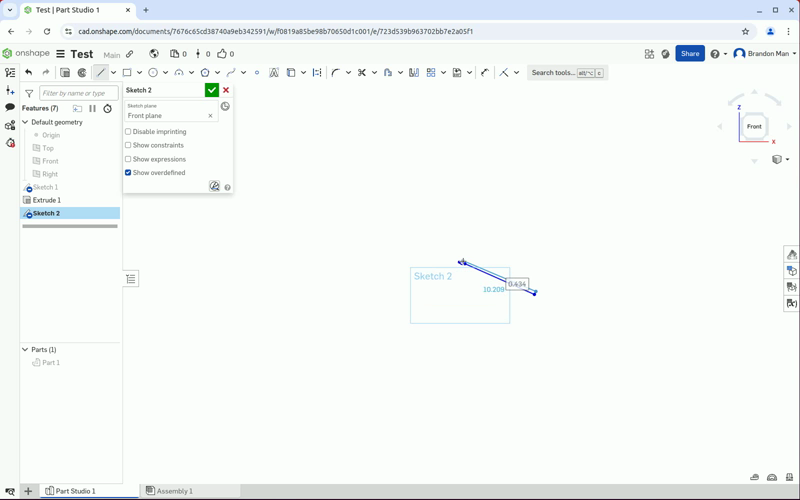
scroll(6)
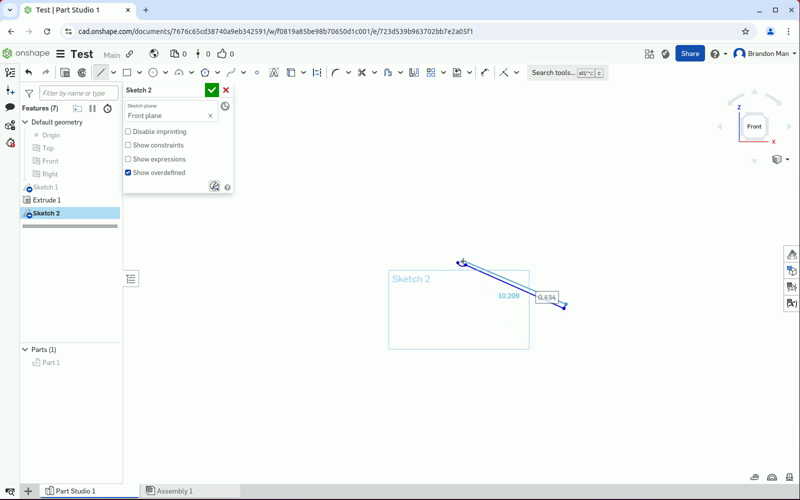
scroll(6)
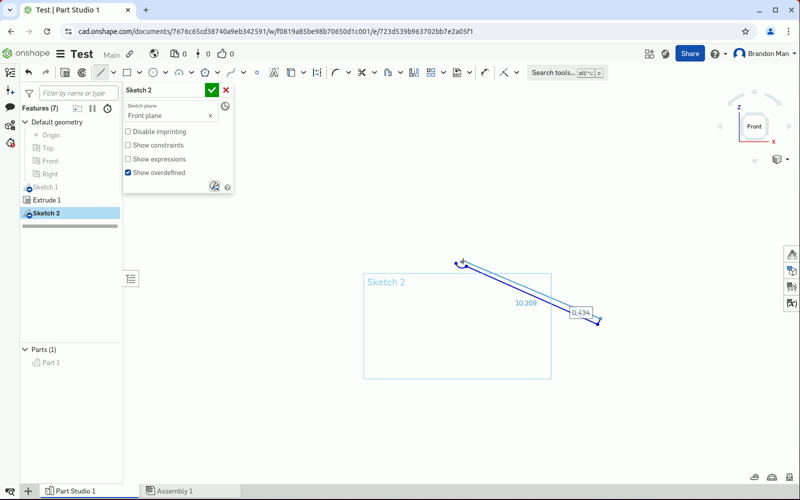
scroll(6)
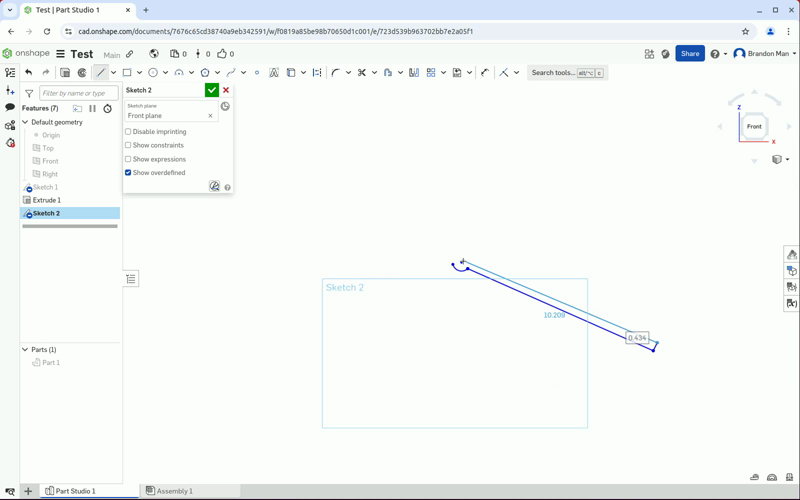
scroll(6)
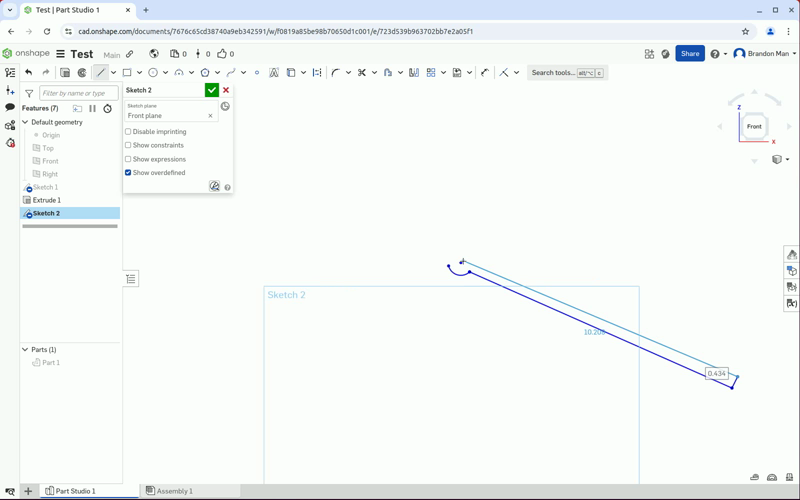
scroll(6)
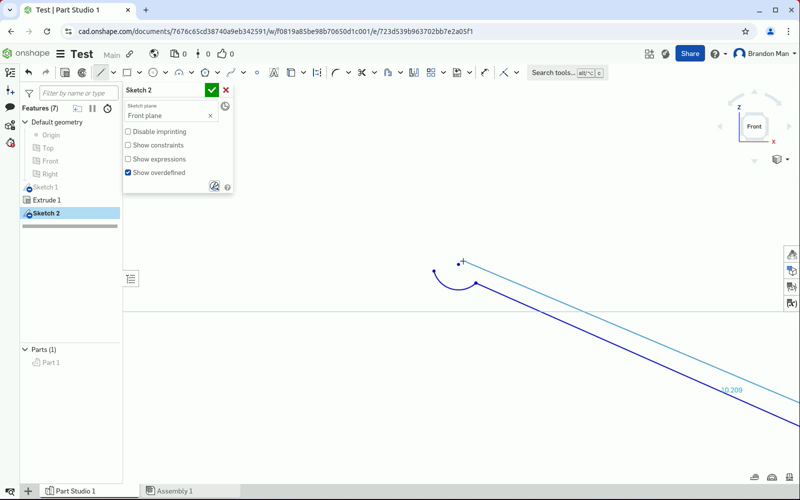
click(463, 260)
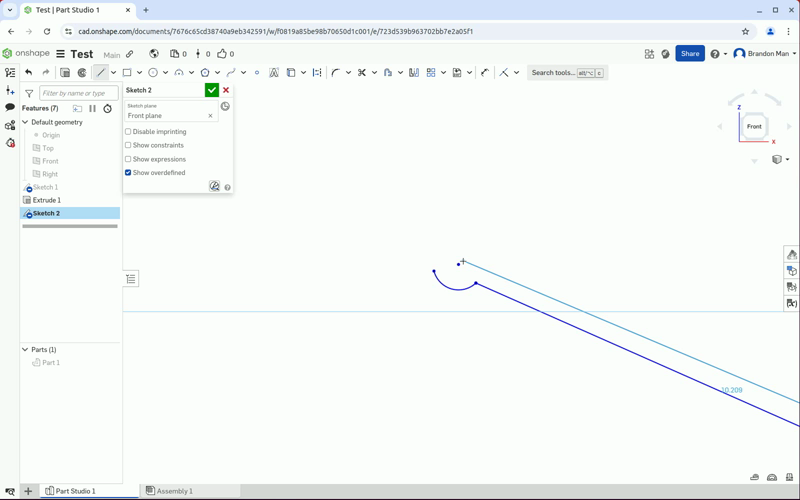
scroll(-6)
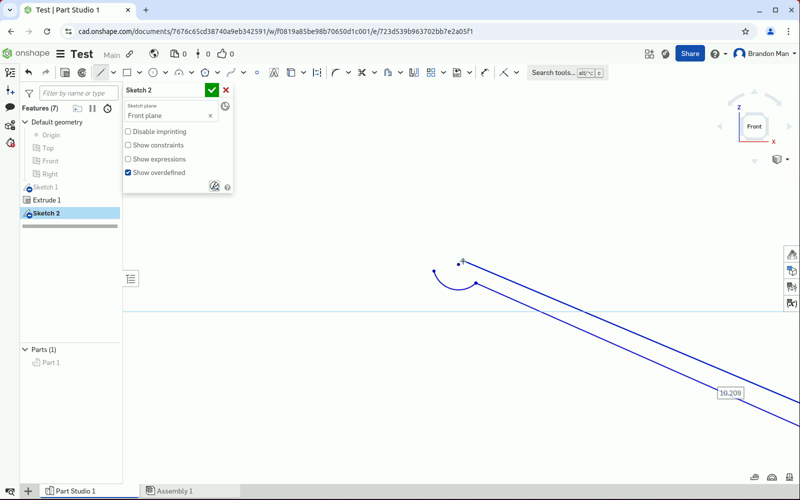
scroll(-6)
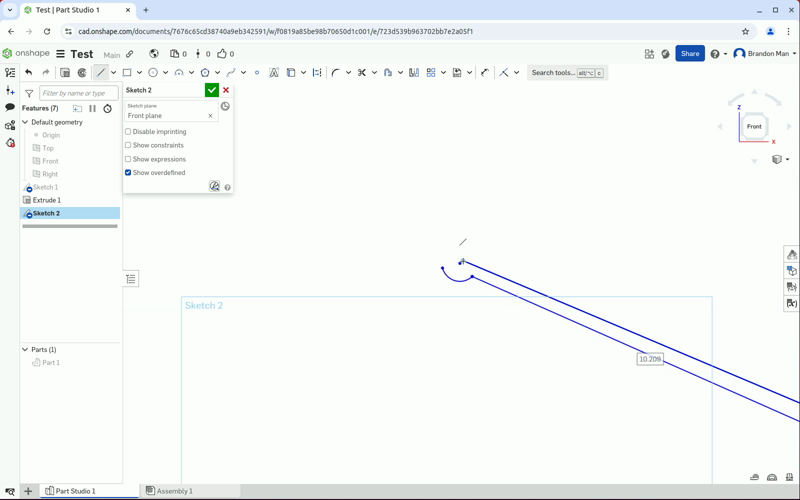
scroll(-6)
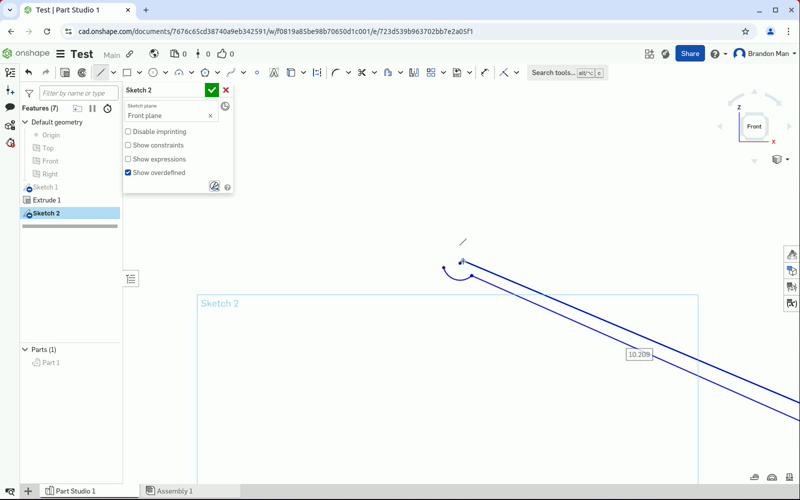
scroll(-6)
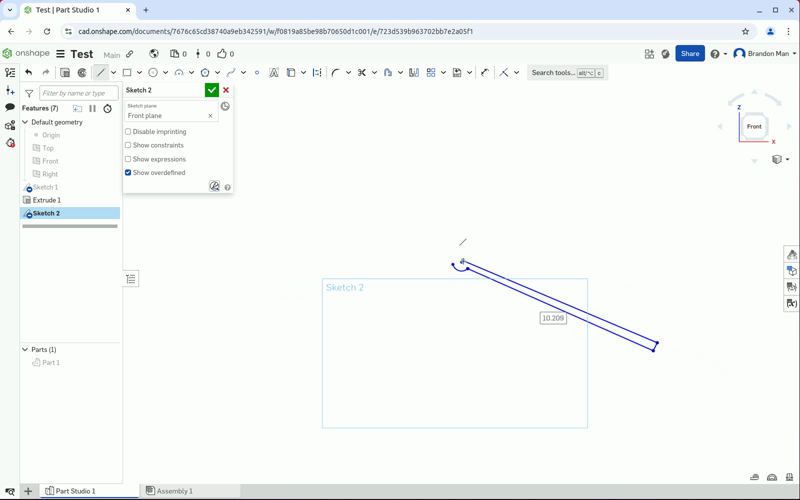
scroll(-6)
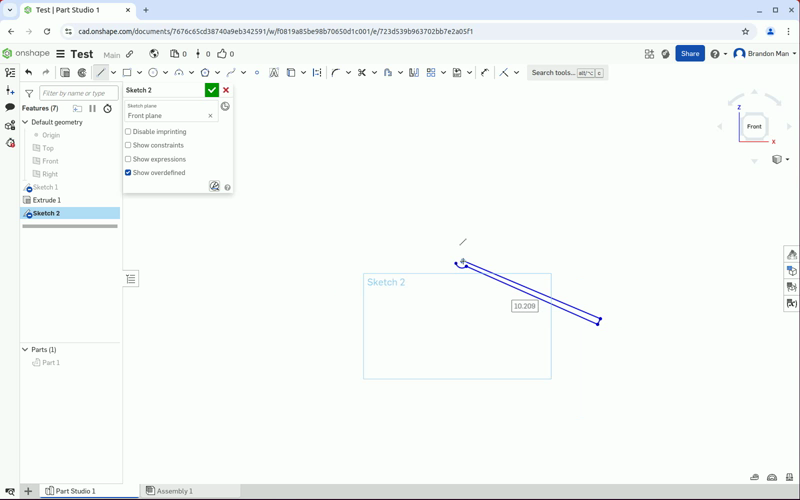
scroll(-6)
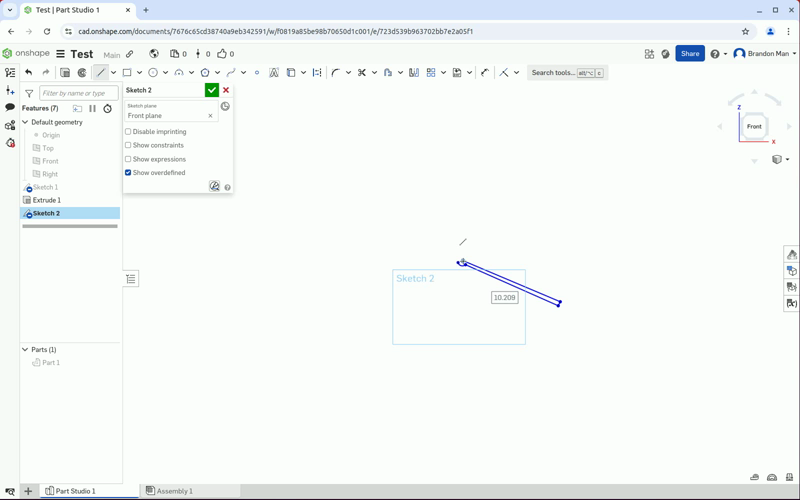
scroll(-6)
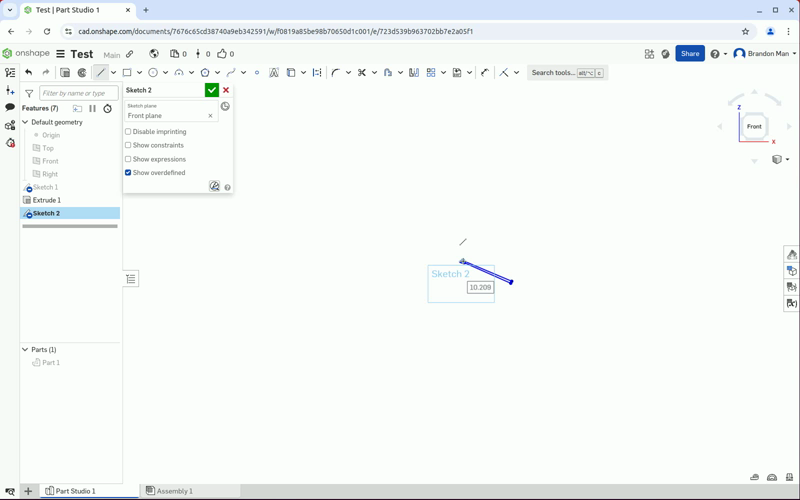
key_up(shift)
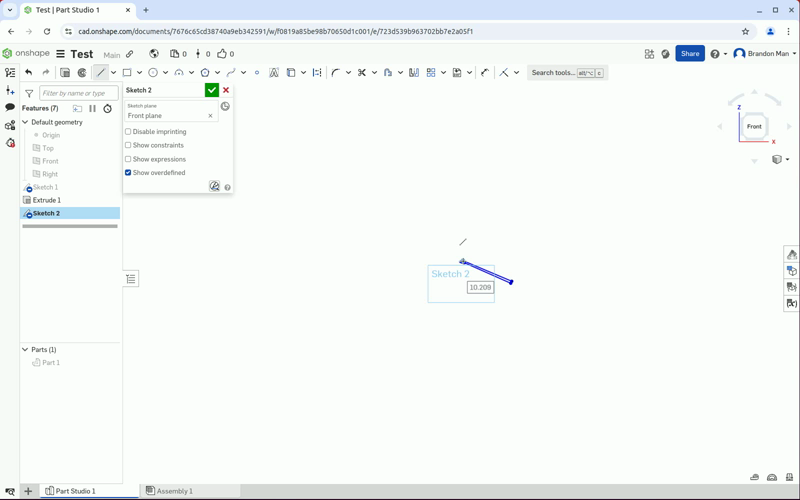
mouse_move(493, 260)
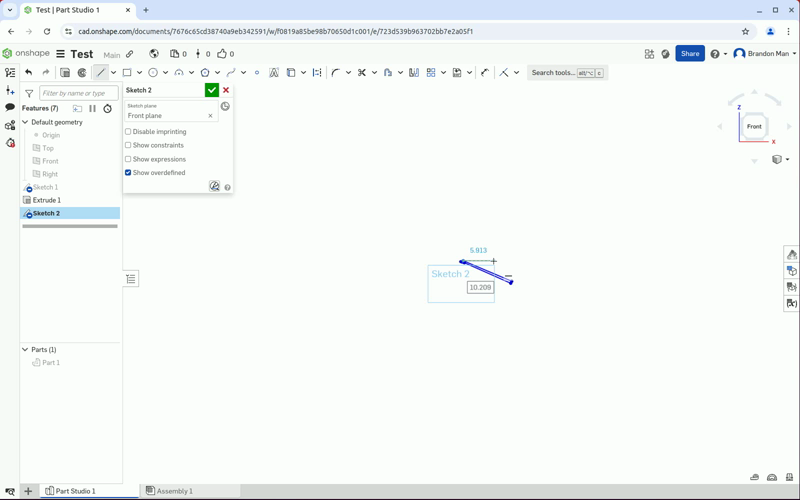
key_down(shift)
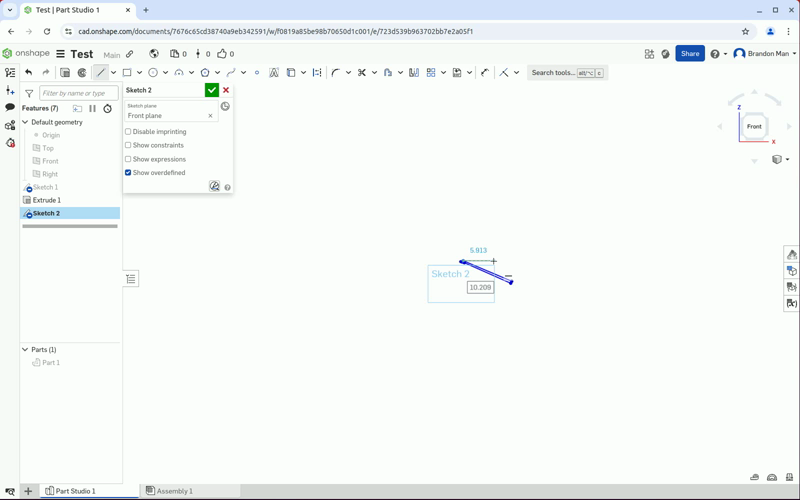
mouse_move(460, 261)
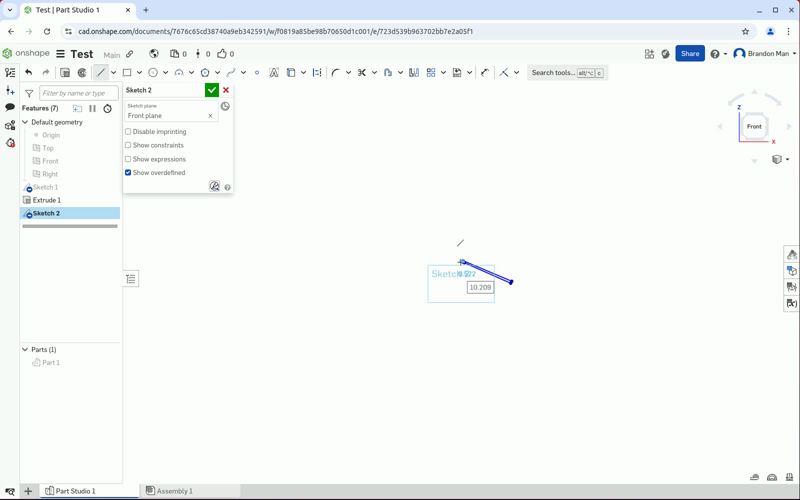
scroll(6)
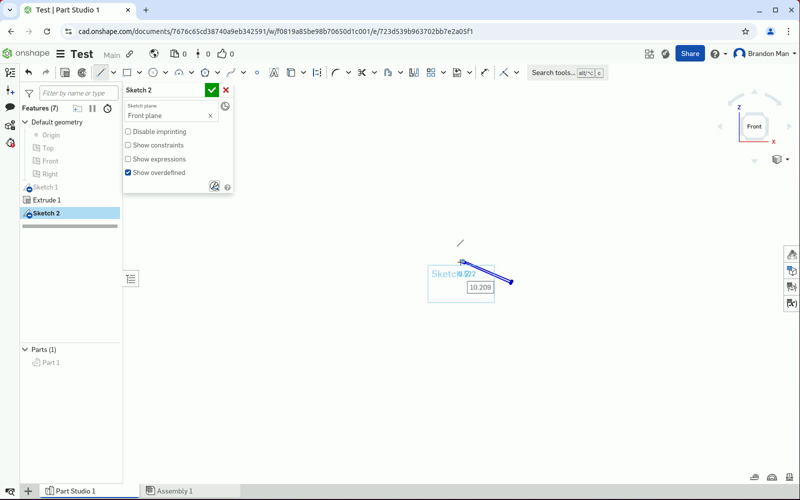
scroll(6)
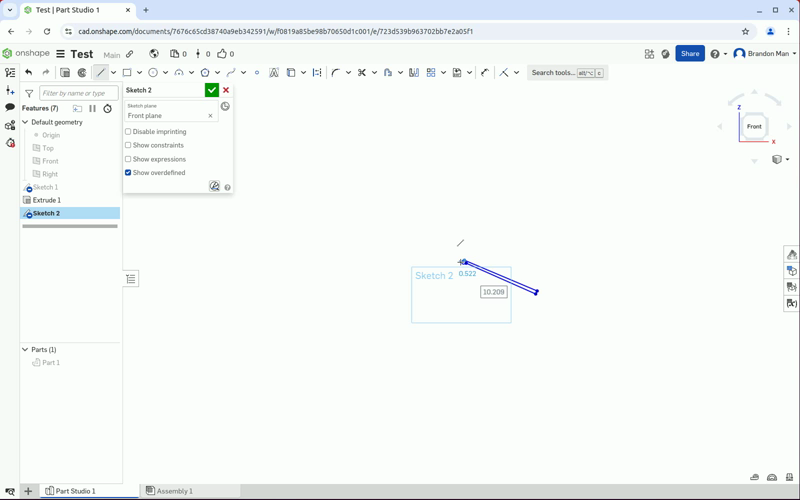
scroll(6)
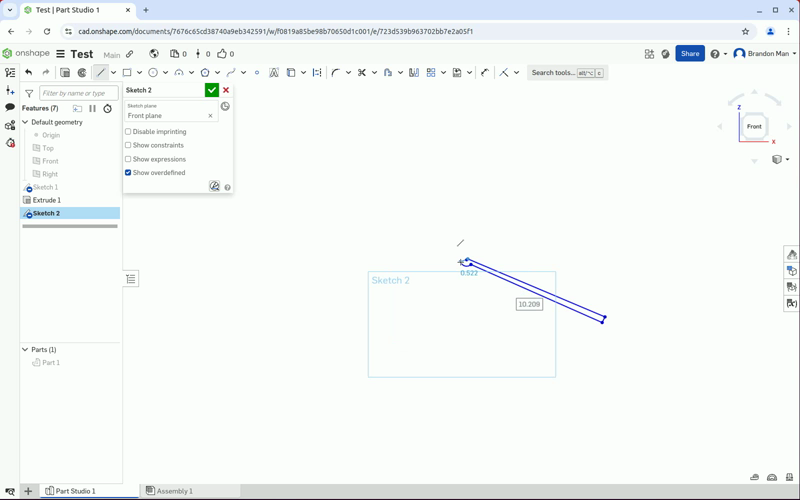
scroll(6)
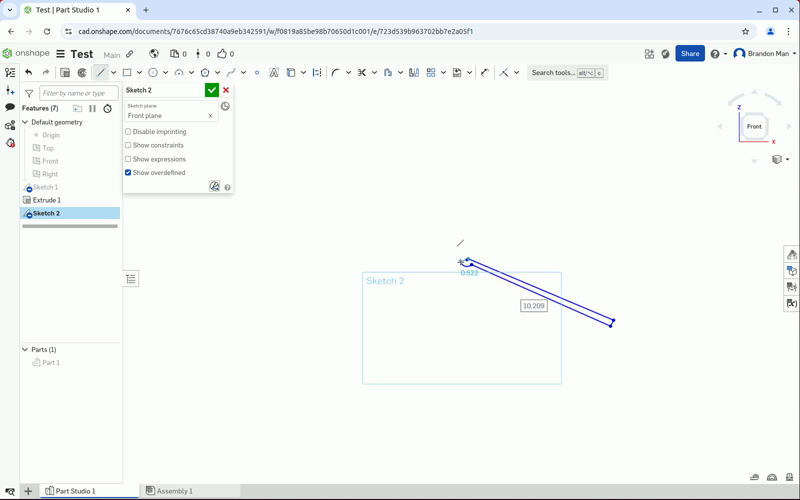
scroll(6)
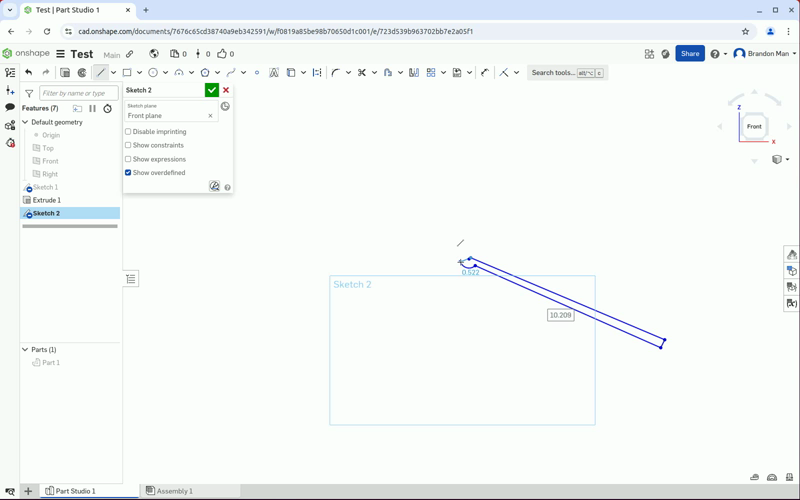
scroll(6)
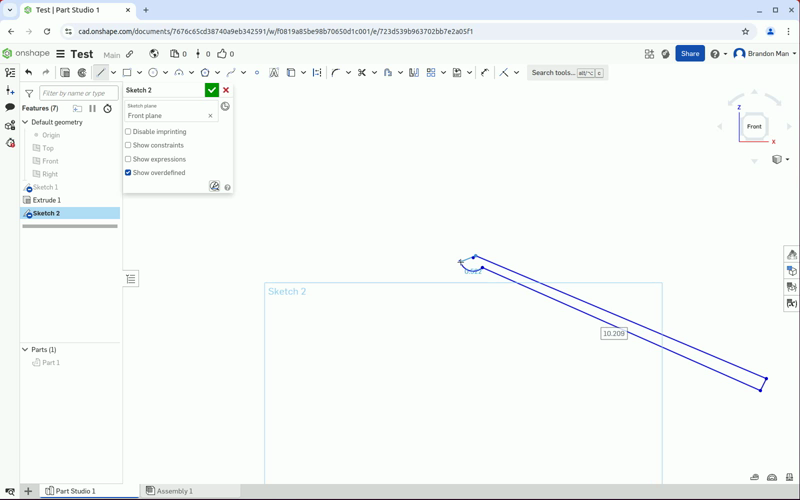
scroll(6)
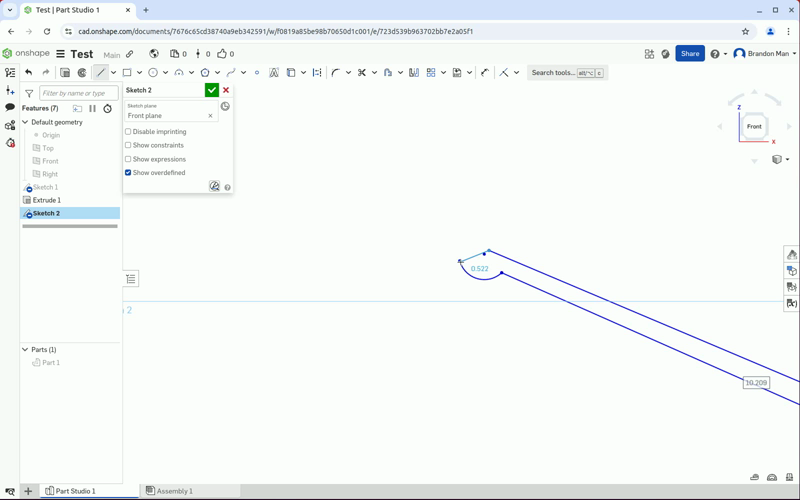
key_up(shift)
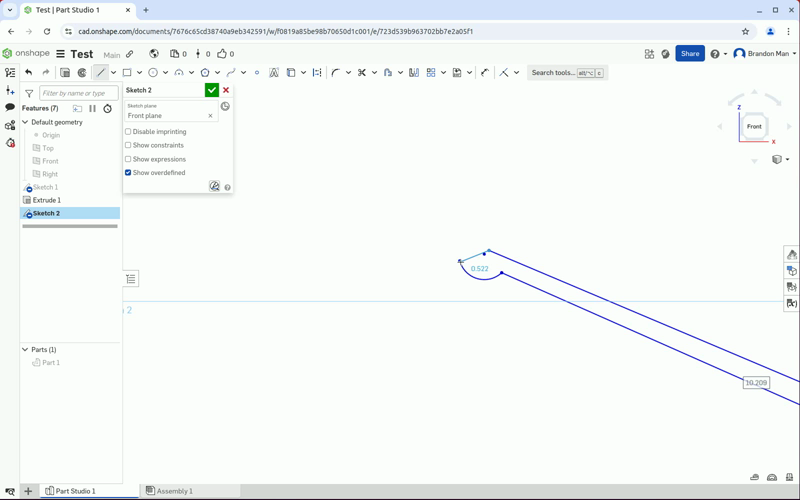
click(460, 261)
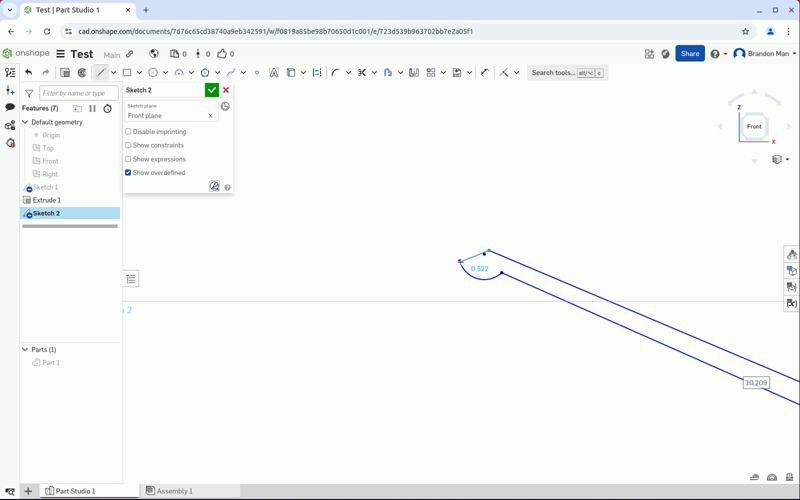
scroll(-6)
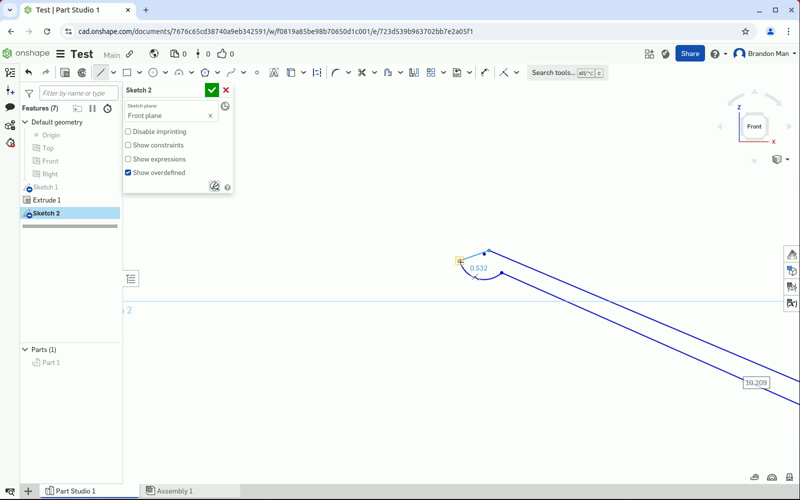
scroll(-6)
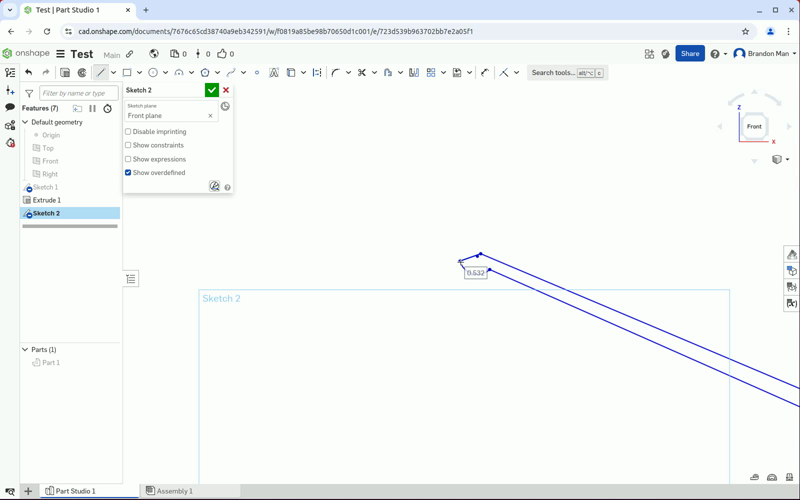
scroll(-6)
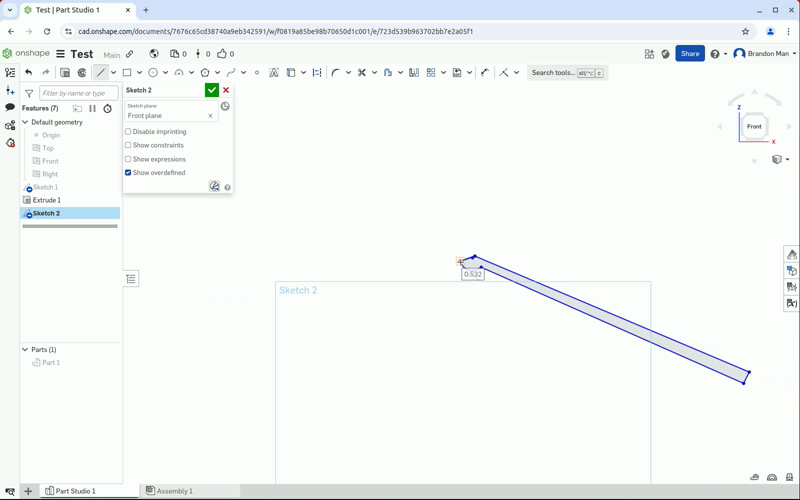
scroll(-6)
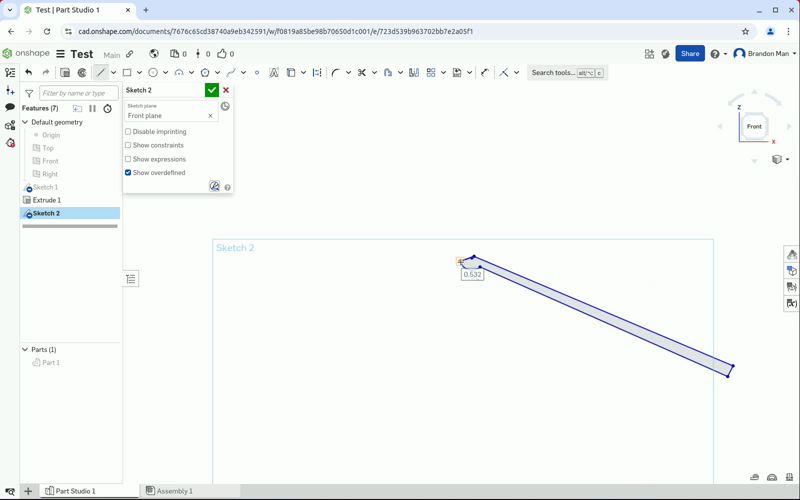
scroll(-6)
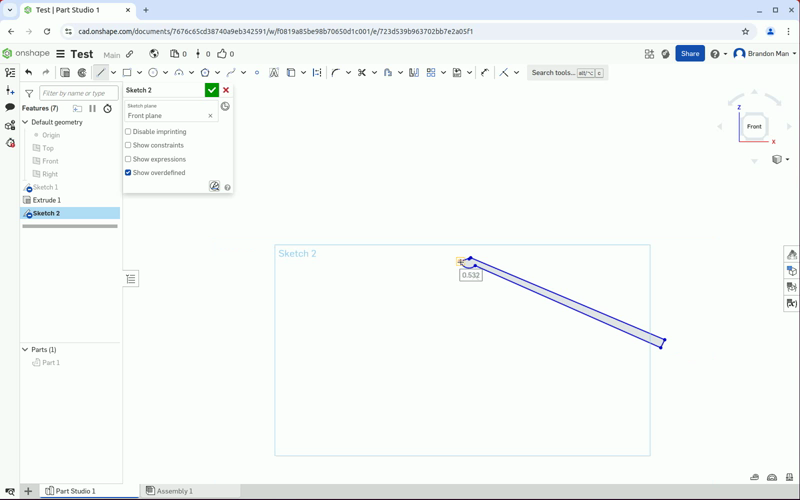
scroll(-6)
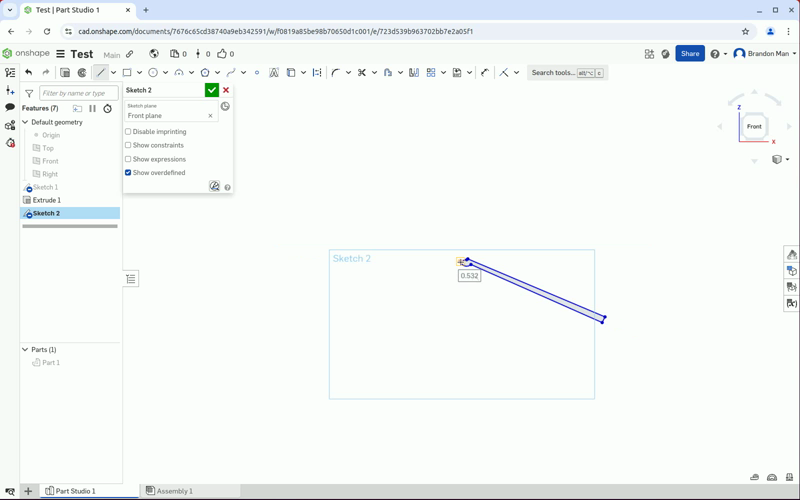
scroll(-6)
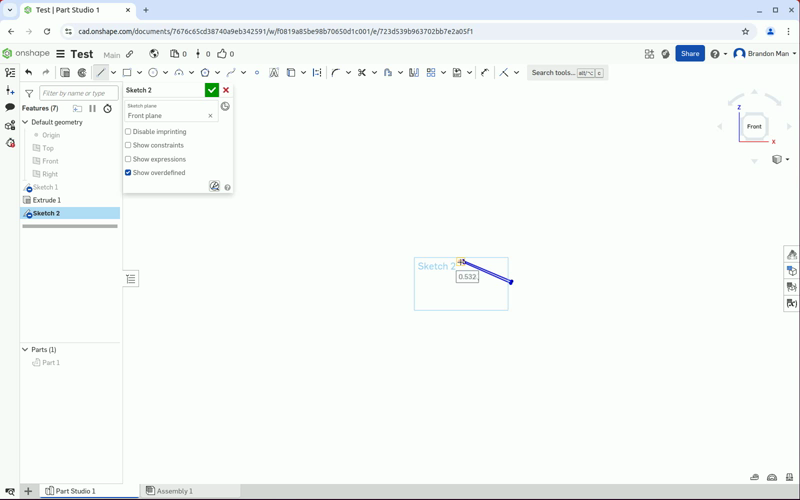
key(esc)
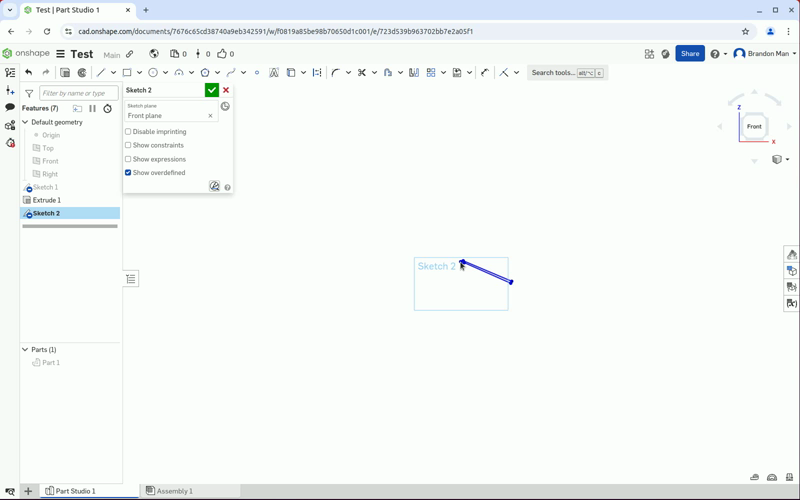
mouse_move(490, 273)
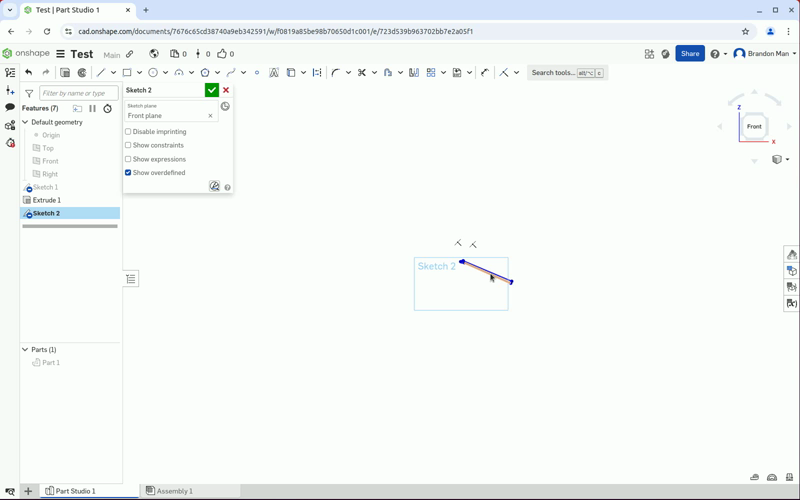
scroll(6)
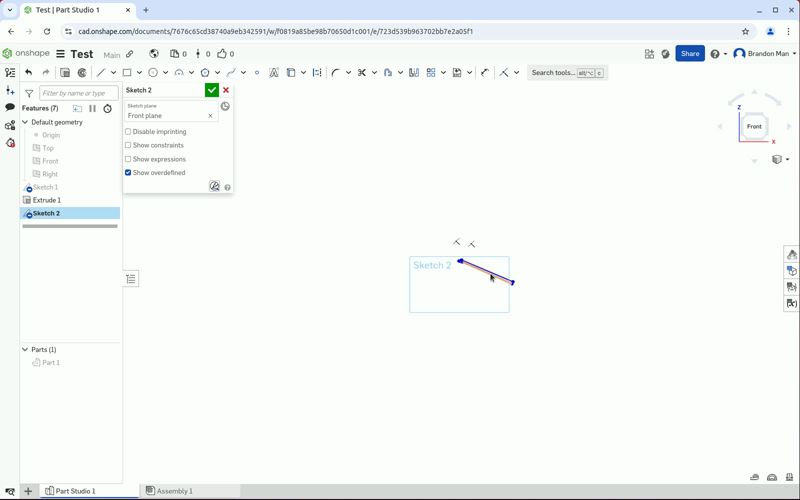
scroll(6)
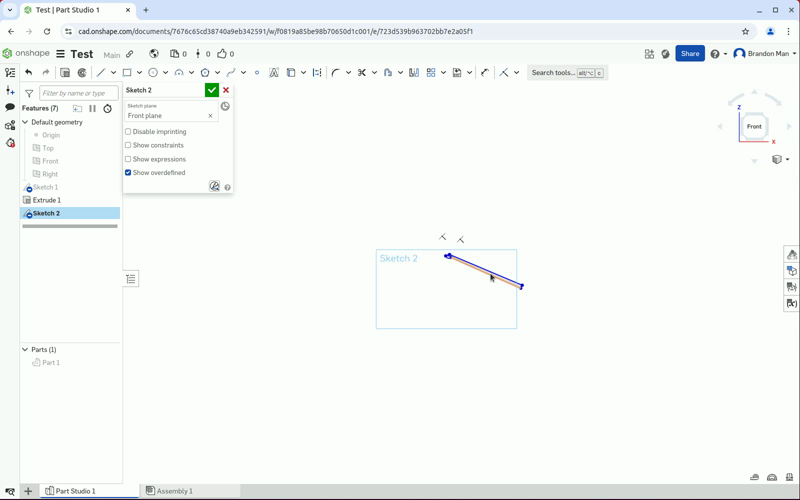
scroll(6)
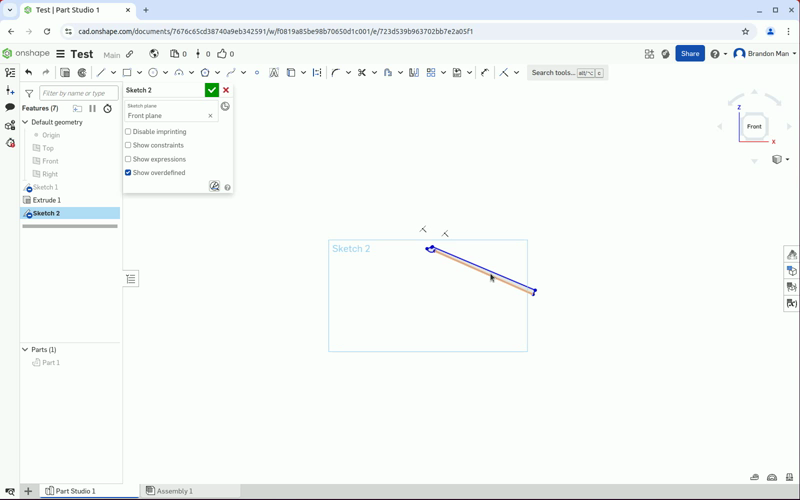
scroll(6)
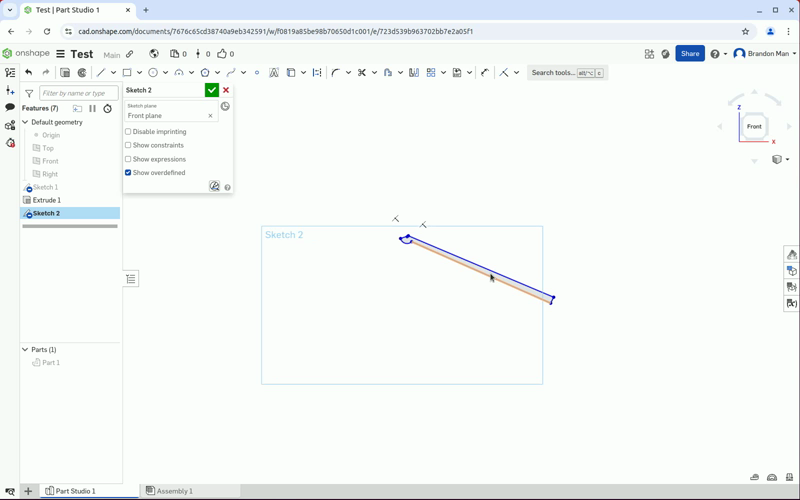
scroll(6)
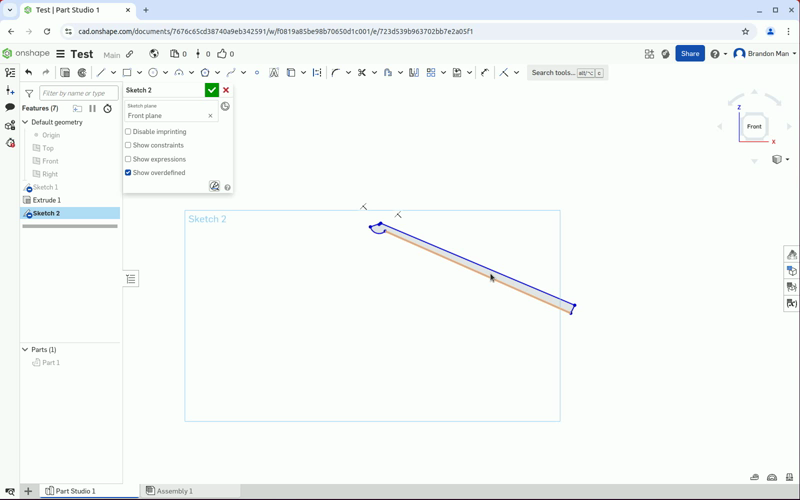
scroll(6)
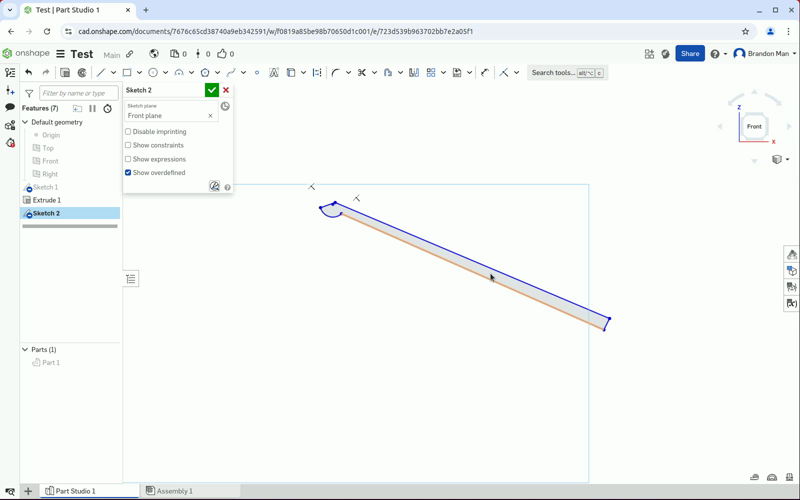
scroll(6)
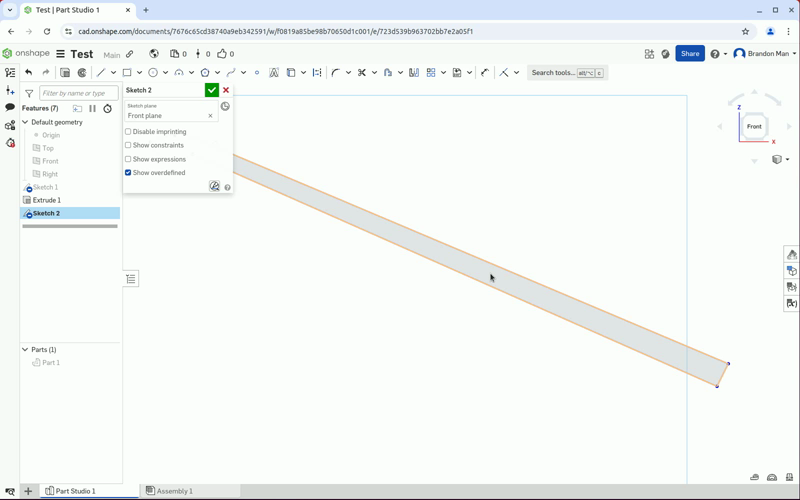
click(490, 273)
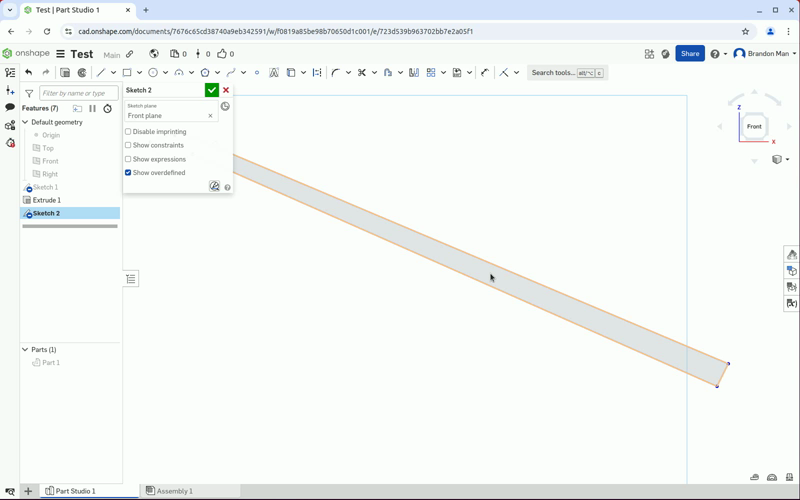
scroll(-6)
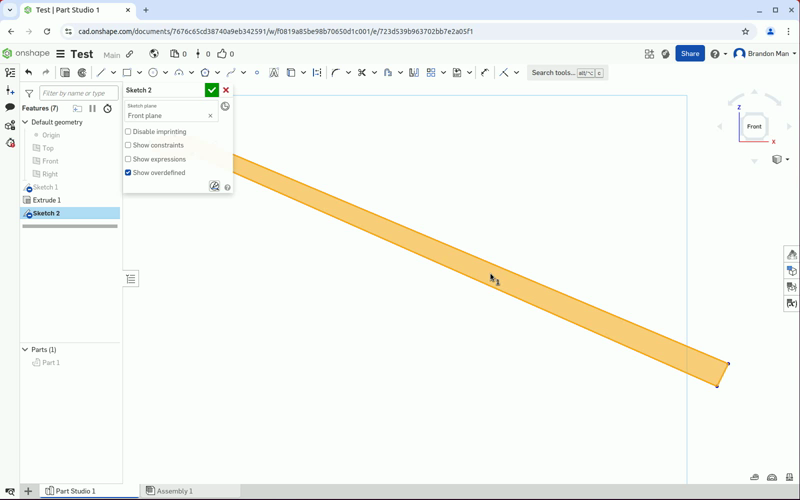
scroll(-6)
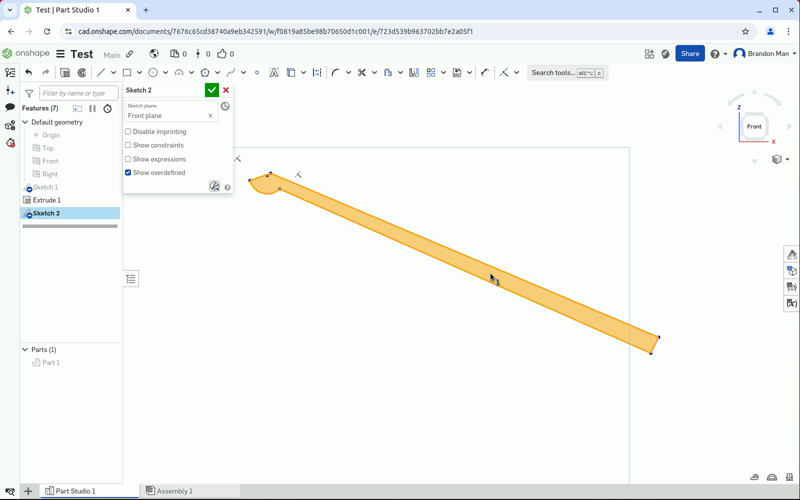
scroll(-6)
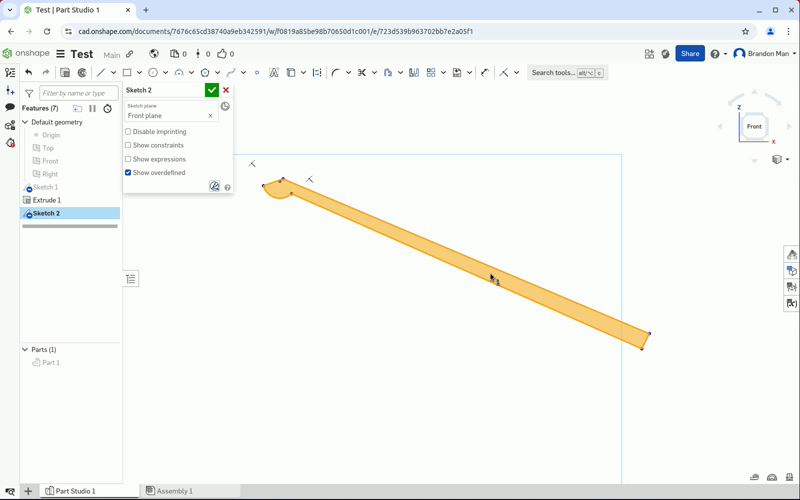
scroll(-6)
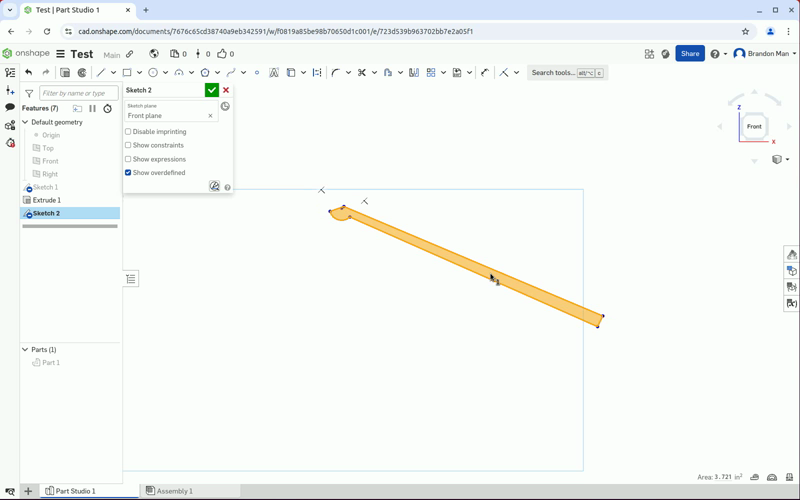
scroll(-6)
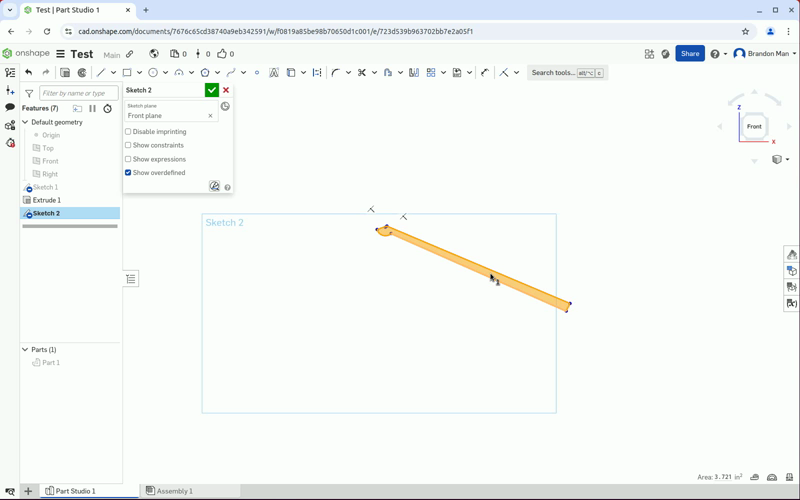
scroll(-6)
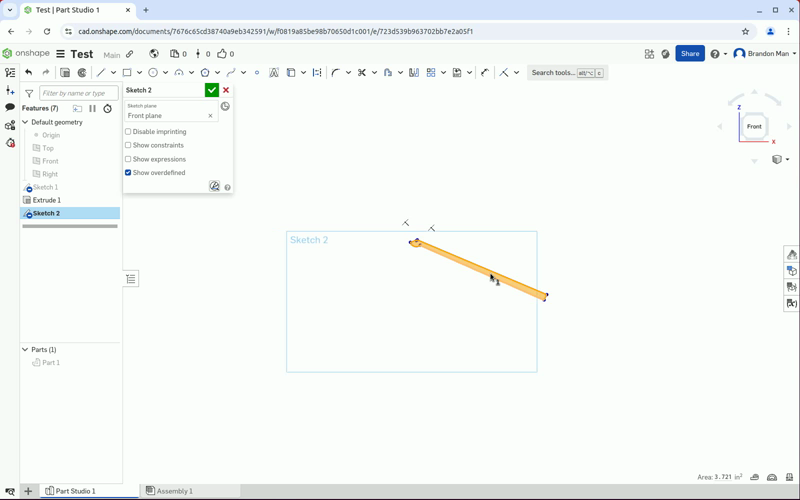
scroll(-6)
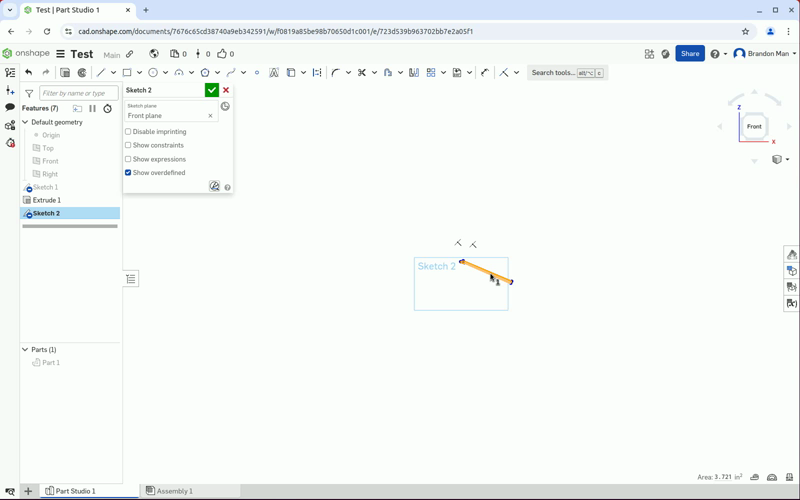
mouse_move(73, 352)
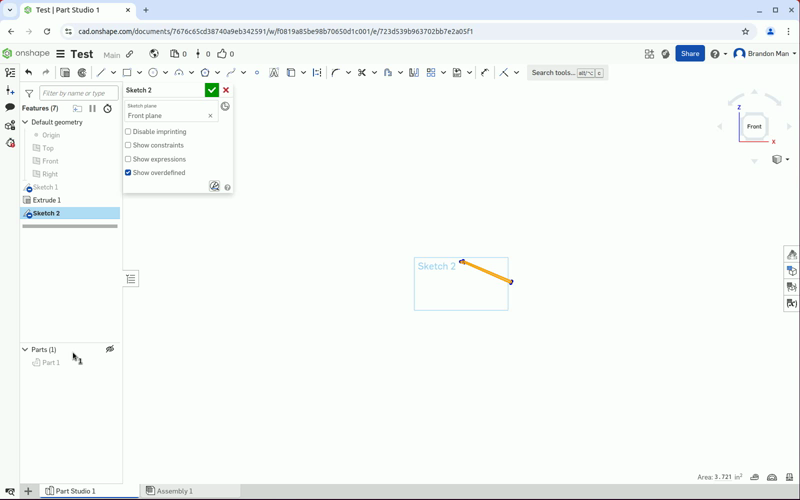
key(shift+y)
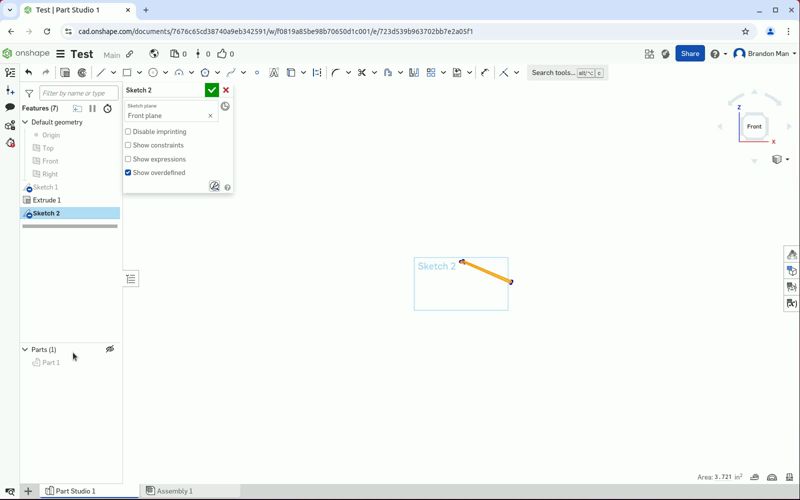
key(shift+e)
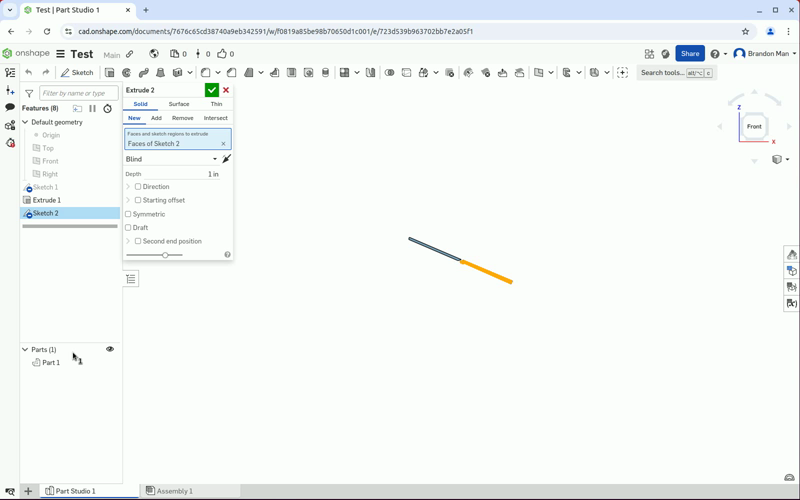
mouse_move(143, 106)
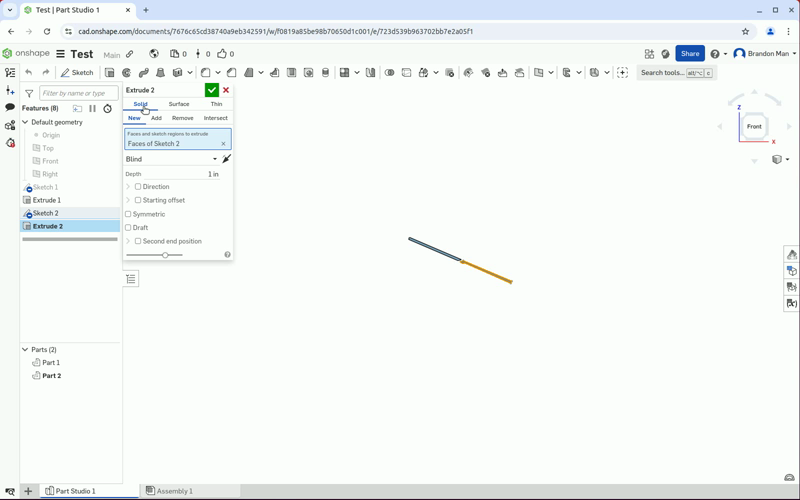
click(143, 106)
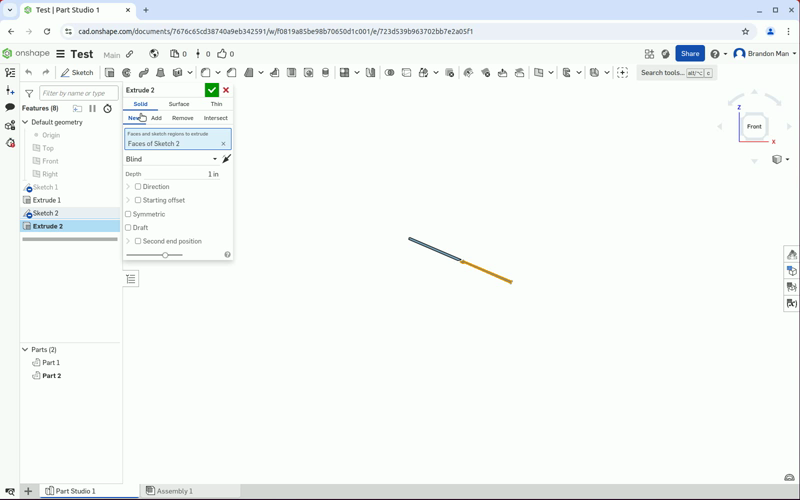
mouse_move(137, 120)
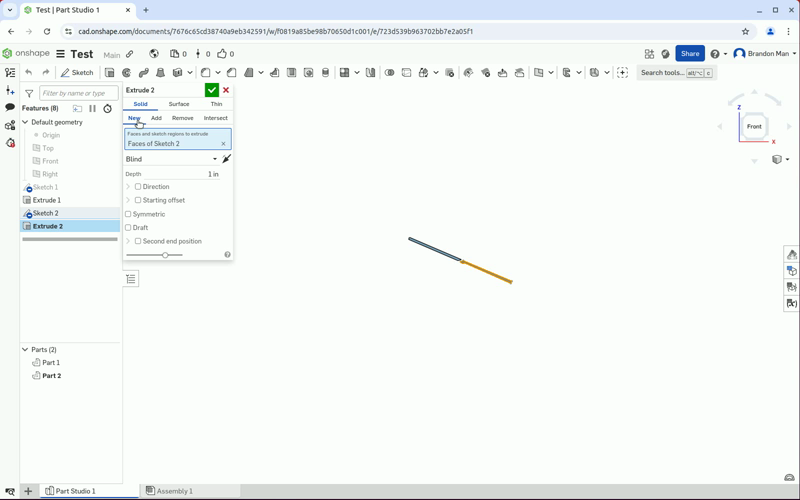
click(137, 120)
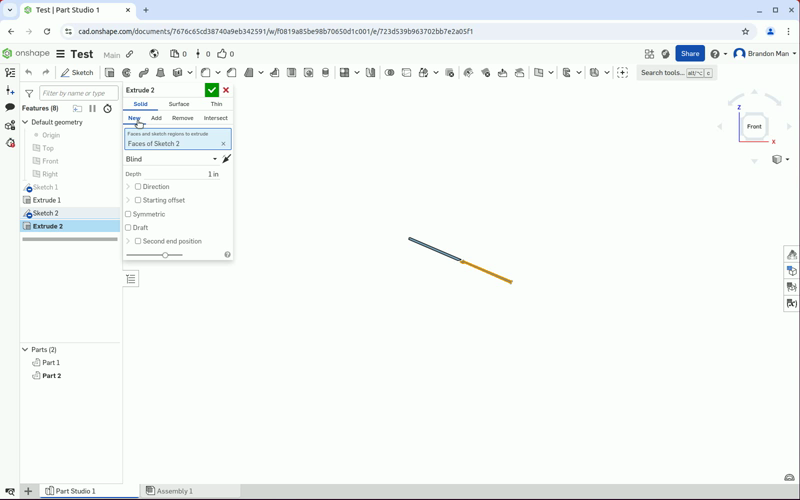
key(tab, 4)
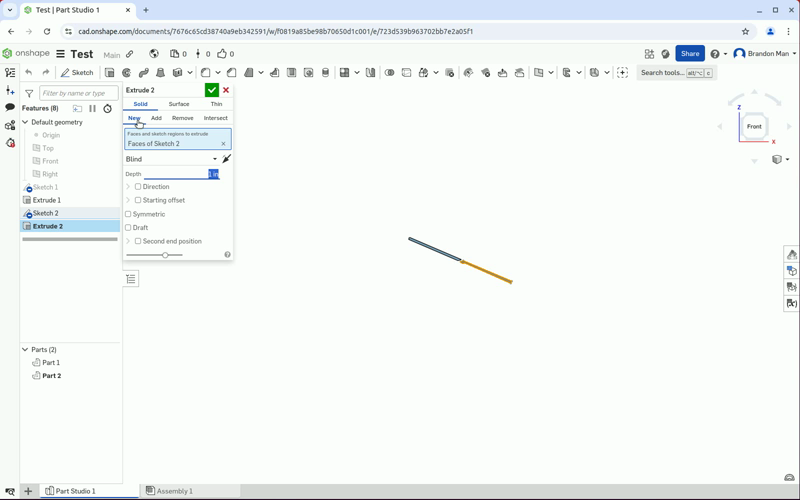
text(11.073)
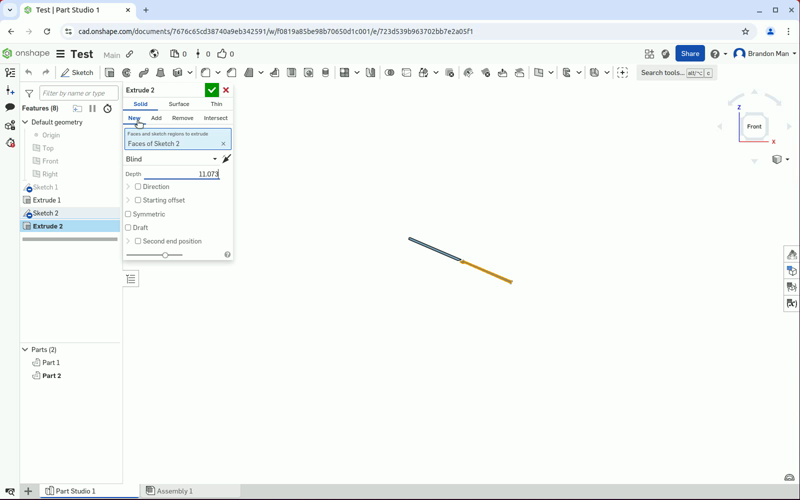
key(enter)
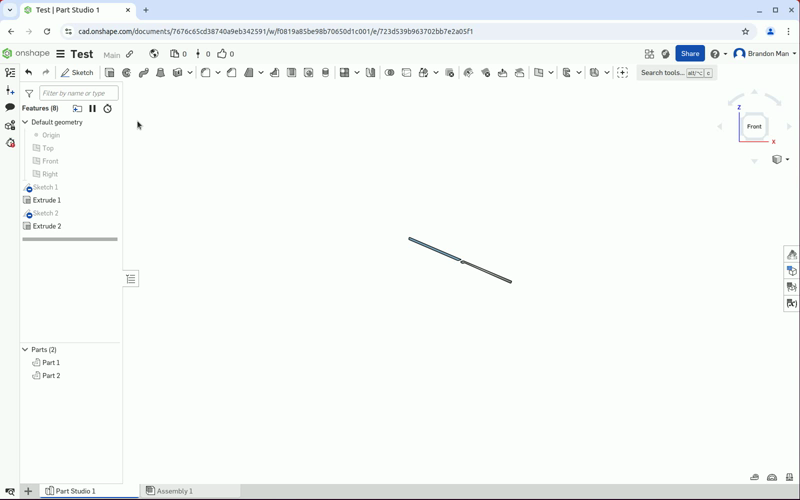
key(shift+h)
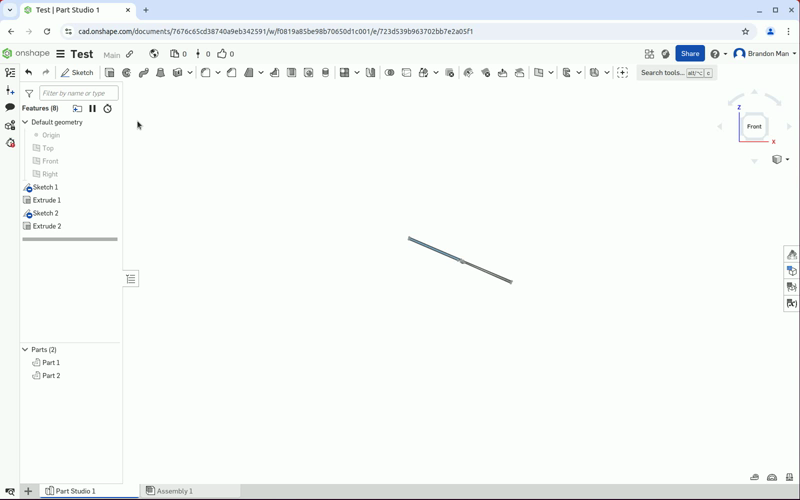
key(shift+h)
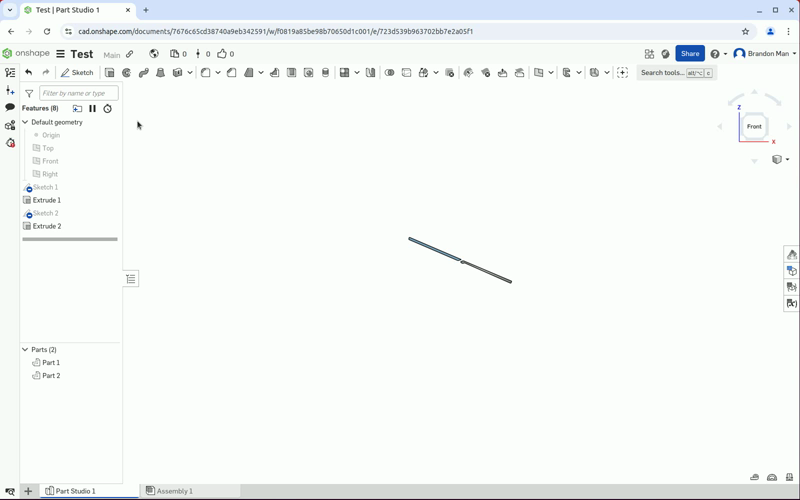
mouse_move(73, 189)
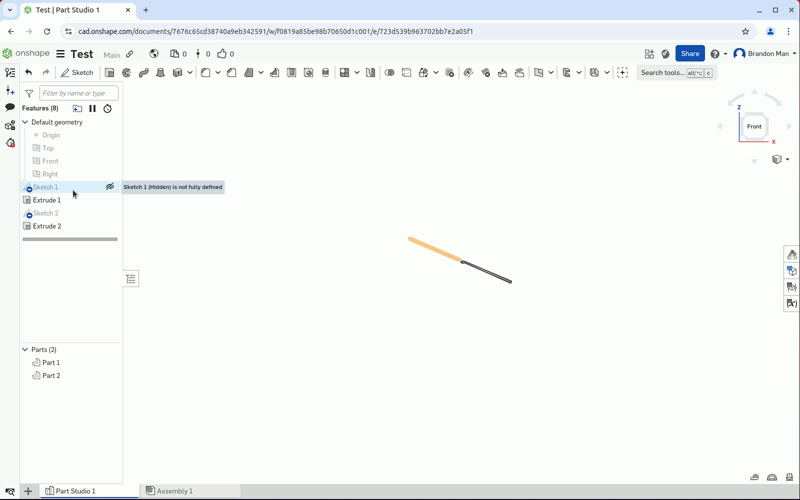
click(73, 189)
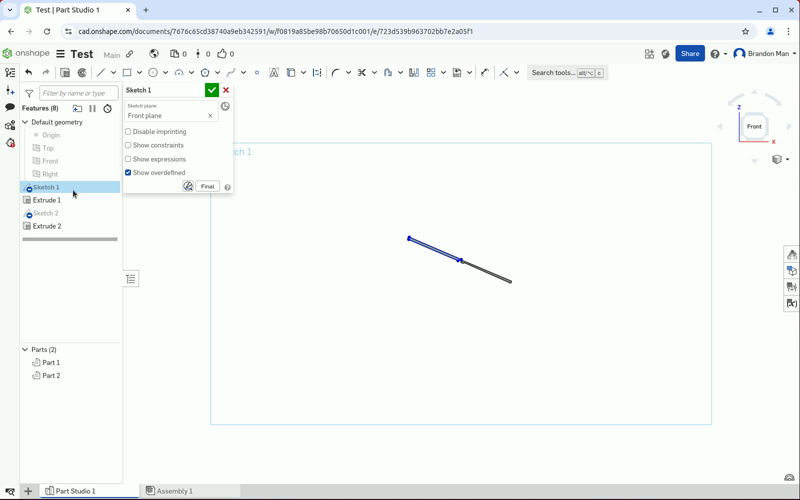
mouse_move(229, 92)
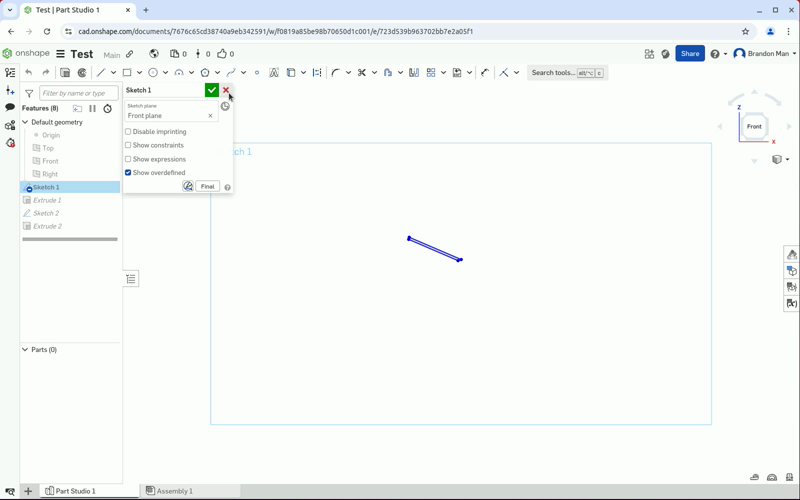
click(229, 92)
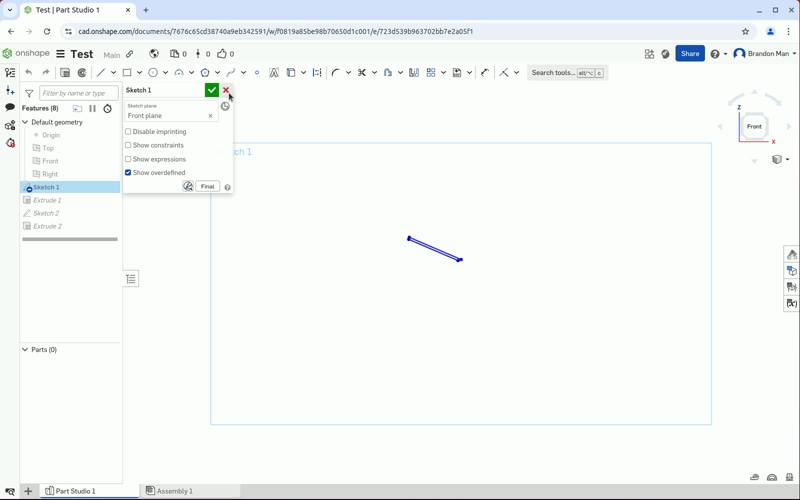
key(shift+s)
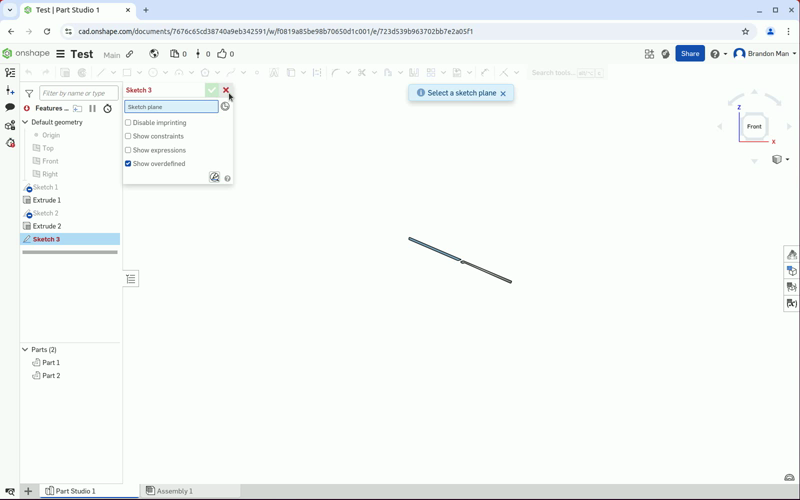
mouse_move(73, 163)
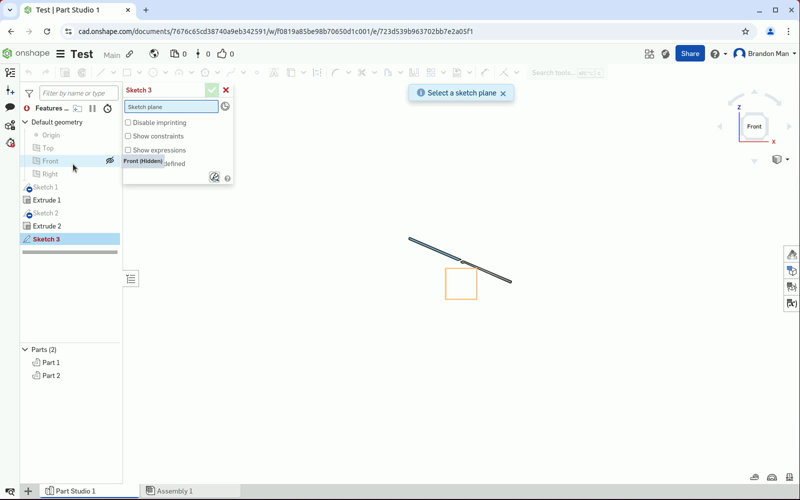
click(73, 163)
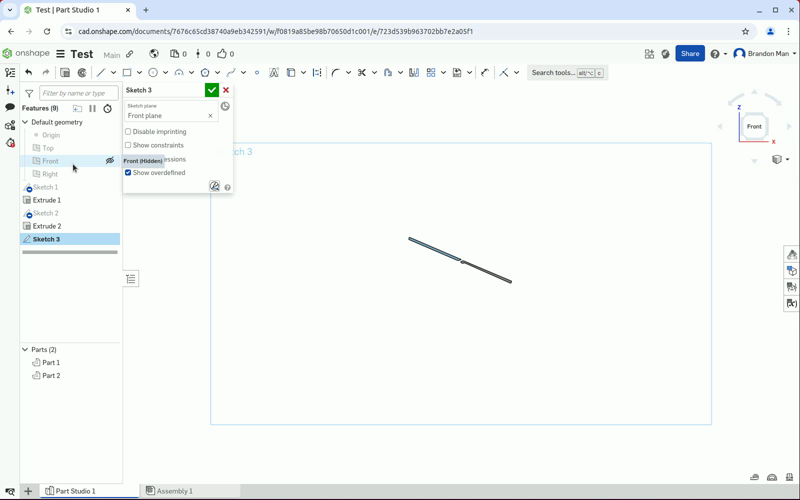
mouse_move(73, 352)
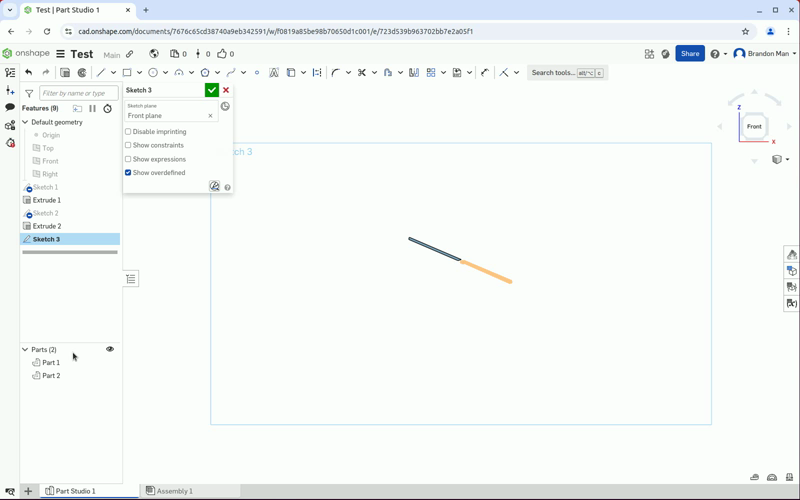
key(y)
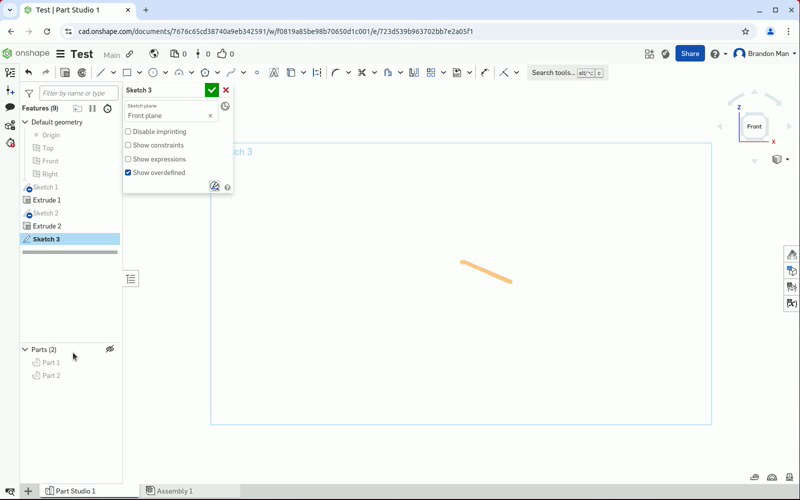
key(l)
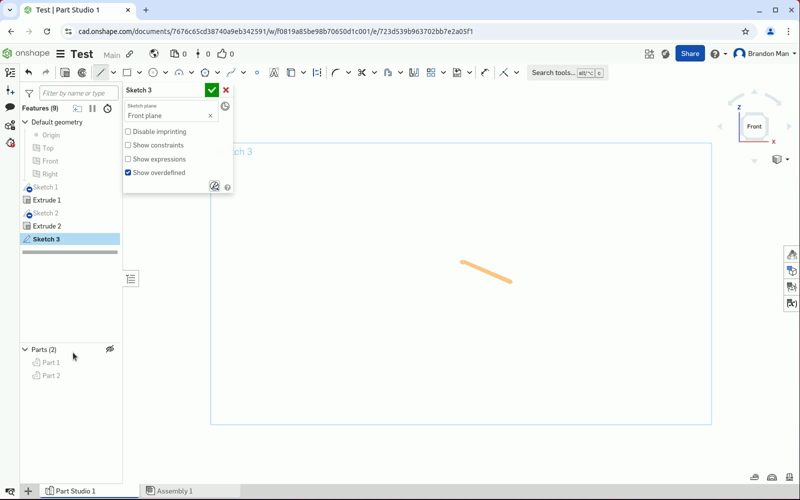
key_down(shift)
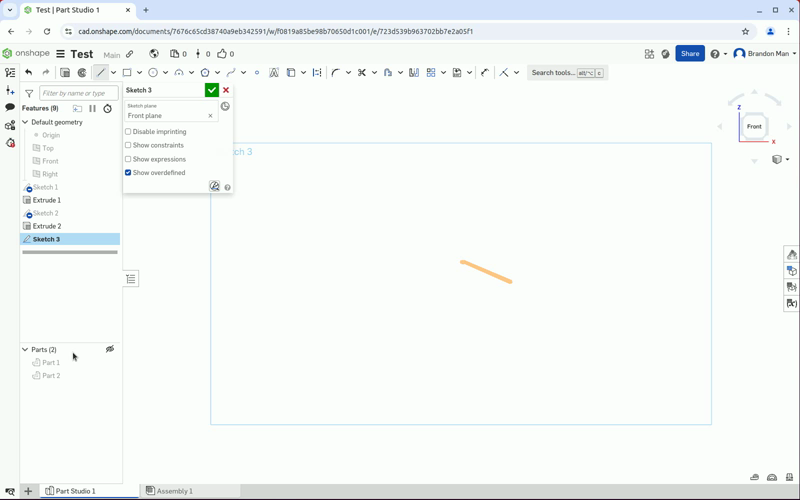
mouse_move(458, 260)
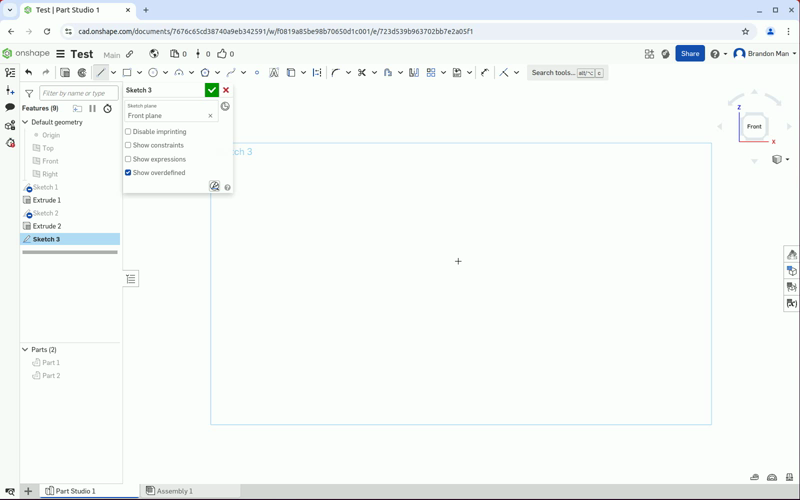
click(458, 260)
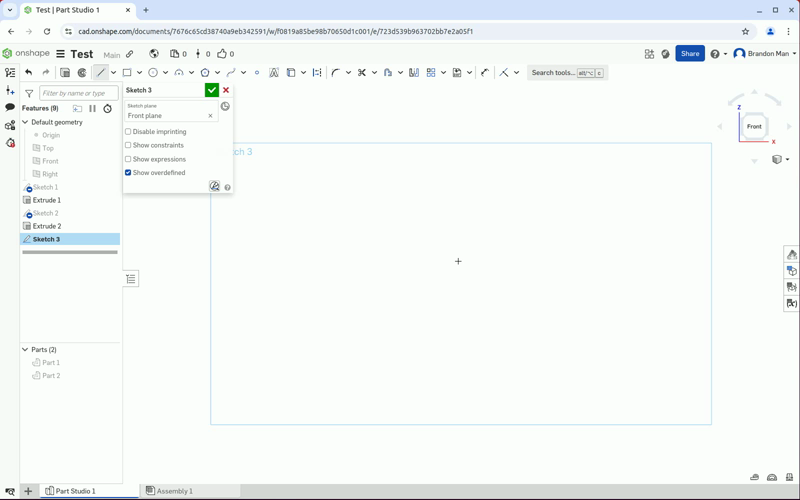
key_up(shift)
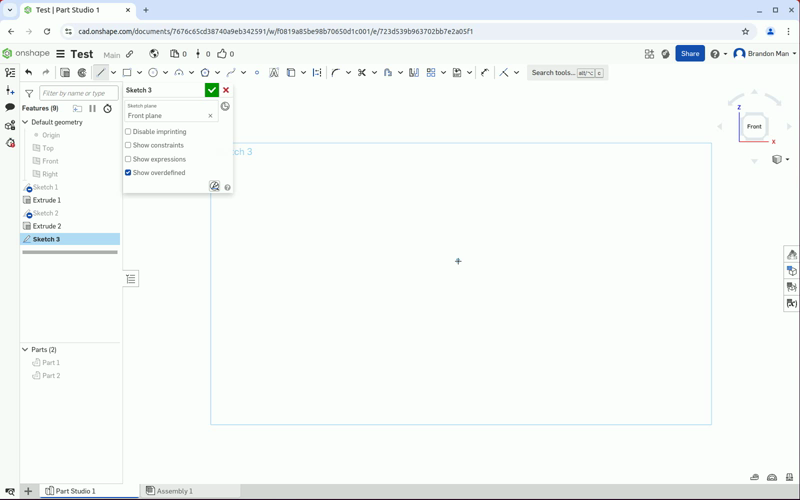
key_down(shift)
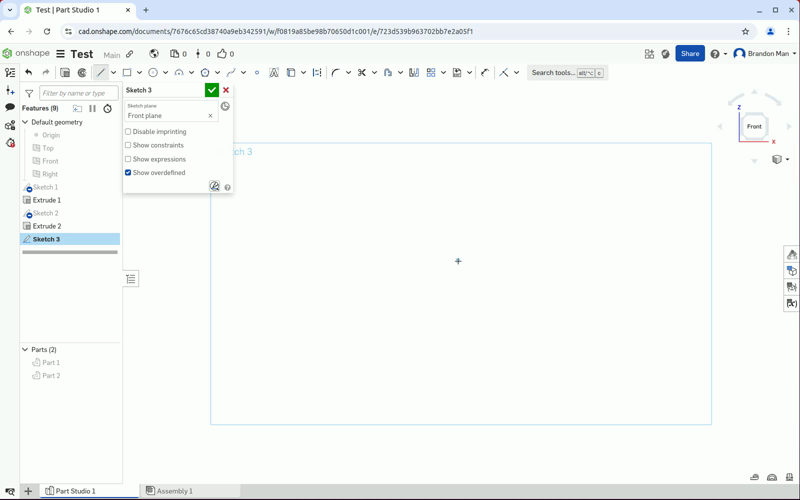
mouse_move(488, 260)
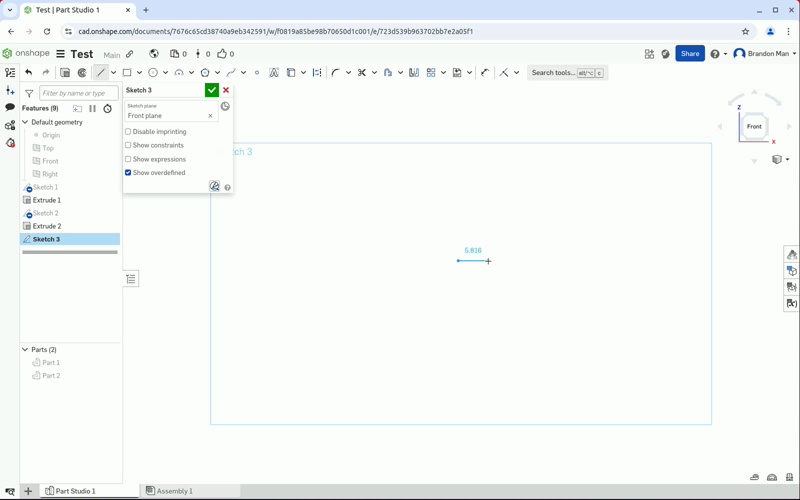
mouse_move(461, 262)
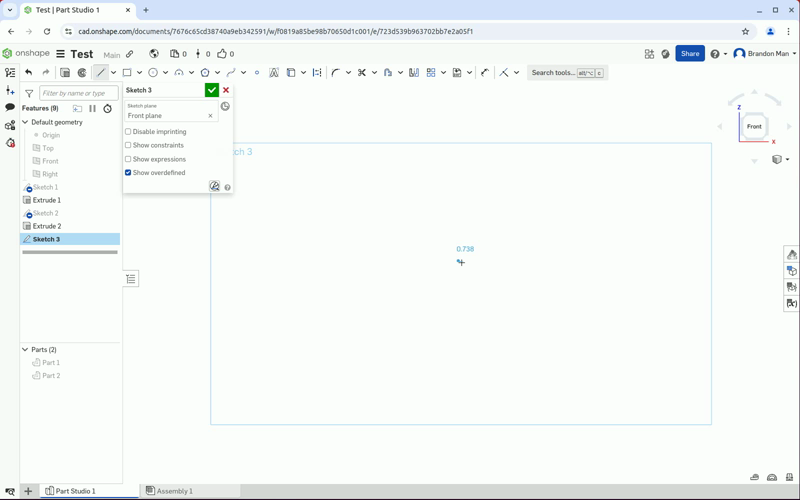
scroll(6)
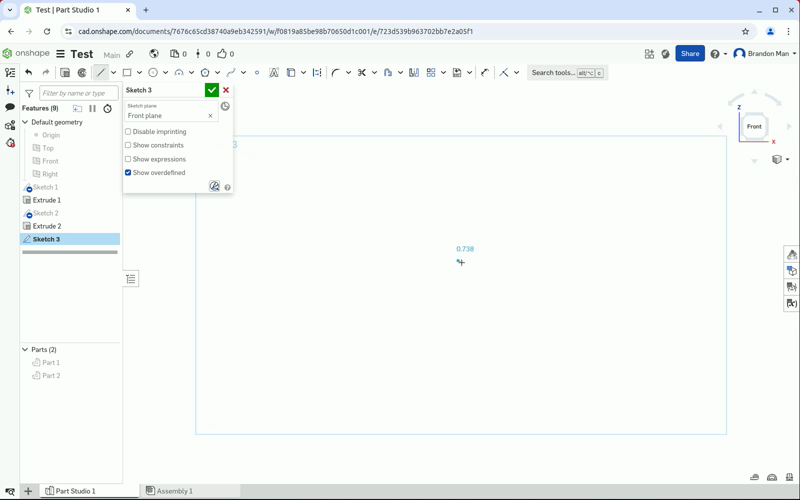
scroll(6)
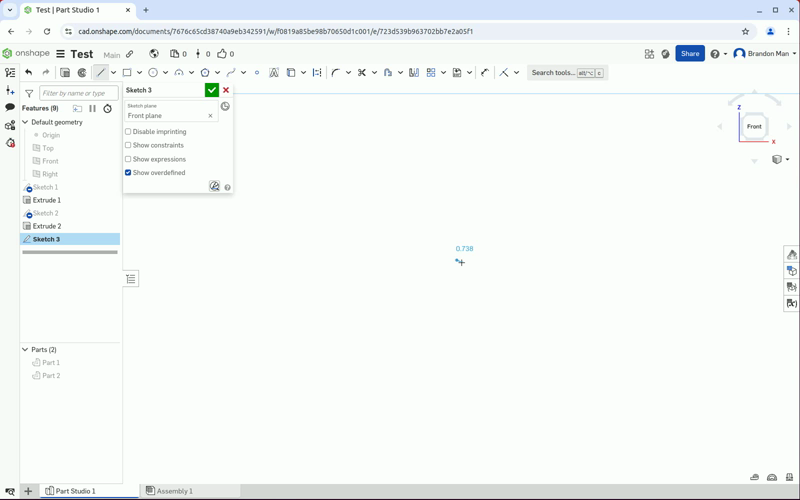
scroll(6)
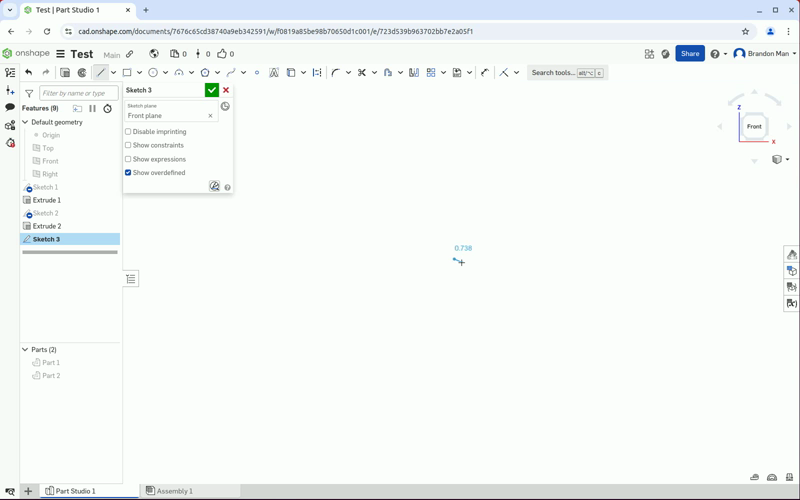
scroll(6)
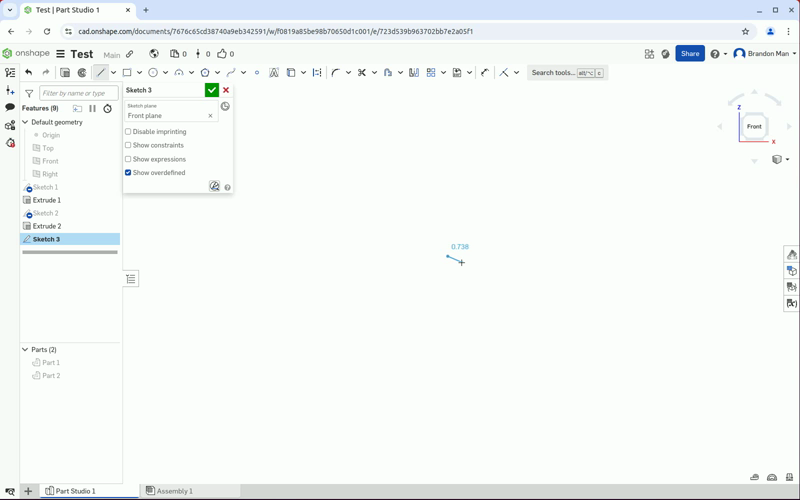
scroll(6)
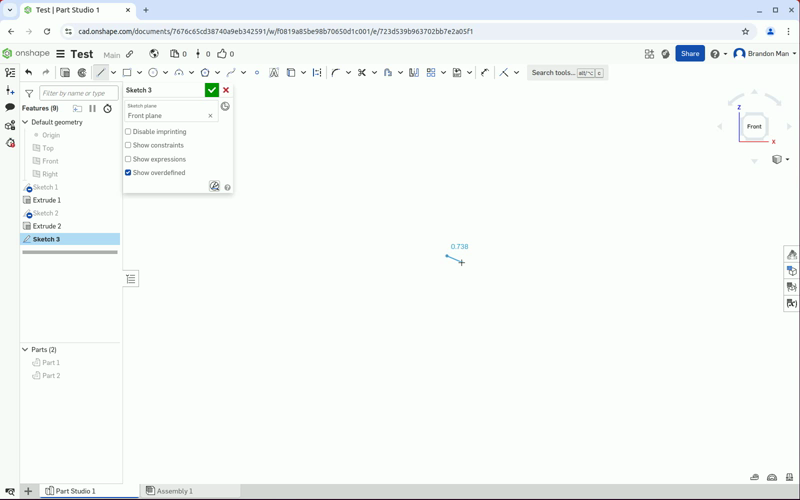
scroll(6)
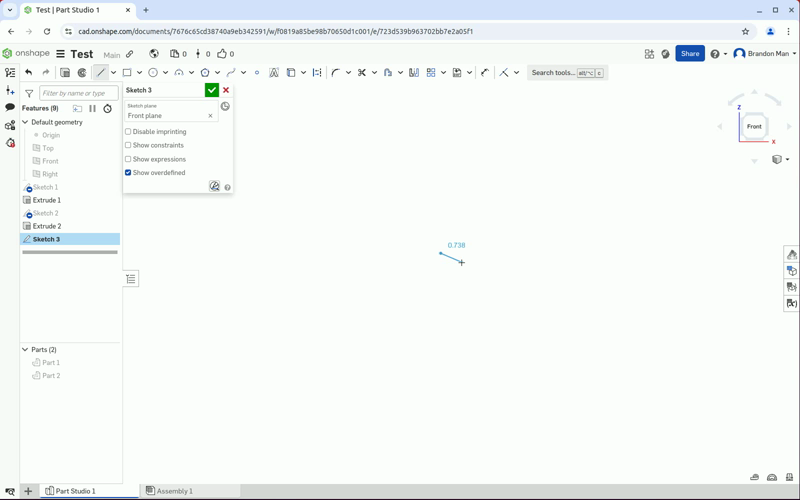
scroll(6)
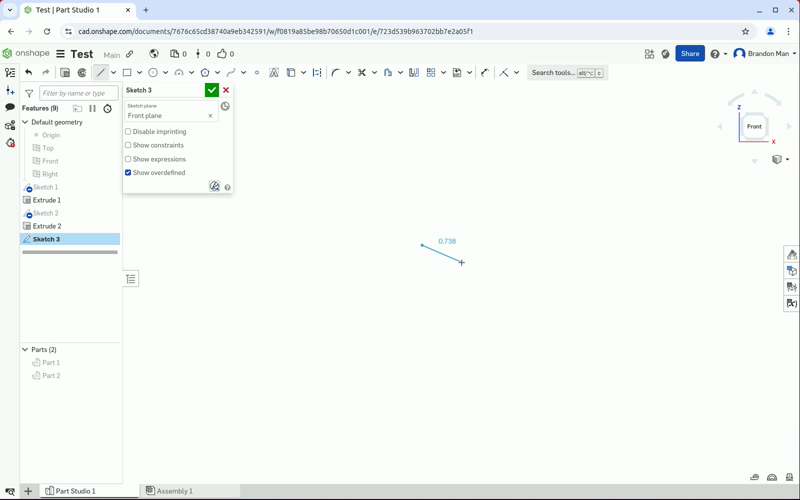
click(461, 262)
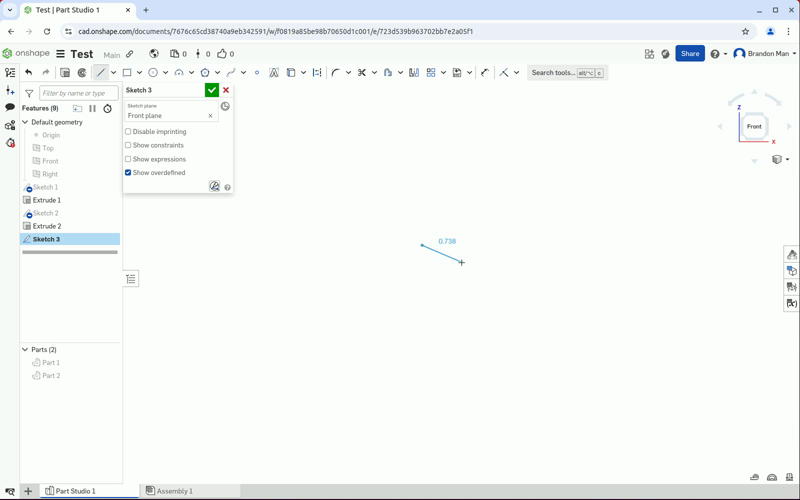
scroll(-6)
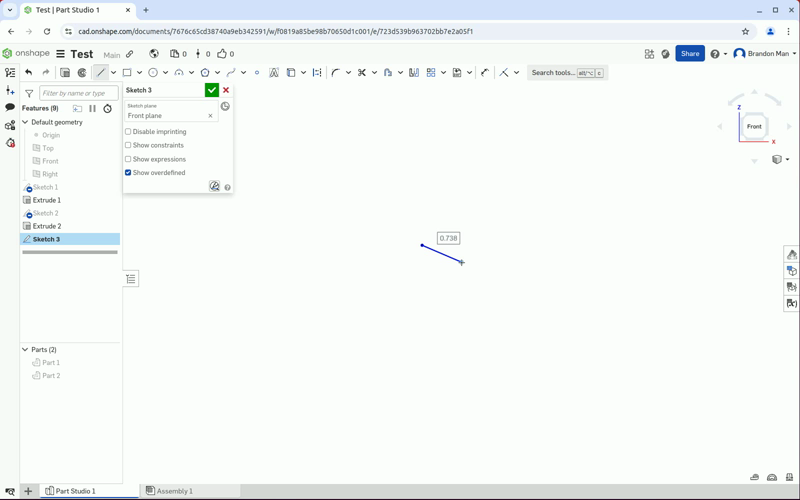
scroll(-6)
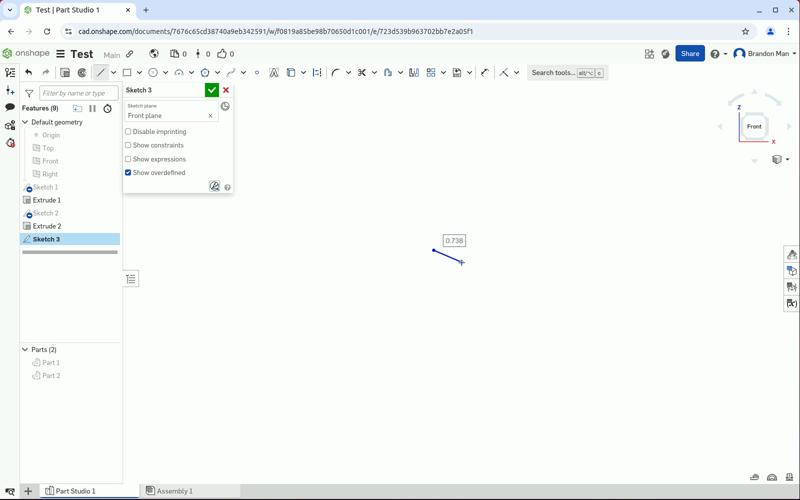
scroll(-6)
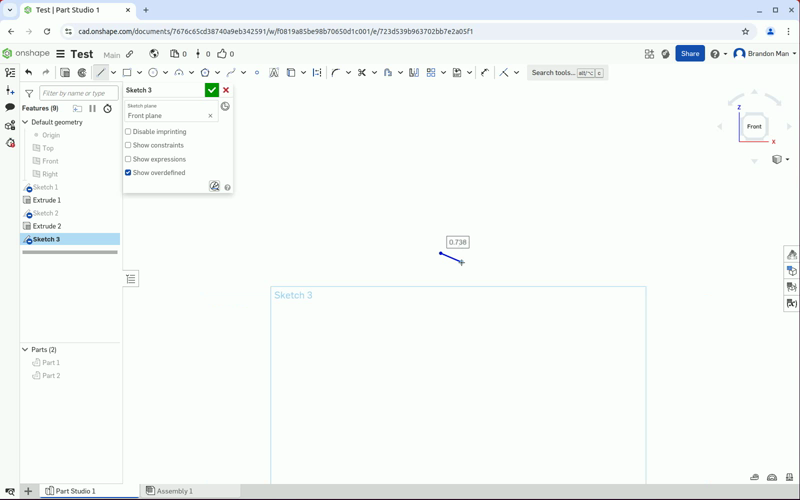
scroll(-6)
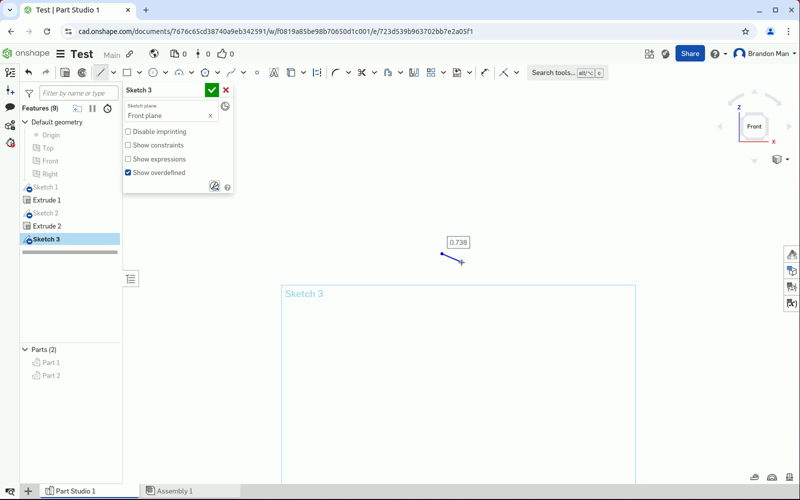
scroll(-6)
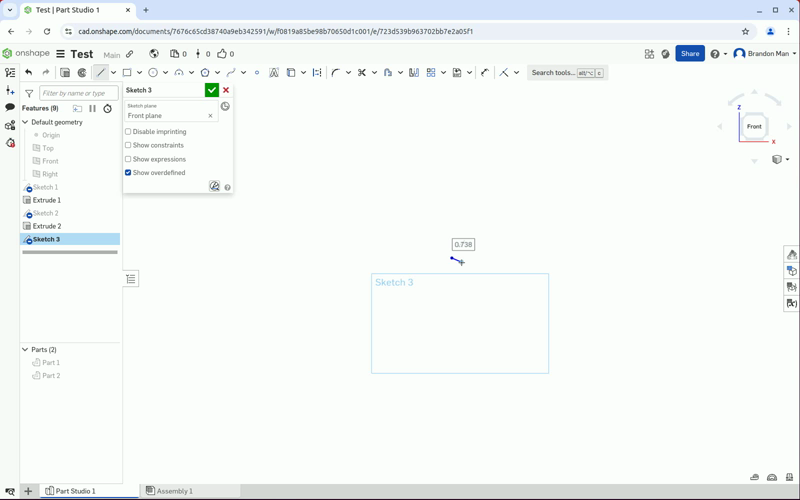
scroll(-6)
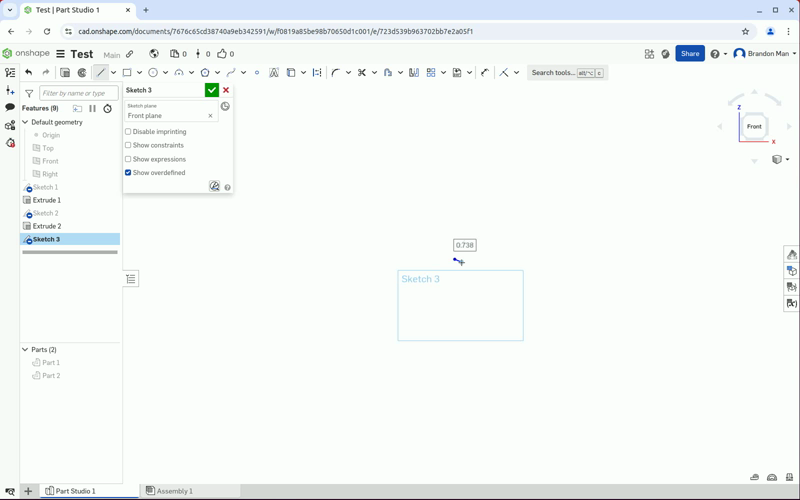
scroll(-6)
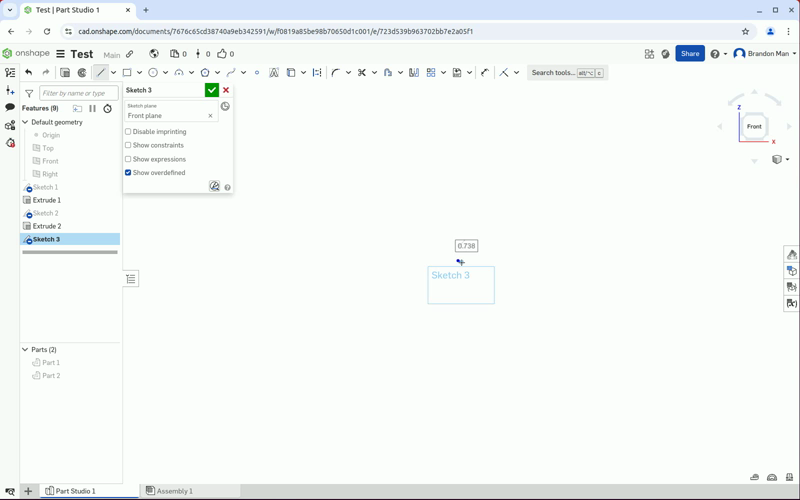
key_up(shift)
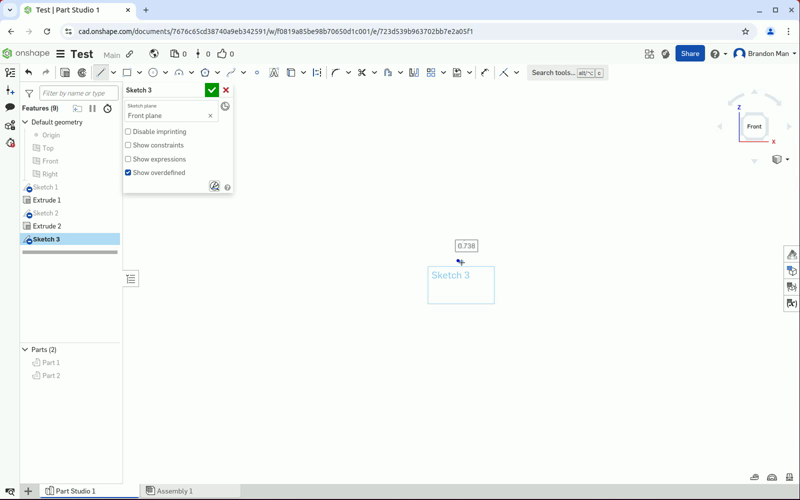
key_down(shift)
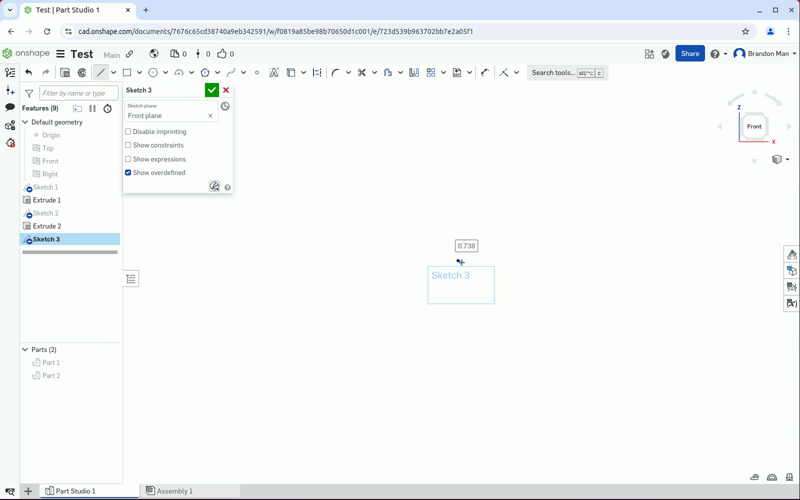
mouse_move(492, 262)
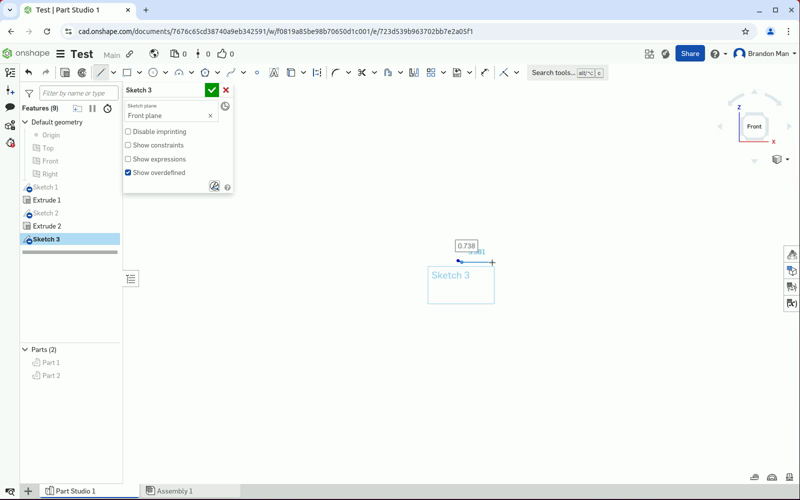
mouse_move(465, 260)
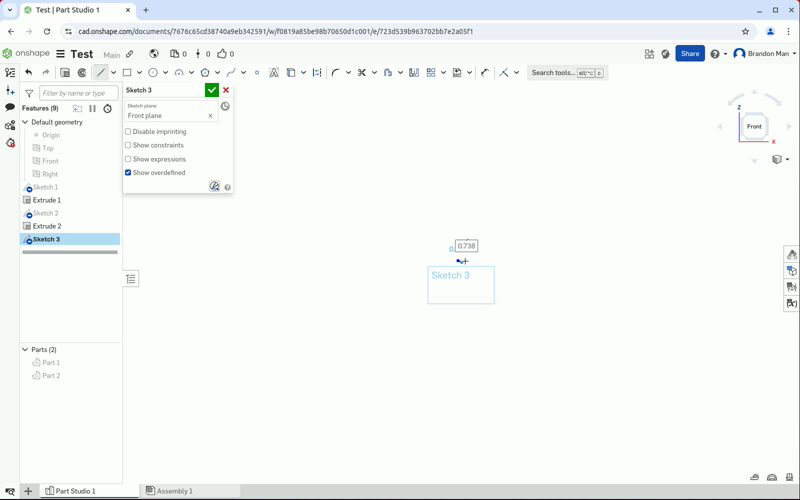
scroll(6)
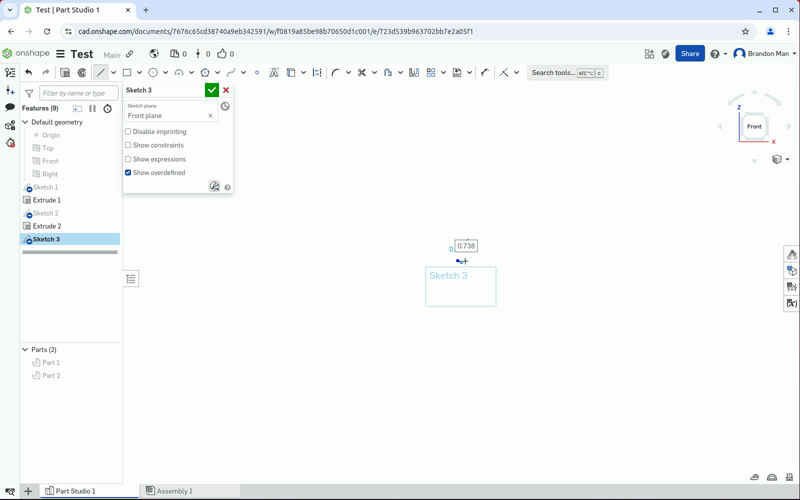
scroll(6)
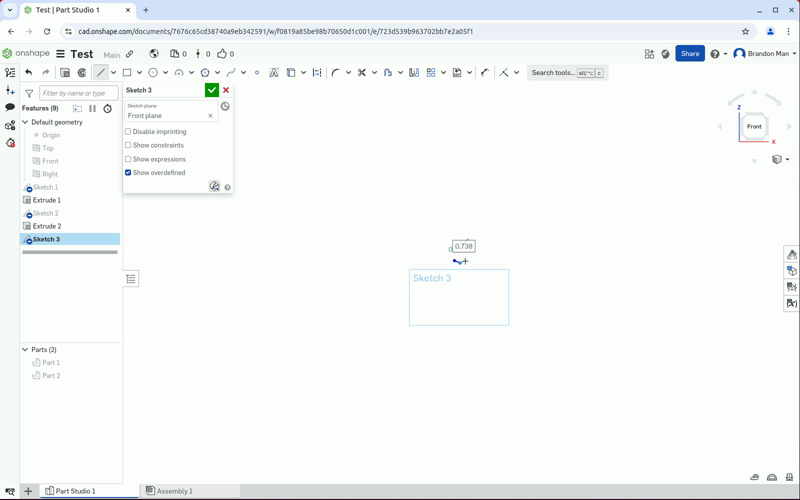
scroll(6)
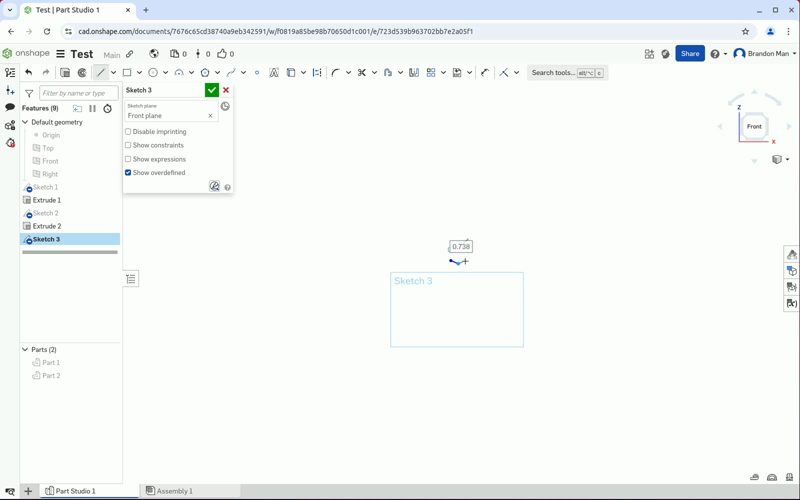
scroll(6)
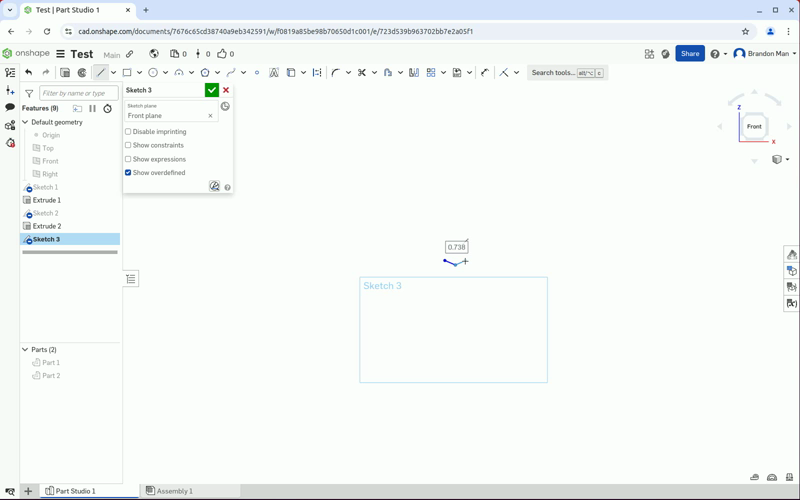
scroll(6)
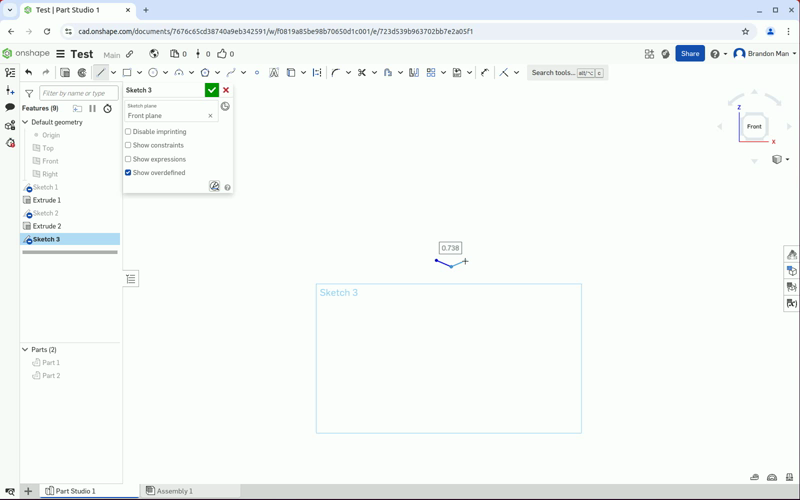
scroll(6)
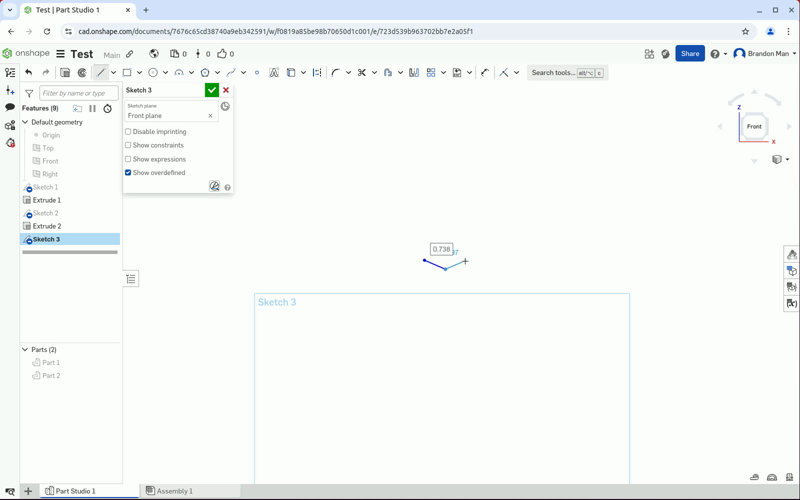
scroll(6)
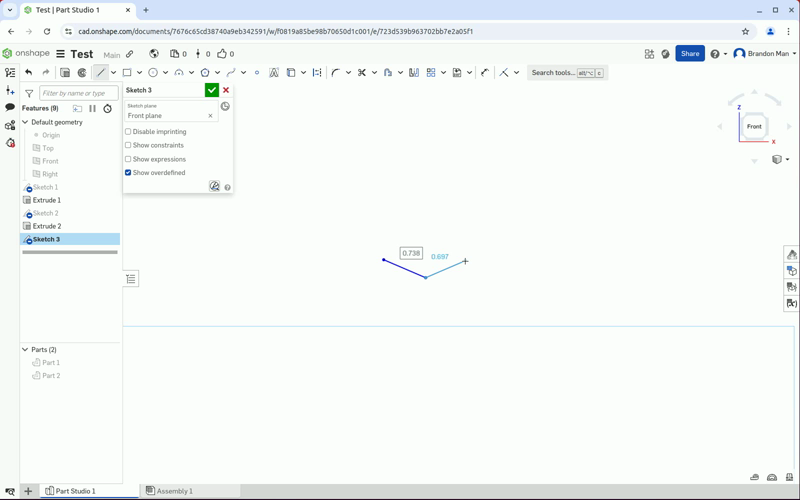
click(465, 260)
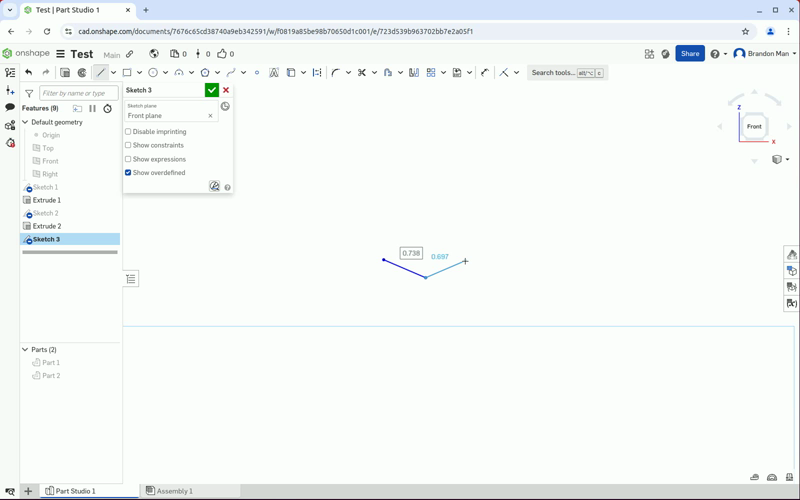
scroll(-6)
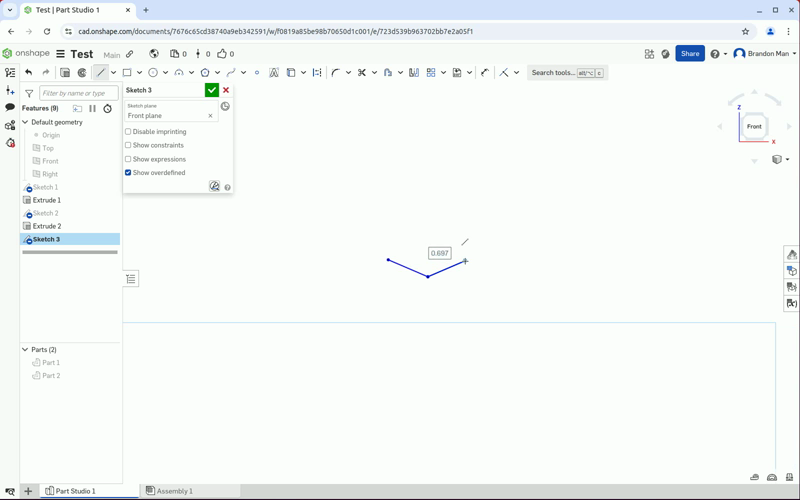
scroll(-6)
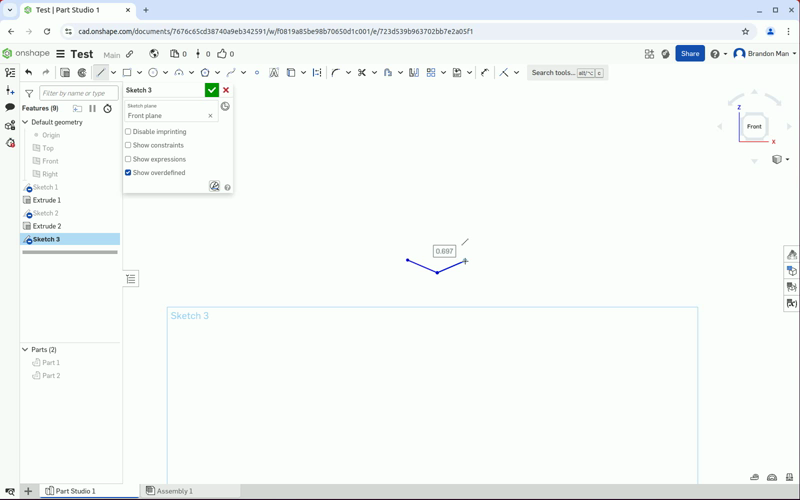
scroll(-6)
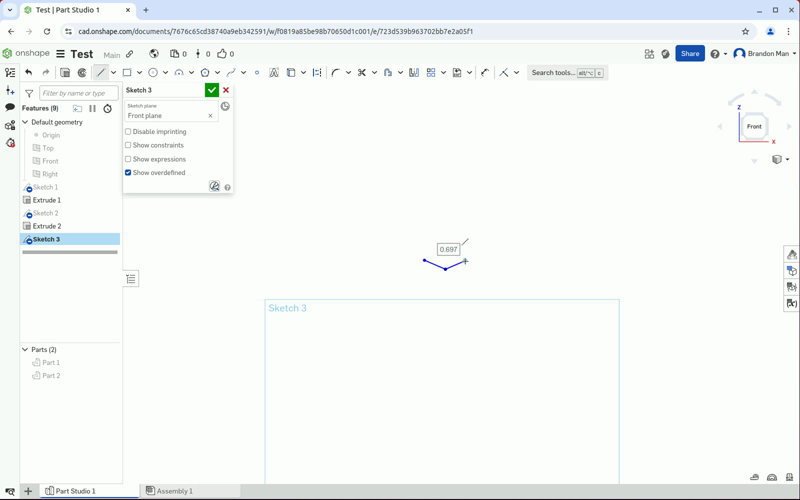
scroll(-6)
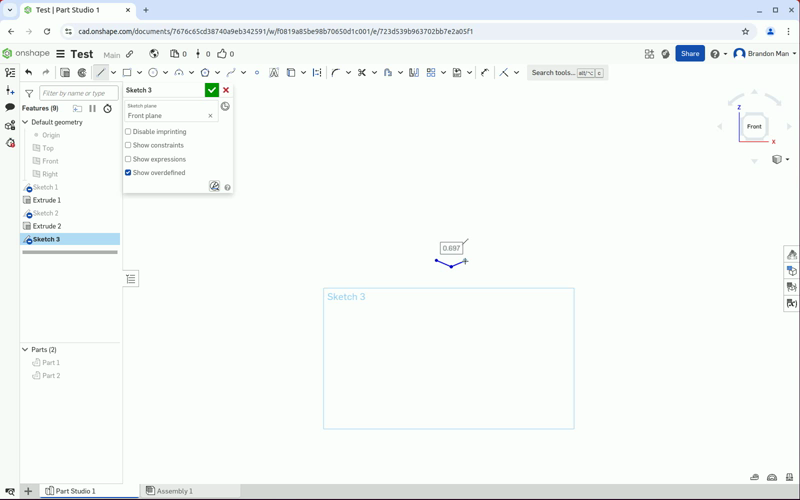
scroll(-6)
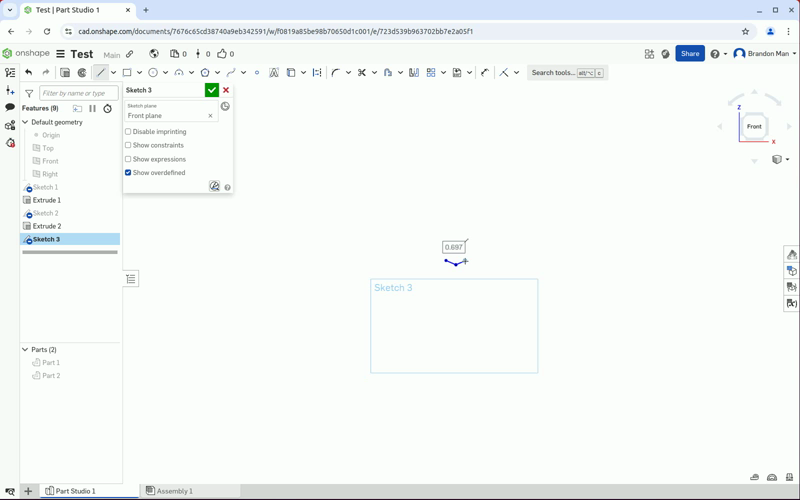
scroll(-6)
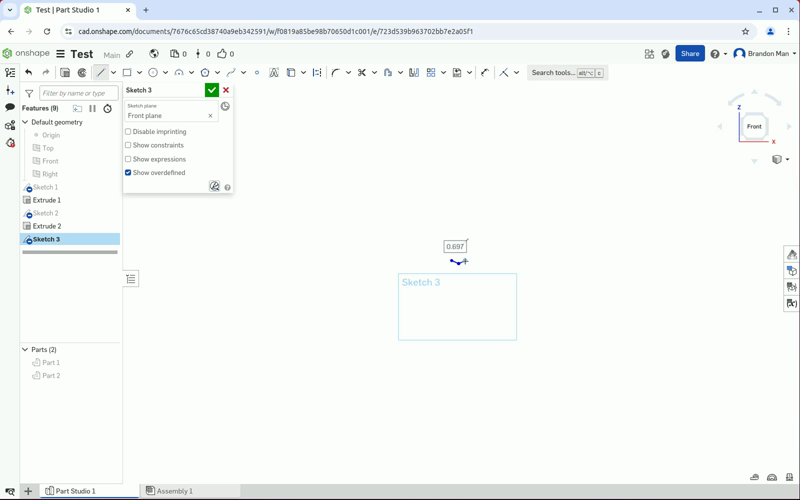
scroll(-6)
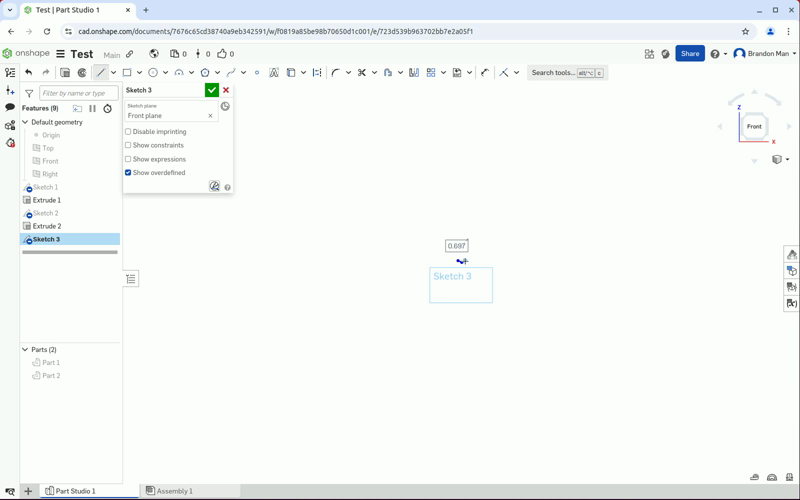
key_up(shift)
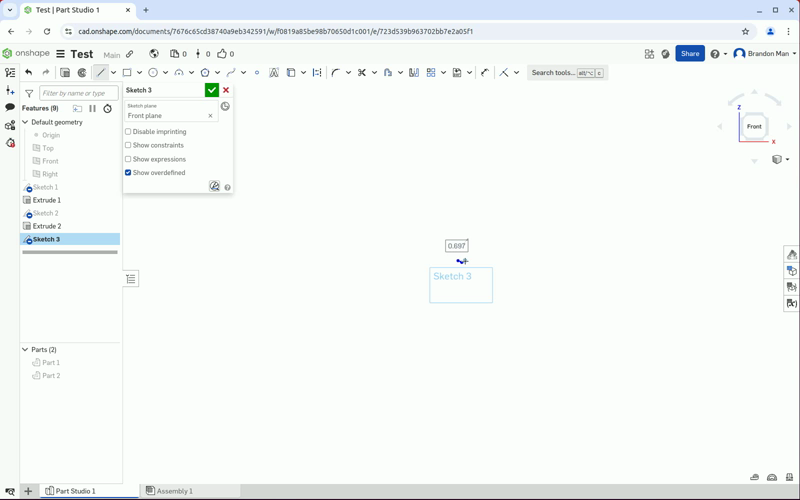
key_down(shift)
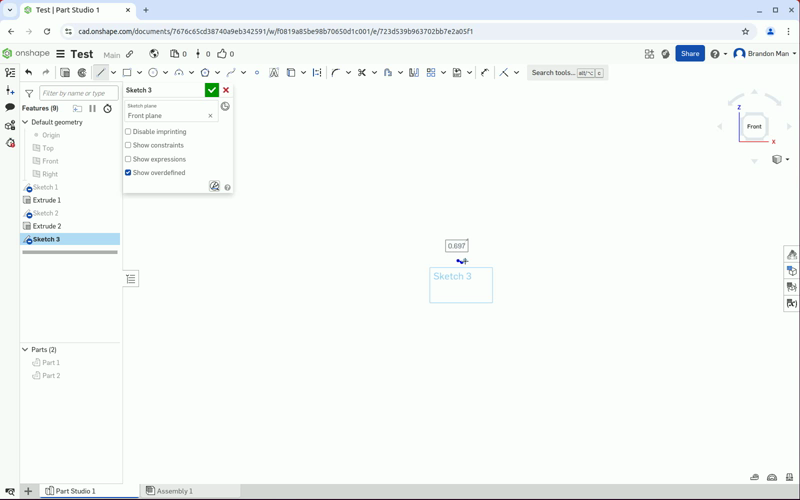
mouse_move(495, 260)
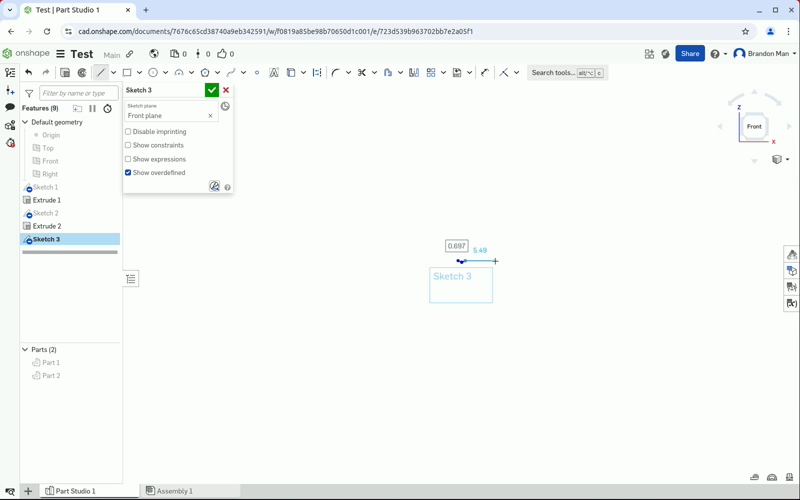
mouse_move(461, 259)
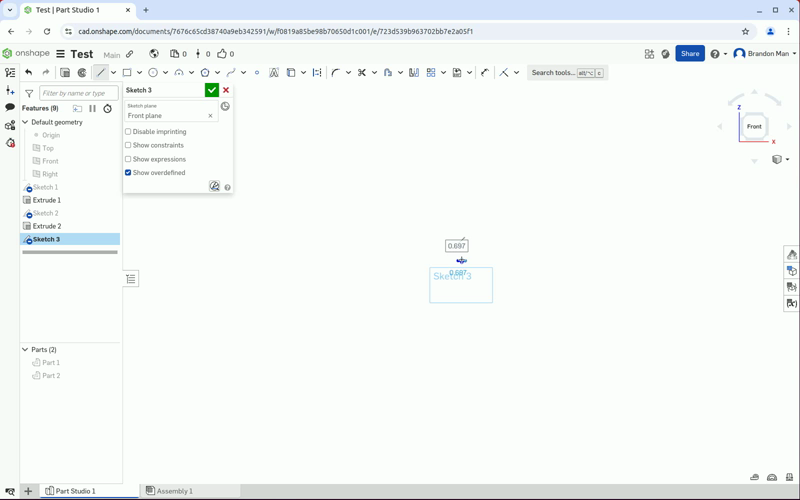
scroll(6)
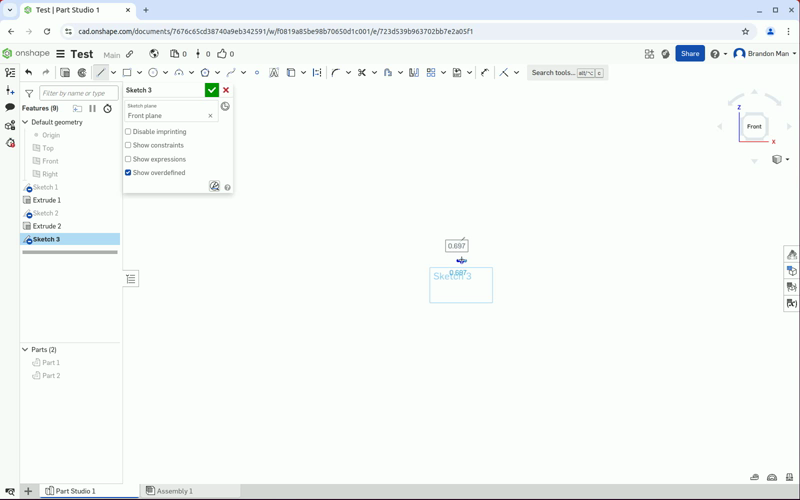
scroll(6)
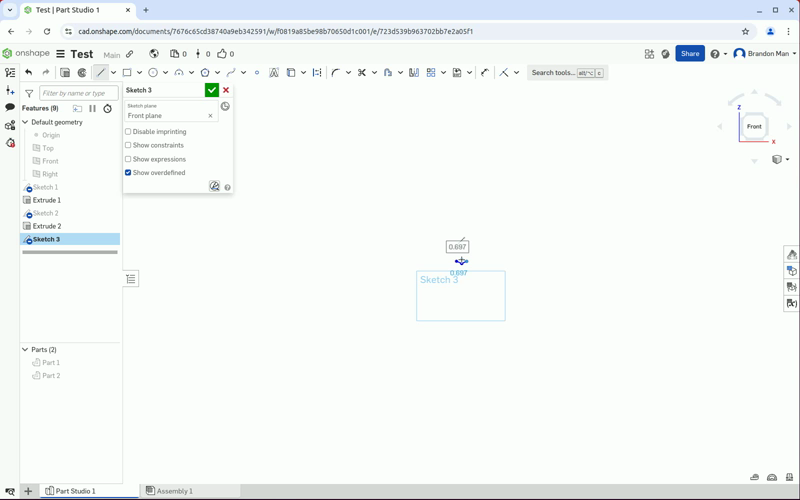
scroll(6)
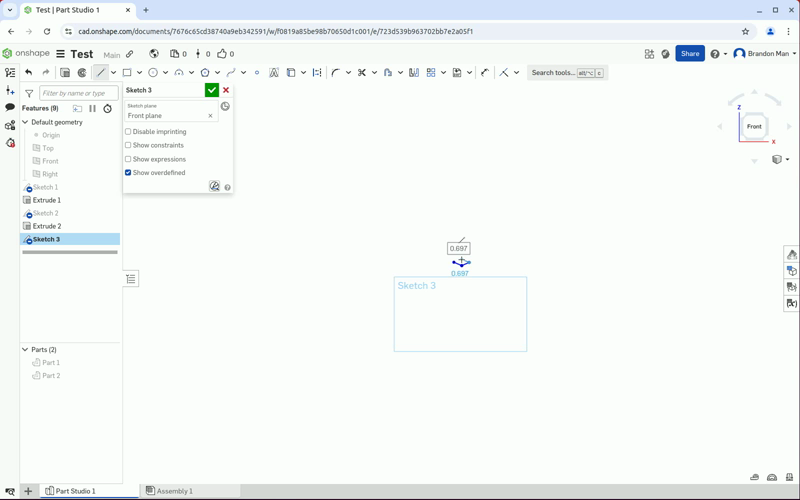
scroll(6)
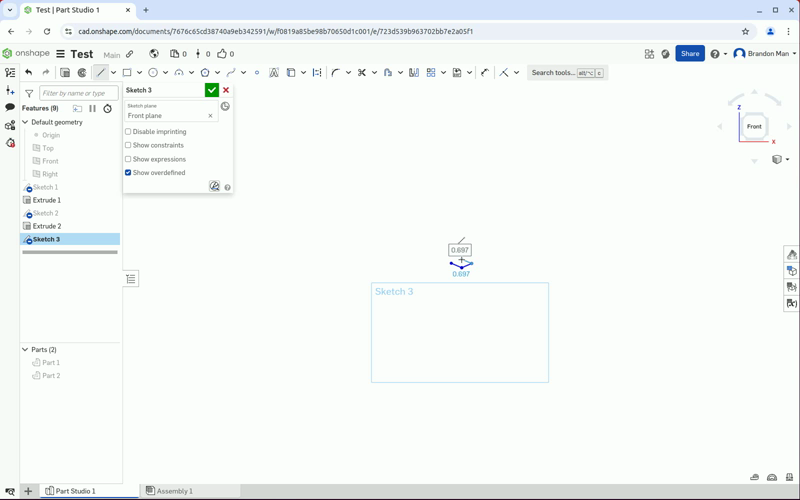
scroll(6)
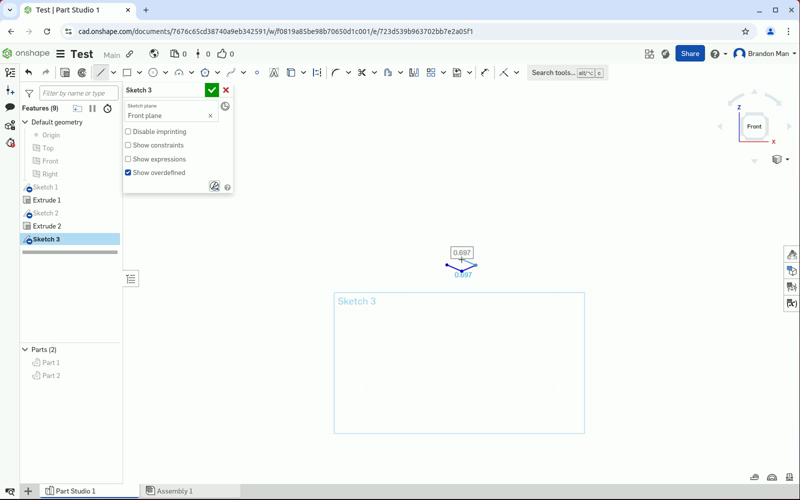
scroll(6)
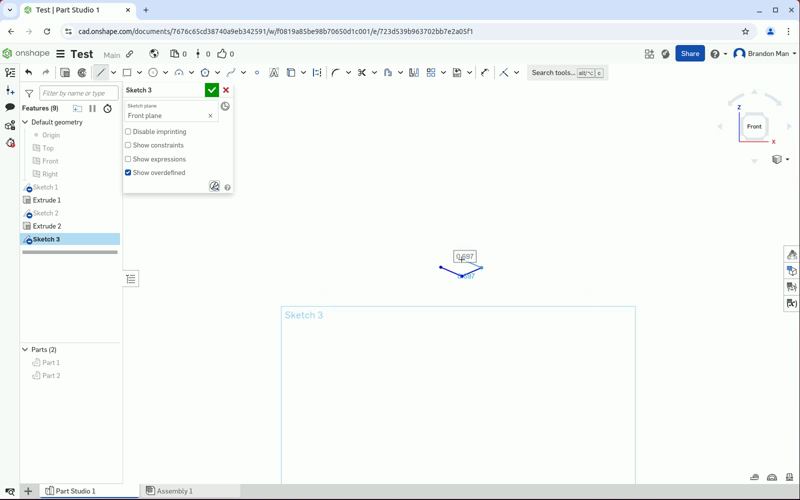
scroll(6)
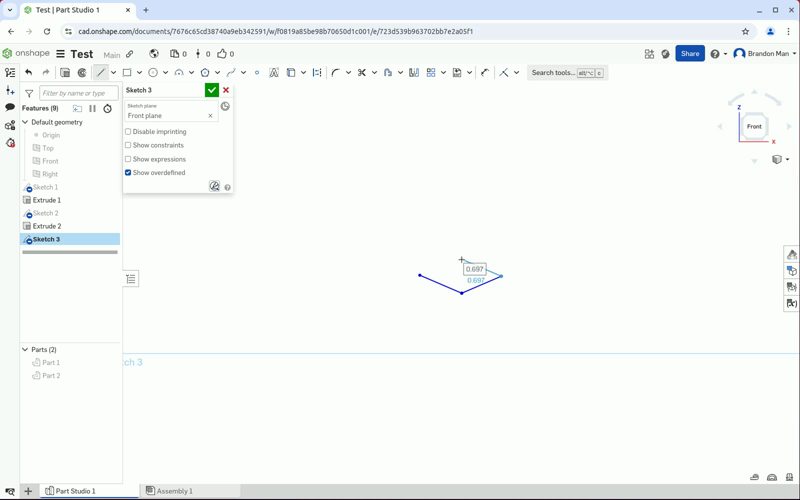
click(461, 259)
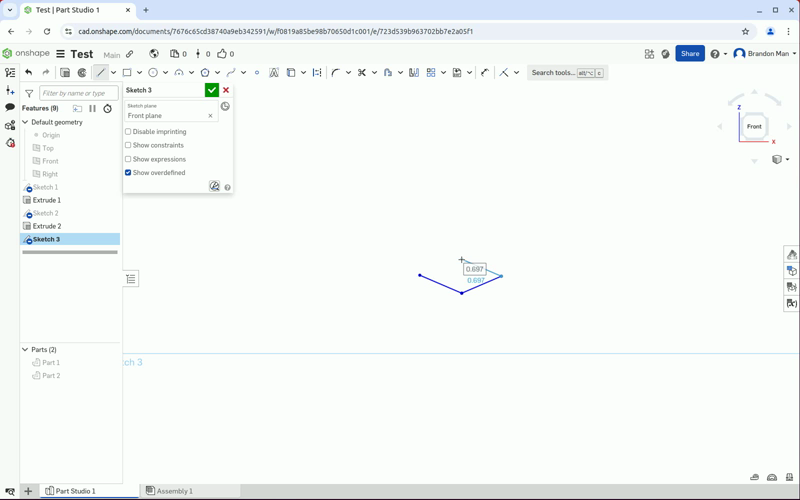
scroll(-6)
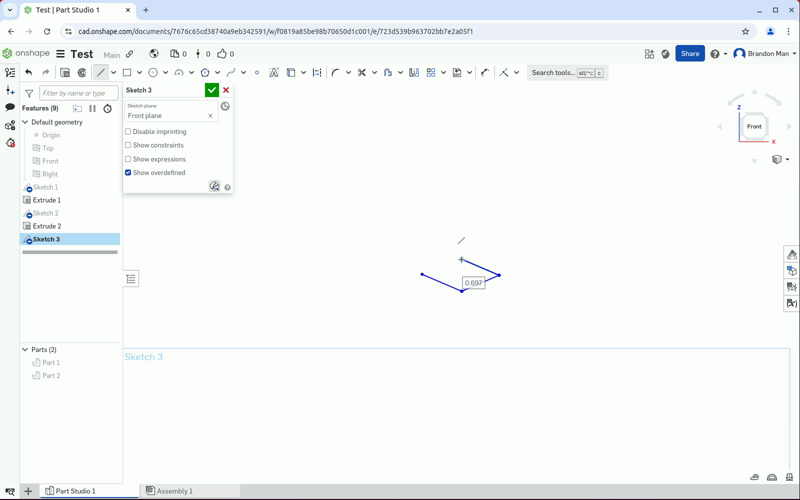
scroll(-6)
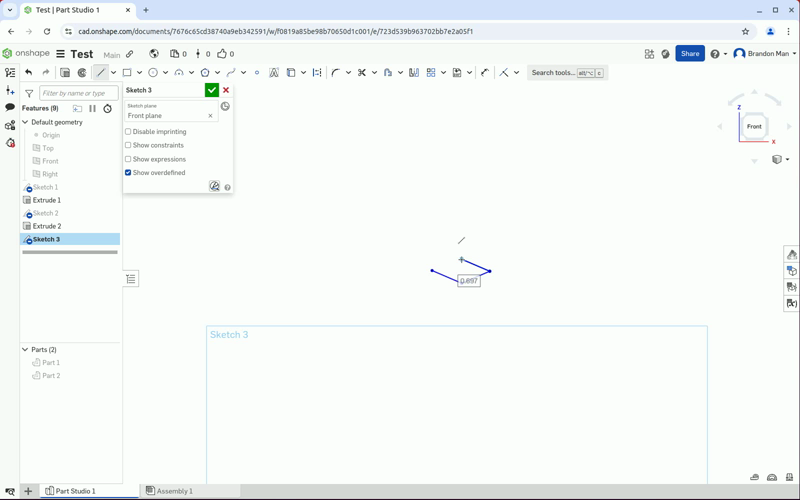
scroll(-6)
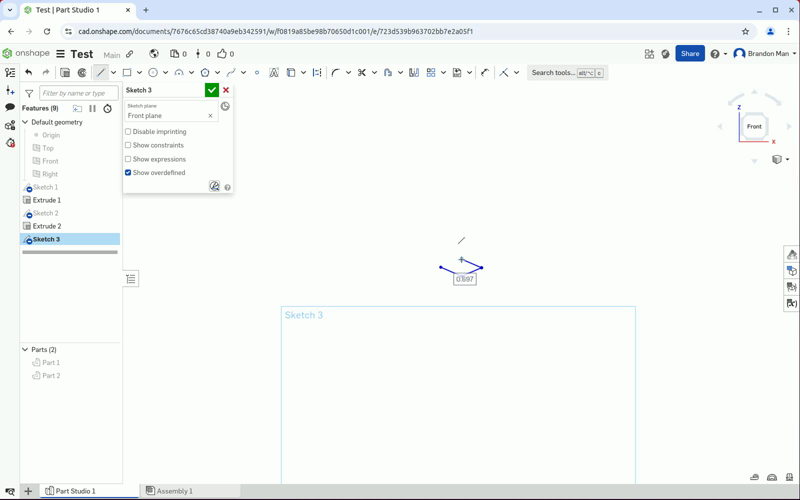
scroll(-6)
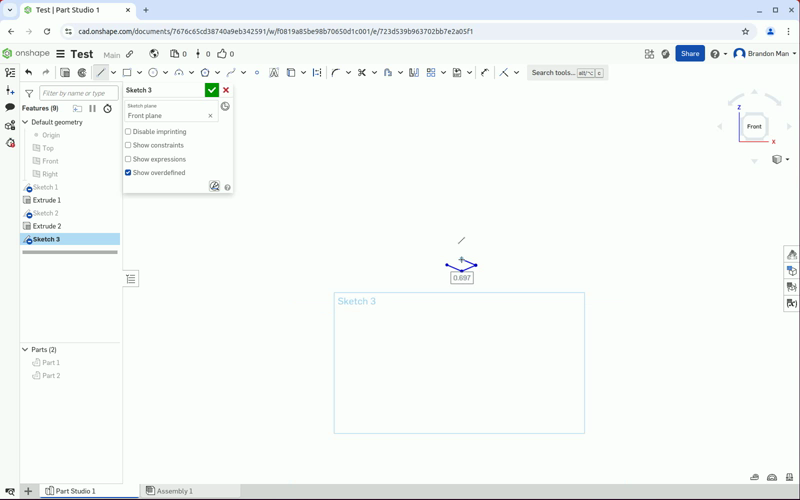
scroll(-6)
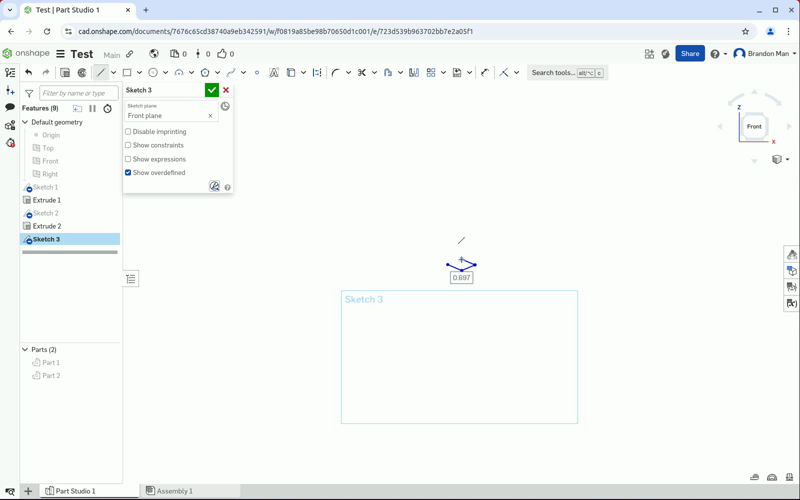
scroll(-6)
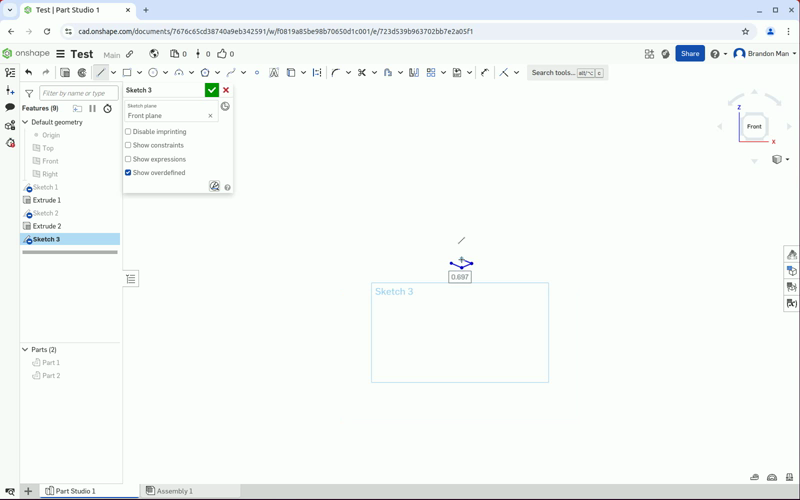
scroll(-6)
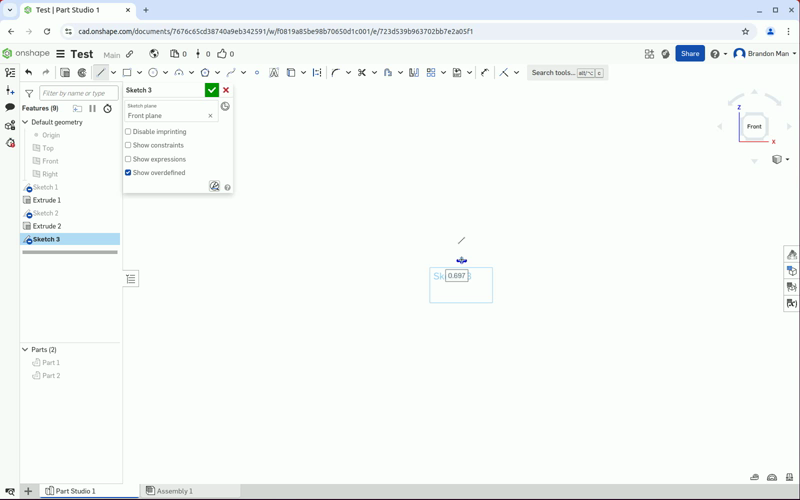
key_up(shift)
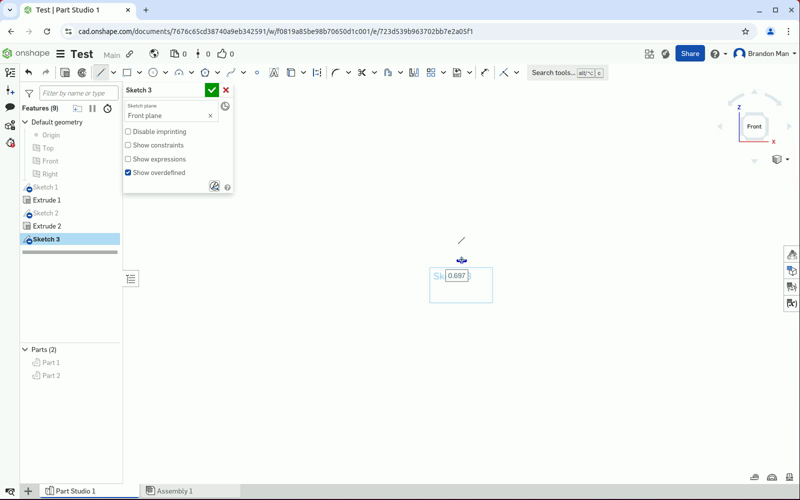
mouse_move(492, 259)
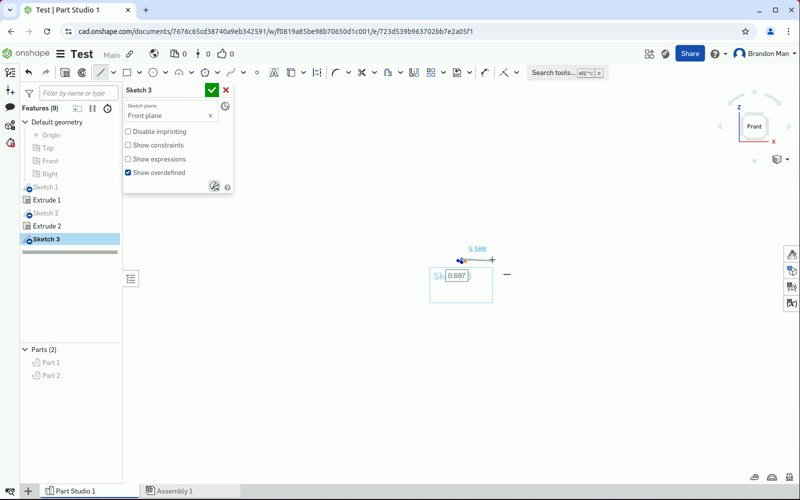
key_down(shift)
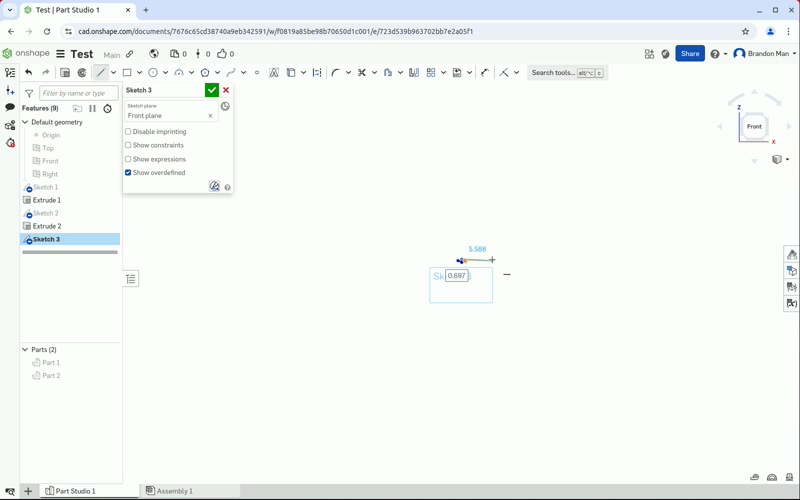
mouse_move(458, 260)
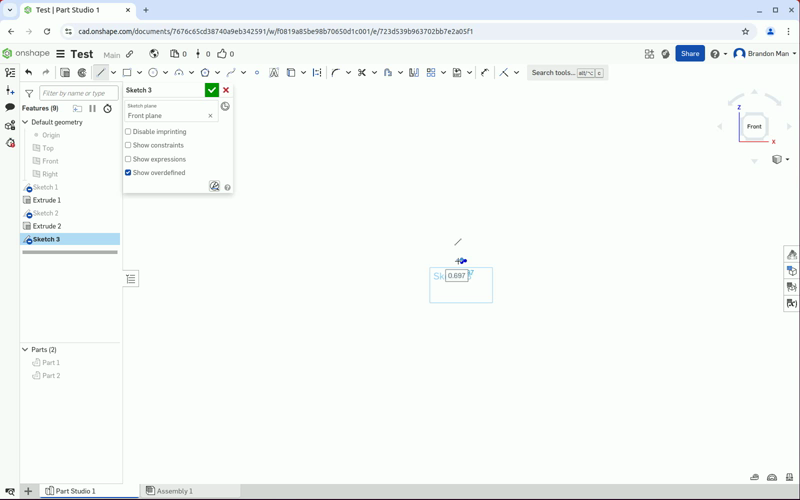
scroll(6)
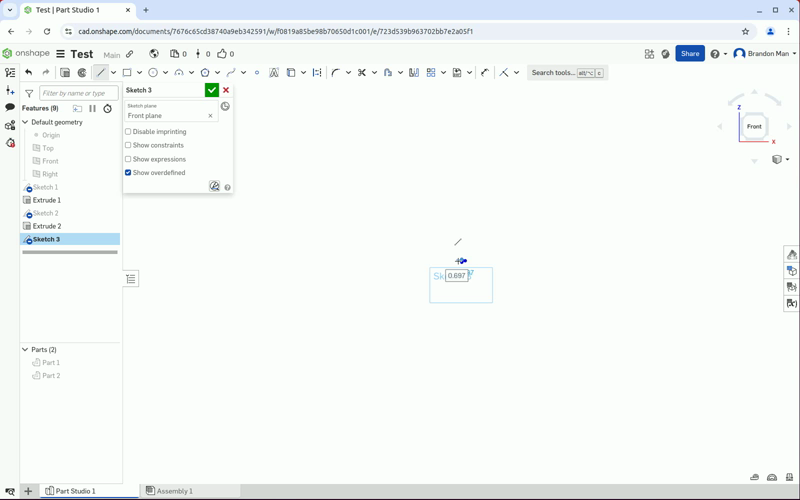
scroll(6)
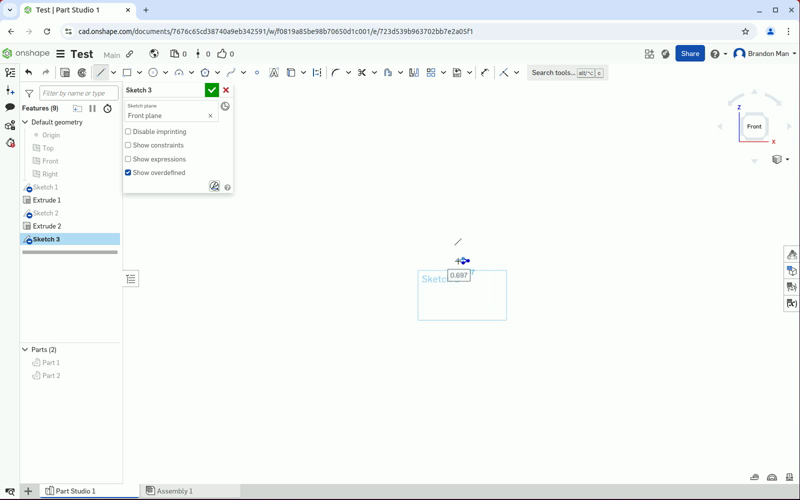
scroll(6)
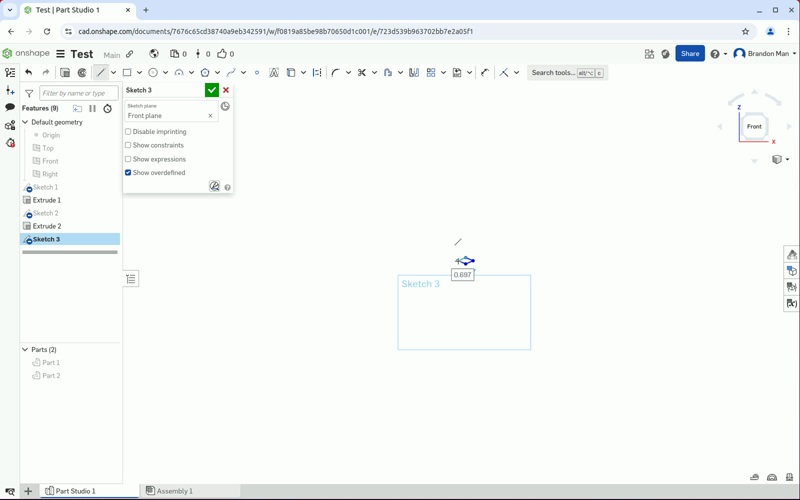
scroll(6)
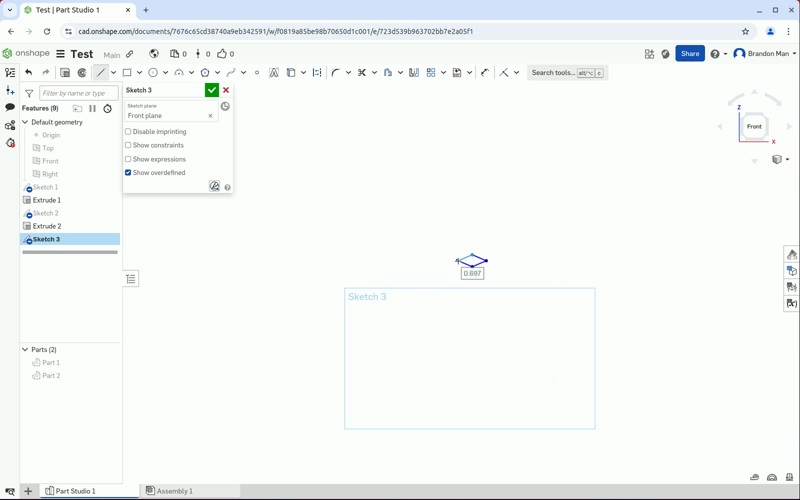
scroll(6)
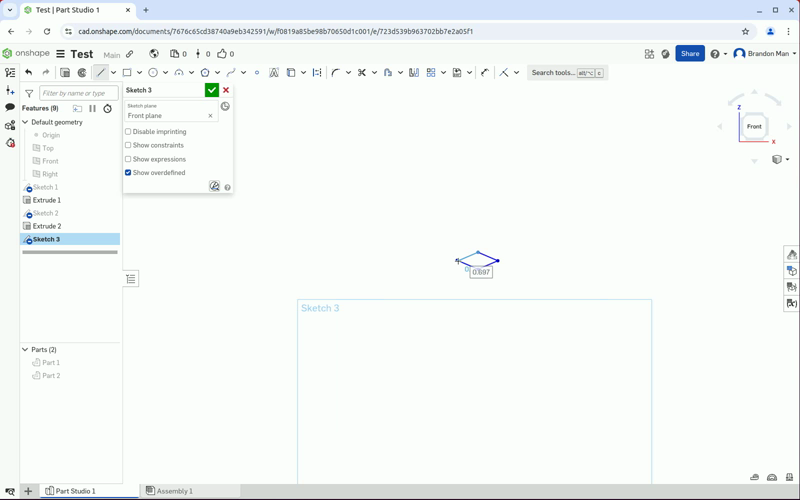
scroll(6)
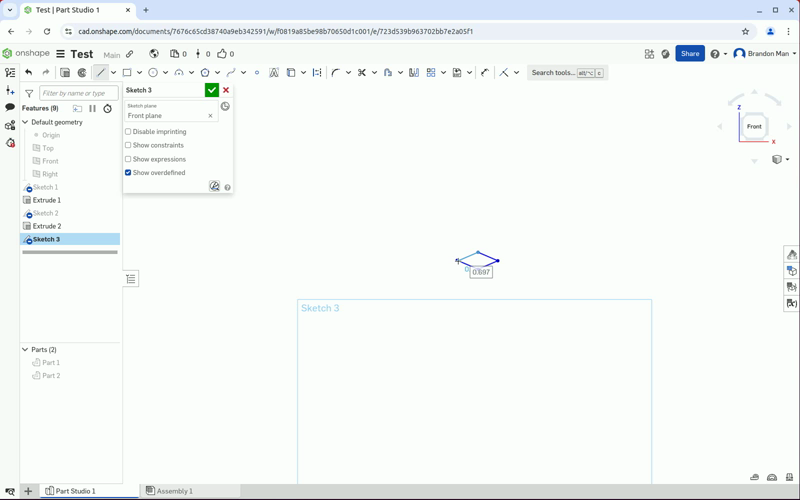
scroll(6)
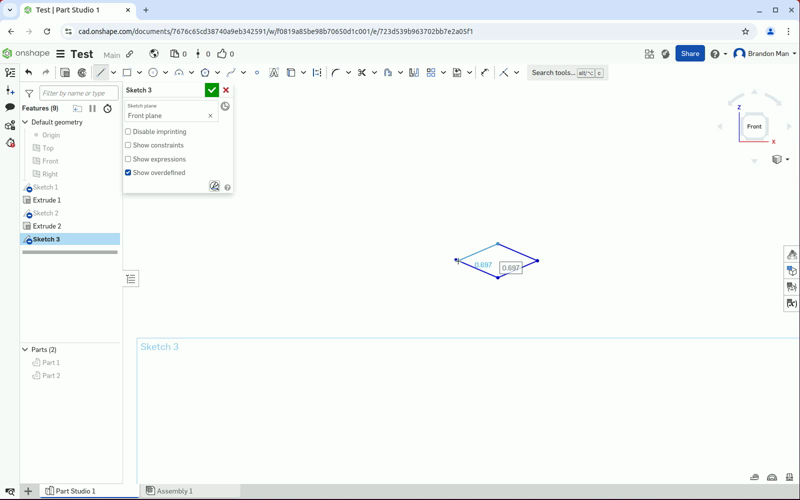
key_up(shift)
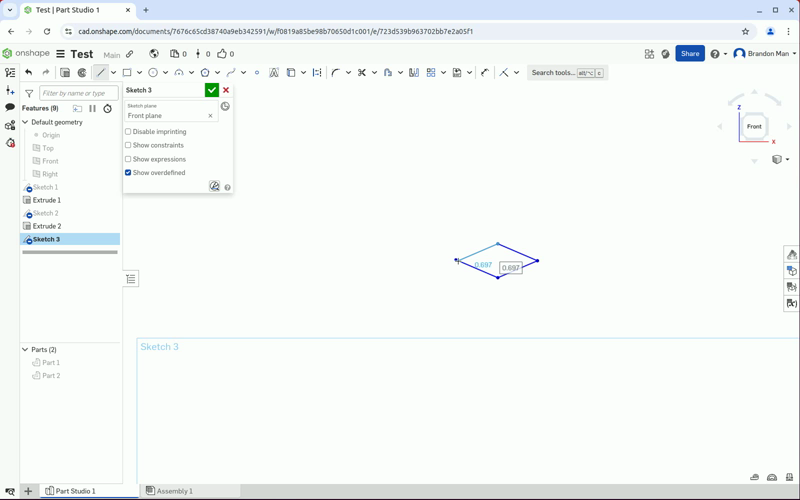
click(458, 260)
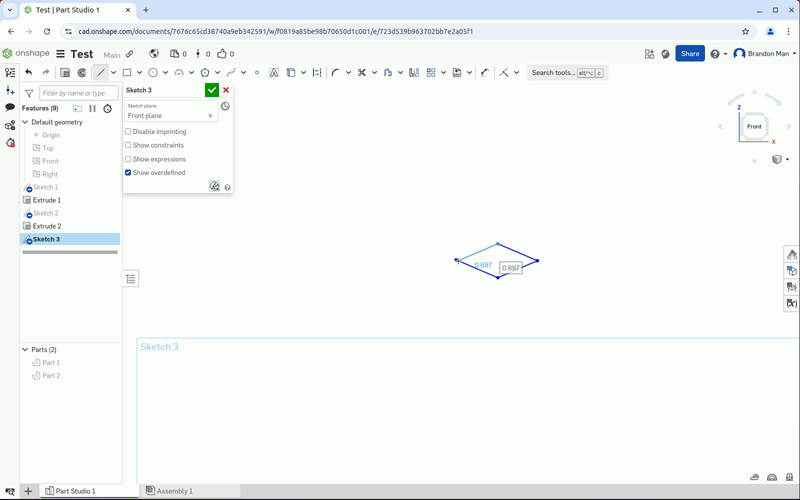
scroll(-6)
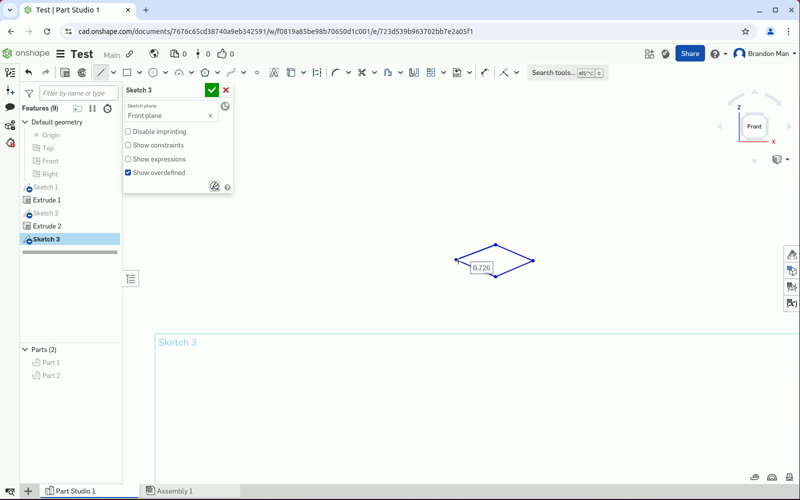
scroll(-6)
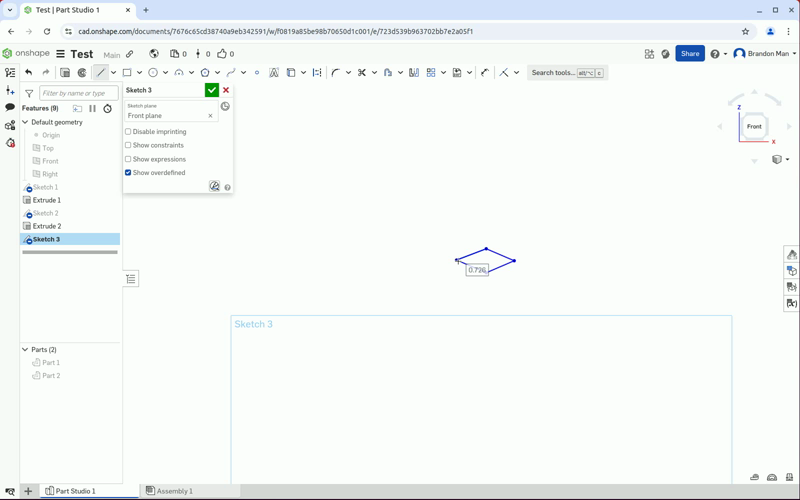
scroll(-6)
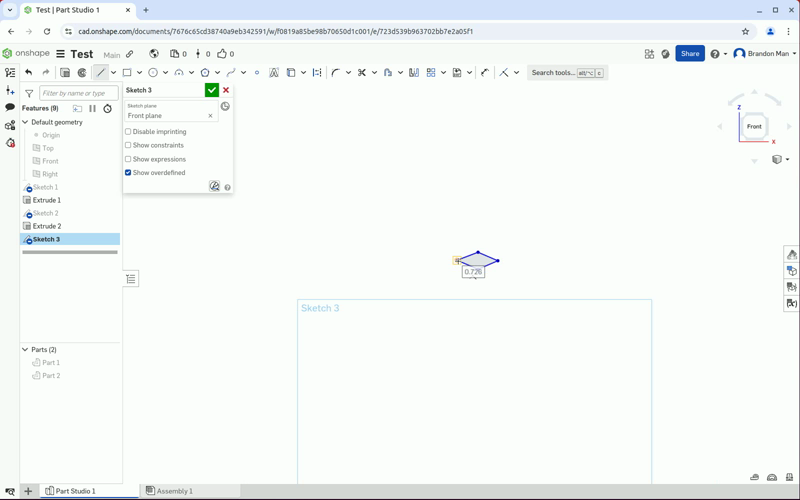
scroll(-6)
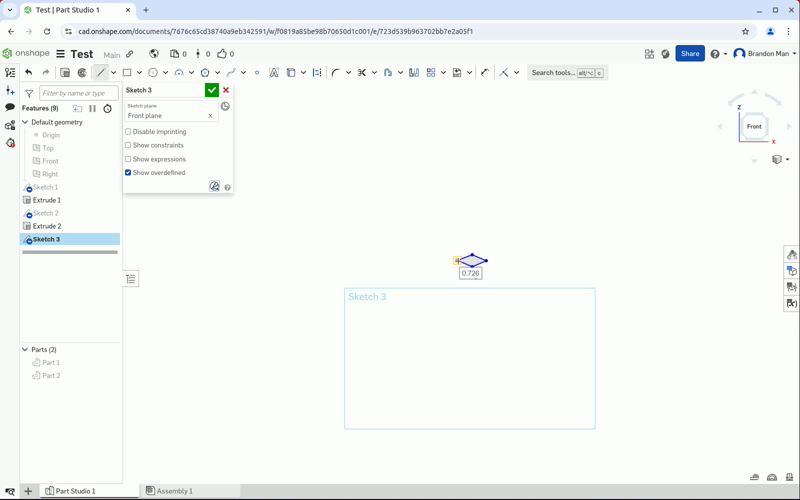
scroll(-6)
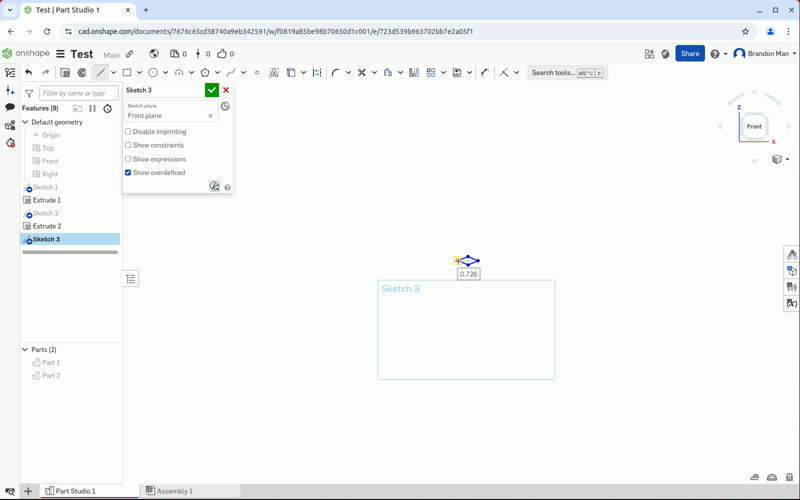
scroll(-6)
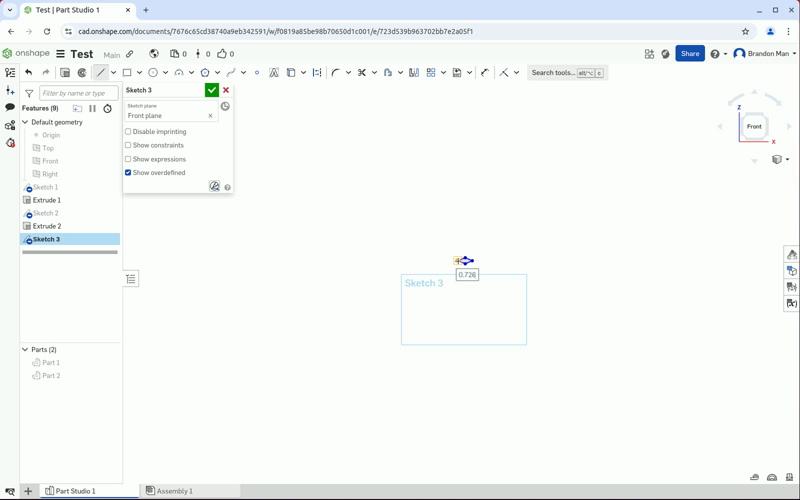
scroll(-6)
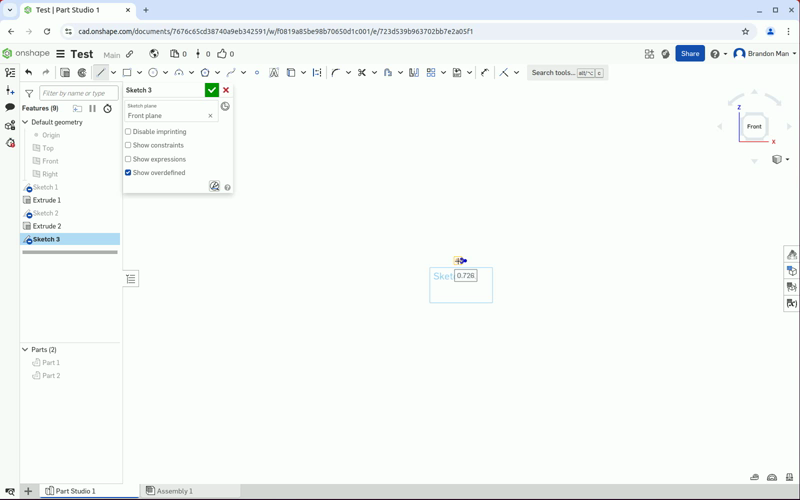
key(esc)
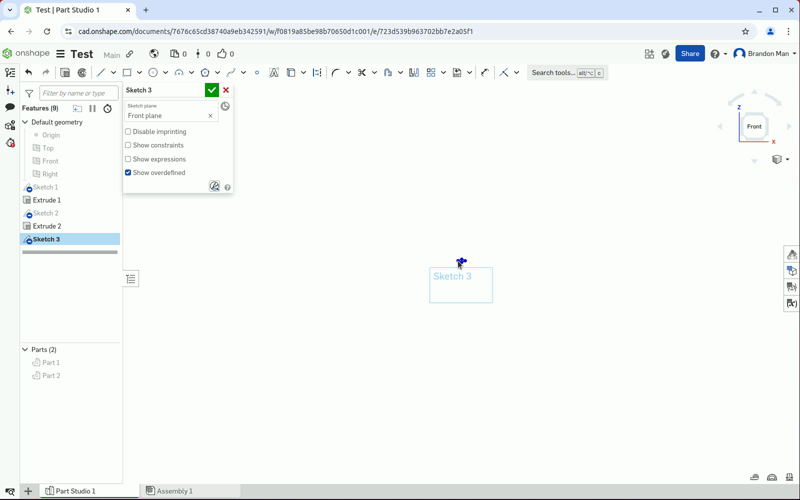
mouse_move(462, 259)
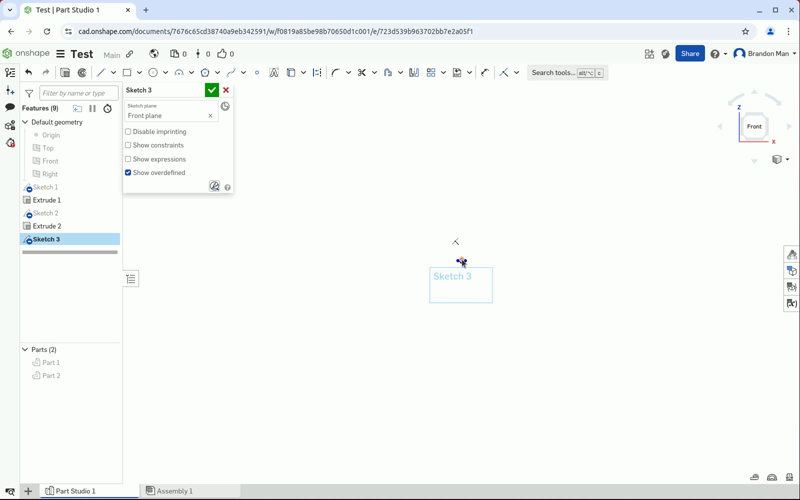
scroll(6)
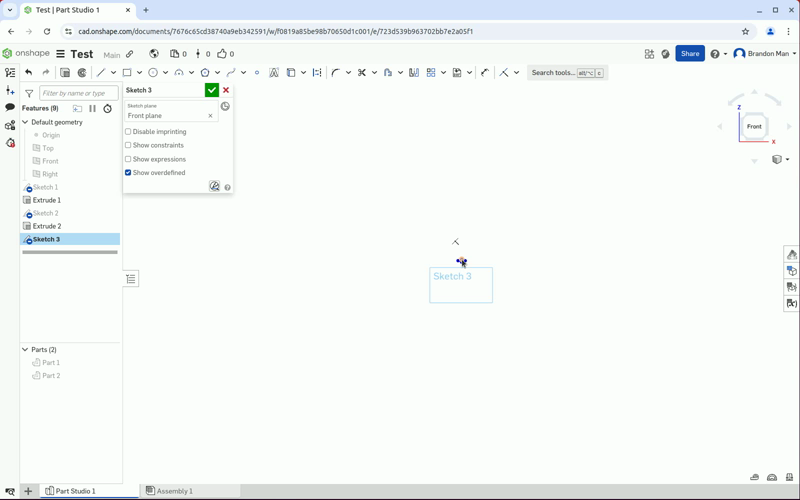
scroll(6)
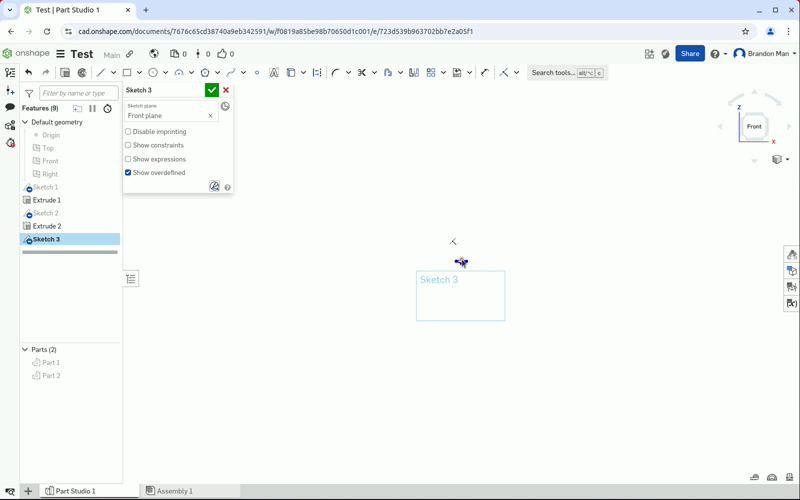
scroll(6)
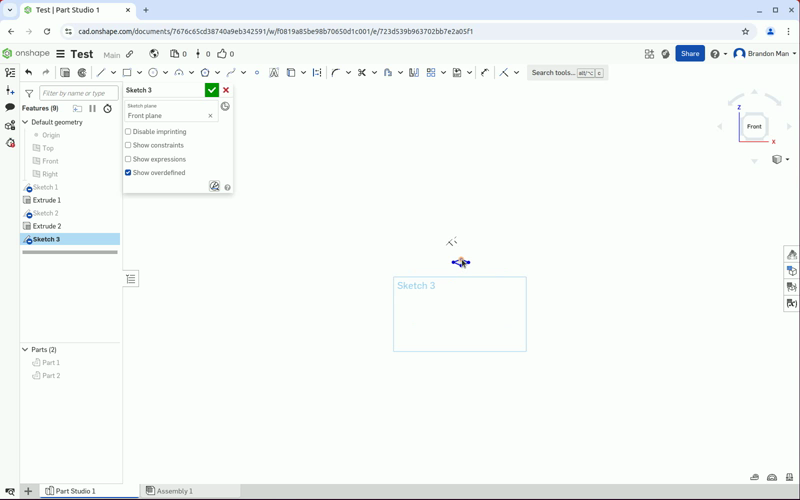
scroll(6)
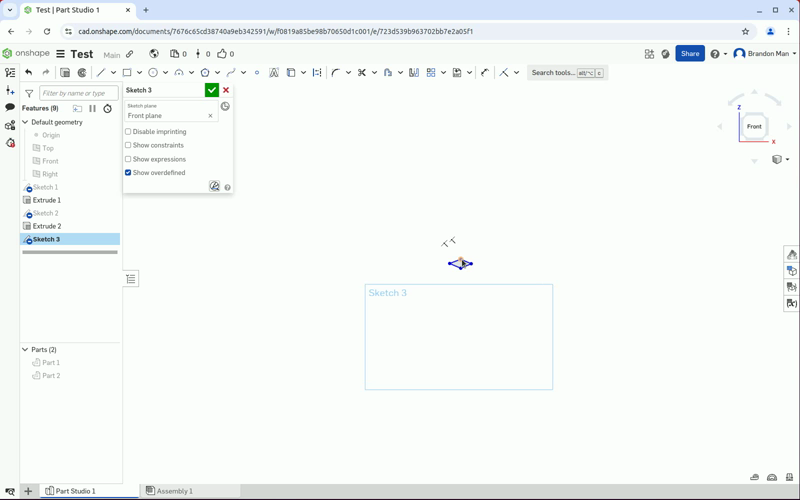
scroll(6)
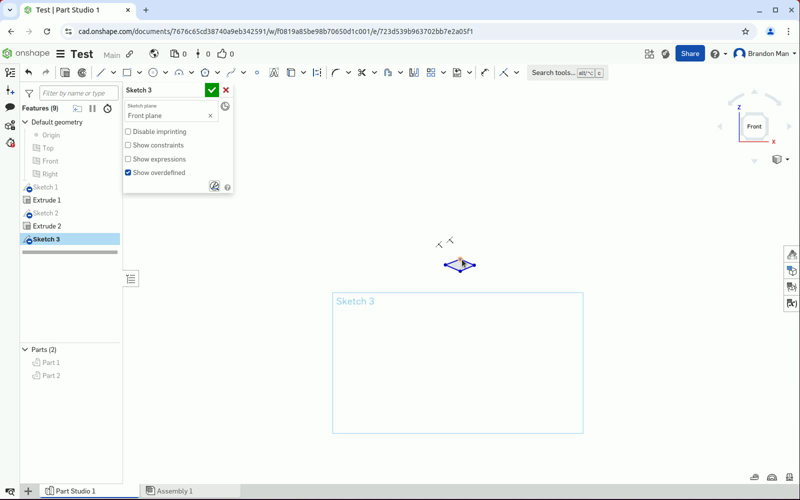
scroll(6)
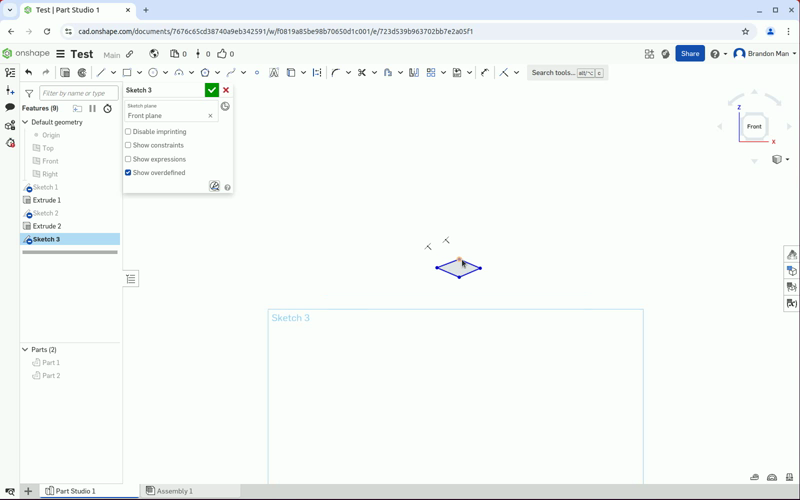
scroll(6)
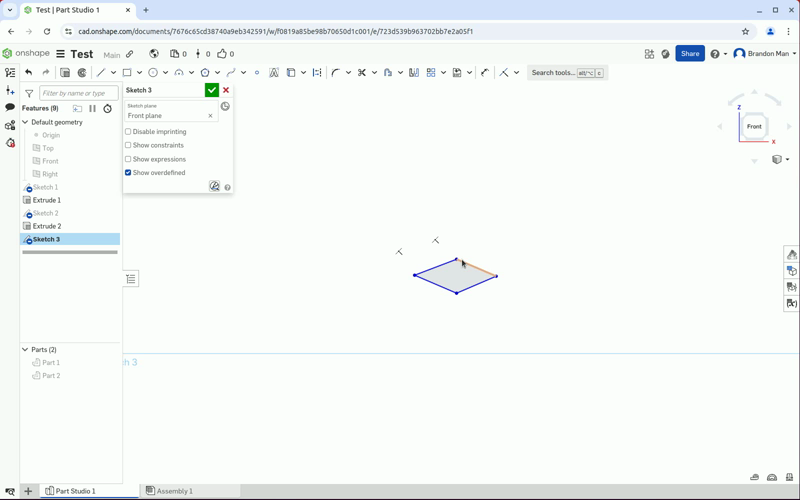
click(462, 259)
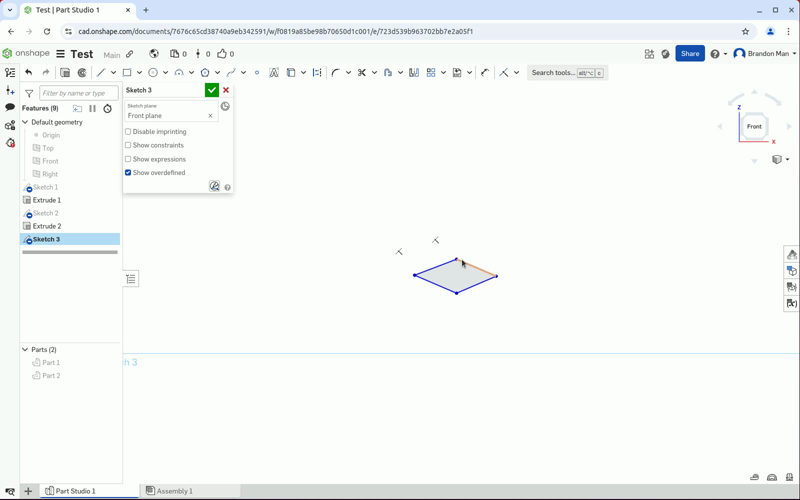
scroll(-6)
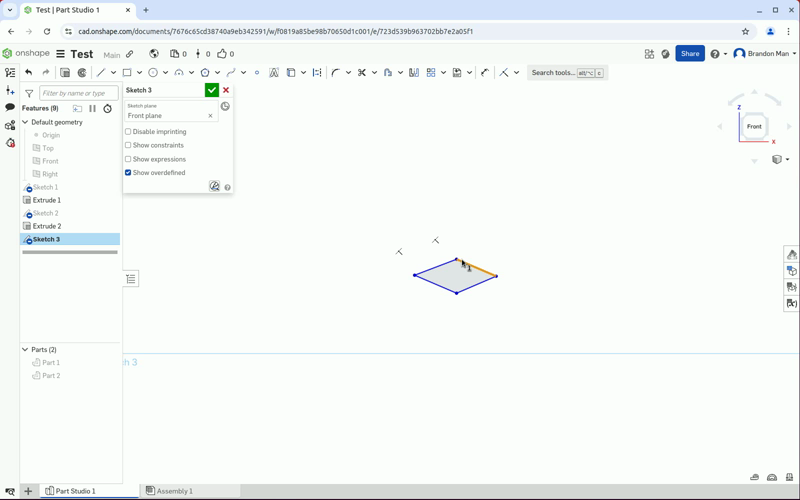
scroll(-6)
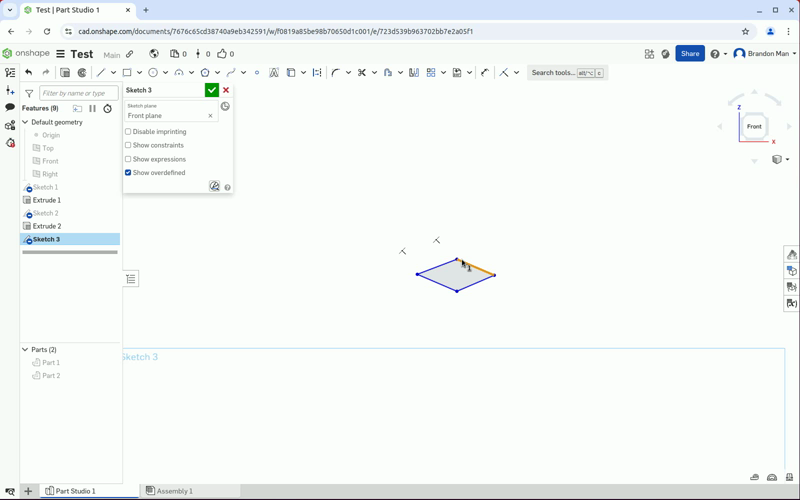
scroll(-6)
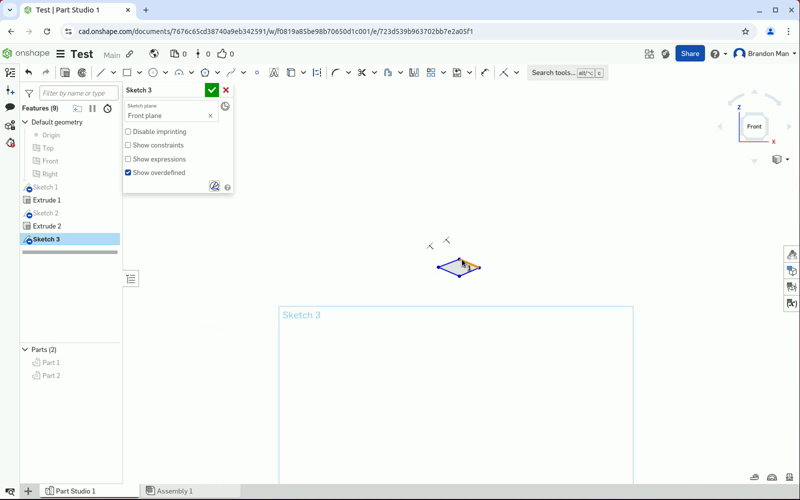
scroll(-6)
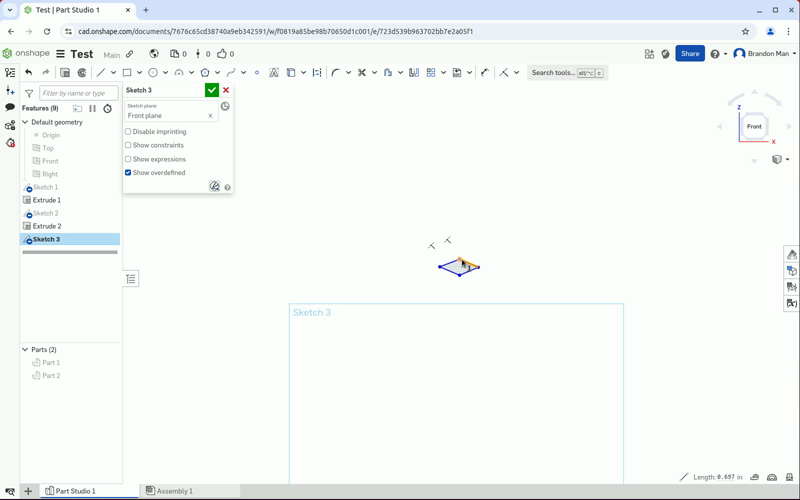
scroll(-6)
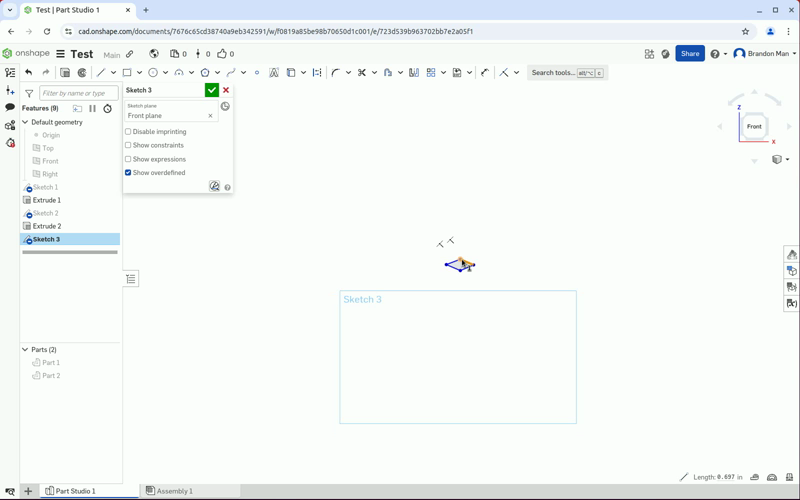
scroll(-6)
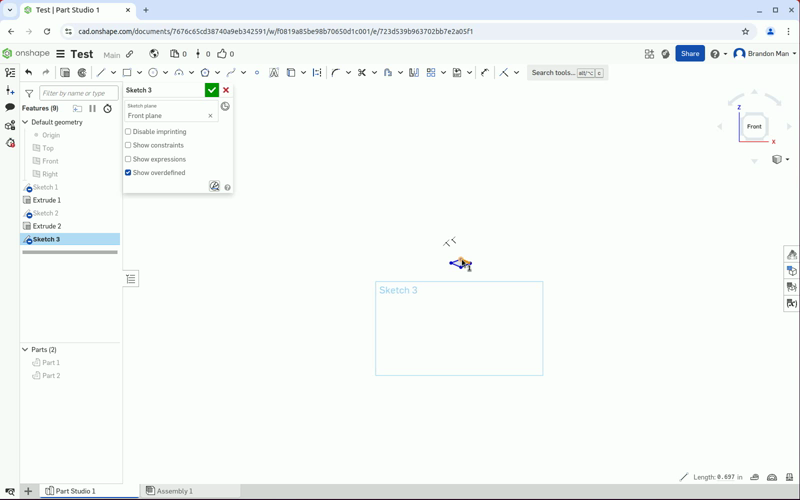
scroll(-6)
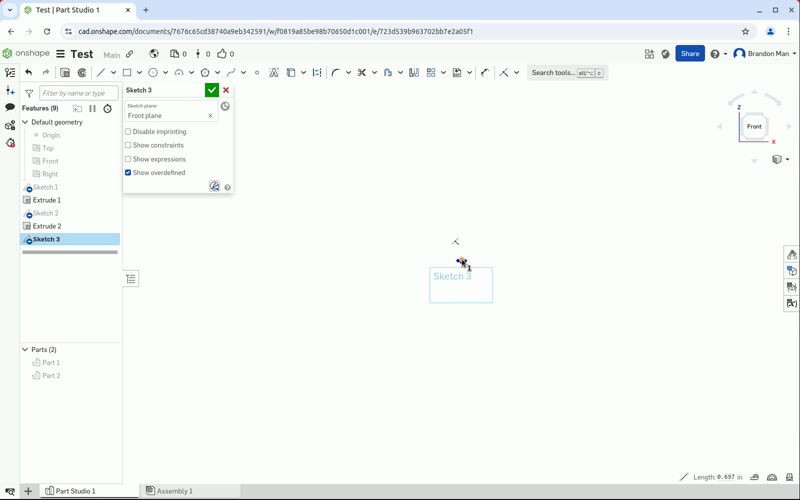
mouse_move(73, 352)
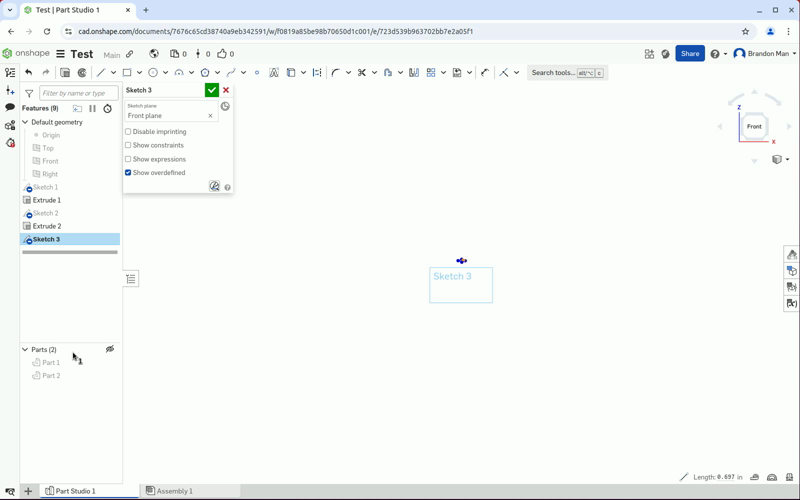
key(shift+y)
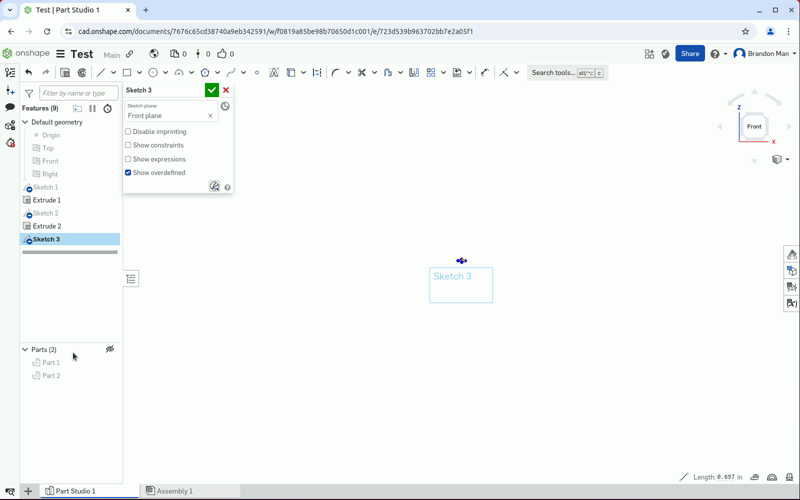
key(shift+e)
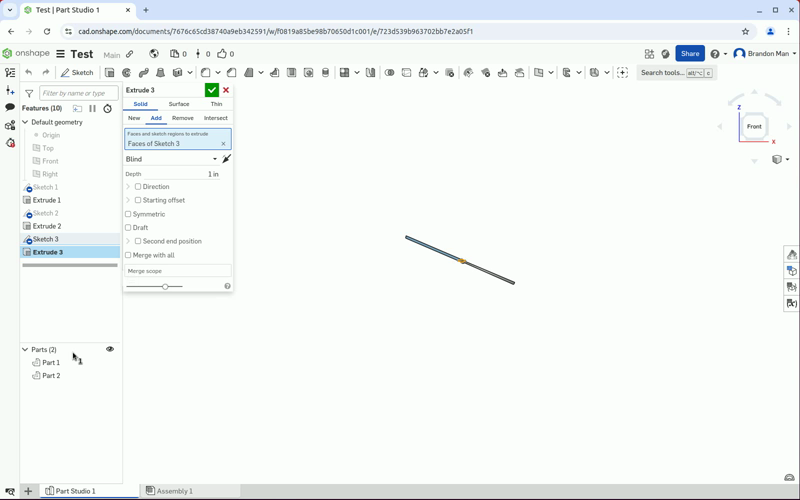
mouse_move(143, 106)
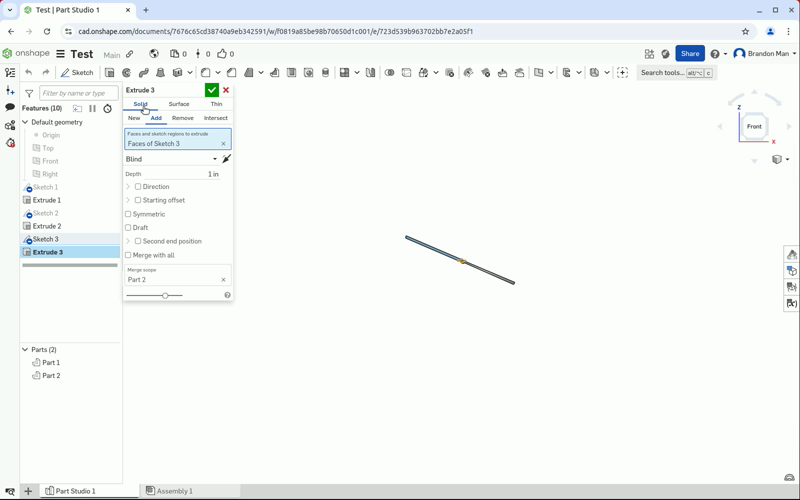
click(143, 106)
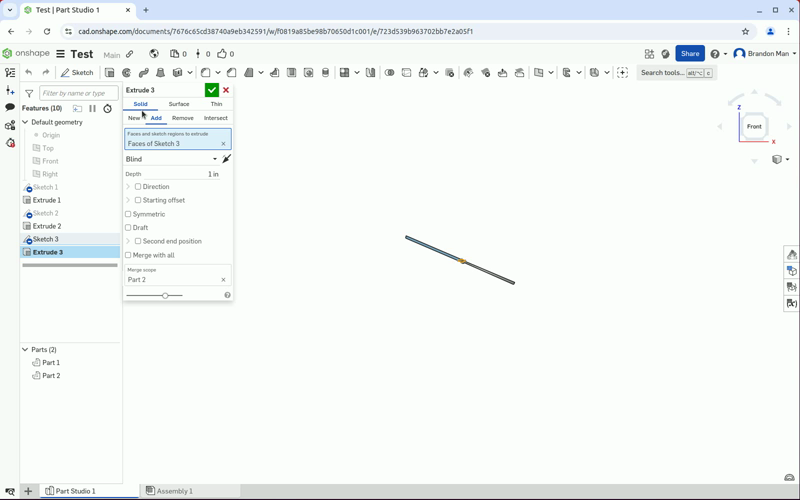
mouse_move(137, 120)
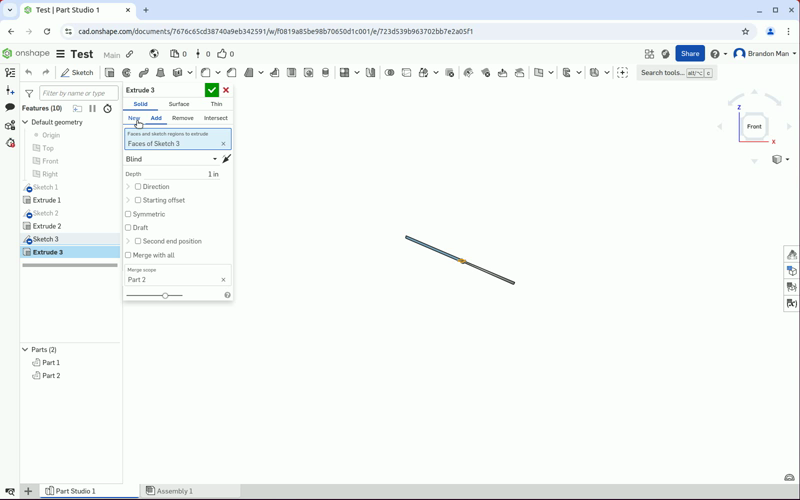
click(137, 120)
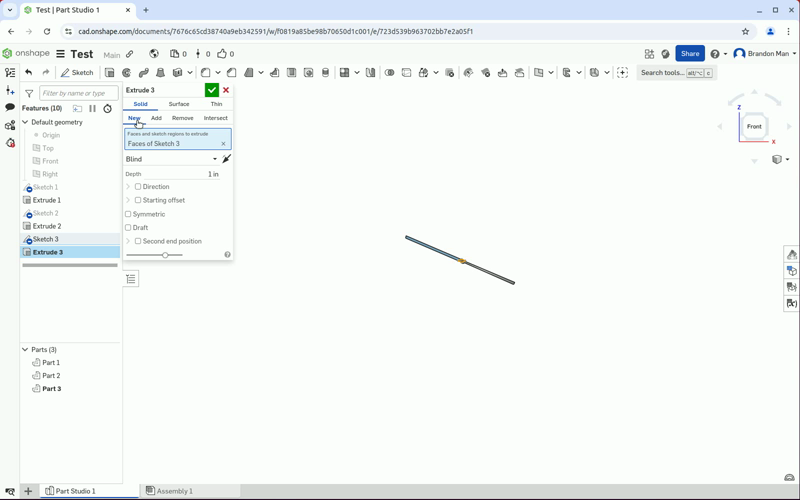
key(tab, 4)
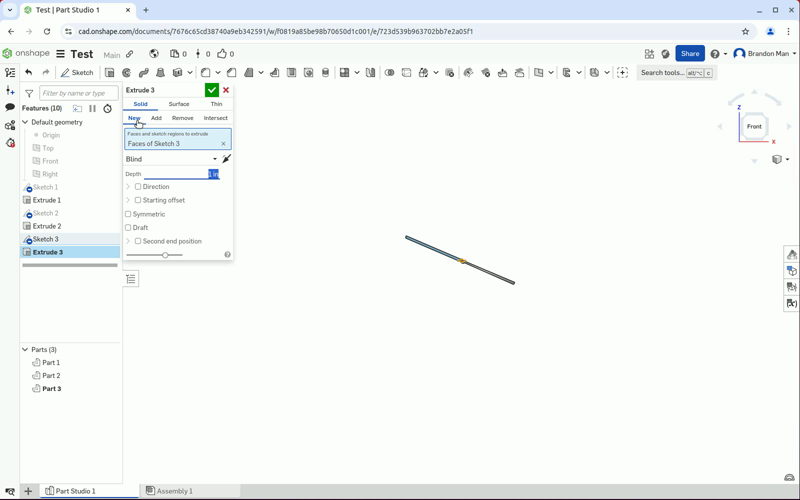
text(11.073)
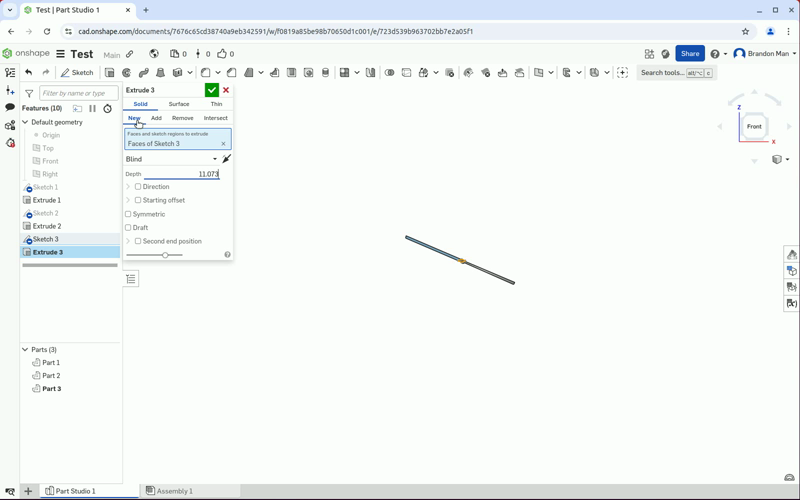
key(enter)
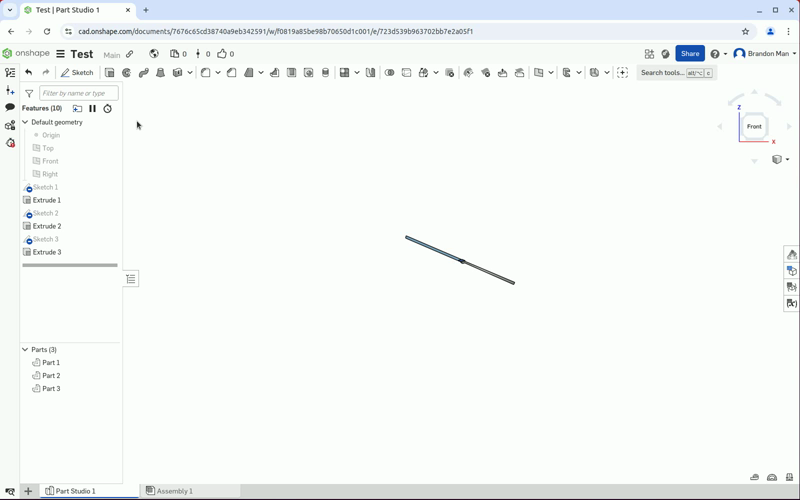
key(shift+h)
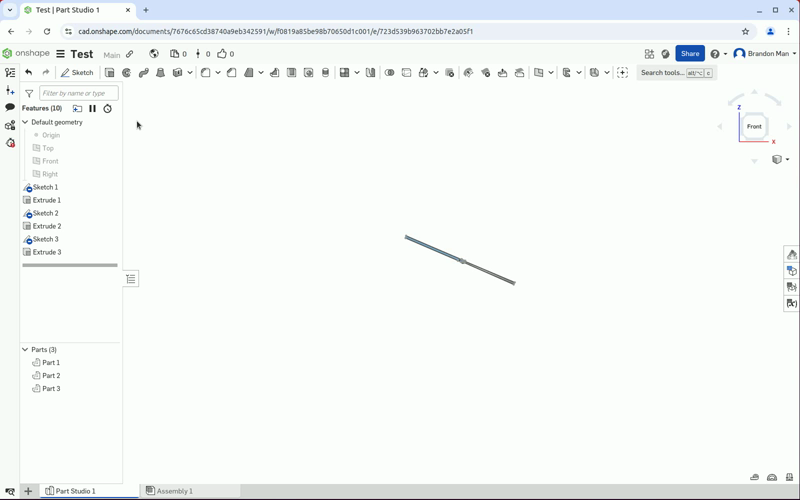
key(shift+h)
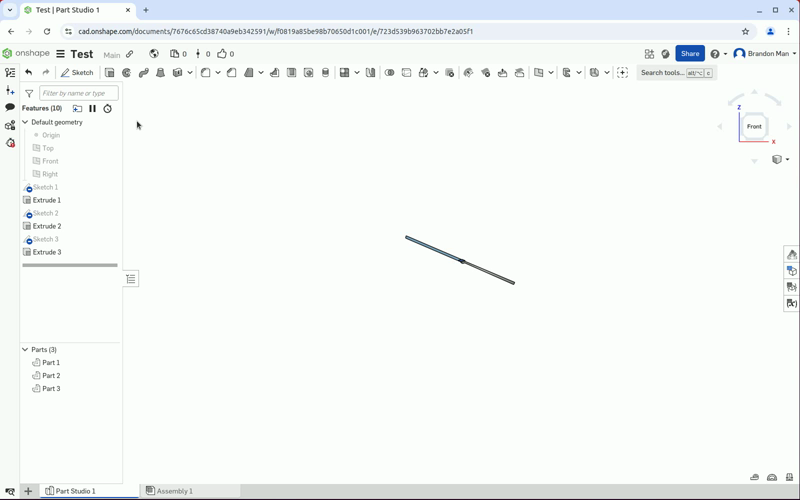
mouse_move(73, 189)
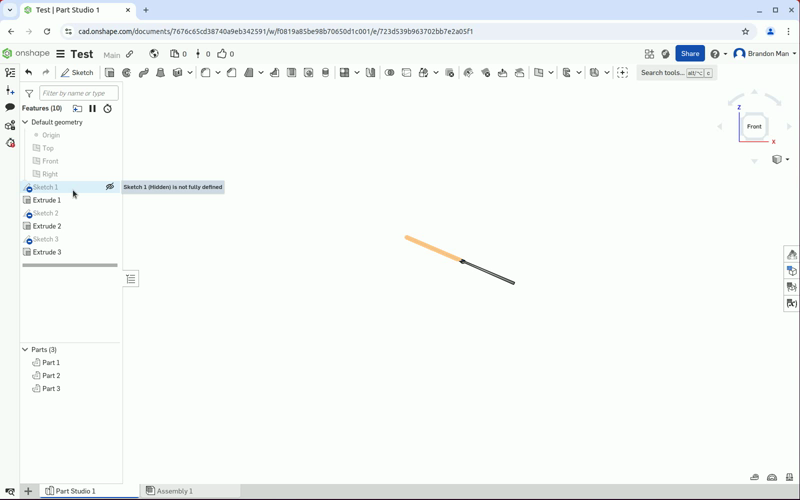
click(73, 189)
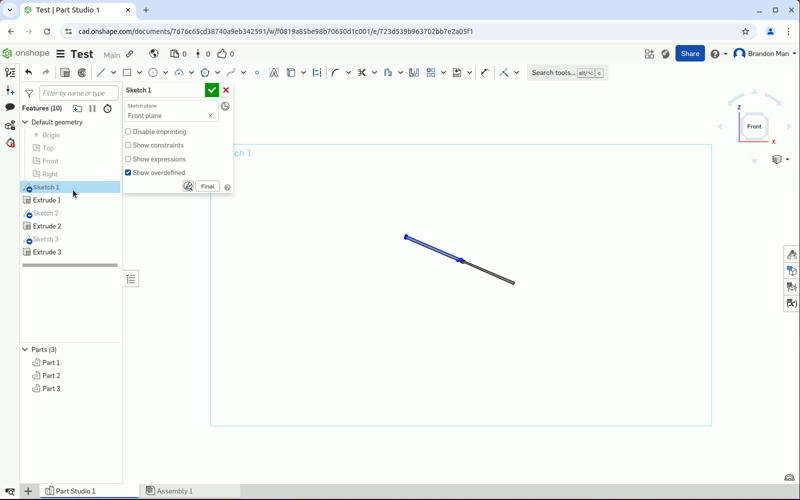
mouse_move(229, 92)
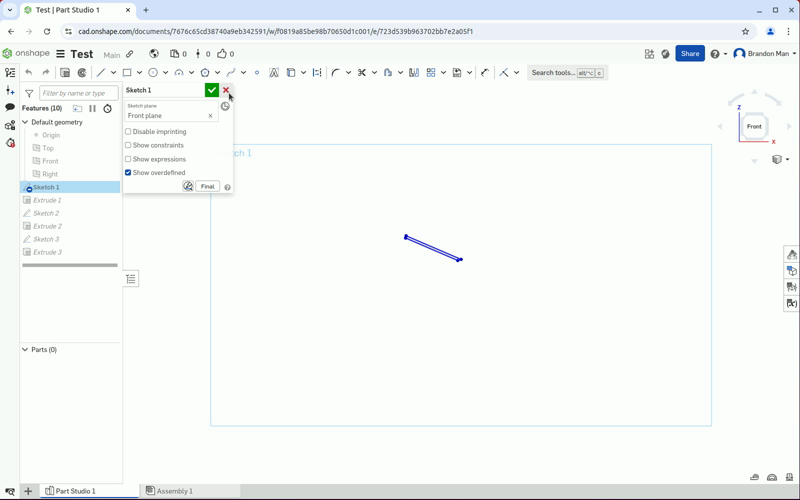
click(229, 92)
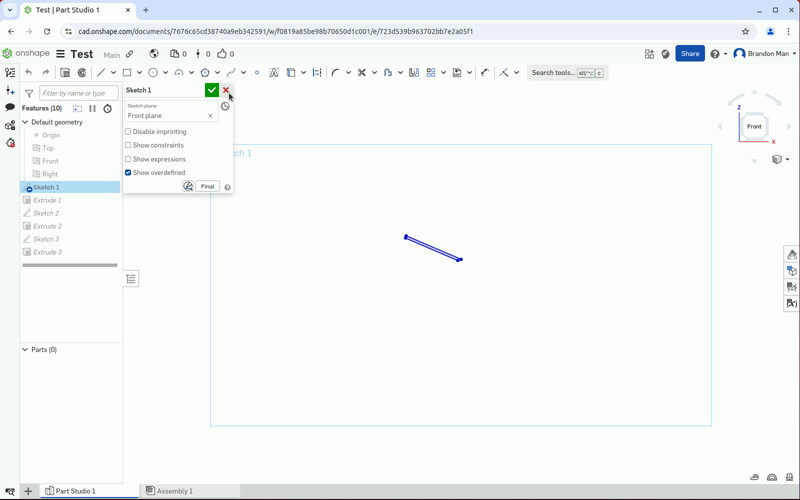
key(shift+s)
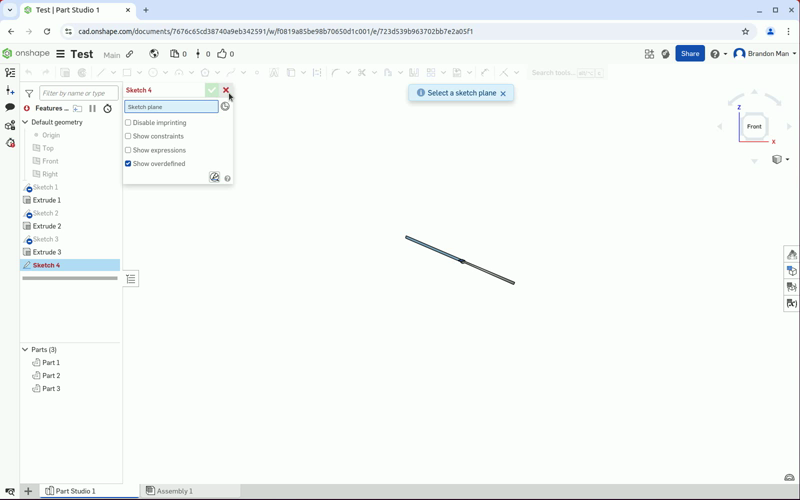
mouse_move(73, 163)
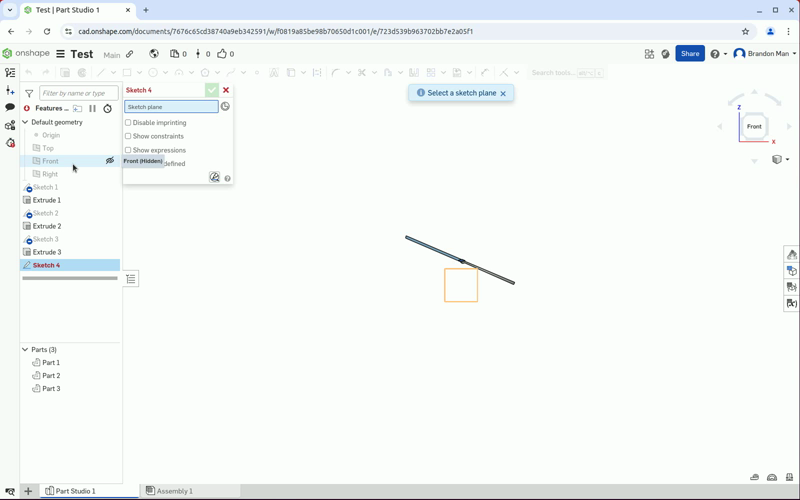
click(73, 163)
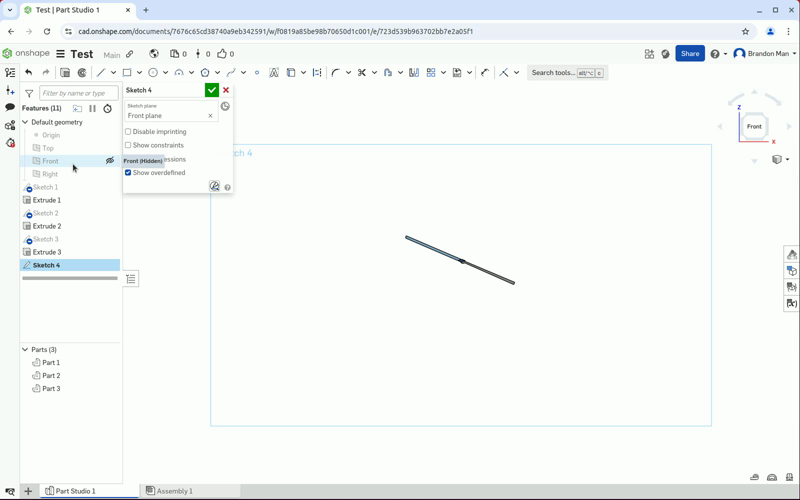
mouse_move(73, 352)
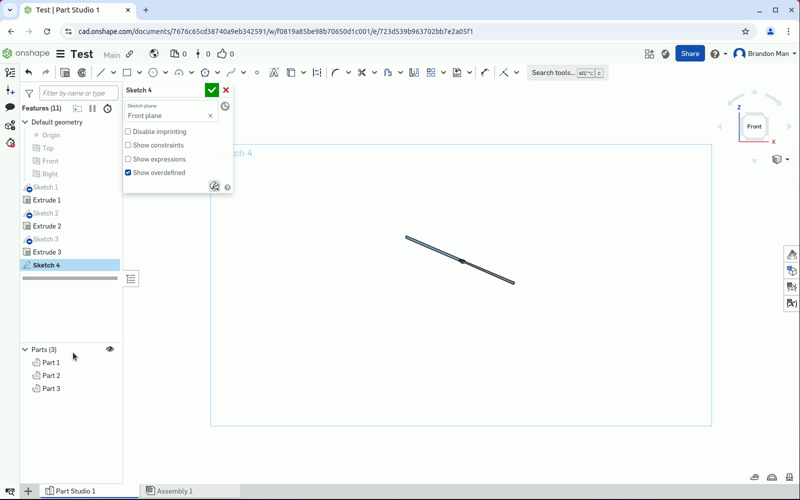
key(y)
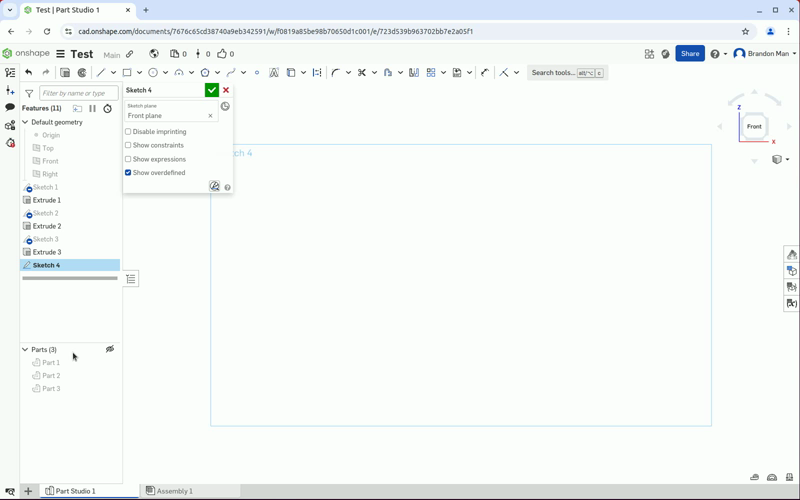
key(l)
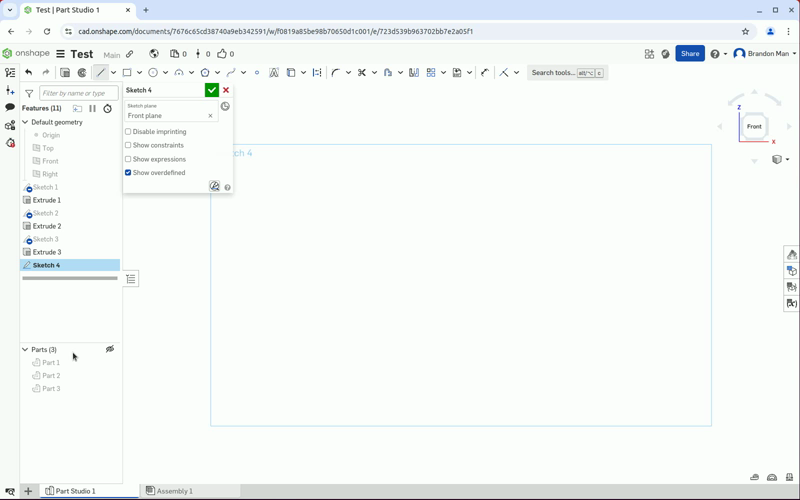
key_down(shift)
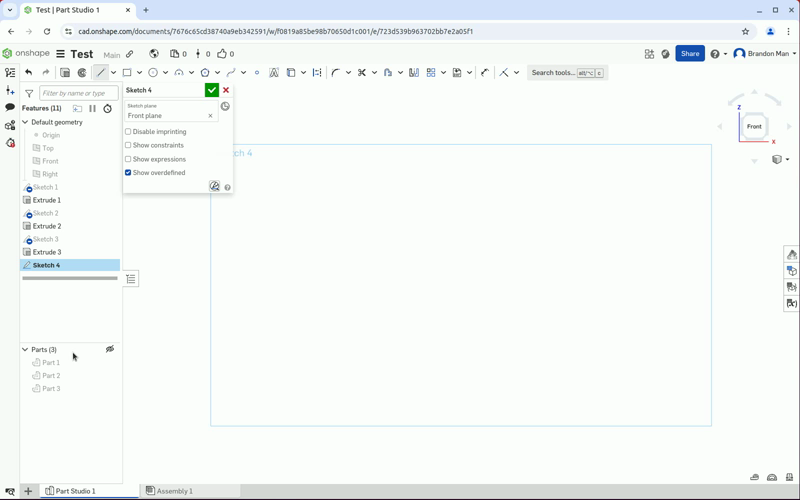
mouse_move(460, 261)
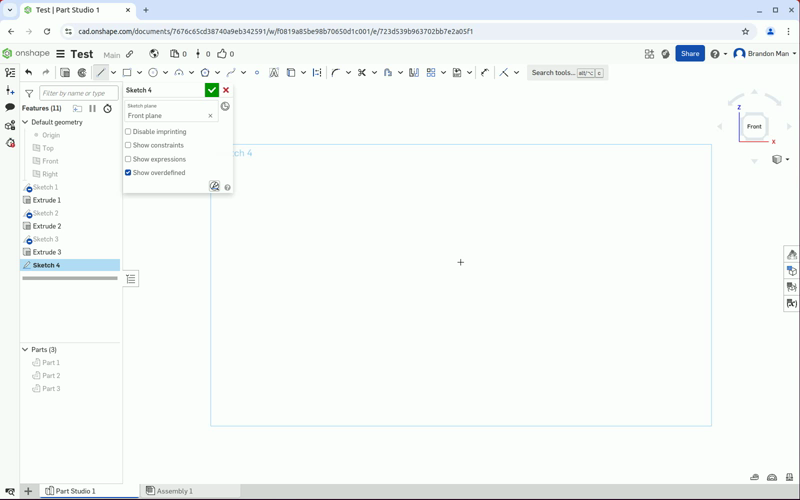
click(460, 261)
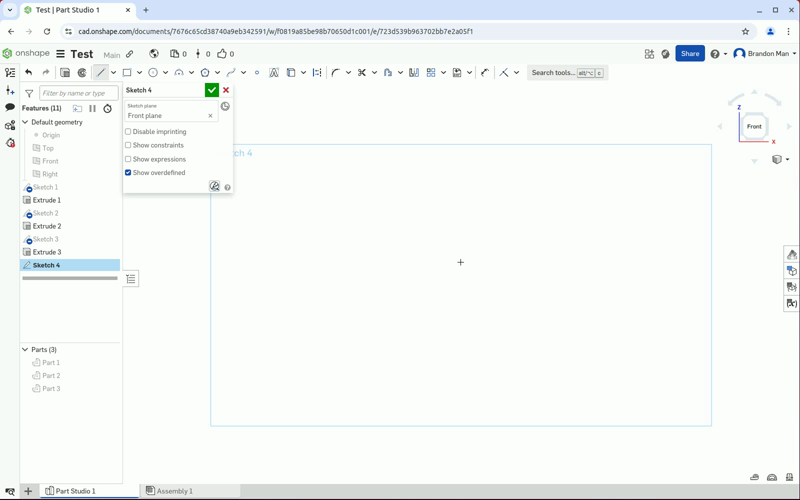
key_up(shift)
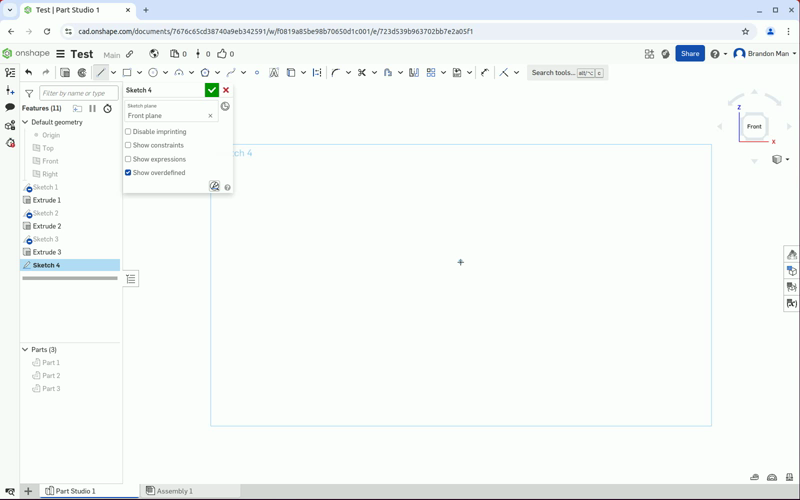
key_down(shift)
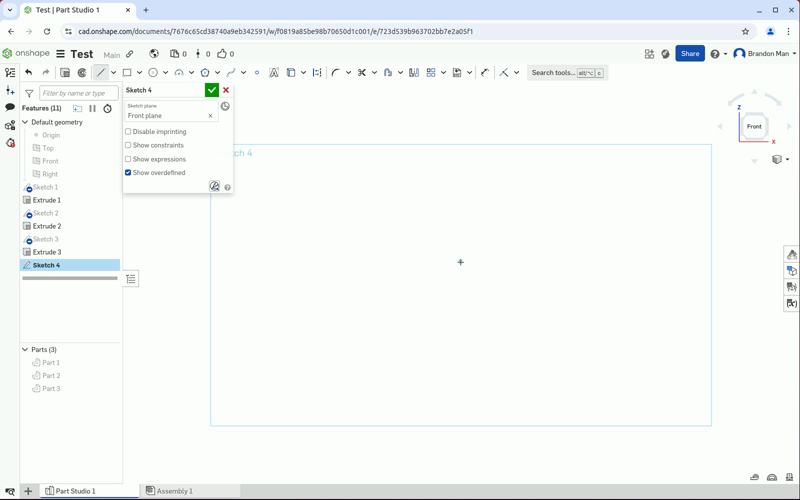
mouse_move(490, 261)
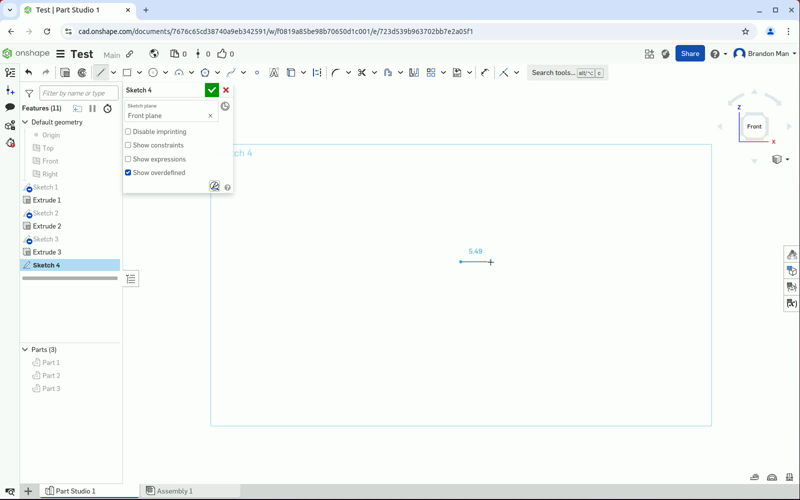
mouse_move(465, 263)
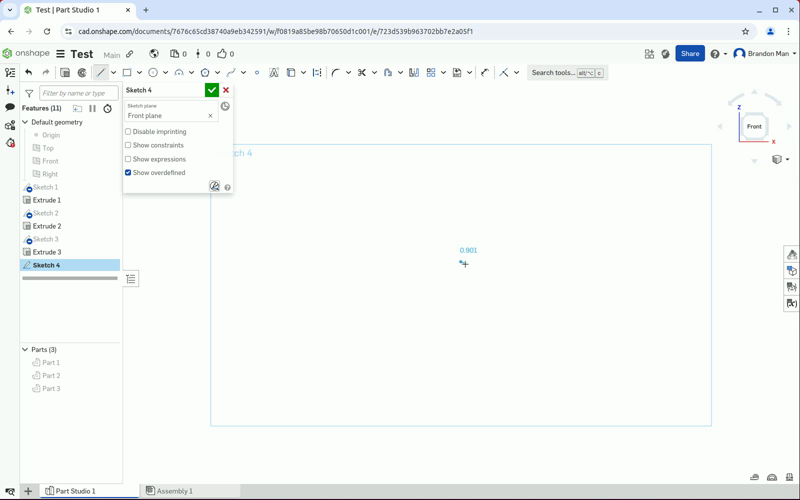
scroll(6)
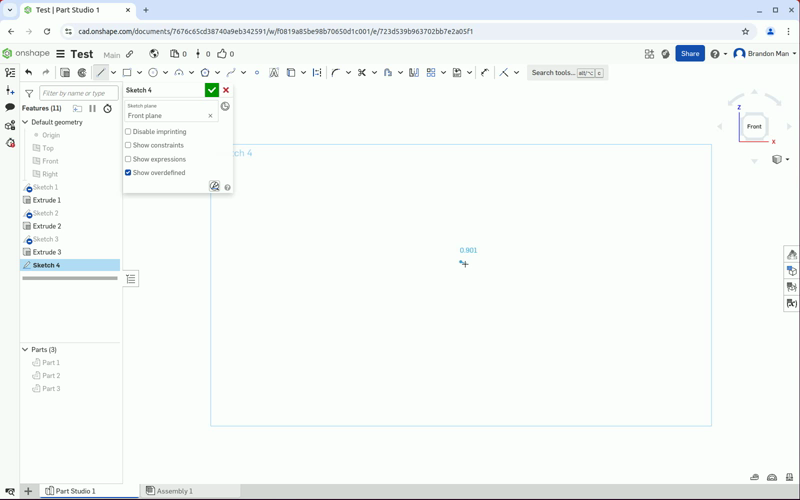
scroll(6)
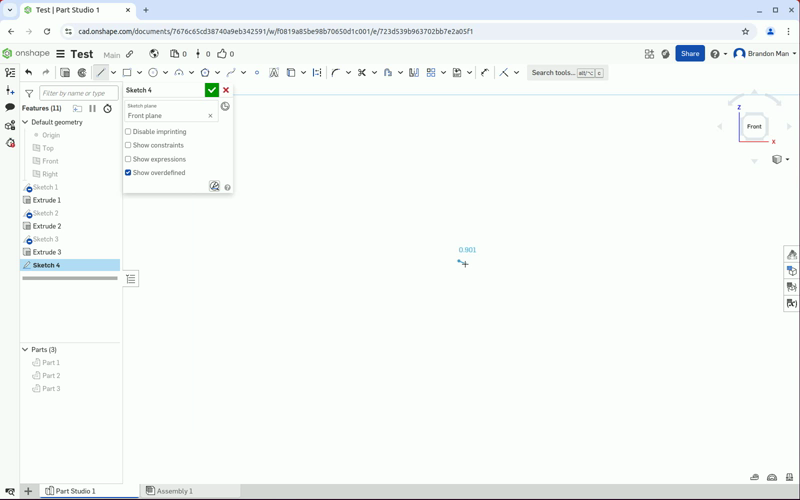
scroll(6)
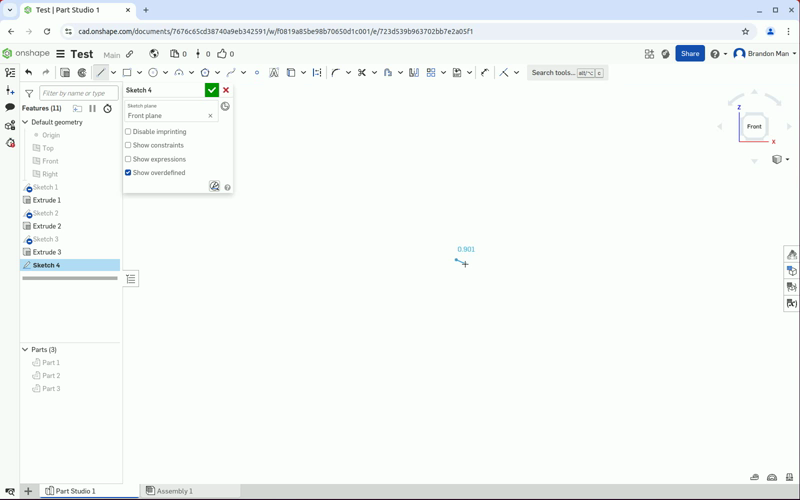
scroll(6)
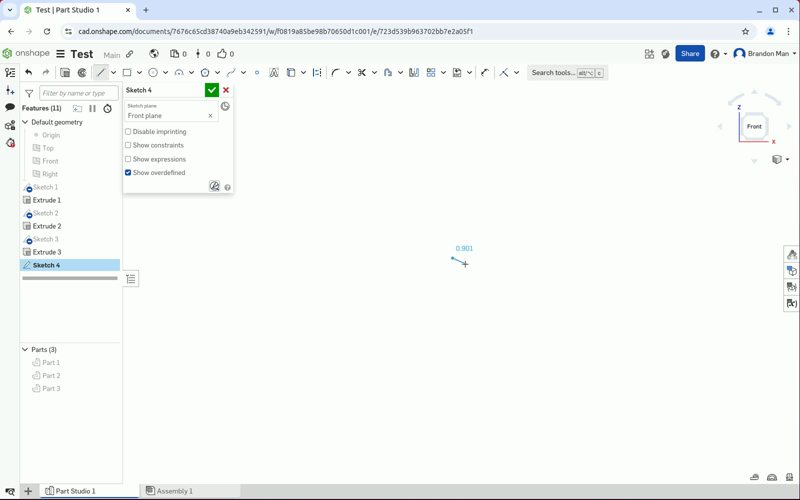
scroll(6)
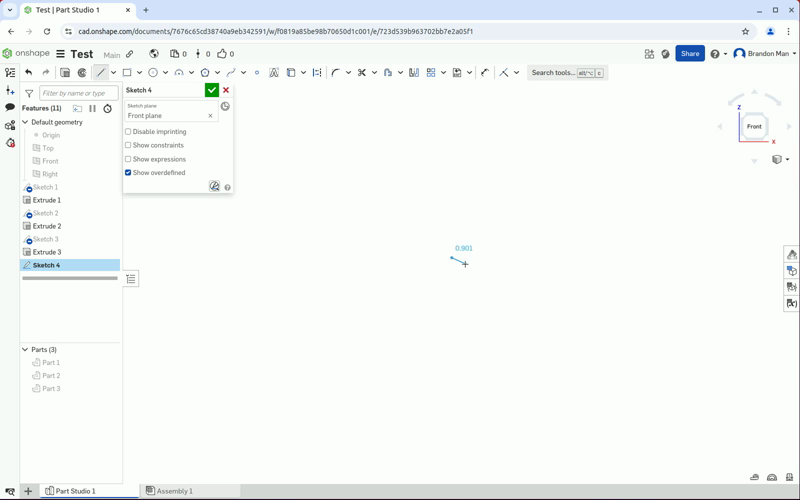
scroll(6)
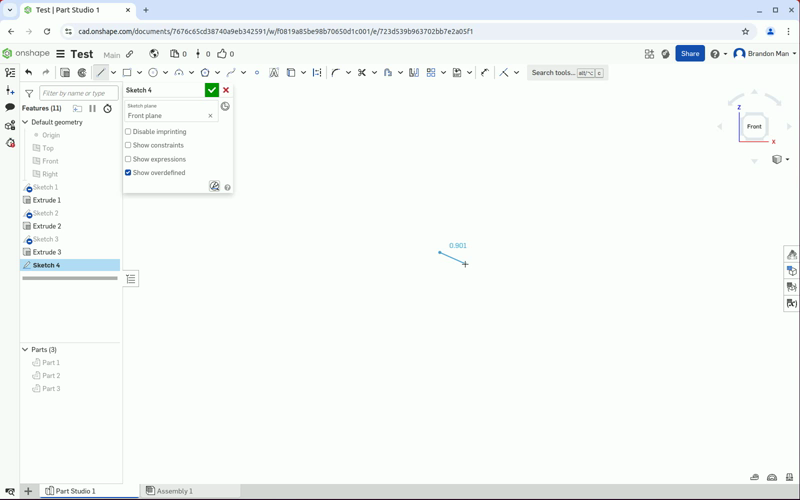
scroll(6)
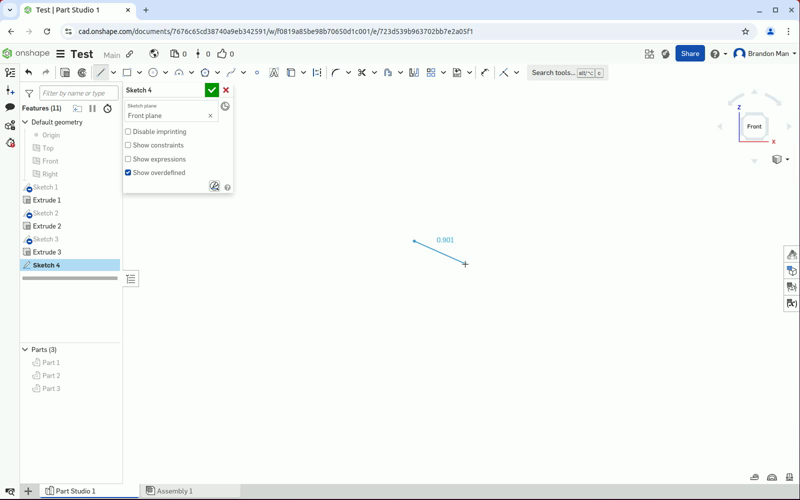
click(465, 263)
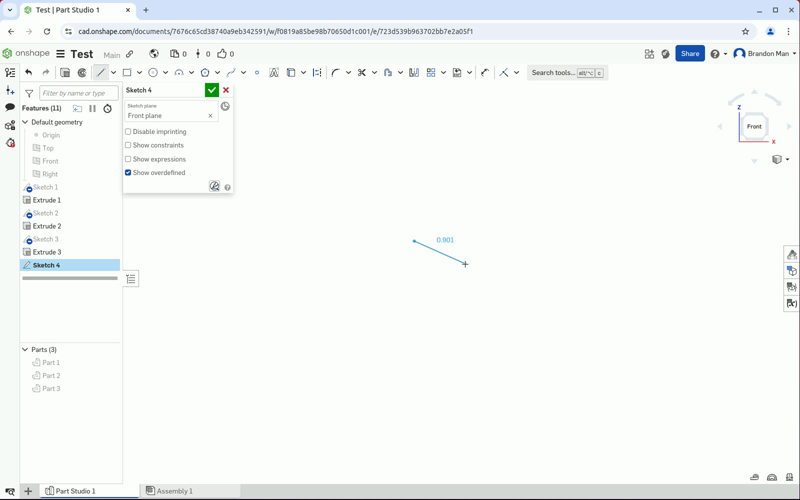
scroll(-6)
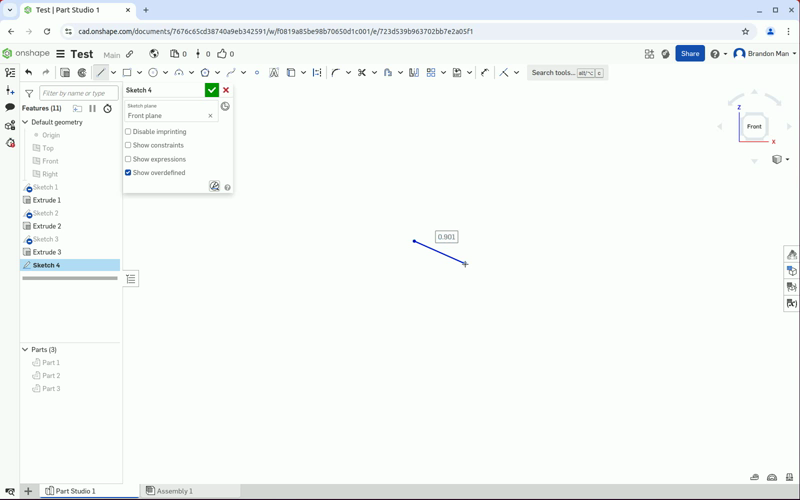
scroll(-6)
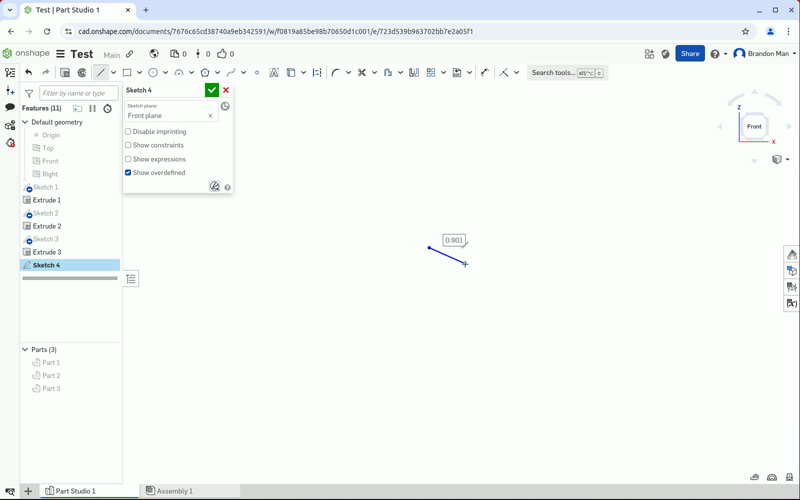
scroll(-6)
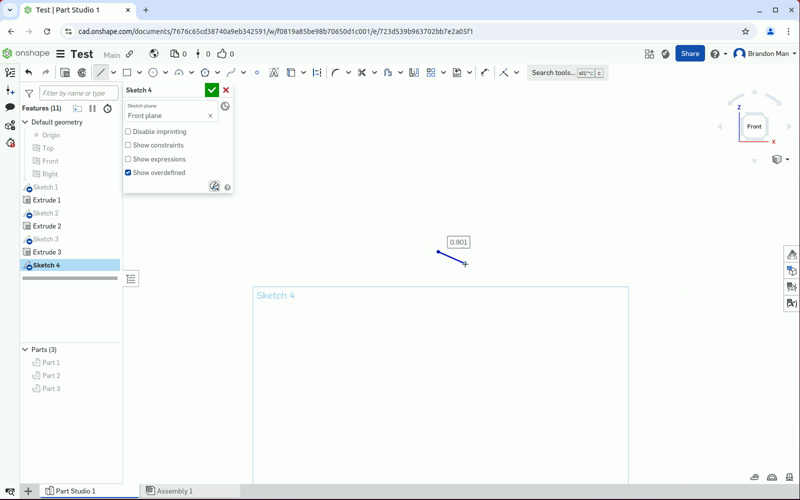
scroll(-6)
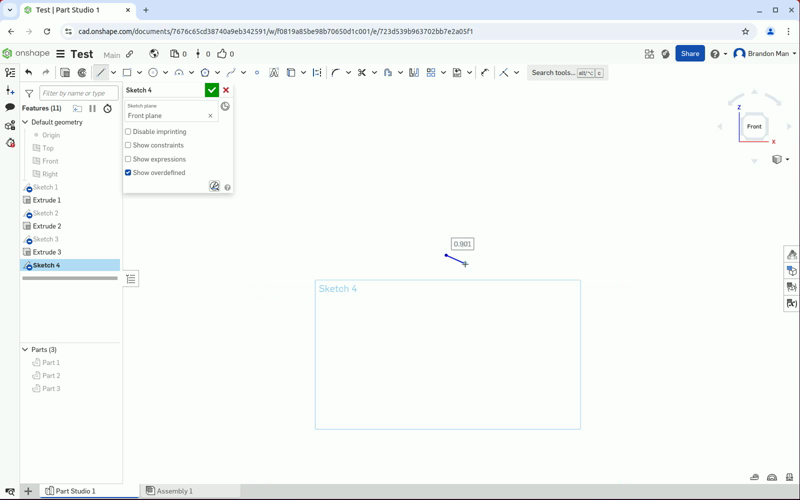
scroll(-6)
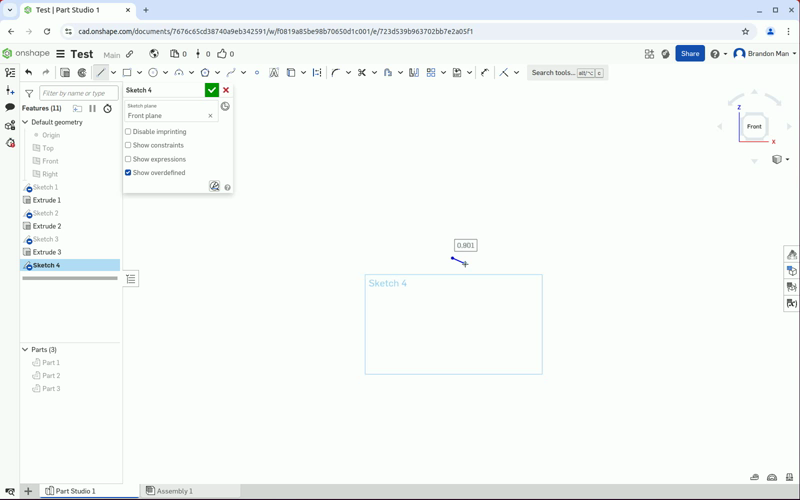
scroll(-6)
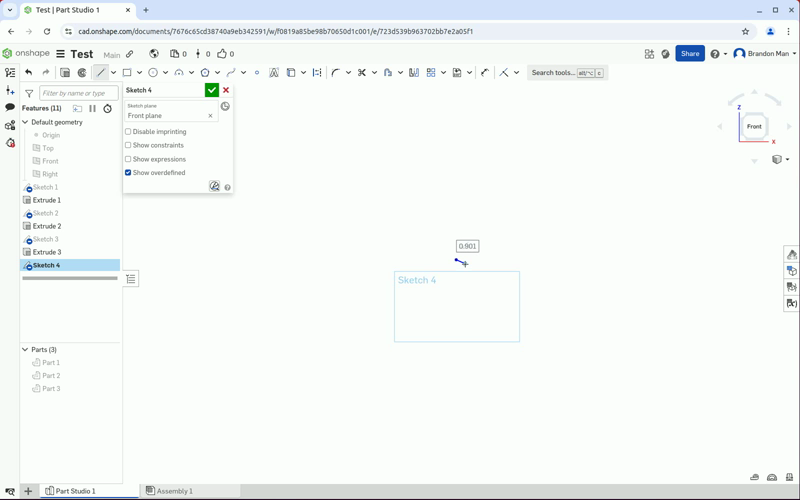
scroll(-6)
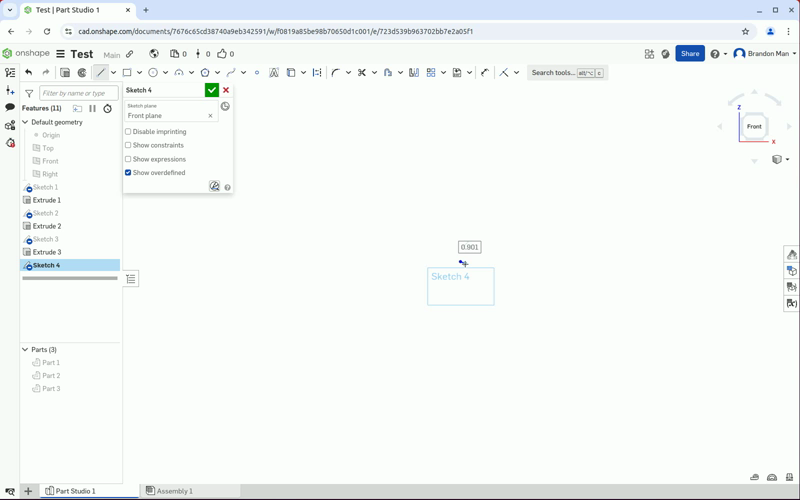
key_up(shift)
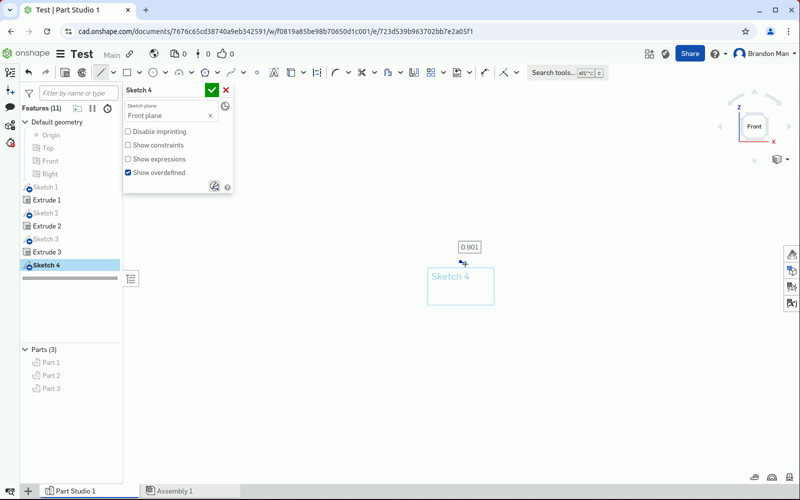
key(esc)
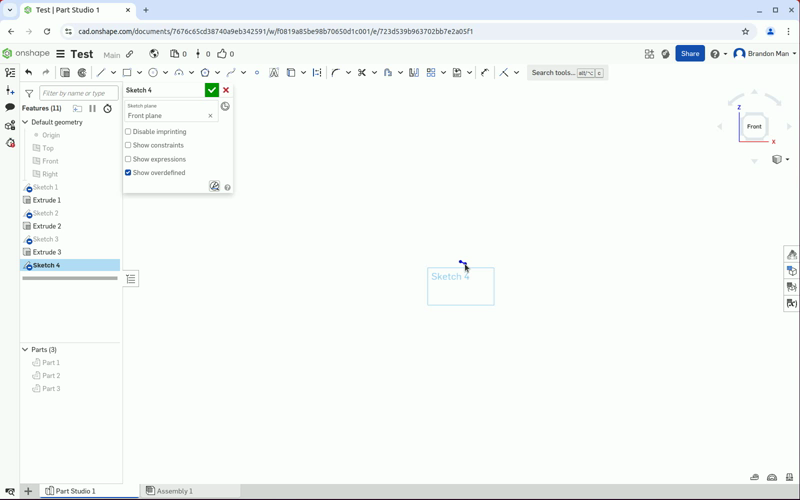
key(a)
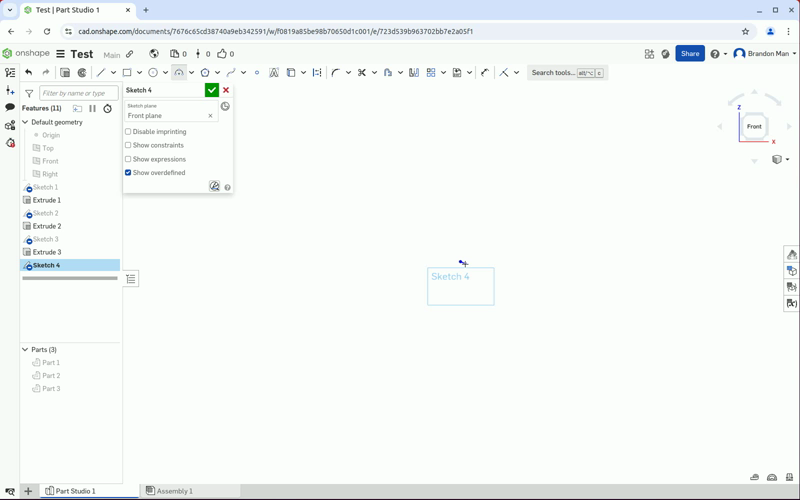
mouse_move(465, 263)
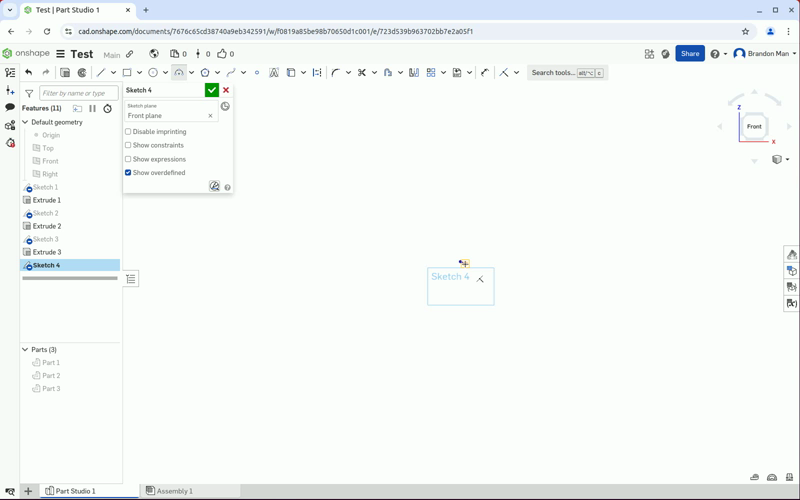
click(465, 263)
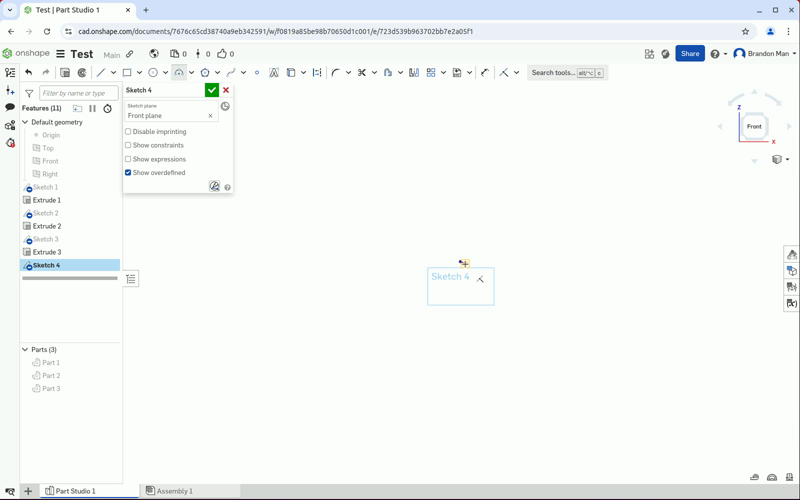
mouse_move(460, 261)
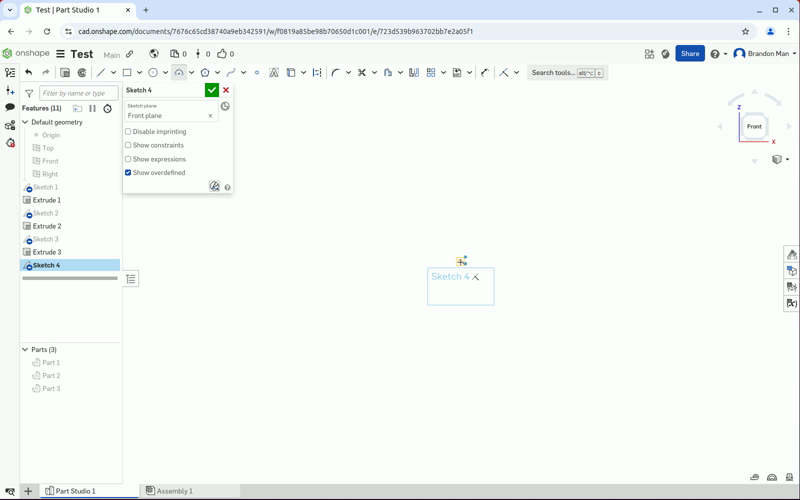
scroll(6)
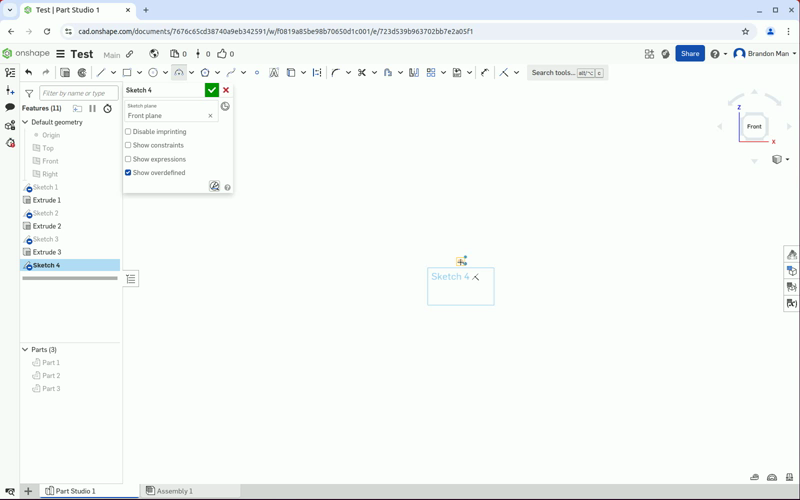
scroll(6)
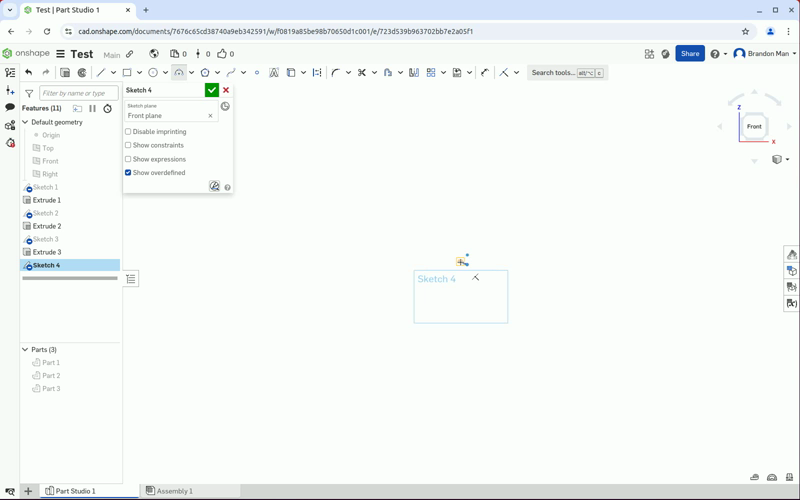
scroll(6)
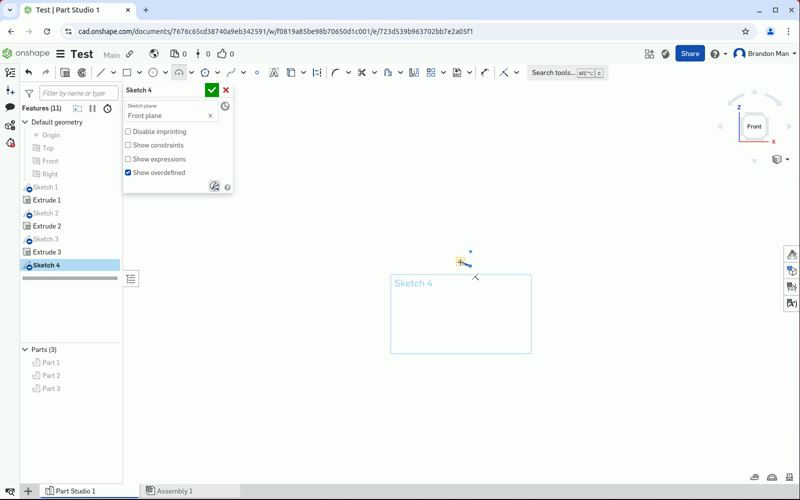
scroll(6)
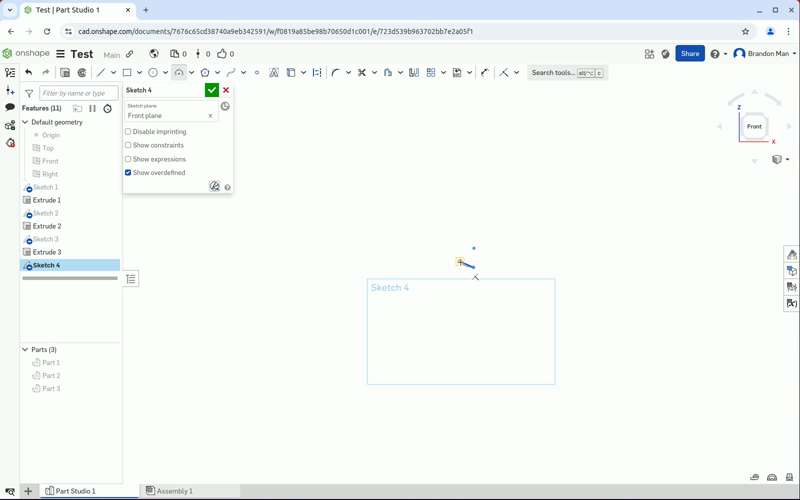
scroll(6)
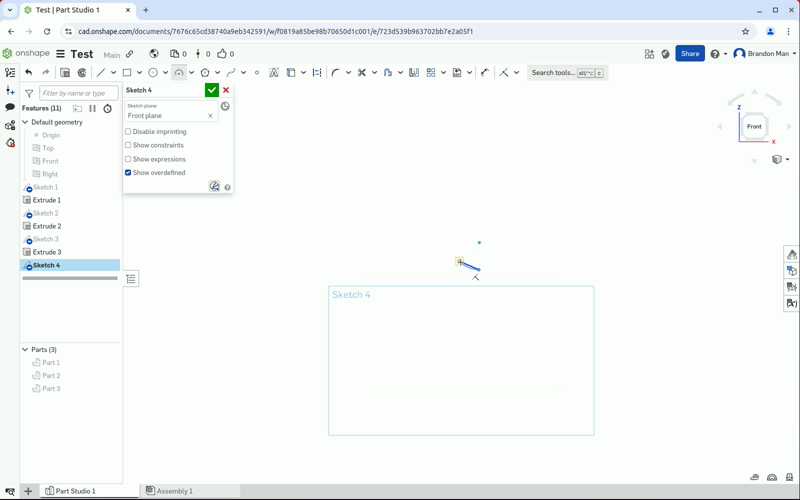
scroll(6)
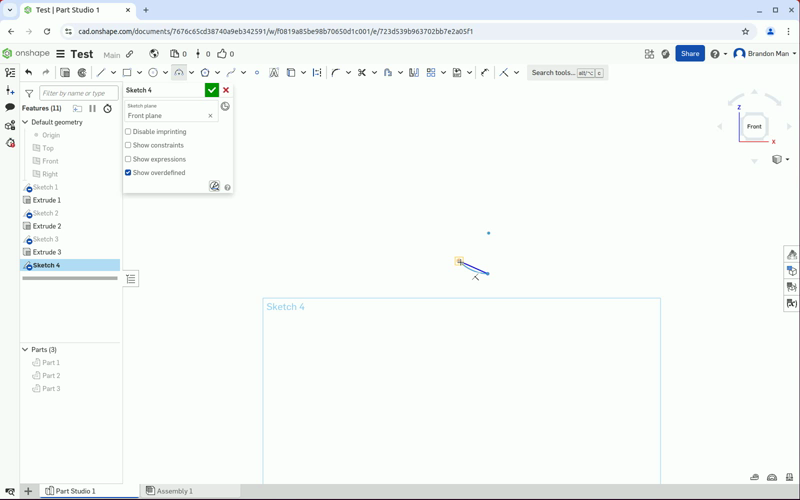
scroll(6)
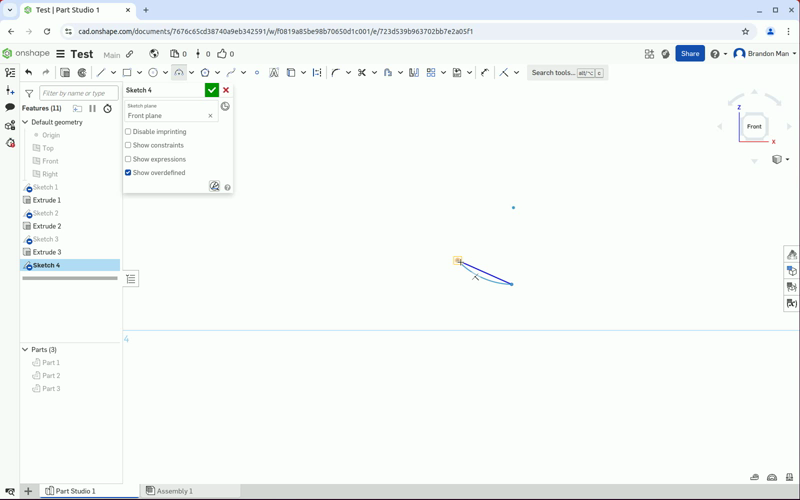
click(460, 261)
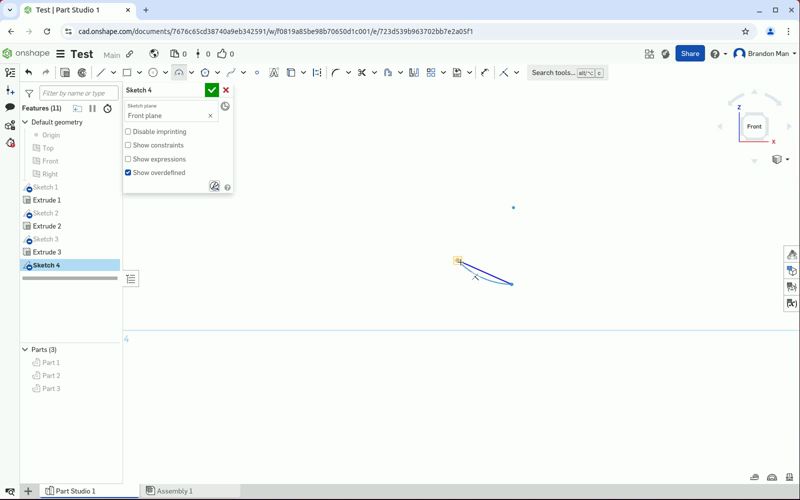
scroll(-6)
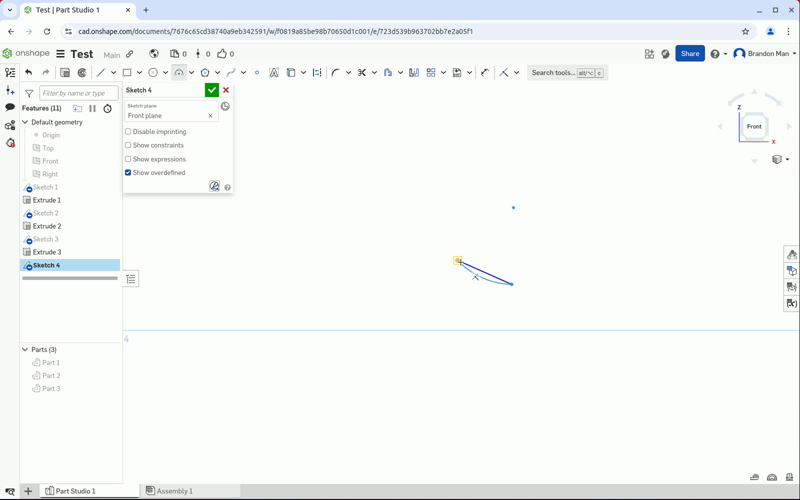
scroll(-6)
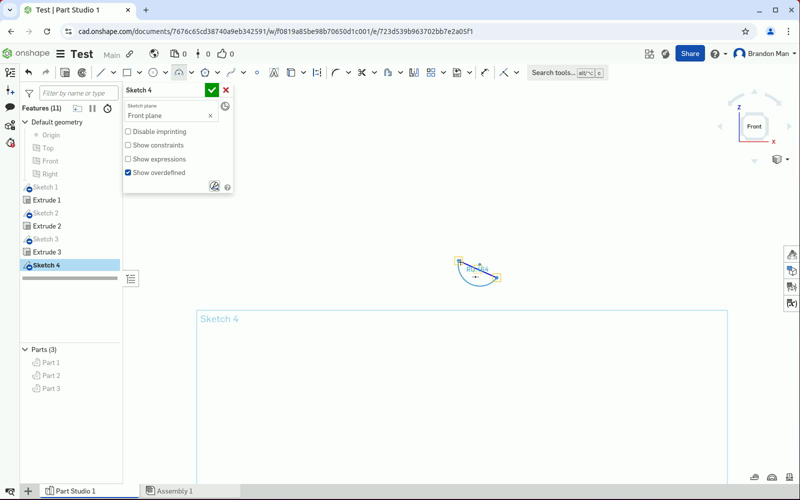
scroll(-6)
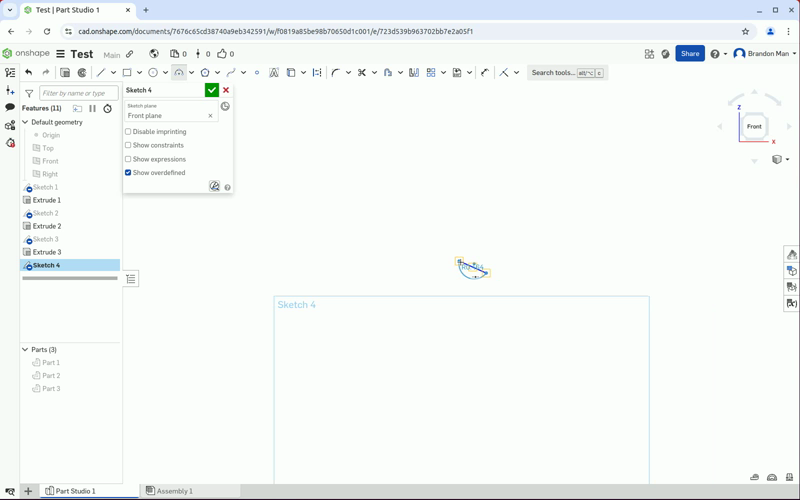
scroll(-6)
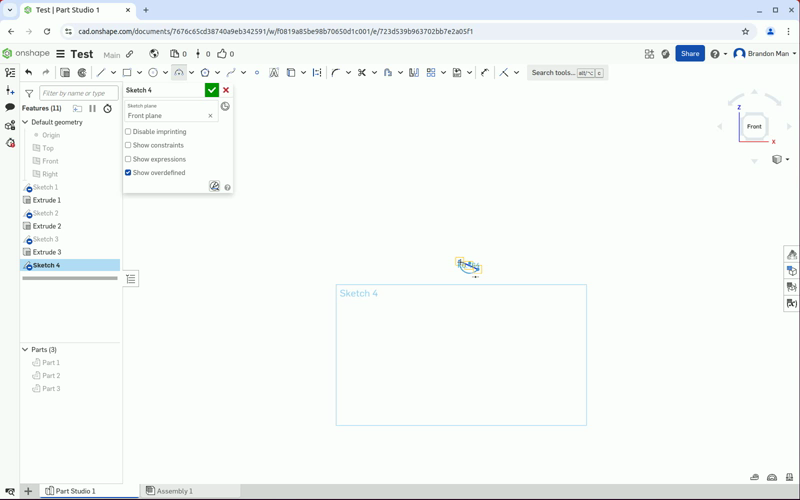
scroll(-6)
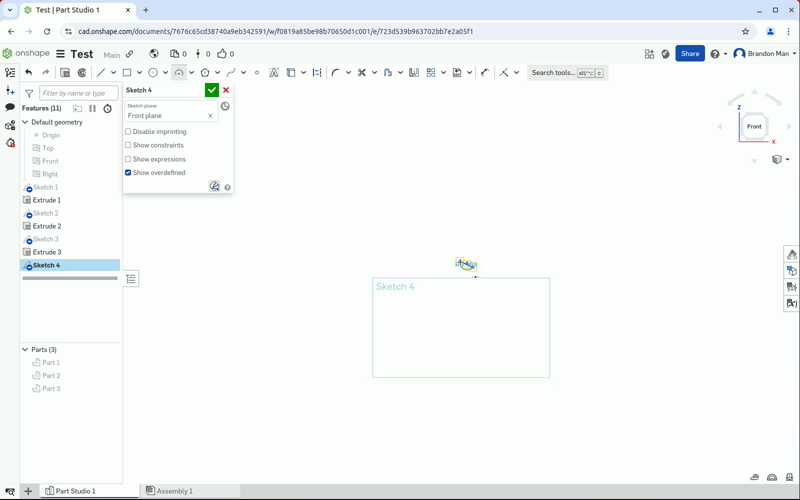
scroll(-6)
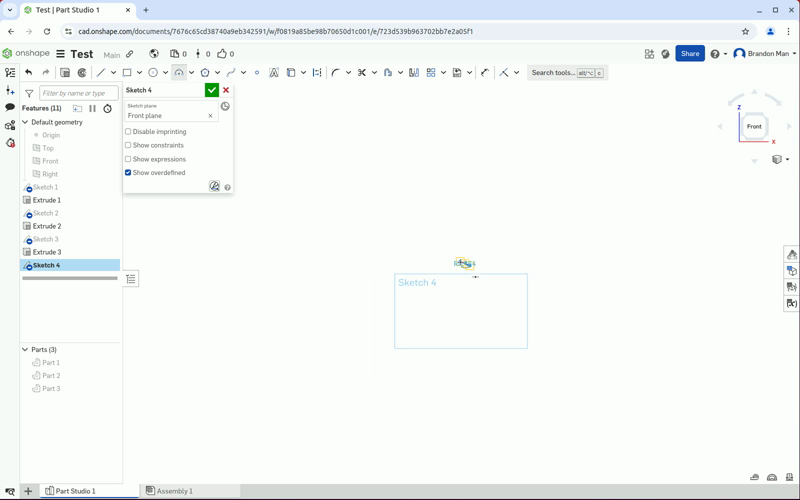
scroll(-6)
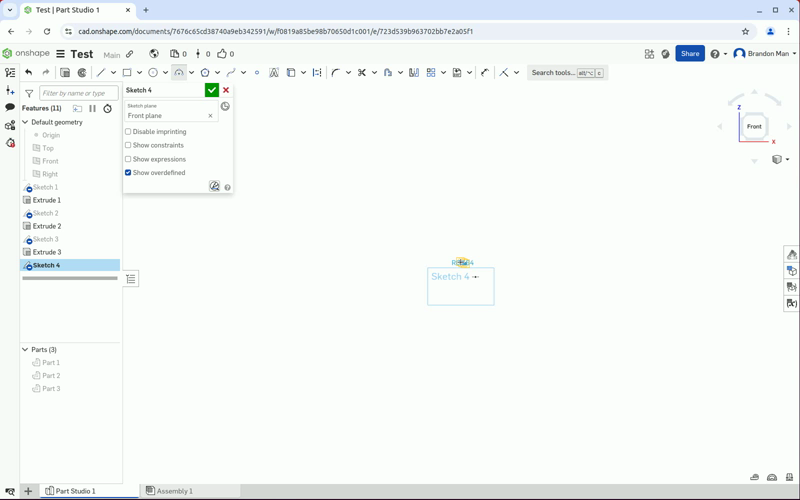
key_down(shift)
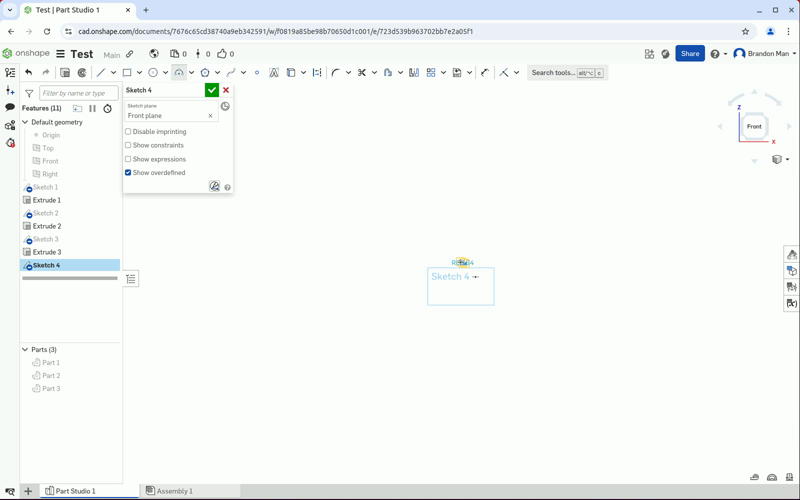
mouse_move(463, 261)
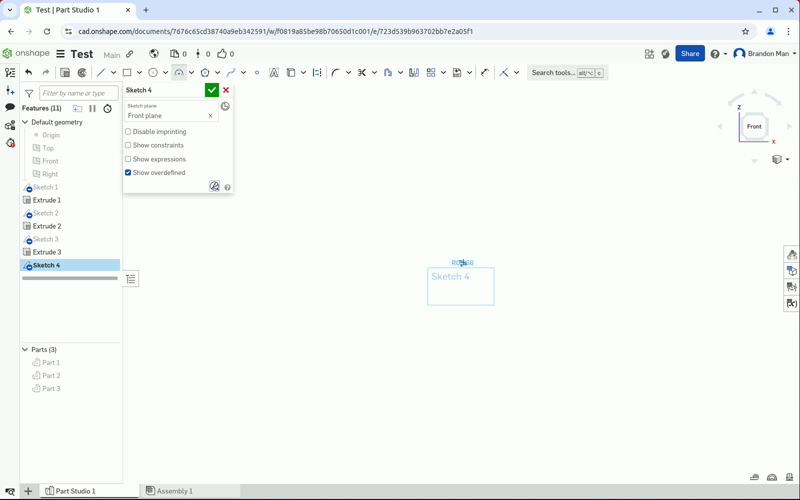
scroll(6)
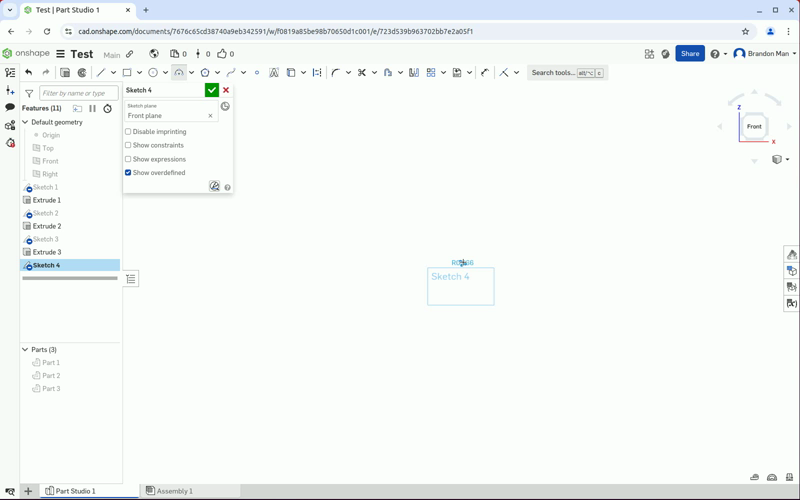
scroll(6)
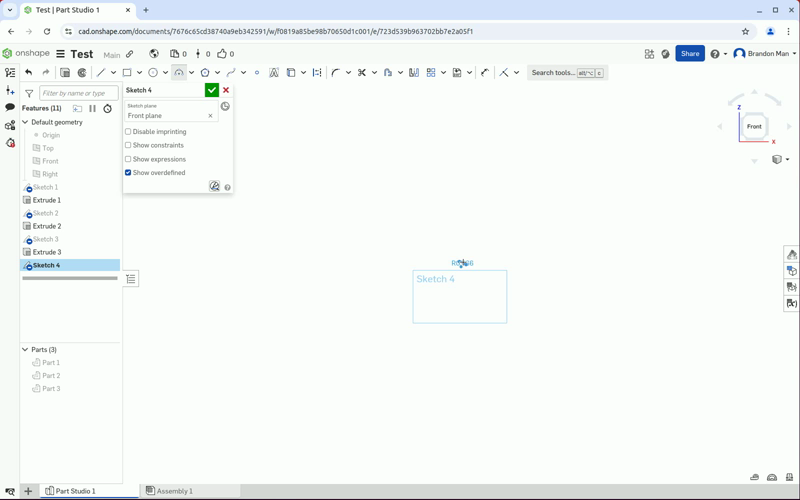
scroll(6)
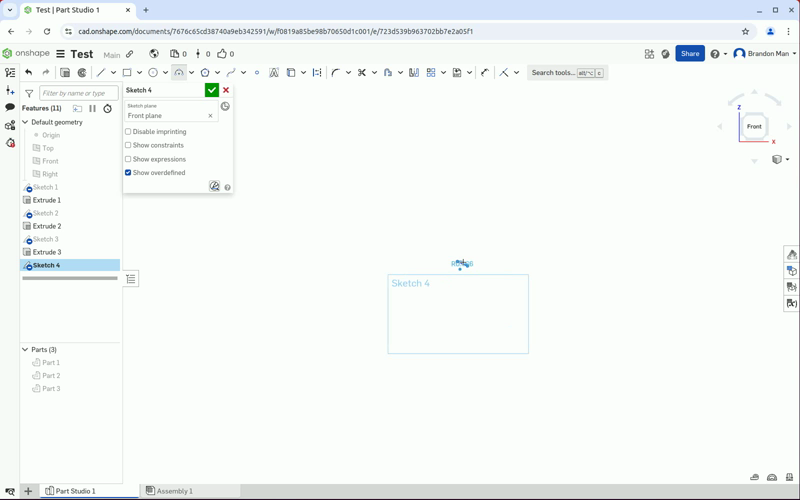
scroll(6)
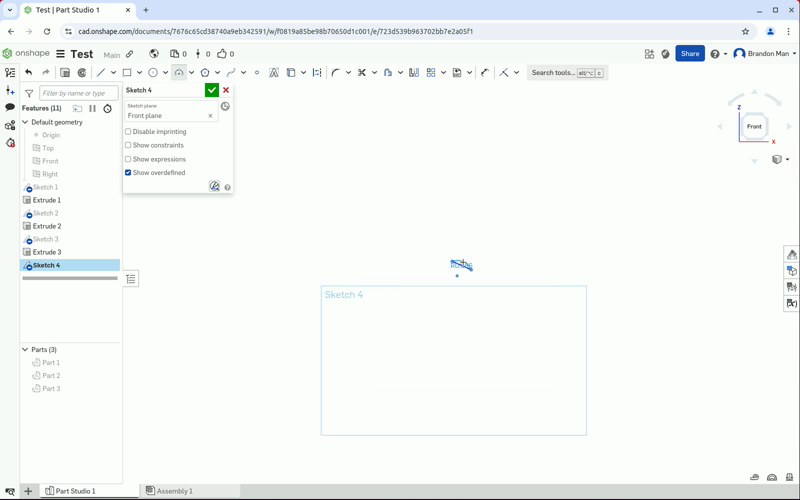
scroll(6)
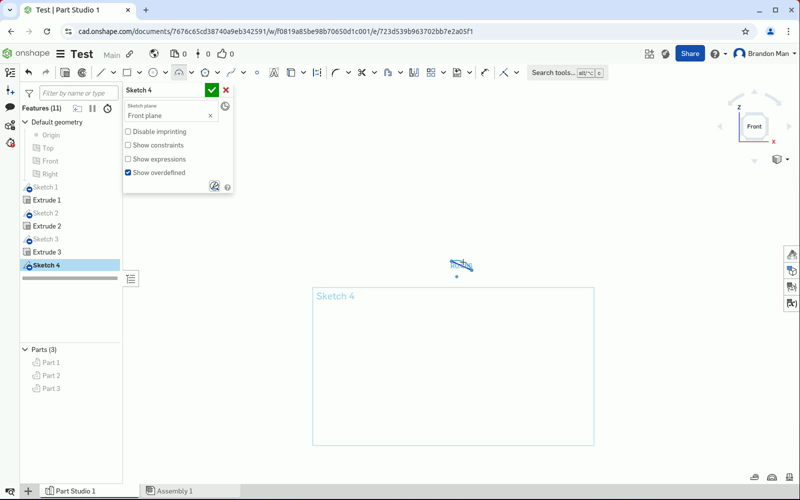
scroll(6)
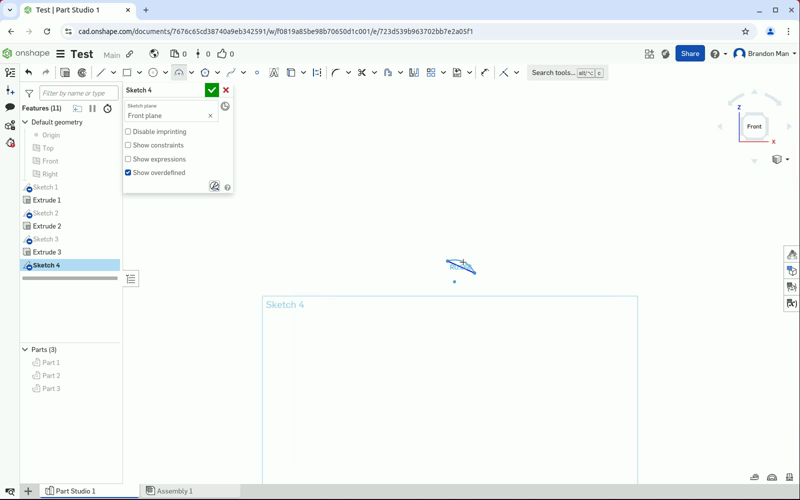
scroll(6)
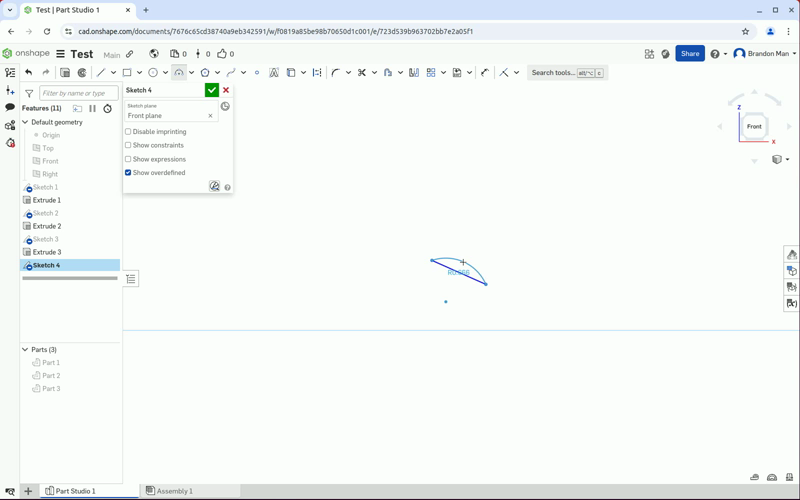
click(463, 261)
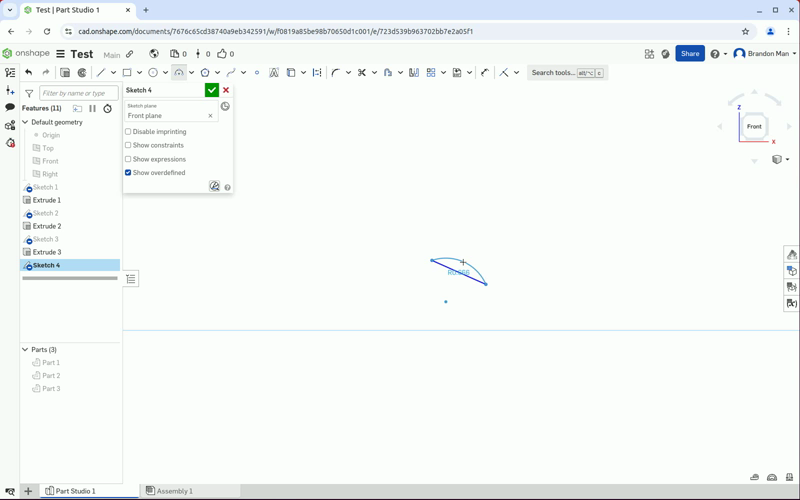
scroll(-6)
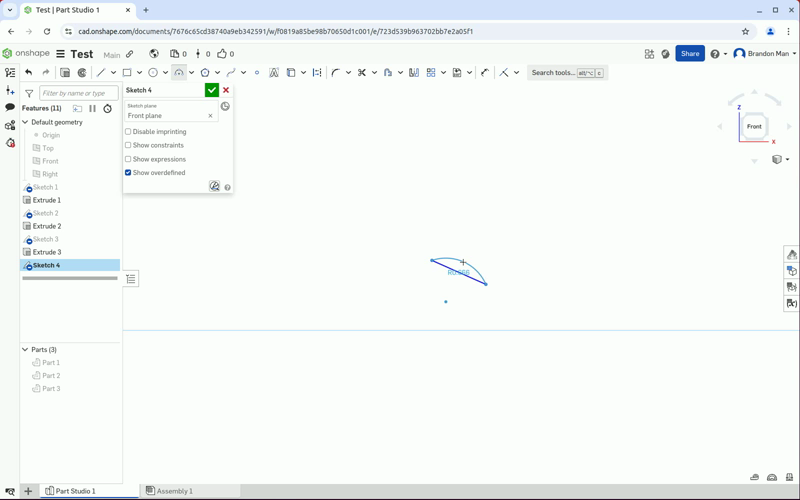
scroll(-6)
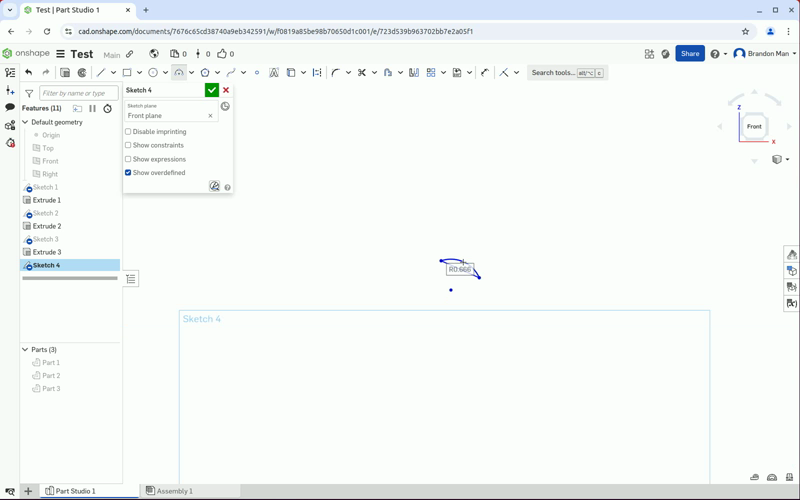
scroll(-6)
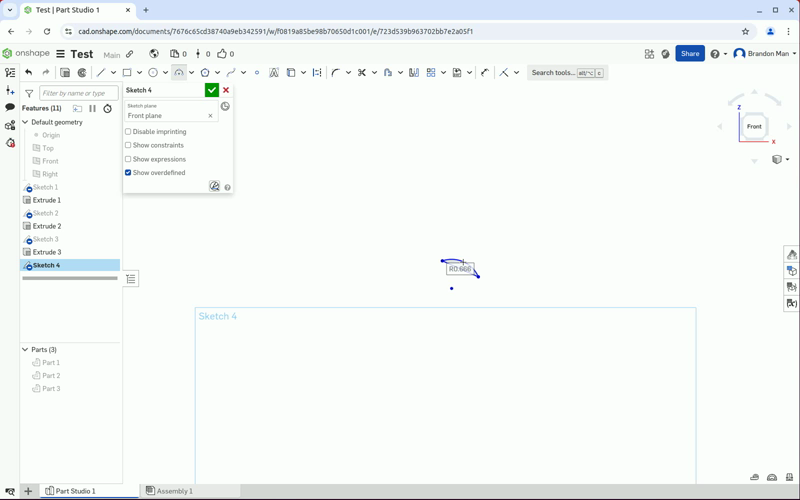
scroll(-6)
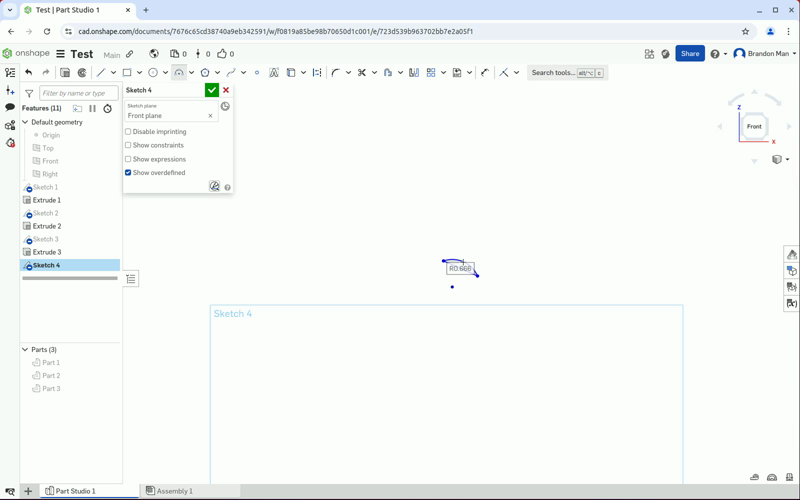
scroll(-6)
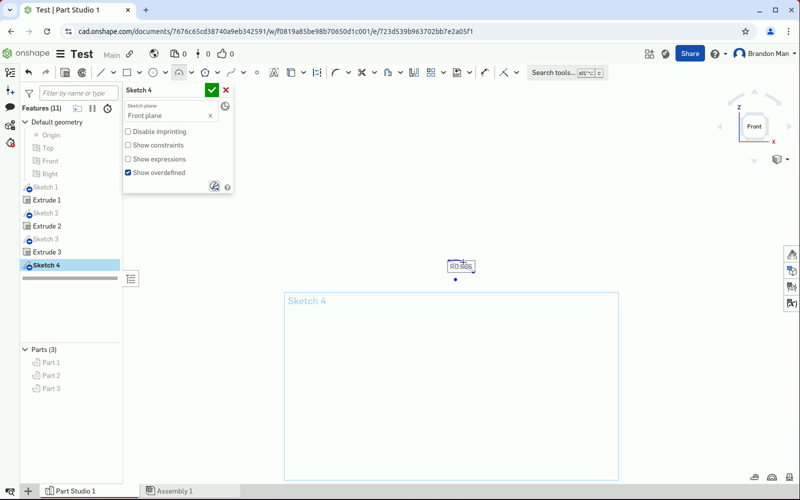
scroll(-6)
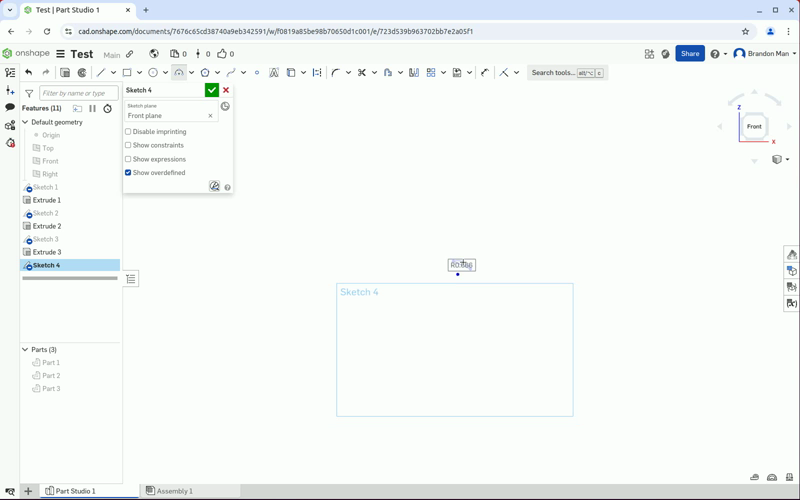
scroll(-6)
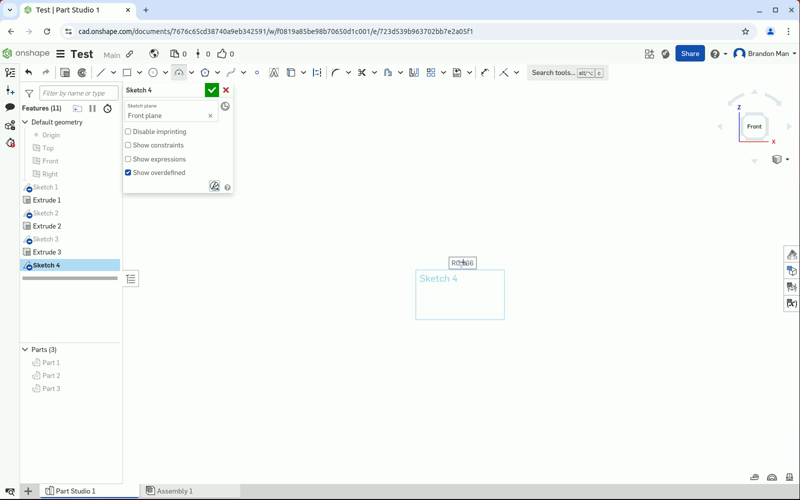
key_up(shift)
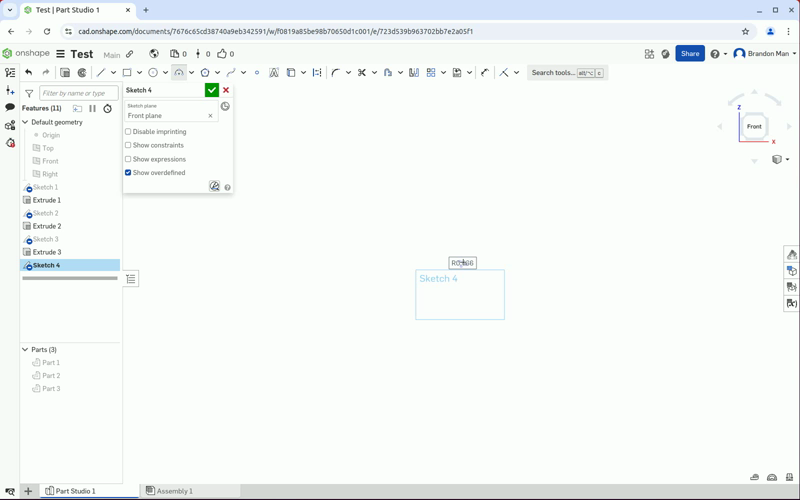
key(esc)
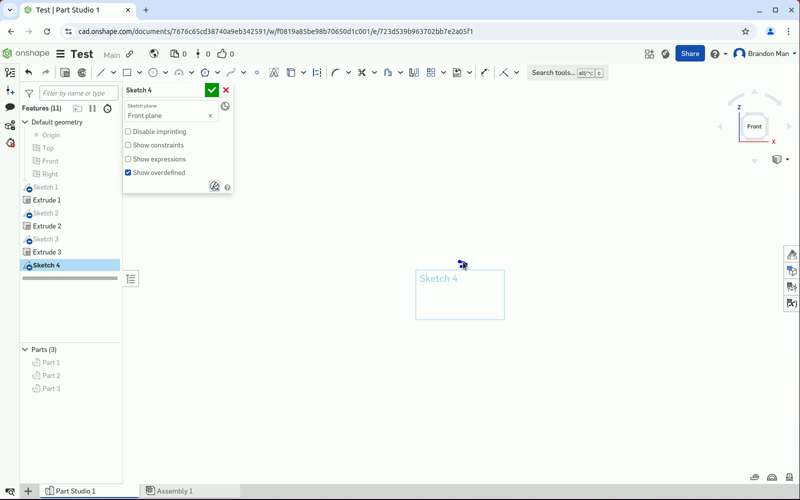
mouse_move(463, 262)
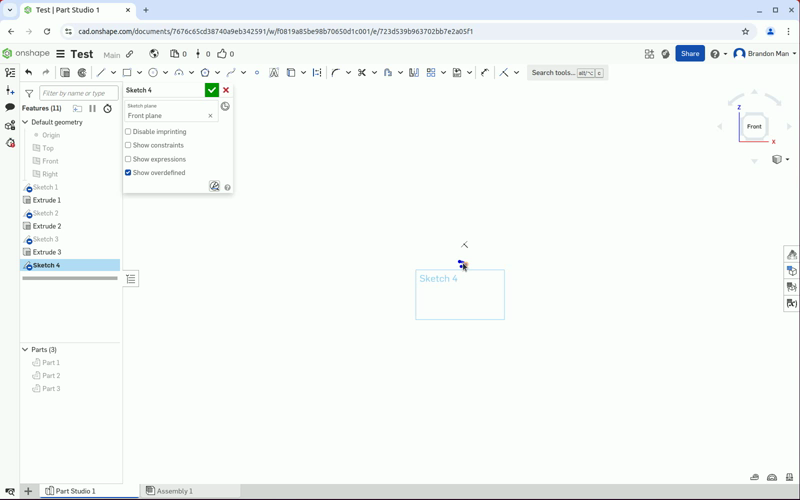
scroll(6)
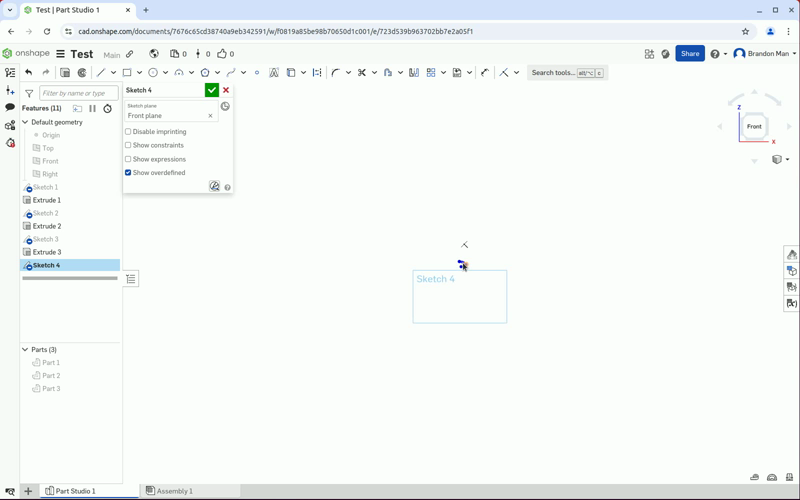
scroll(6)
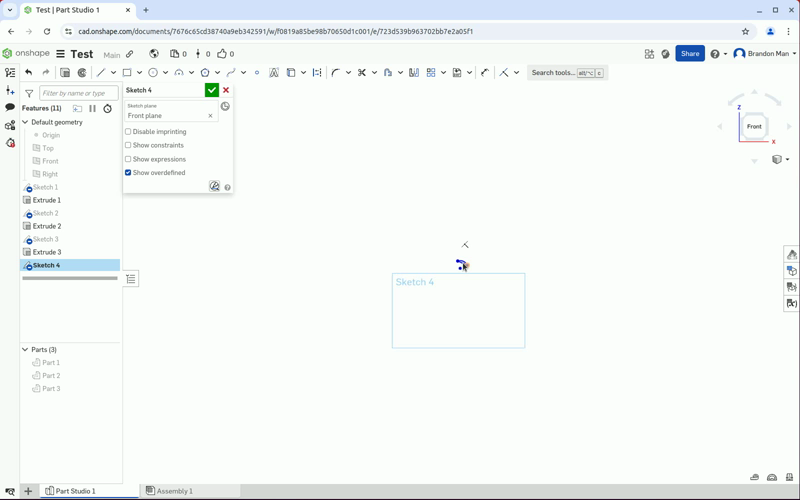
scroll(6)
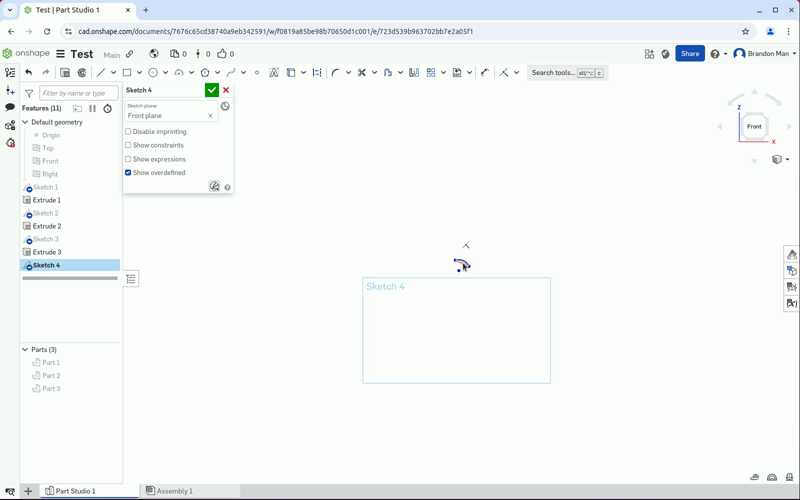
scroll(6)
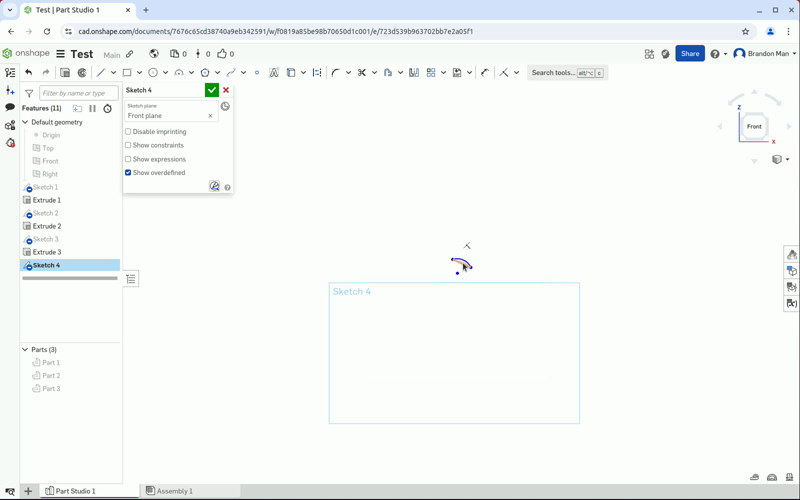
scroll(6)
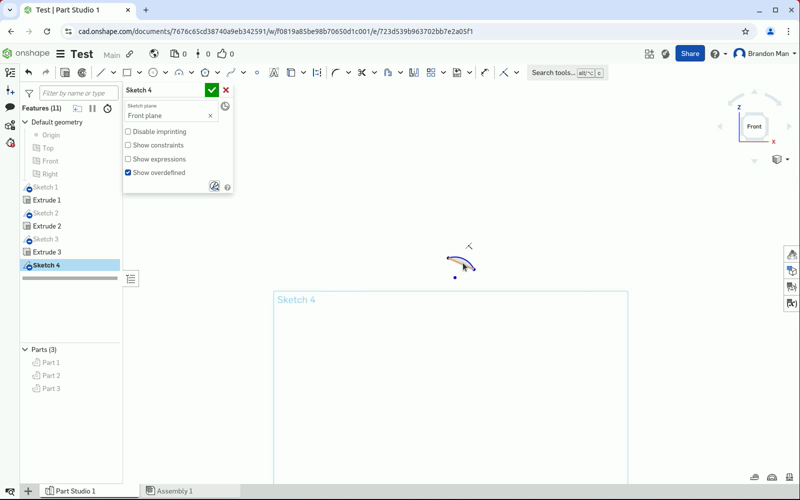
scroll(6)
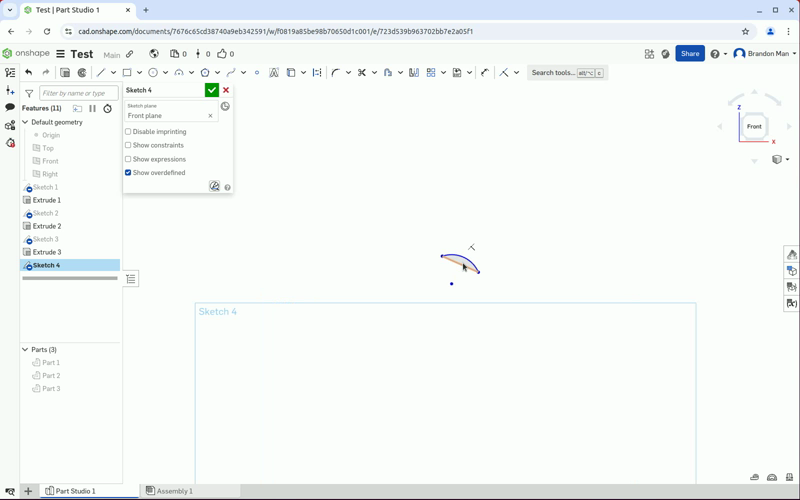
scroll(6)
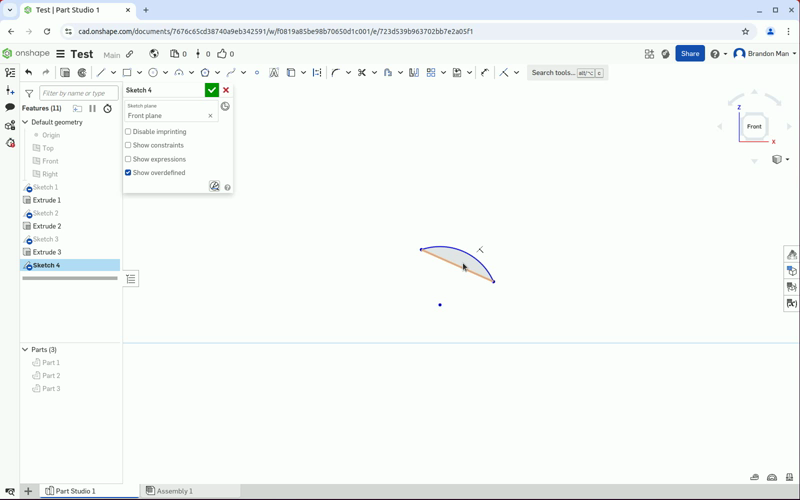
click(463, 262)
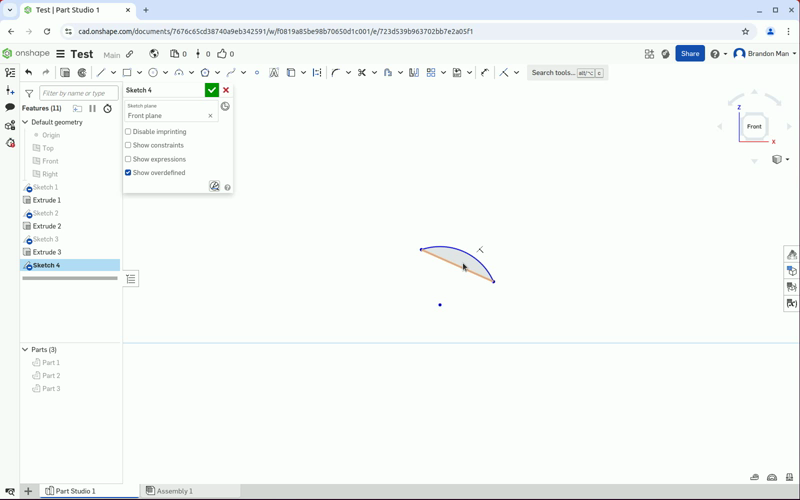
scroll(-6)
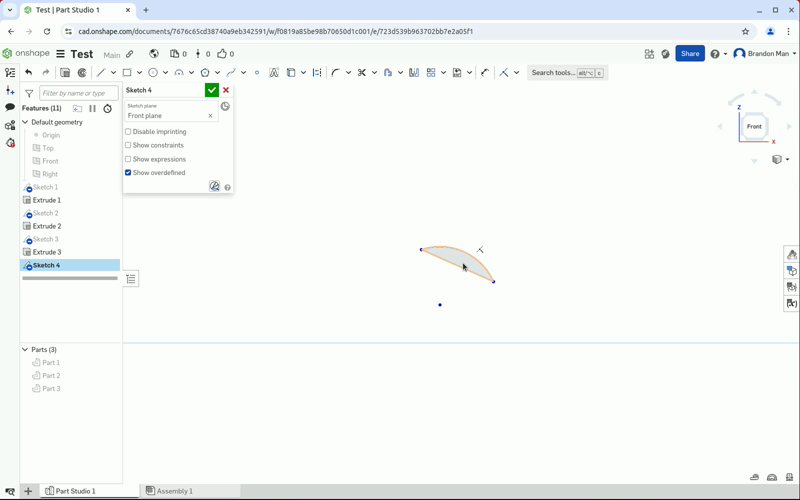
scroll(-6)
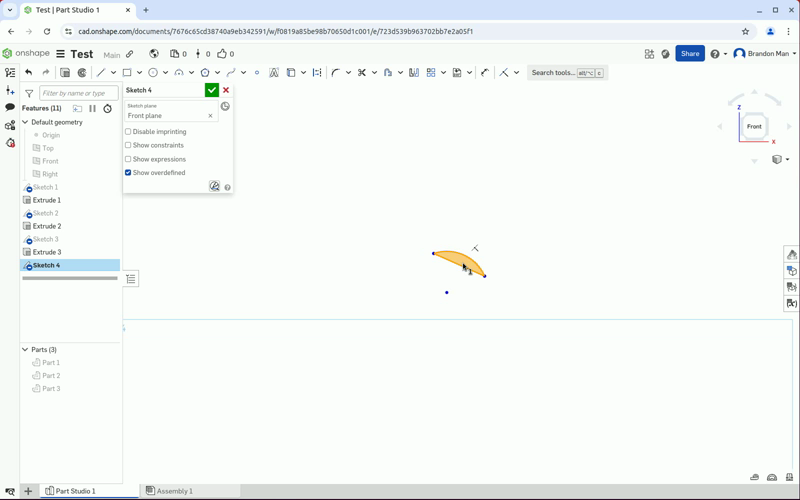
scroll(-6)
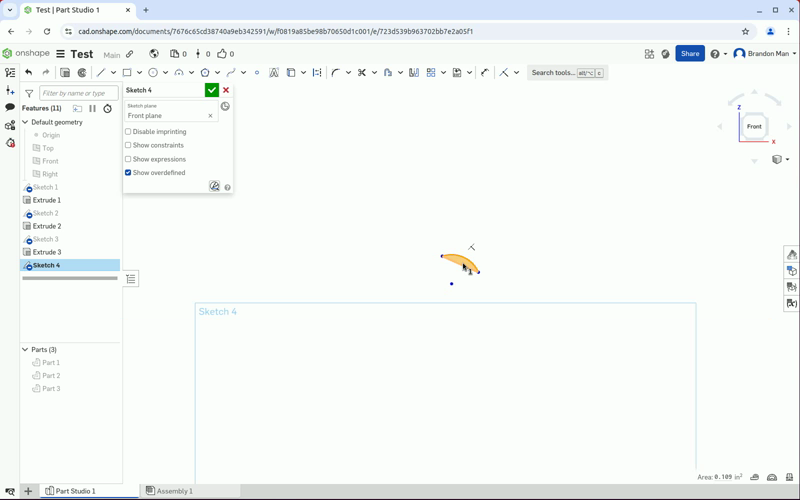
scroll(-6)
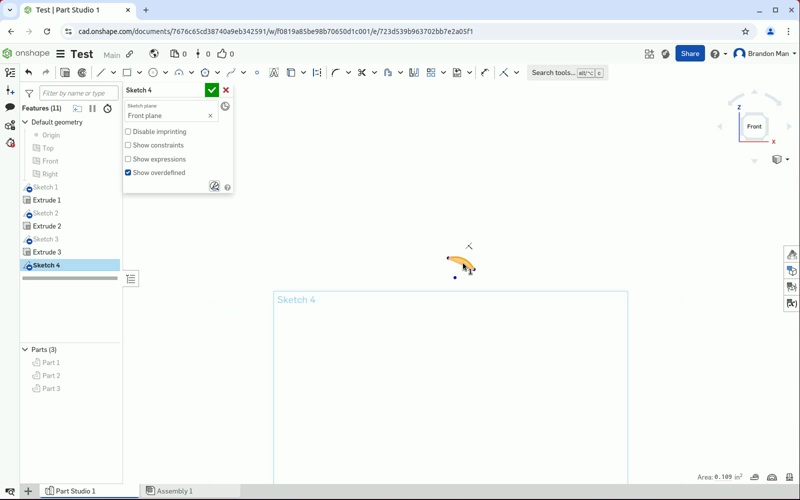
scroll(-6)
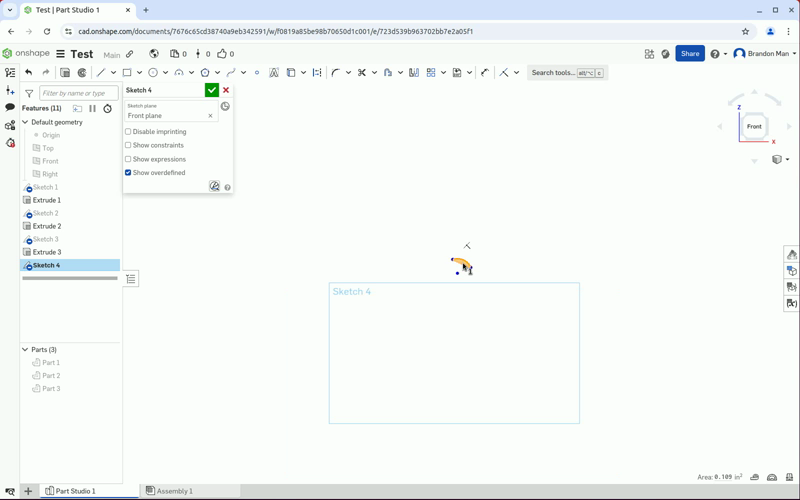
scroll(-6)
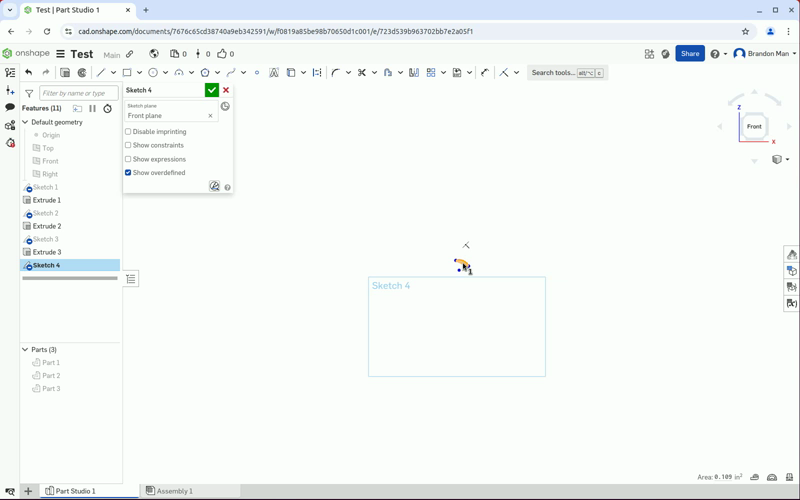
scroll(-6)
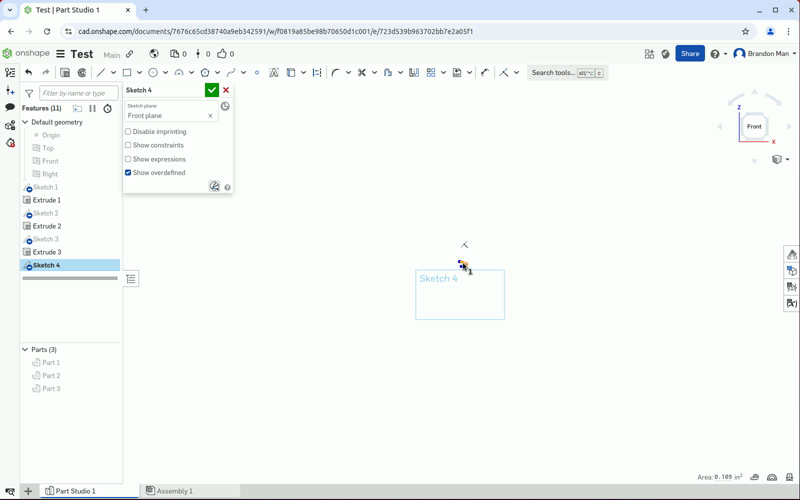
mouse_move(73, 352)
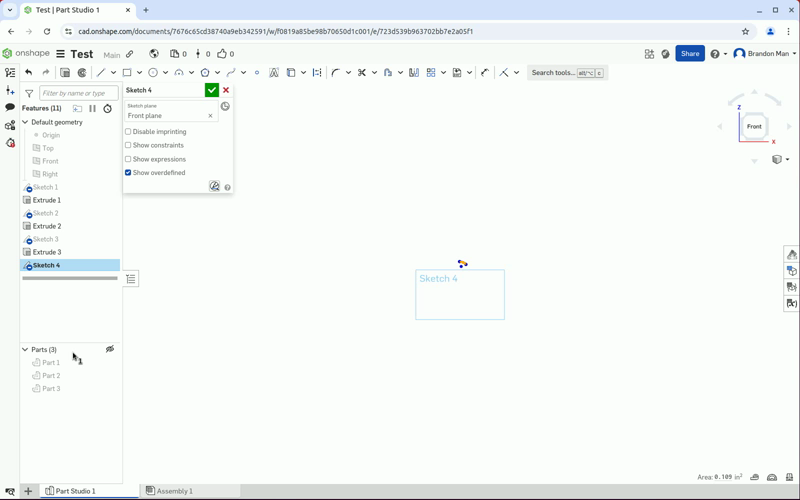
key(shift+y)
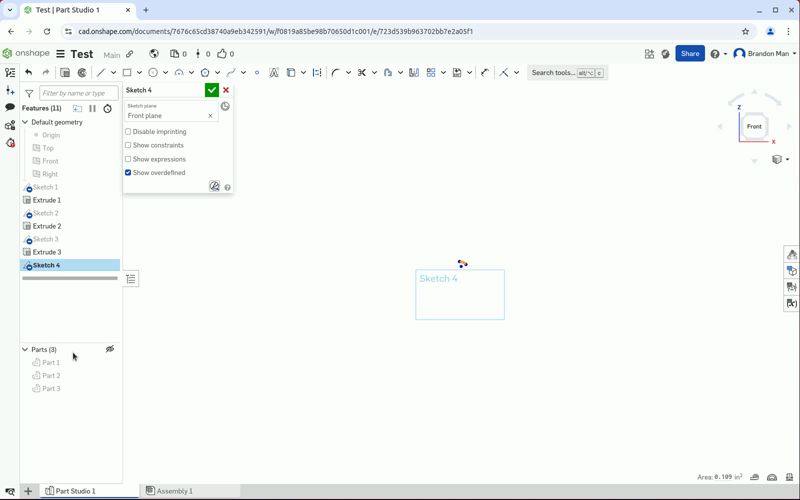
key(shift+e)
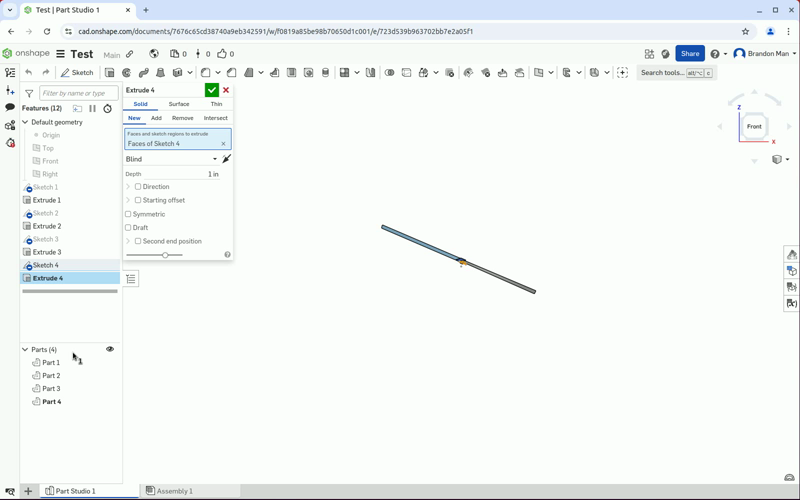
mouse_move(143, 106)
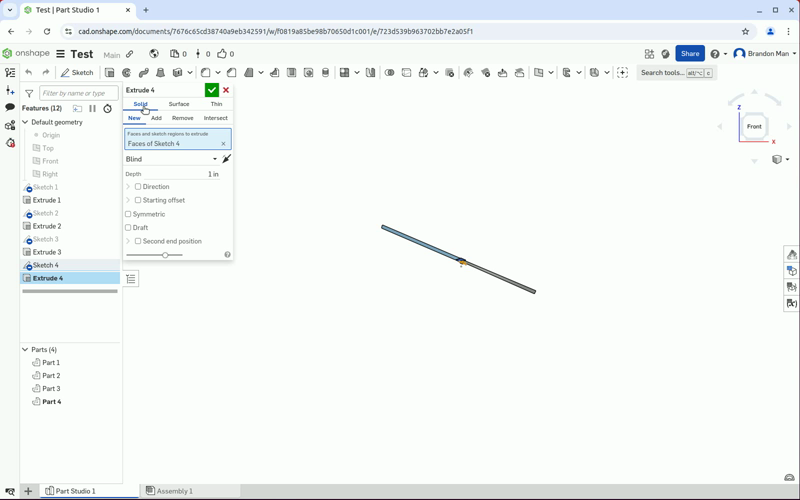
click(143, 106)
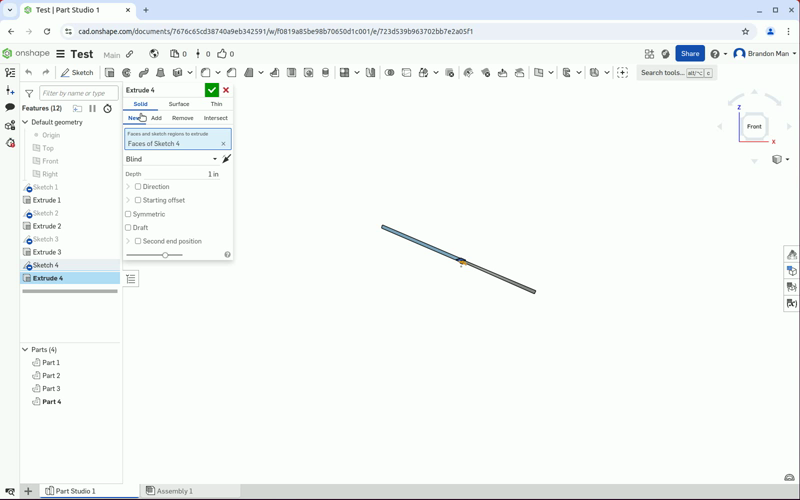
mouse_move(137, 120)
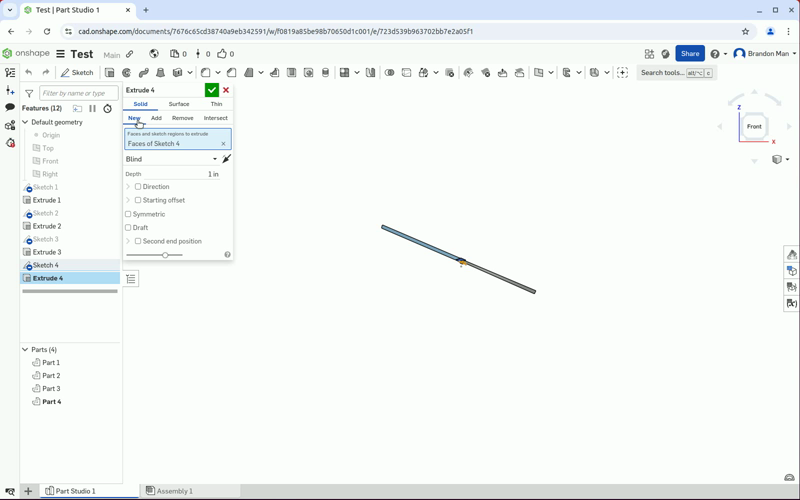
click(137, 120)
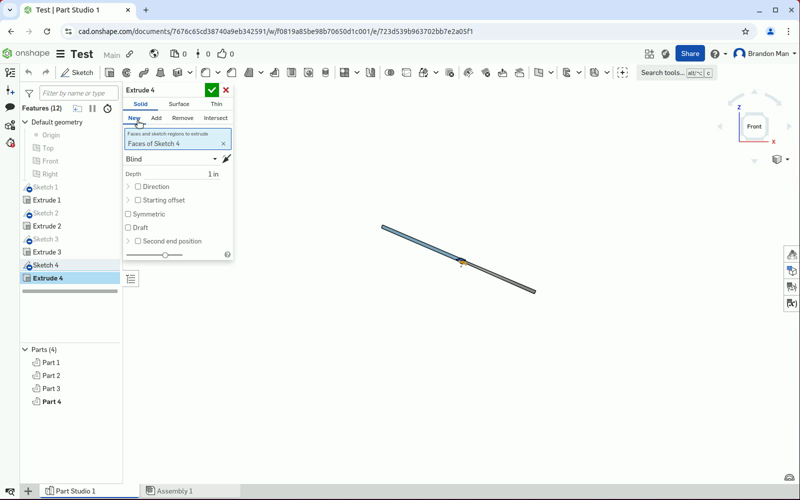
key(tab, 4)
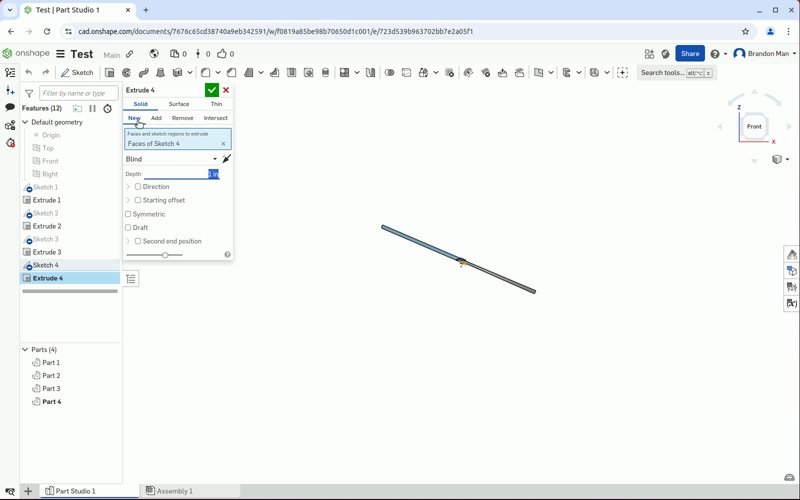
text(11.073)
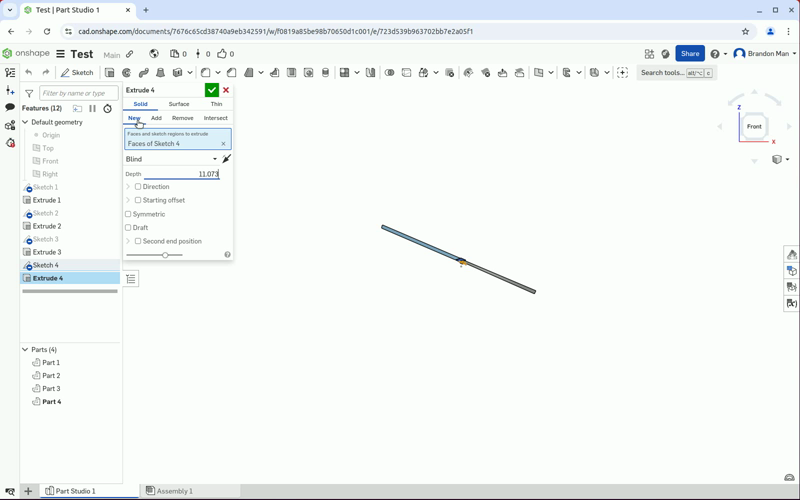
key(enter)
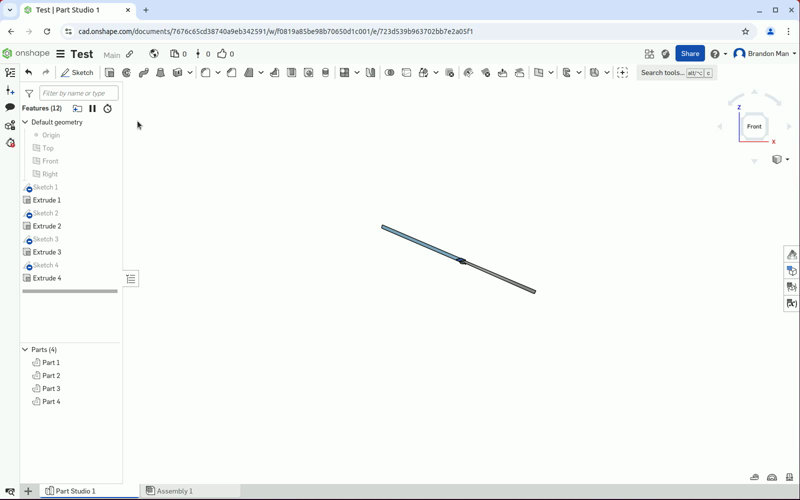
key(shift+h)
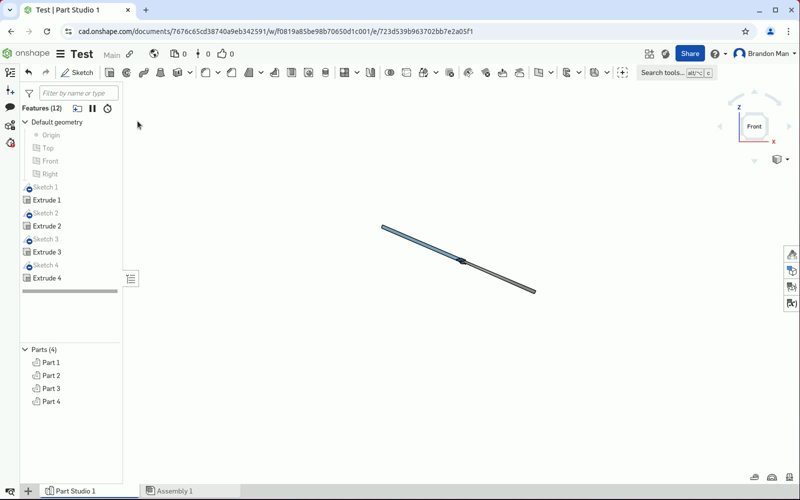
key(shift+h)
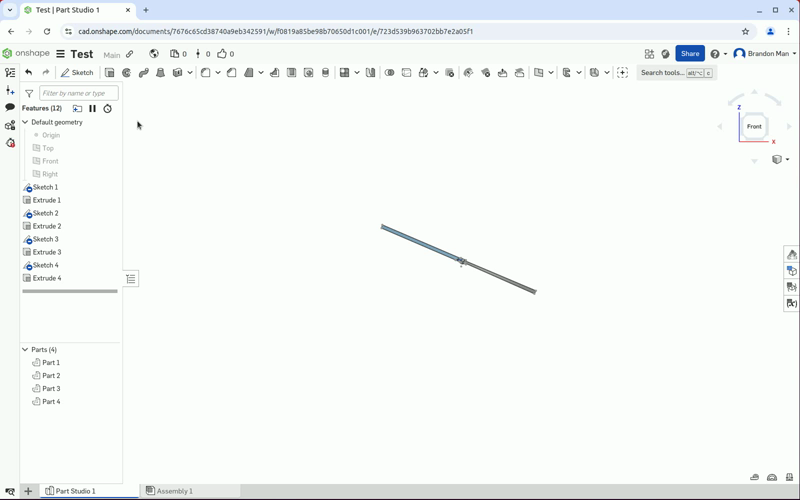
key(shift+7)
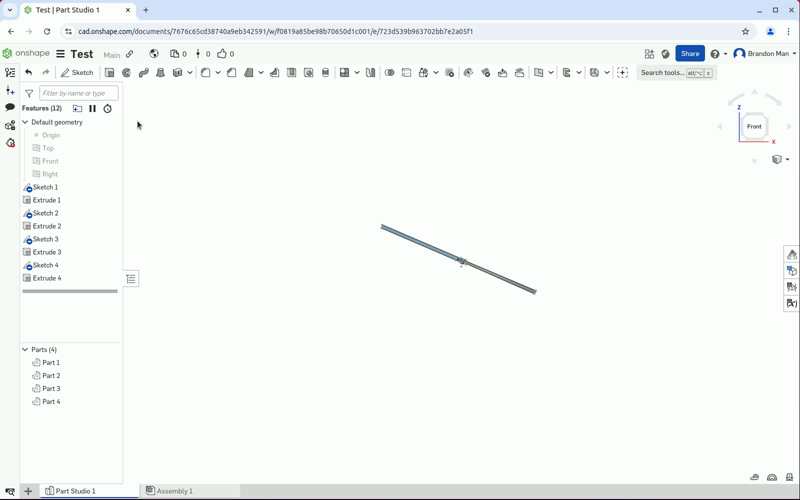
key(left, 2)
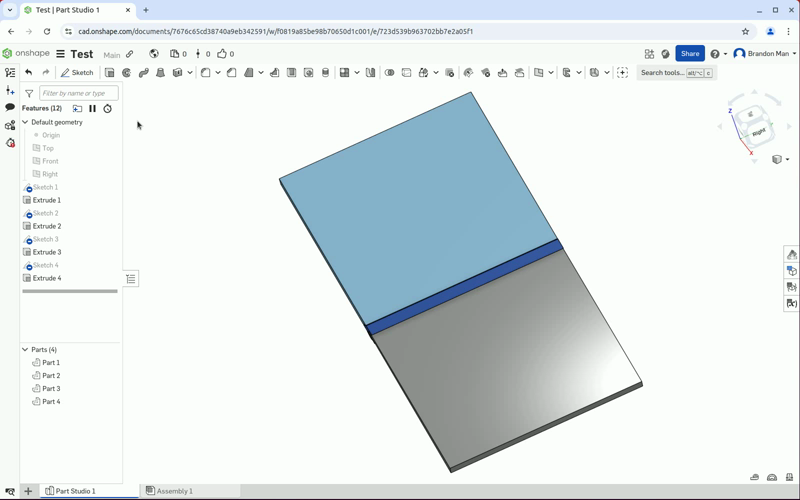
key(down, 2)
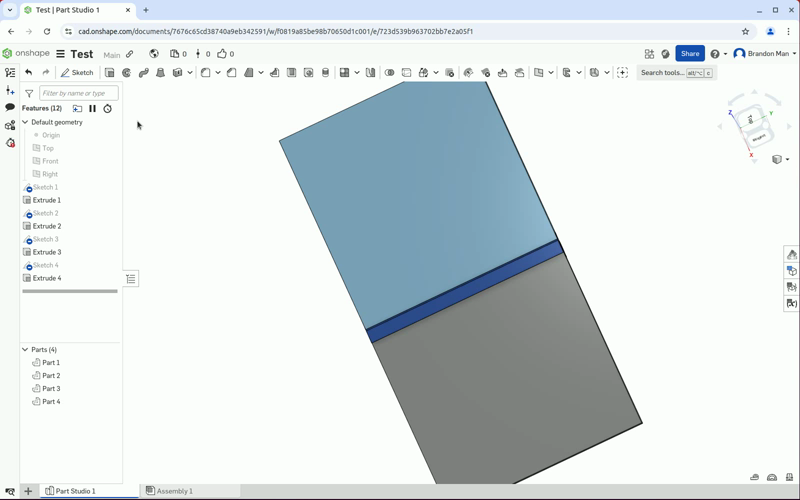
key(up, 2)
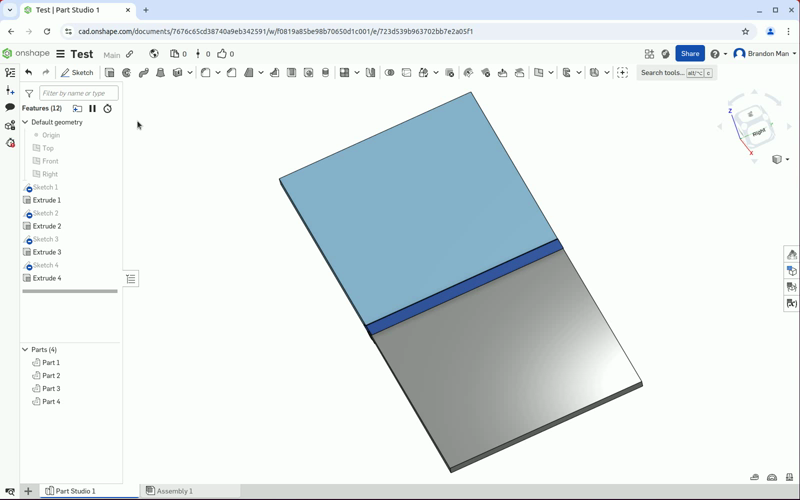
key(right, 2)
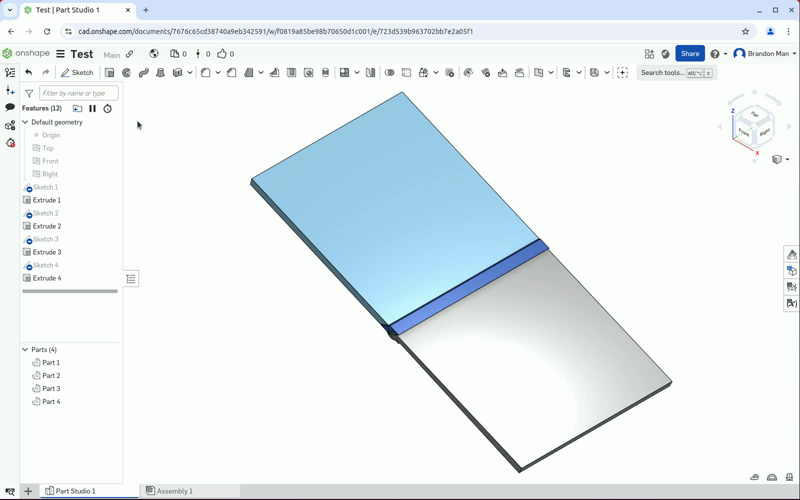
mouse_move(73, 189)
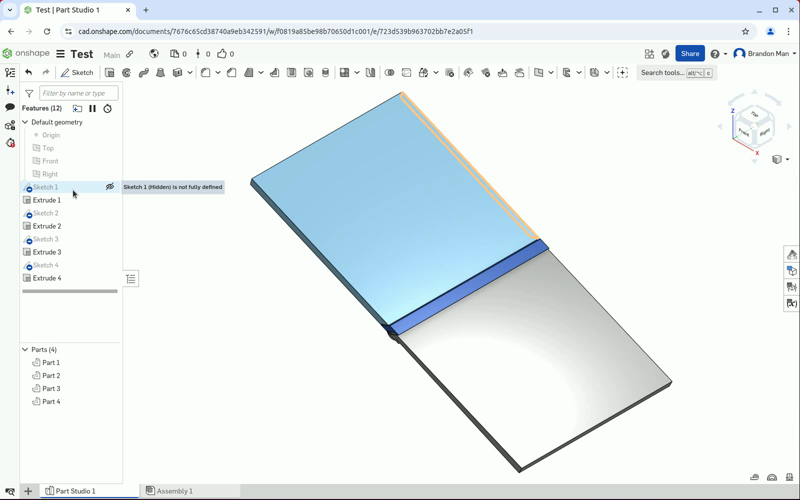
click(73, 189)